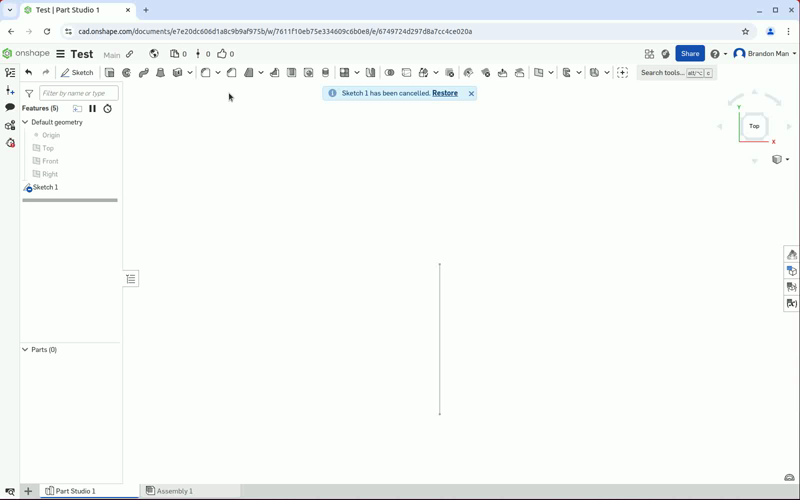
key(shift+h)
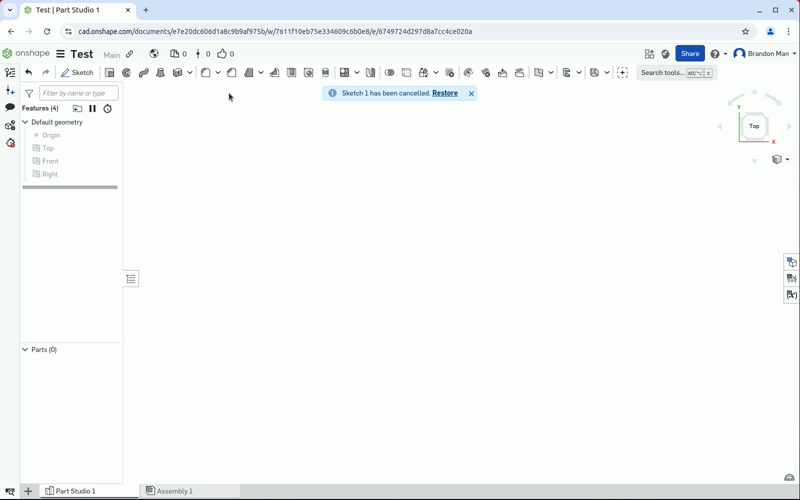
mouse_move(73, 352)
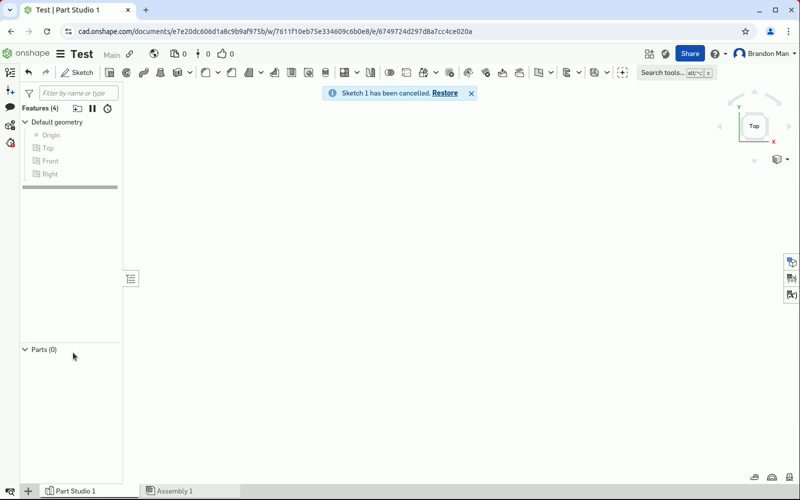
key(y)
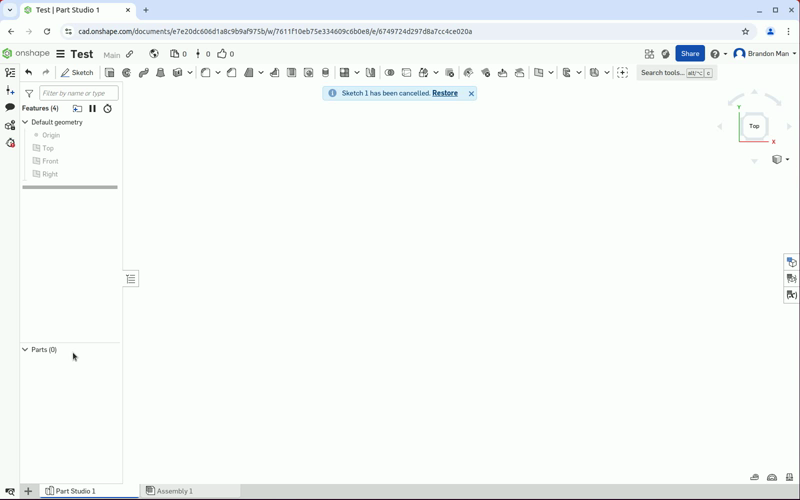
key(shift+p)
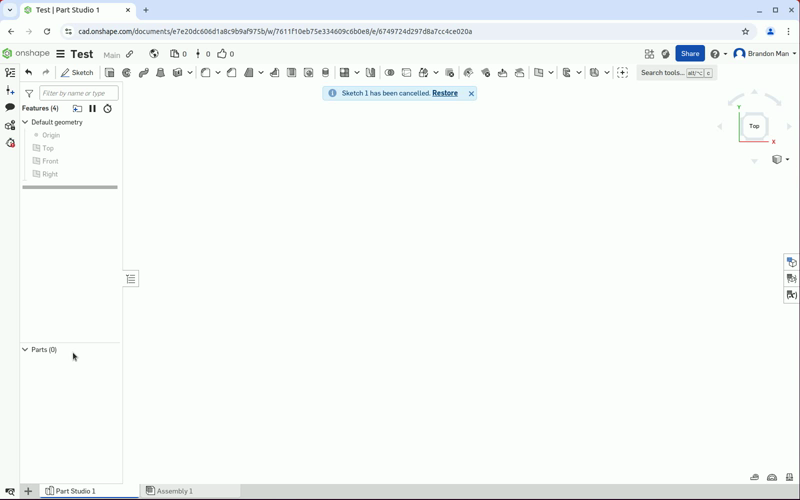
key(space)
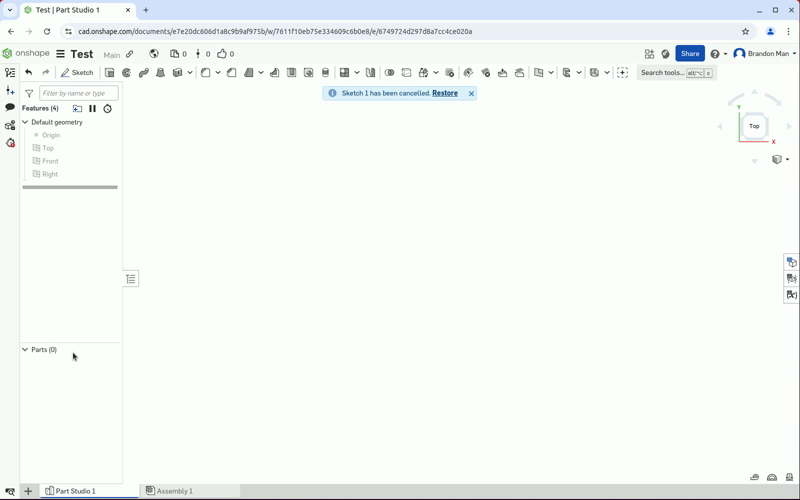
key_down(shift)
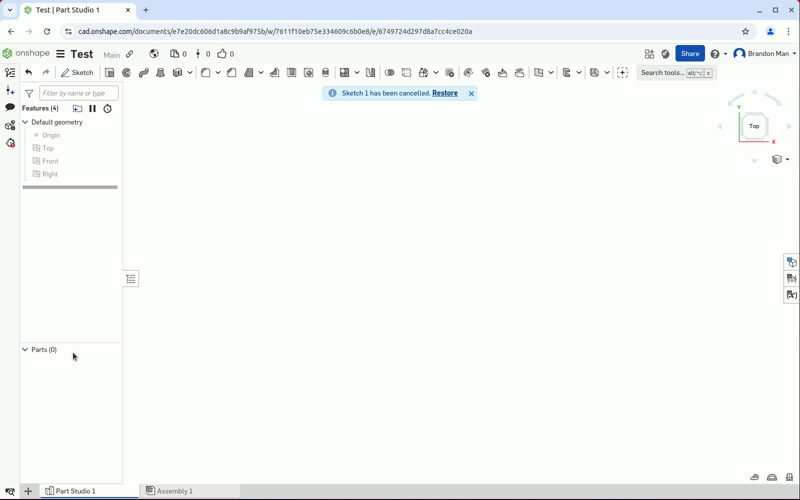
key(up)
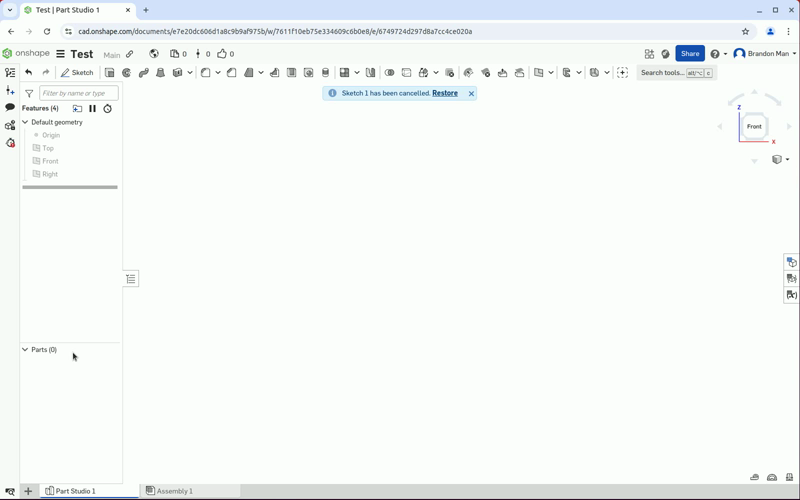
key_up(shift)
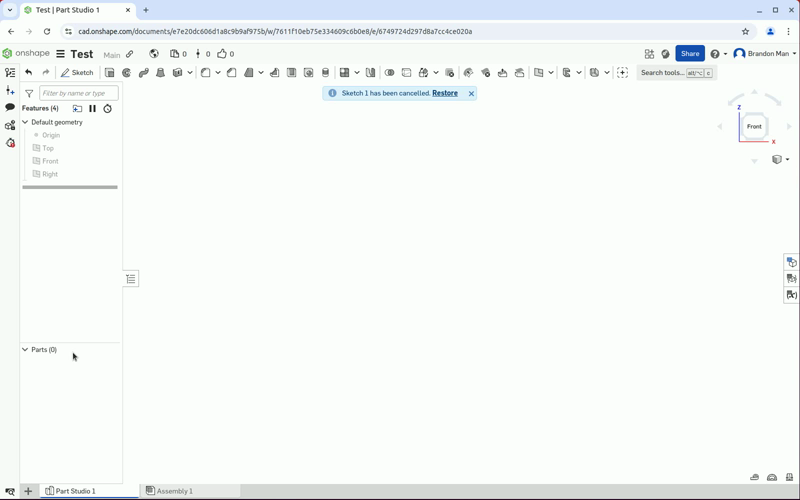
key(space)
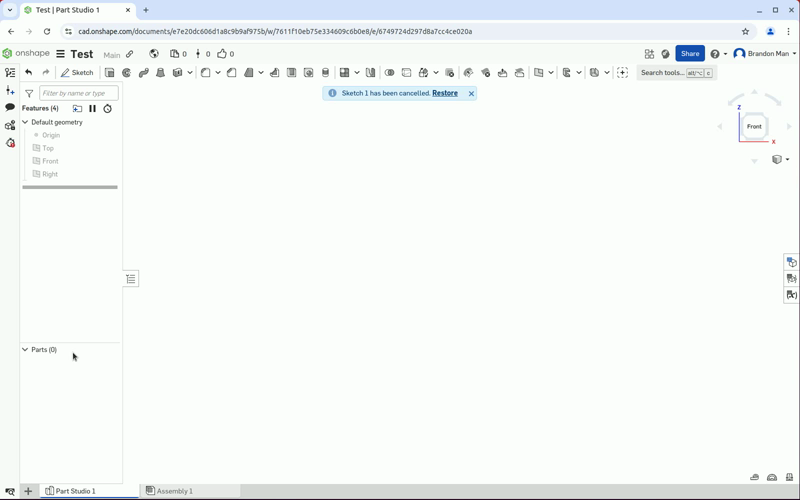
key_down(shift)
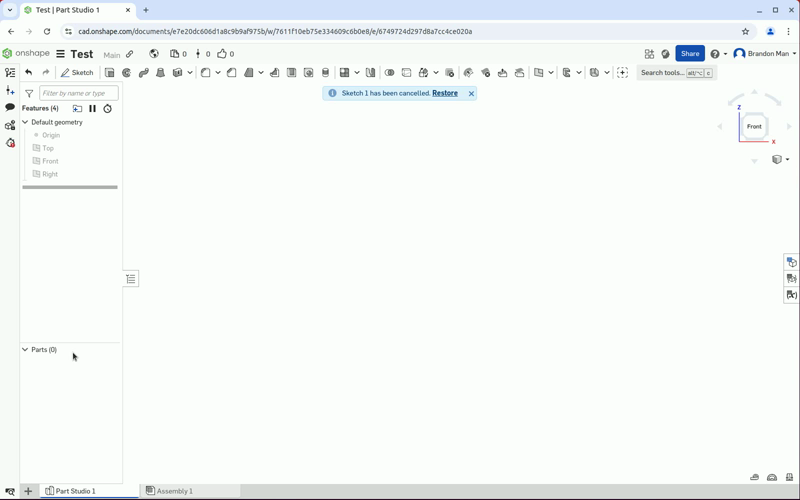
key(left)
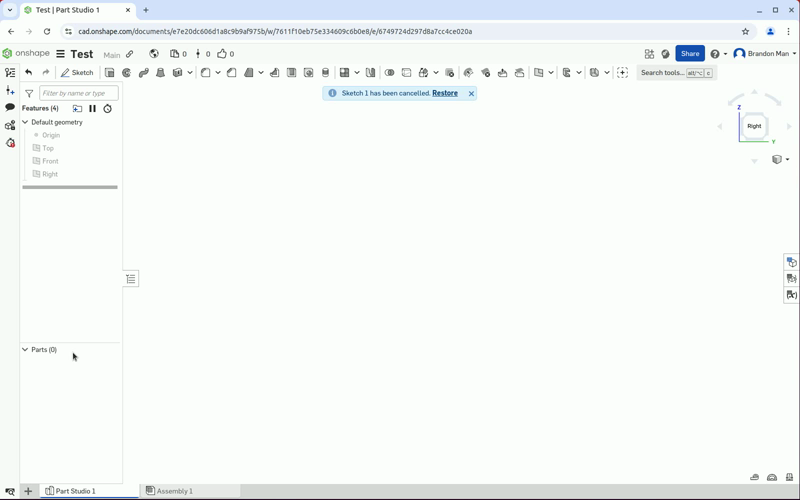
key_up(shift)
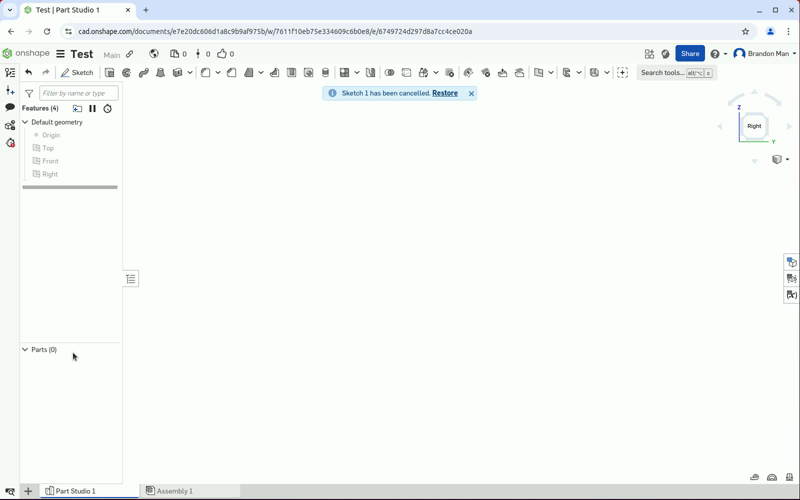
mouse_move(73, 352)
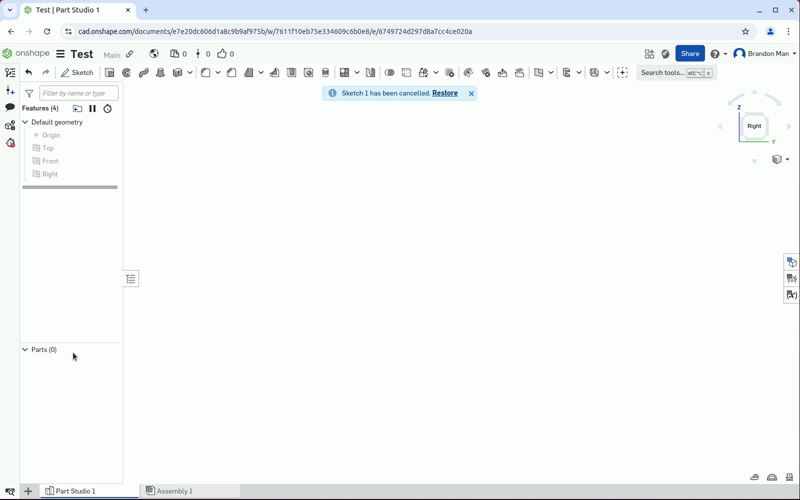
key(shift+y)
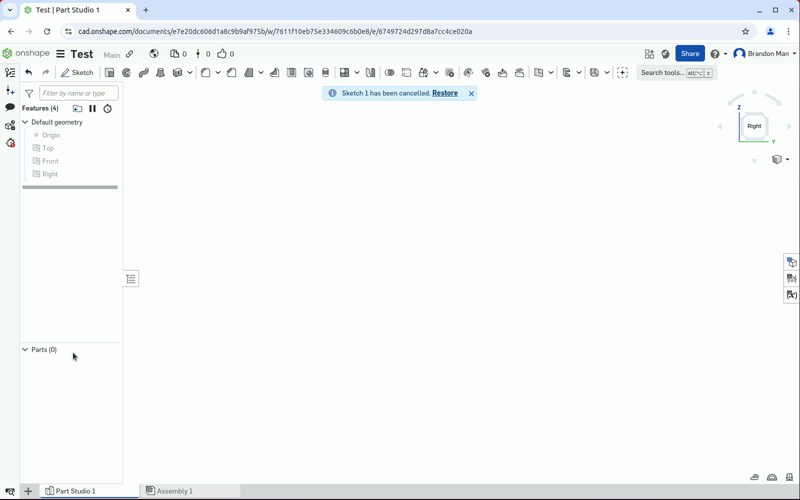
key(shift+s)
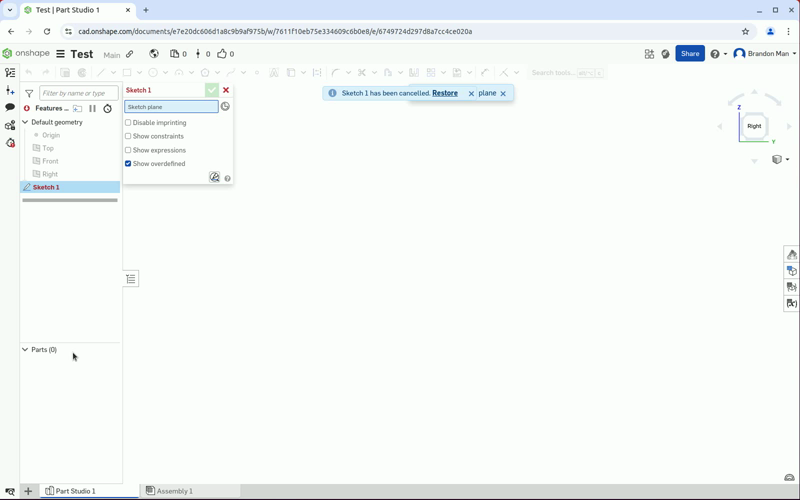
mouse_move(73, 176)
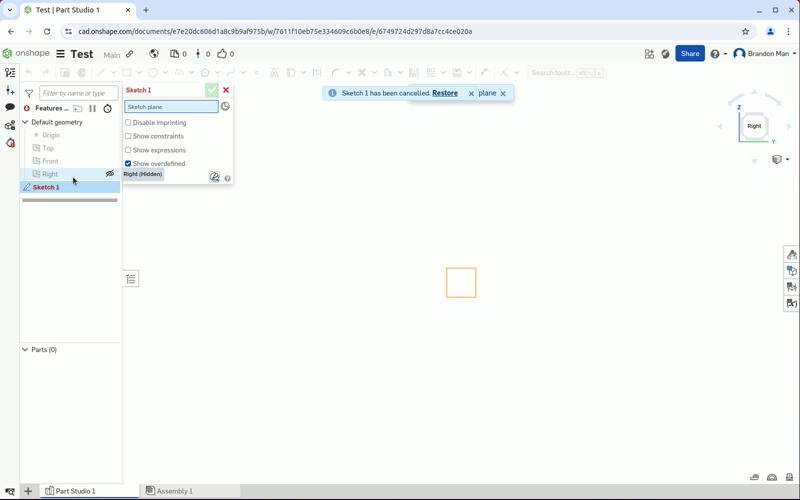
click(73, 176)
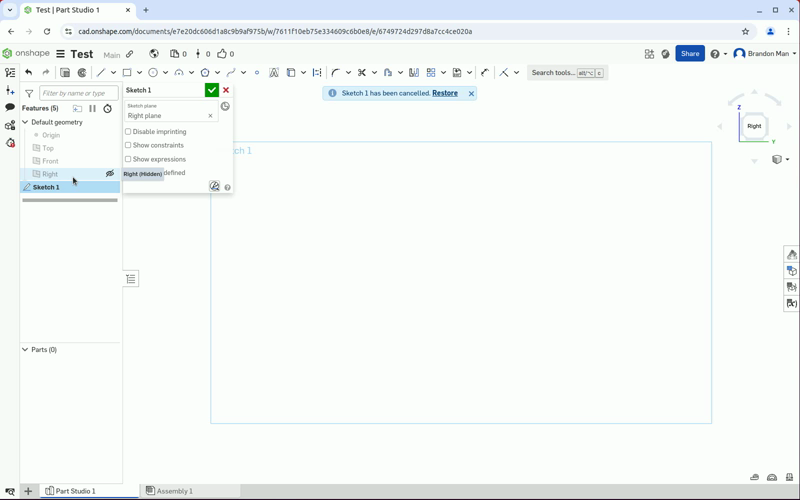
mouse_move(73, 352)
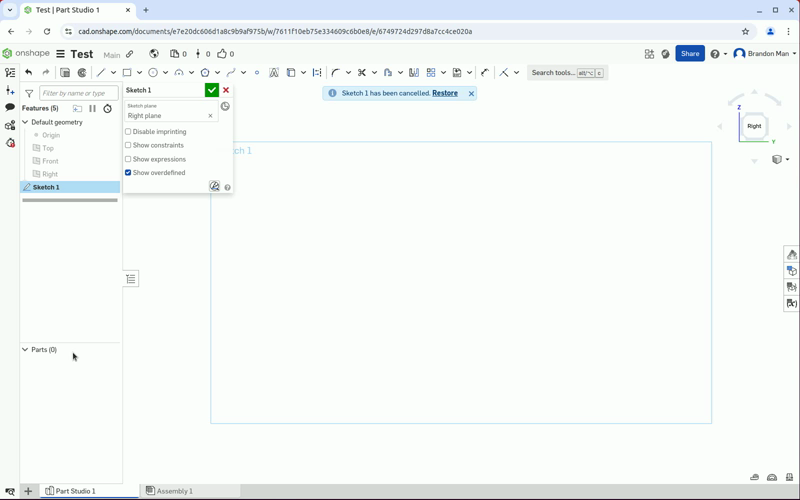
key(y)
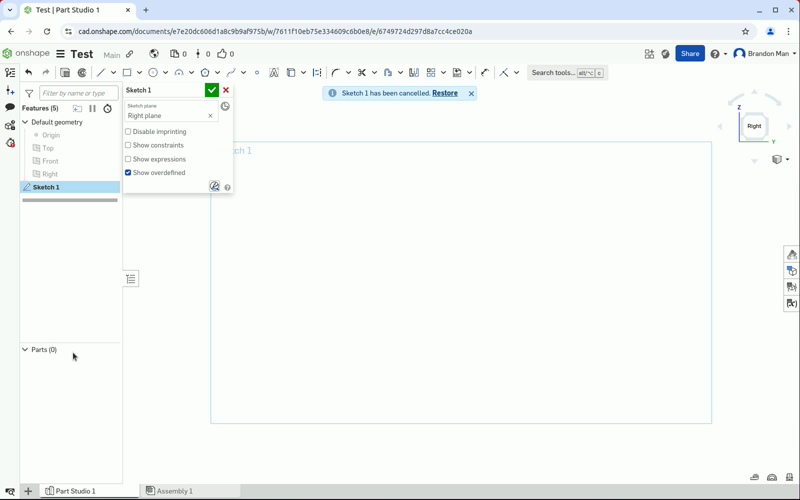
key(l)
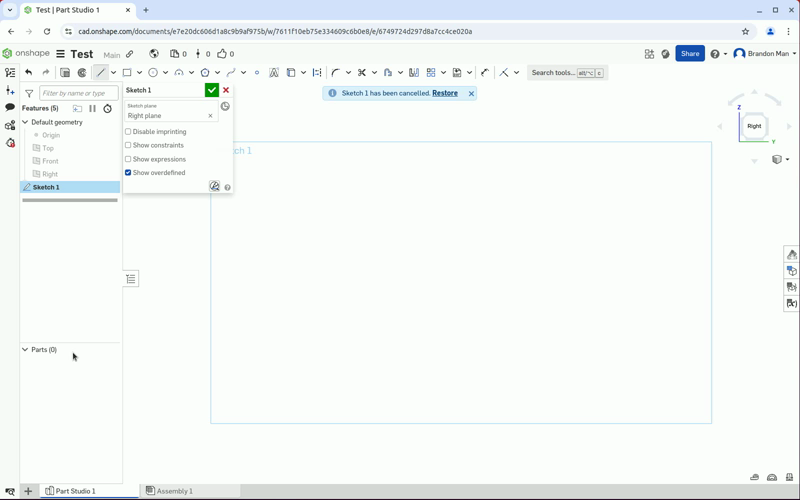
key_down(shift)
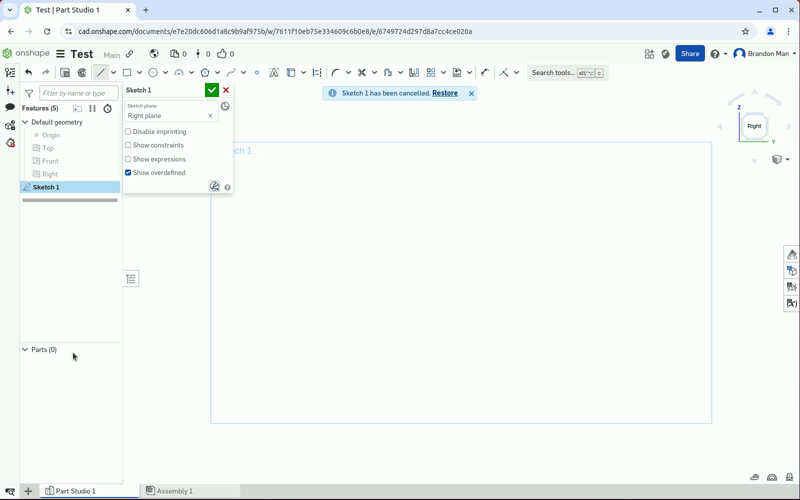
mouse_move(513, 282)
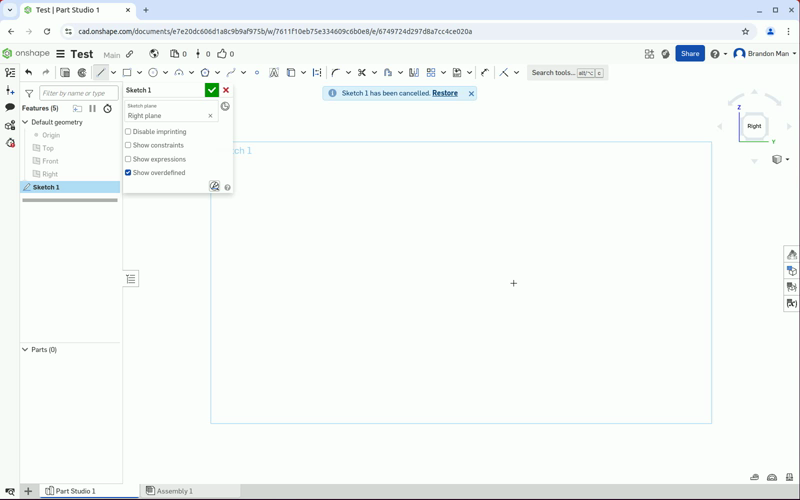
click(513, 282)
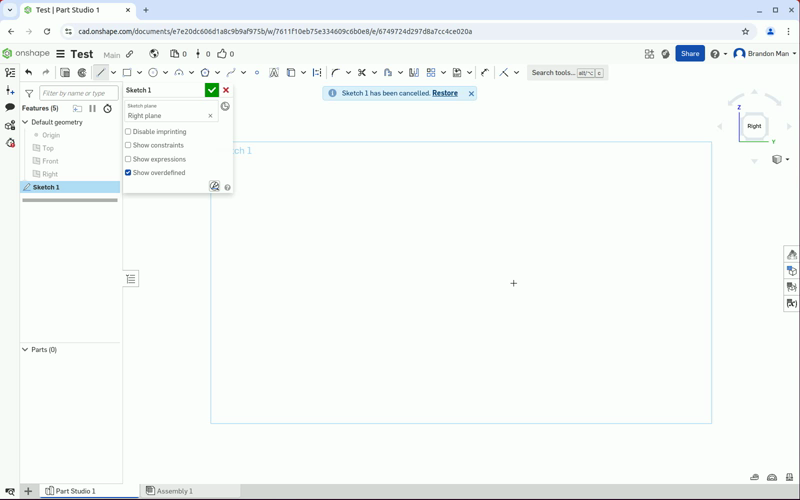
key_up(shift)
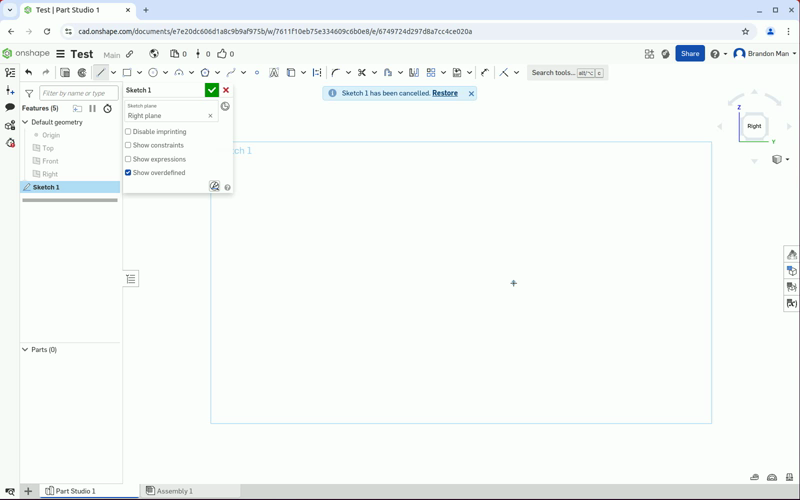
key_down(shift)
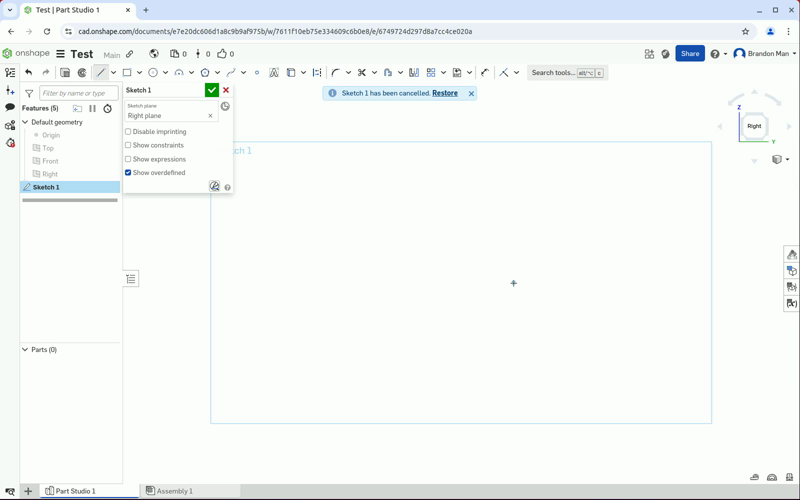
mouse_move(543, 282)
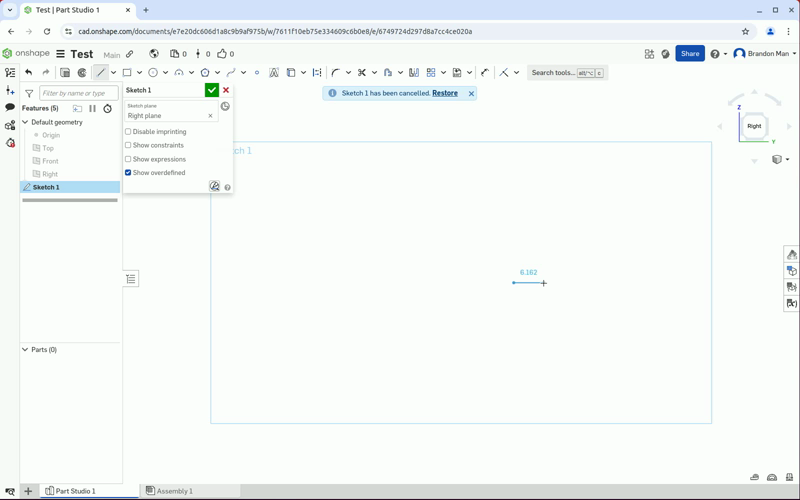
mouse_move(534, 279)
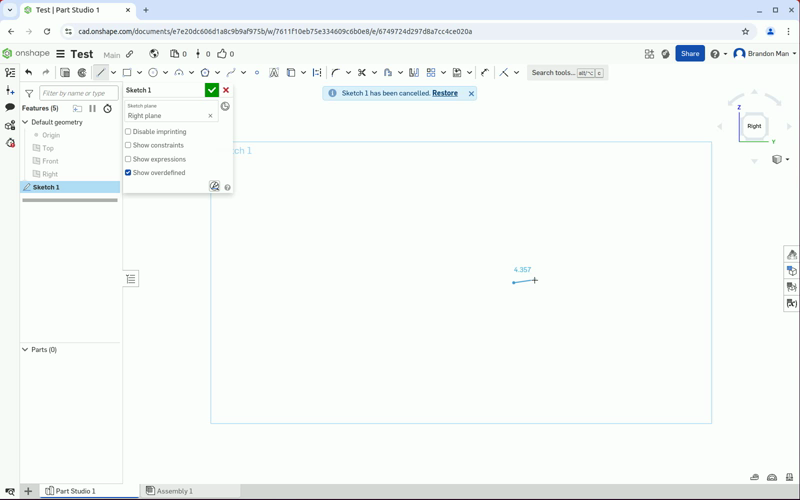
click(534, 279)
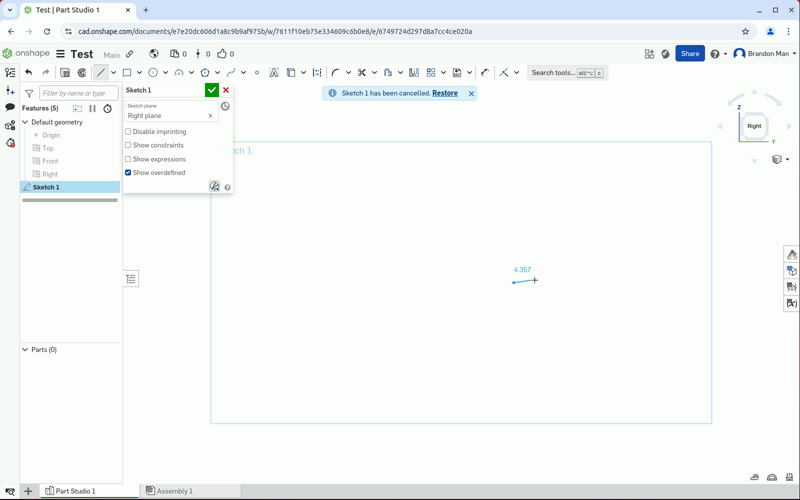
key_up(shift)
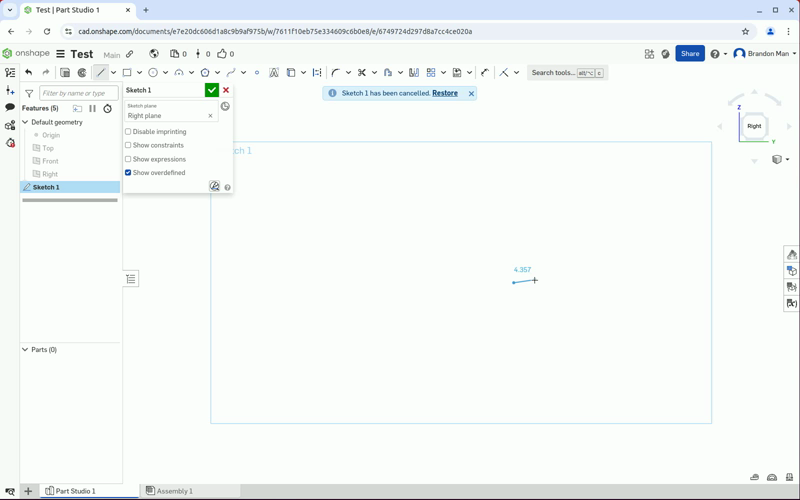
key_down(shift)
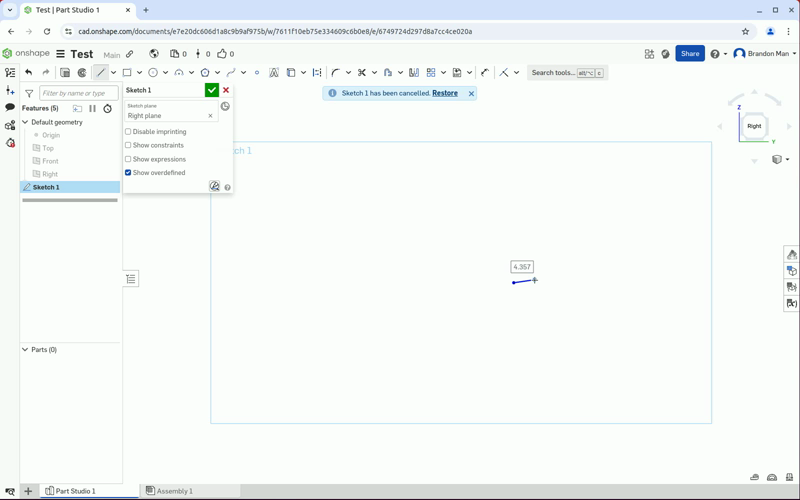
mouse_move(564, 279)
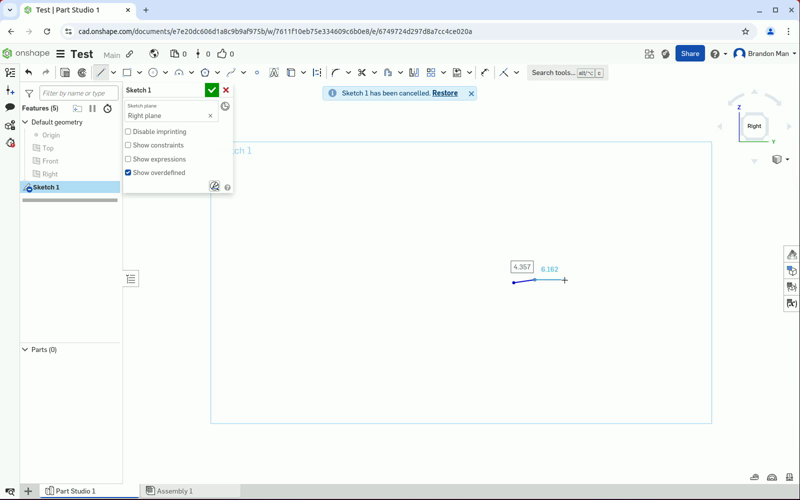
mouse_move(534, 275)
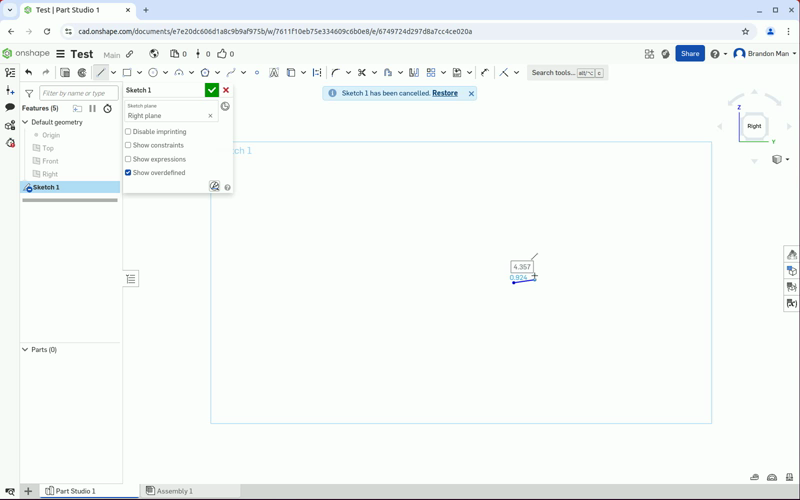
scroll(6)
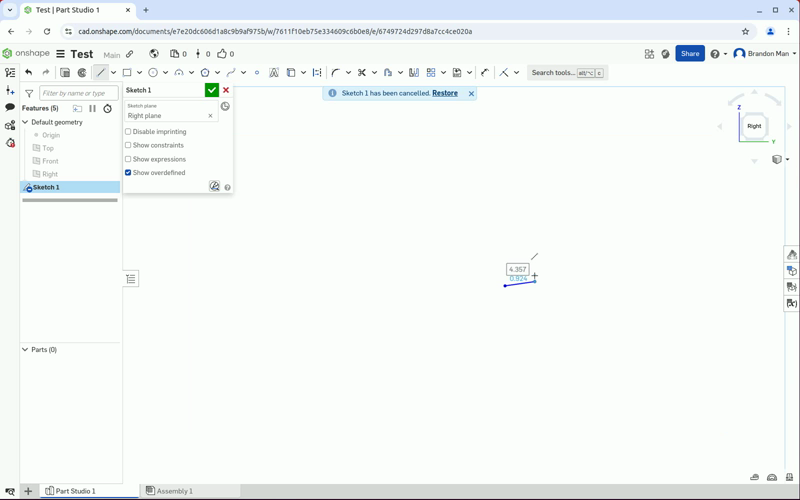
scroll(6)
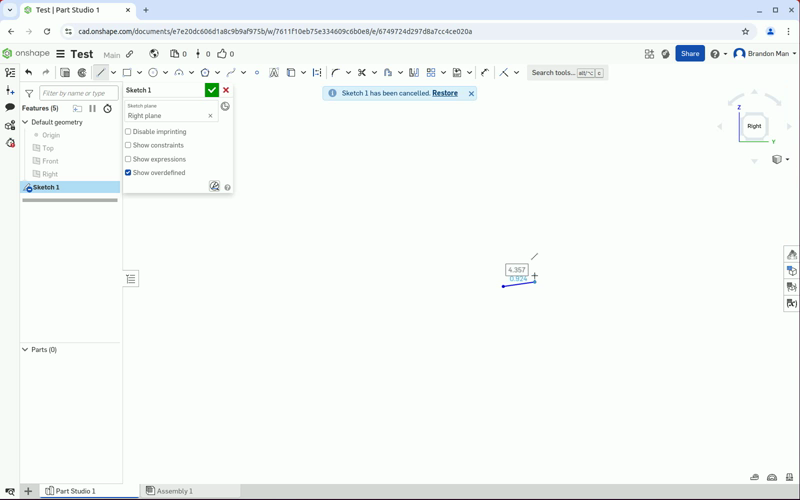
scroll(6)
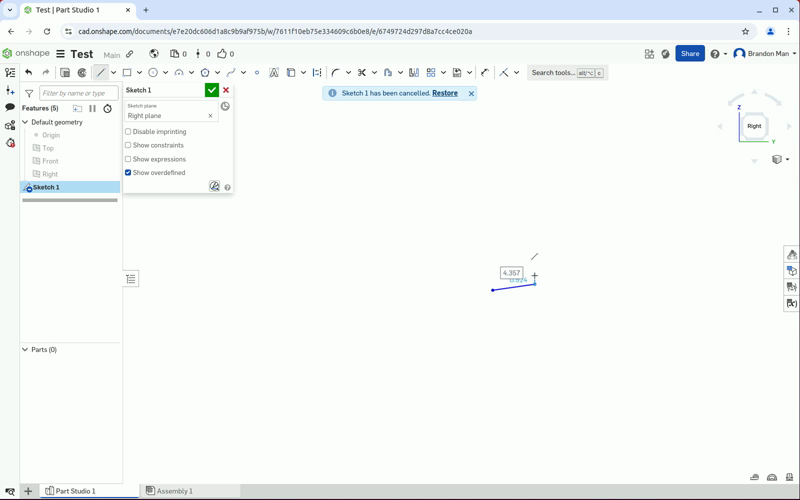
scroll(6)
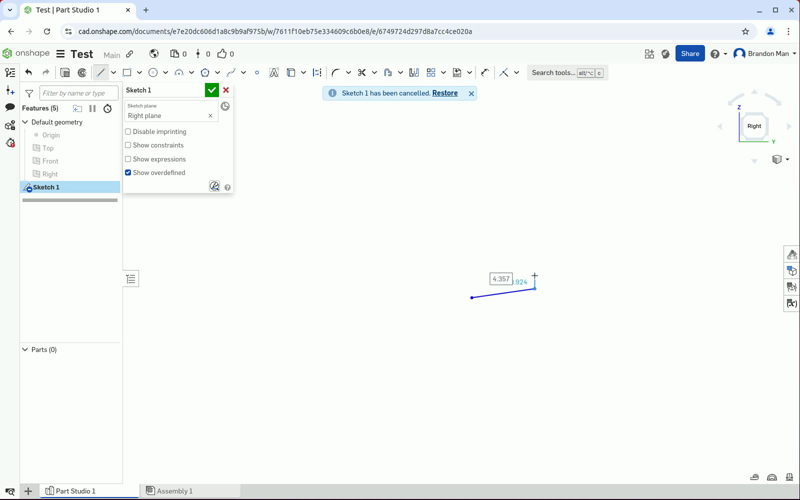
scroll(6)
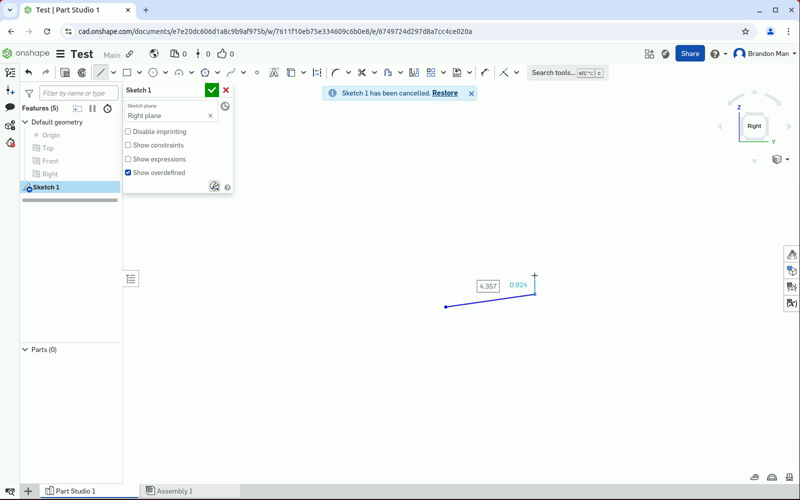
scroll(6)
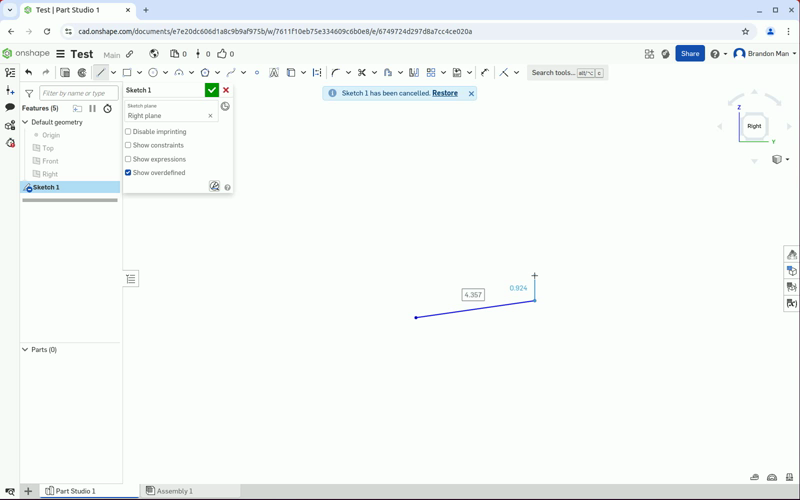
scroll(6)
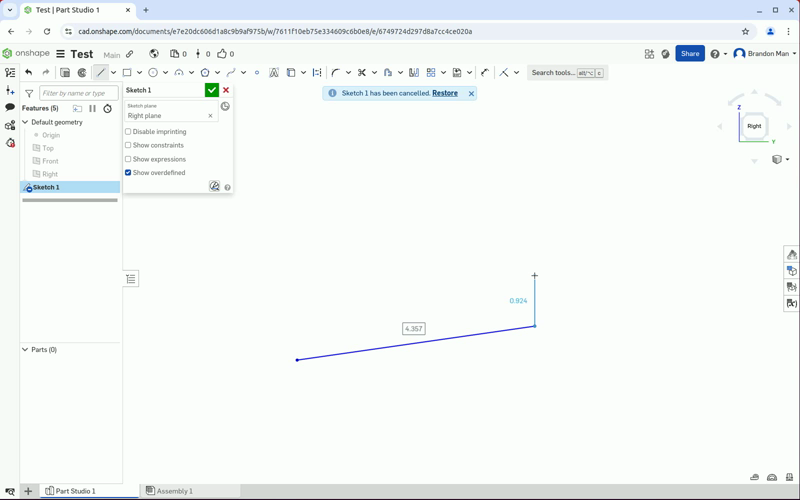
click(534, 275)
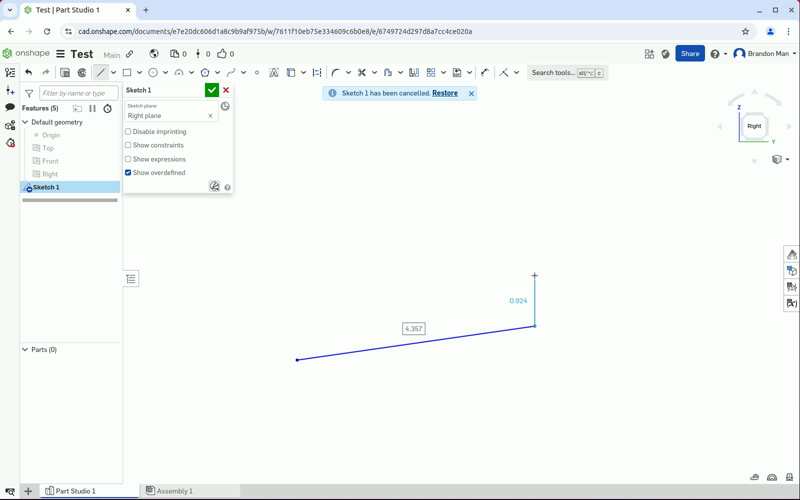
scroll(-6)
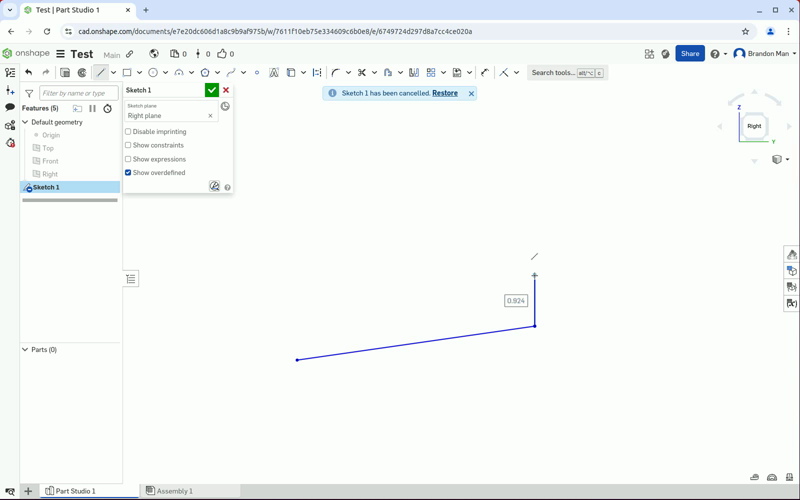
scroll(-6)
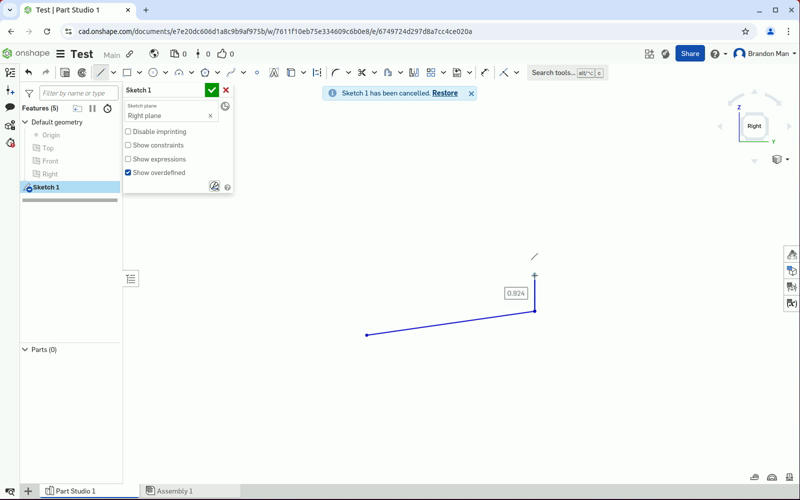
scroll(-6)
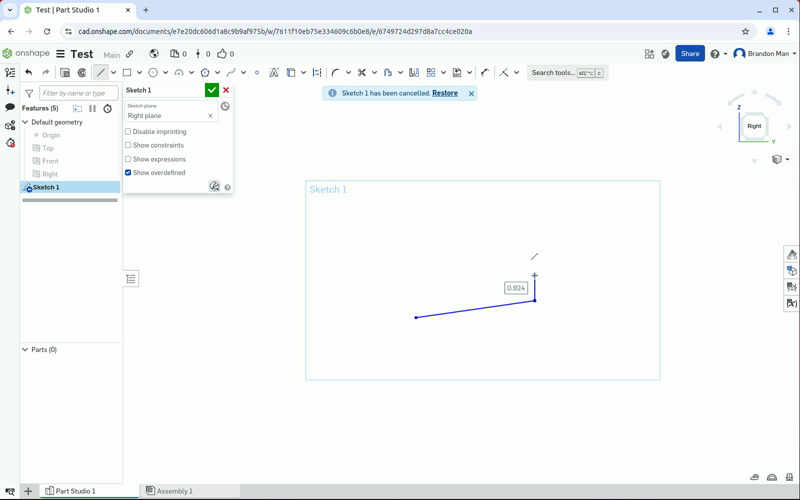
scroll(-6)
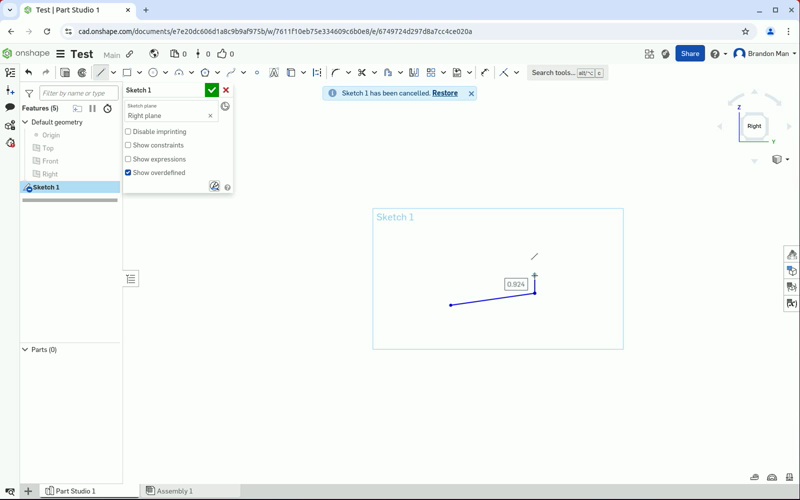
scroll(-6)
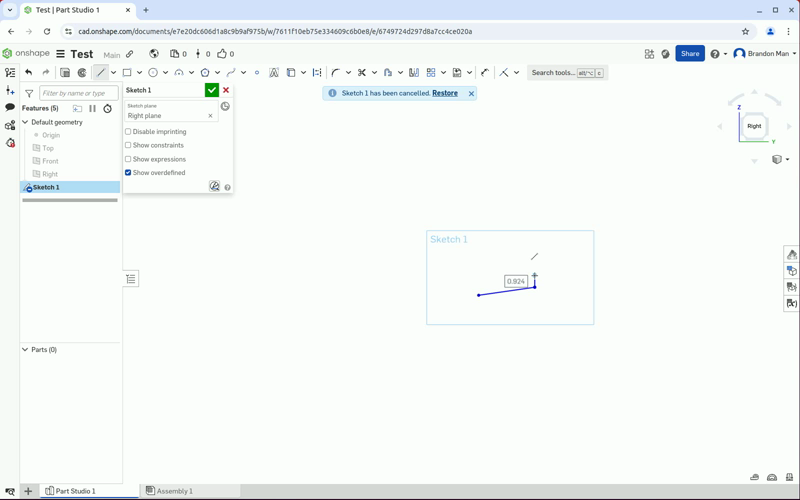
scroll(-6)
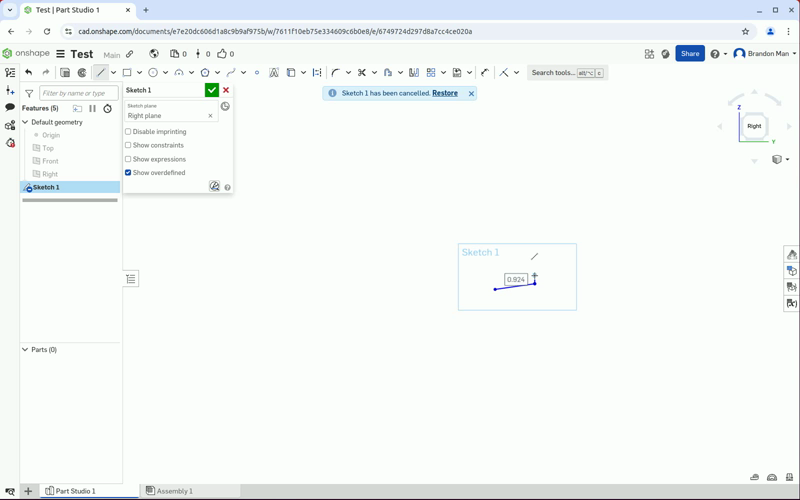
scroll(-6)
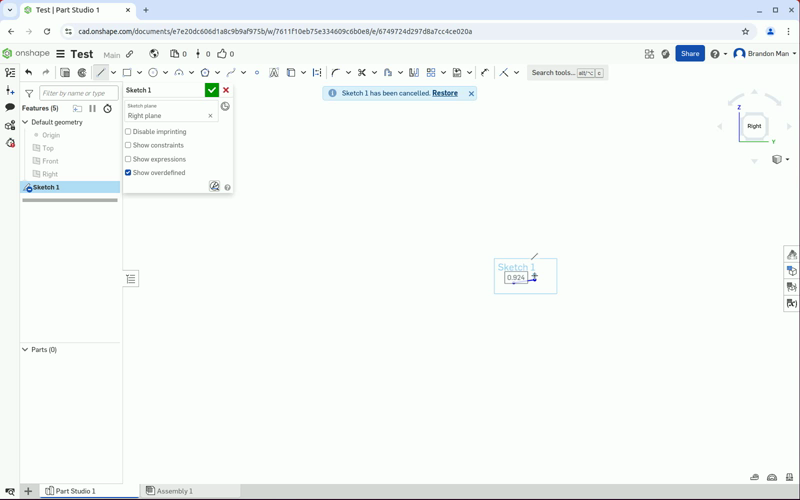
key_up(shift)
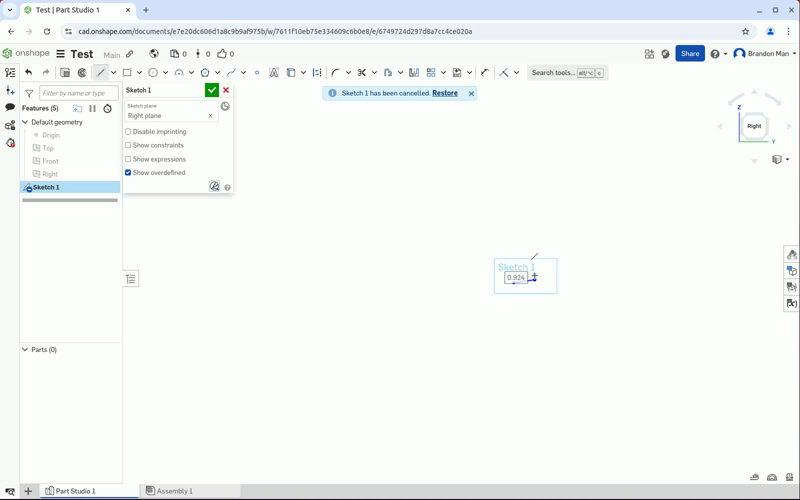
key_down(shift)
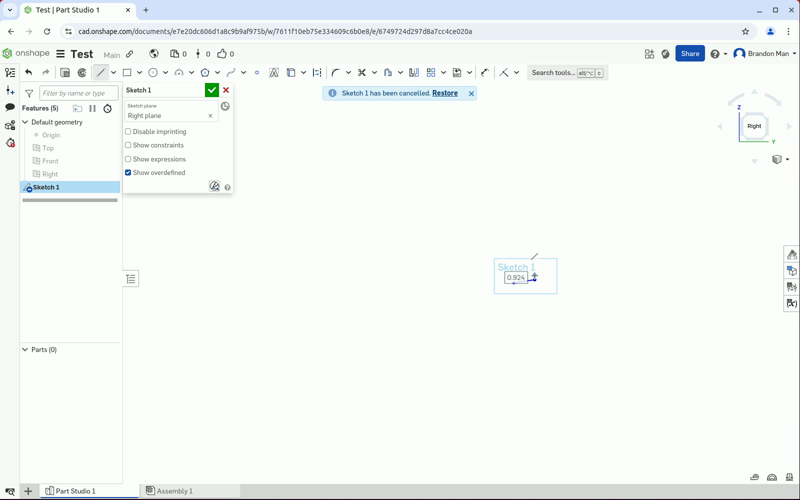
mouse_move(564, 275)
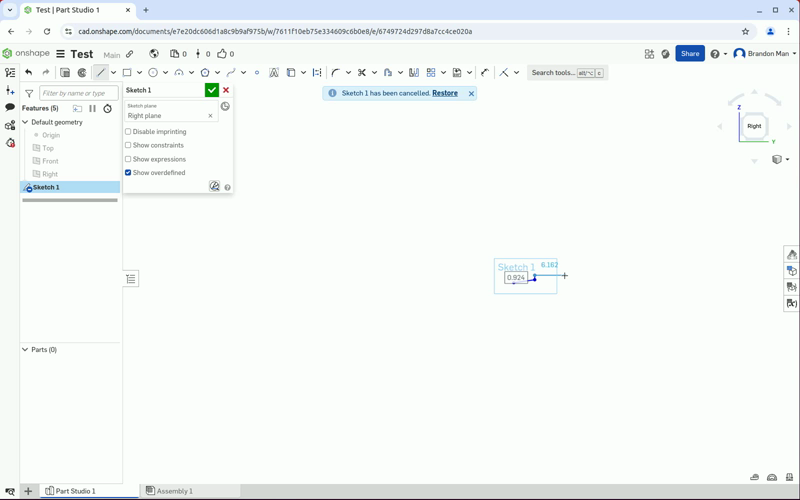
mouse_move(532, 275)
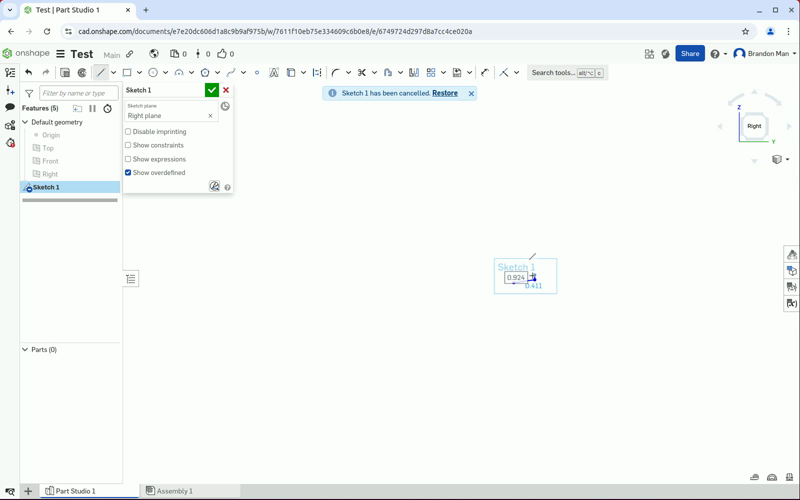
scroll(6)
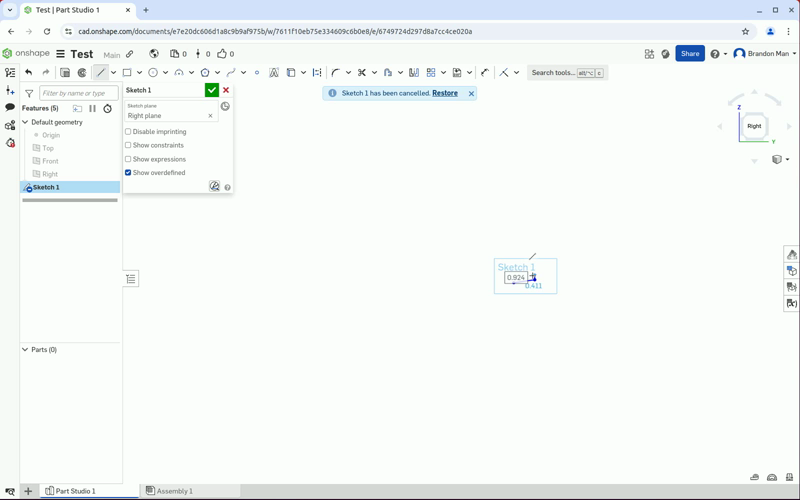
scroll(6)
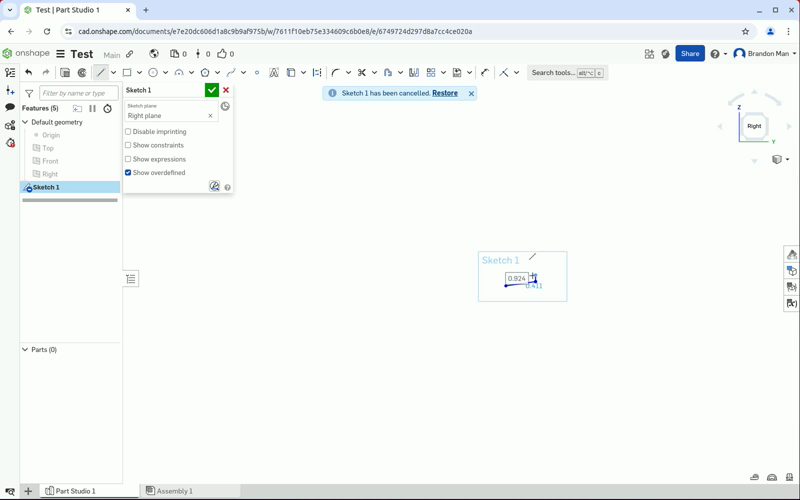
scroll(6)
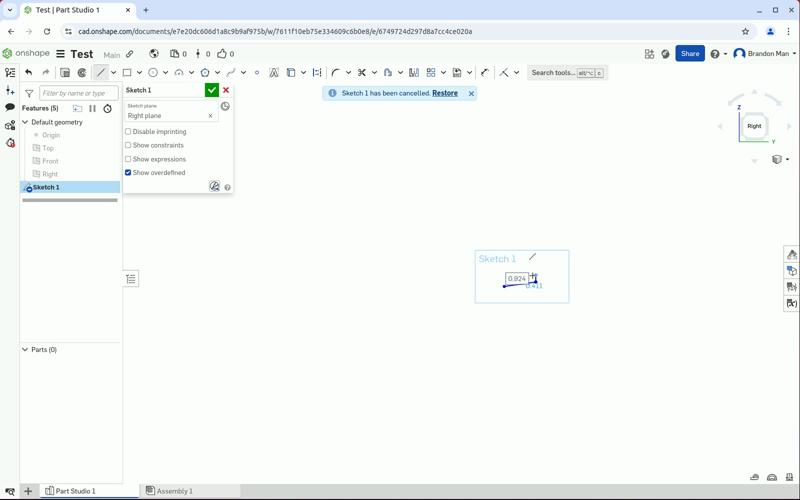
scroll(6)
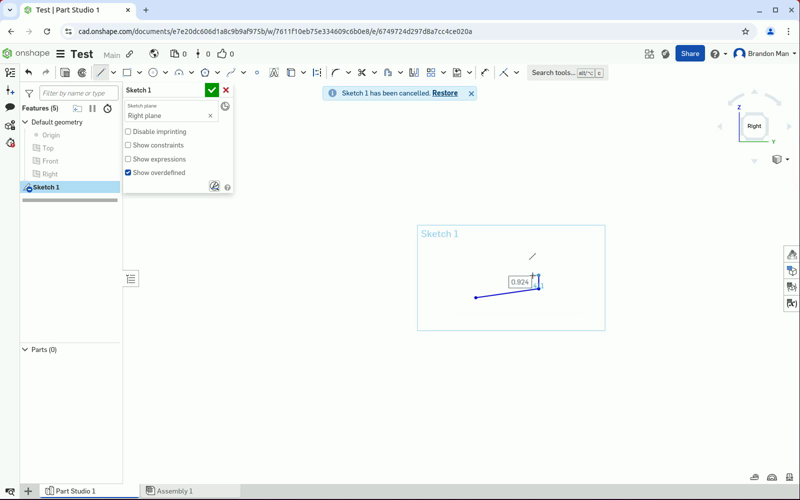
scroll(6)
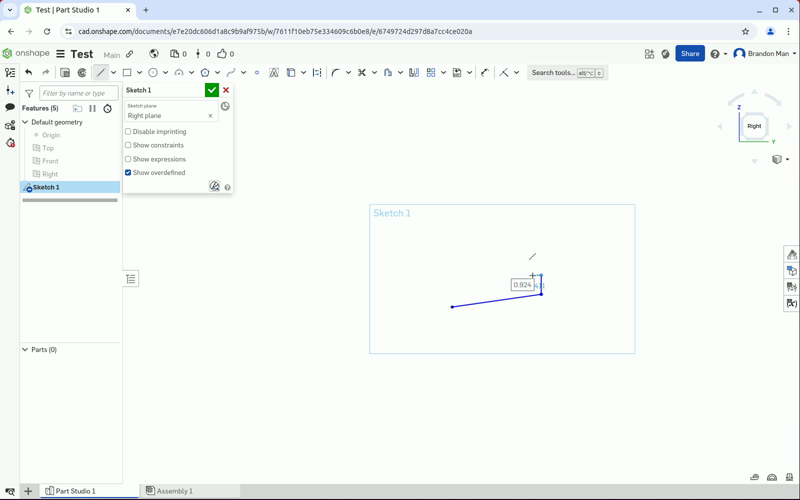
scroll(6)
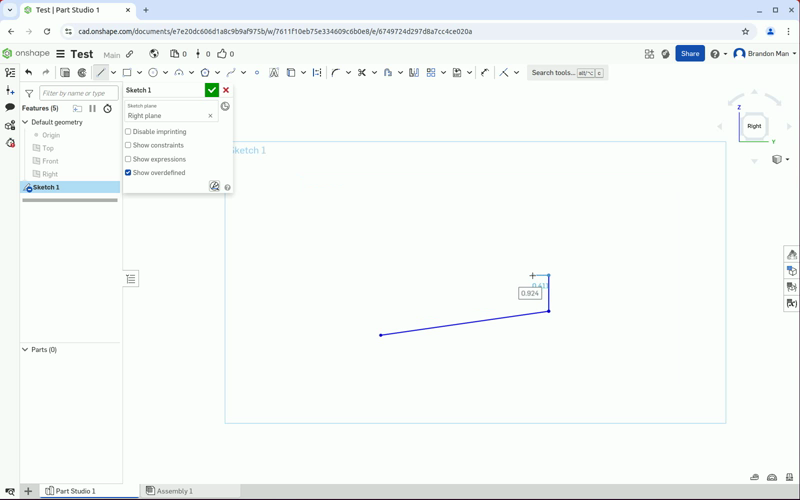
scroll(6)
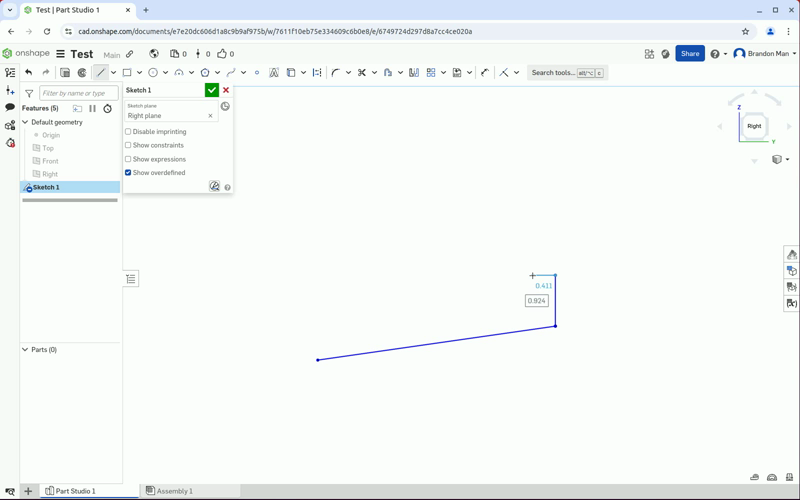
click(532, 275)
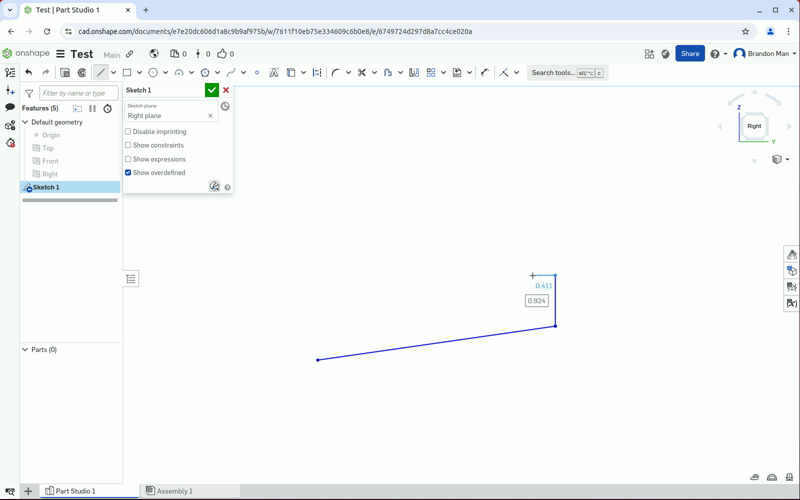
scroll(-6)
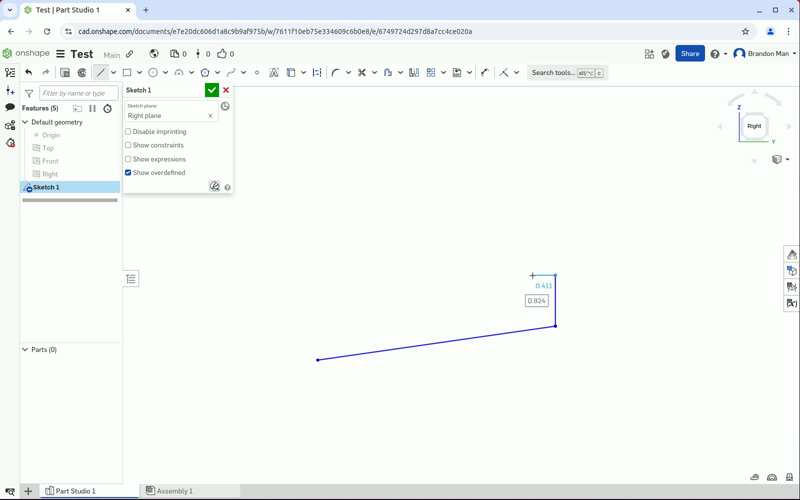
scroll(-6)
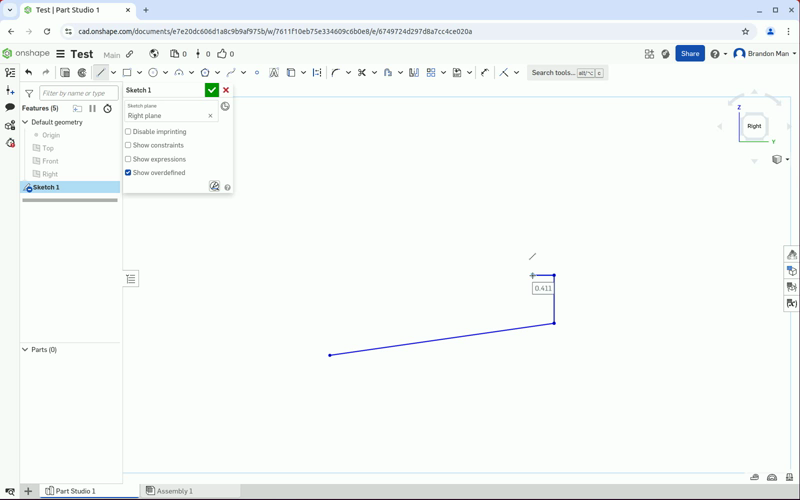
scroll(-6)
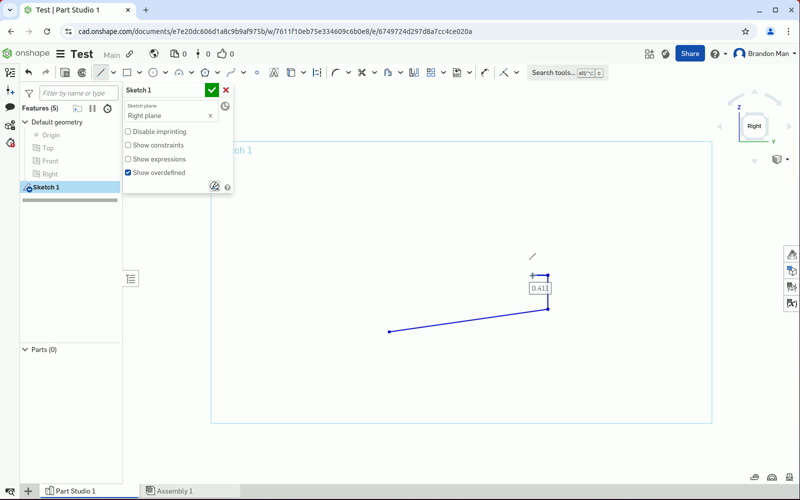
scroll(-6)
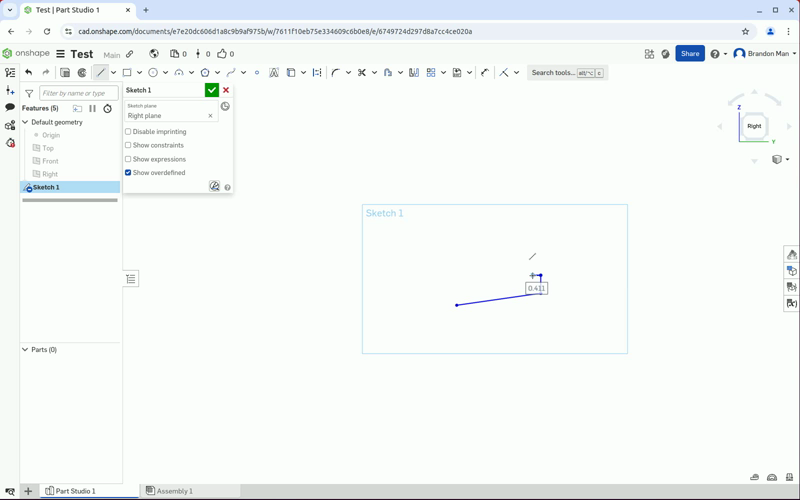
scroll(-6)
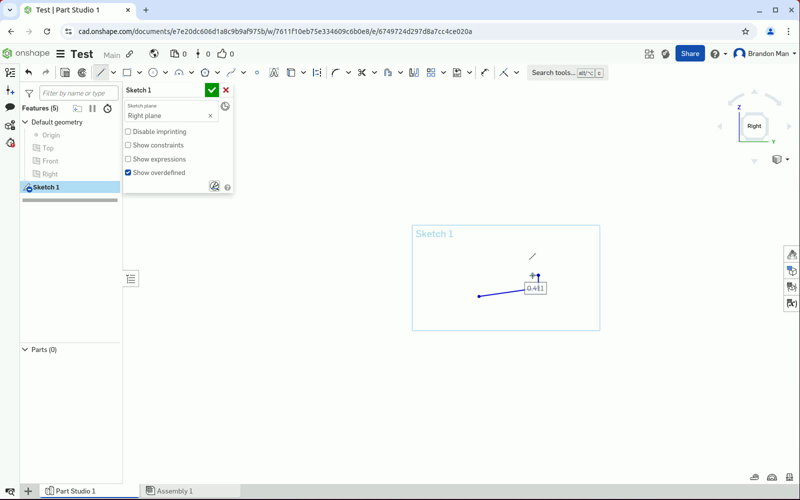
scroll(-6)
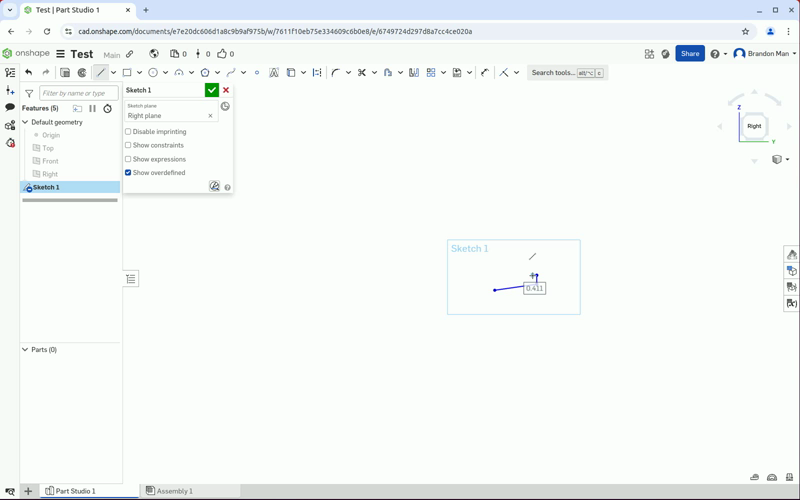
scroll(-6)
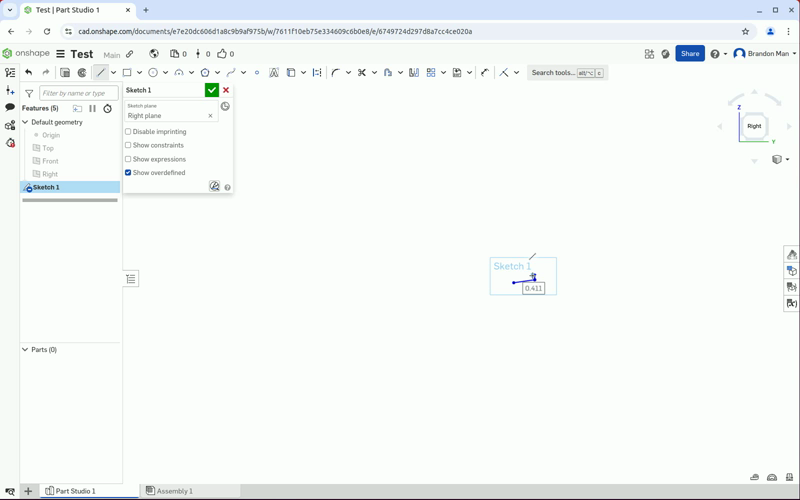
key_up(shift)
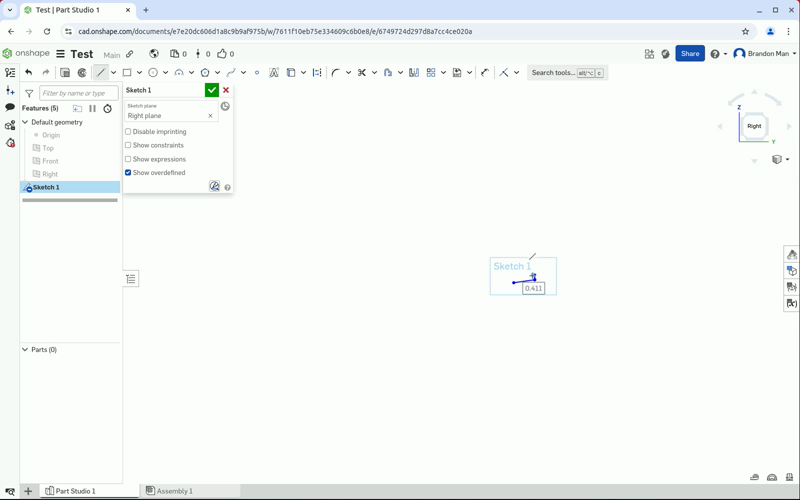
key_down(shift)
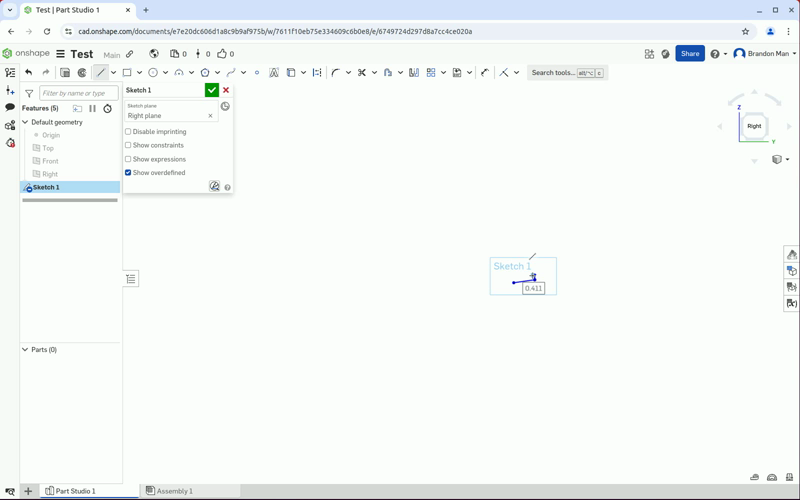
mouse_move(562, 275)
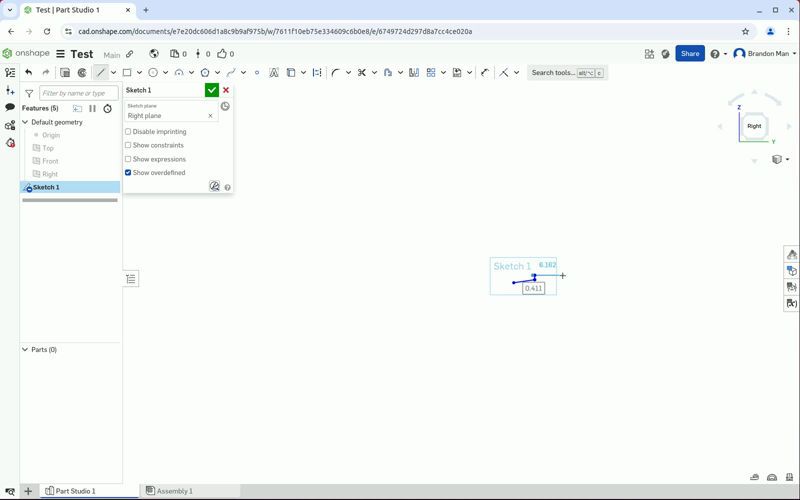
mouse_move(513, 275)
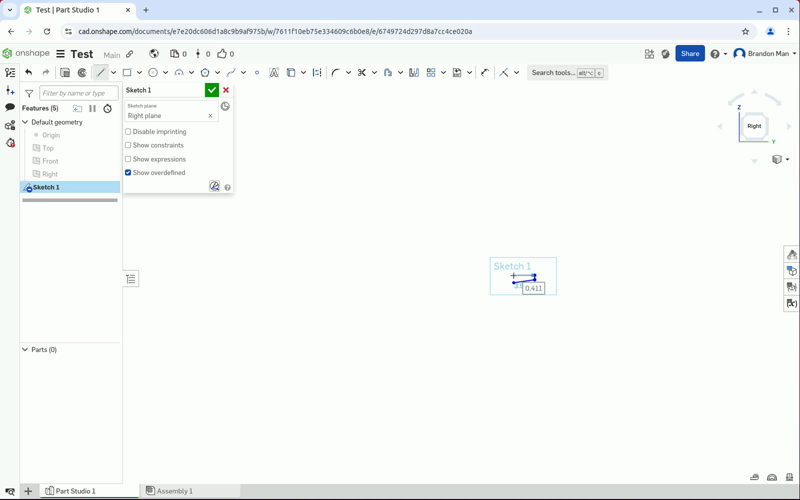
click(513, 275)
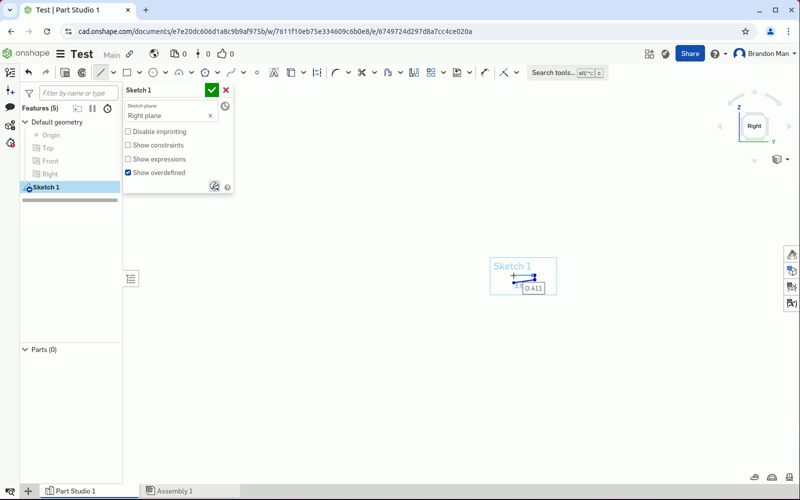
key_up(shift)
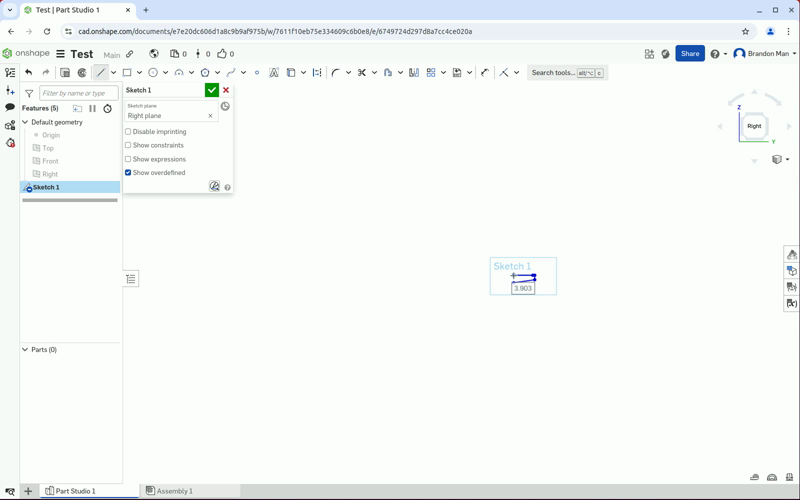
mouse_move(543, 275)
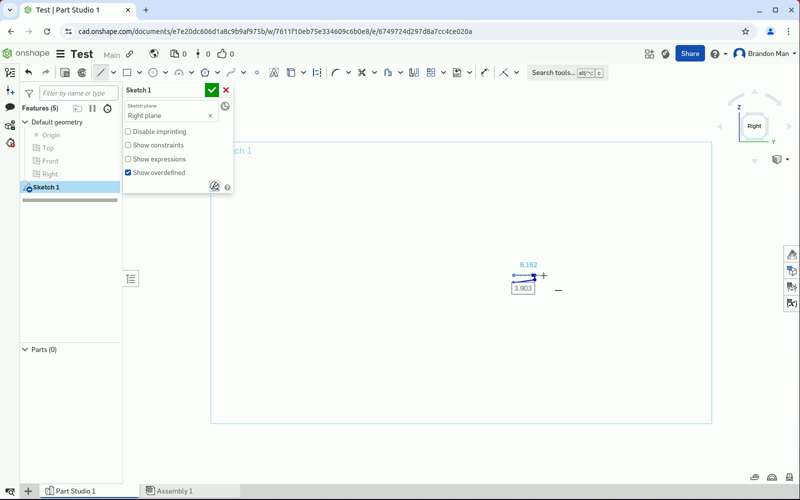
key_down(shift)
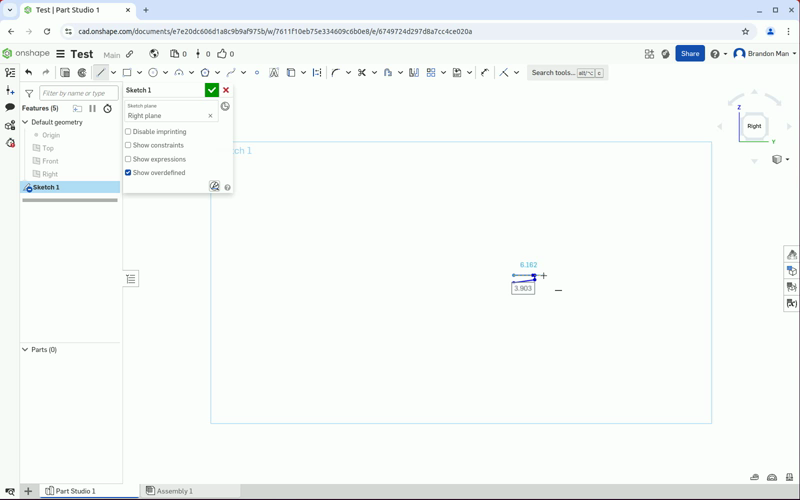
mouse_move(513, 282)
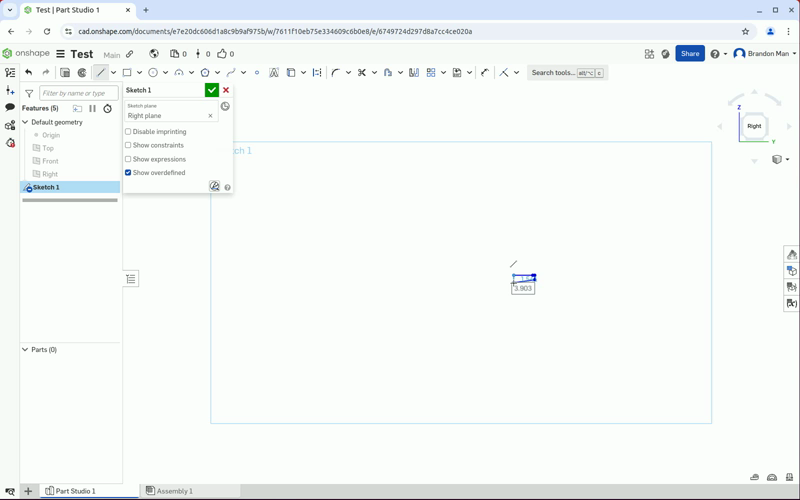
key_up(shift)
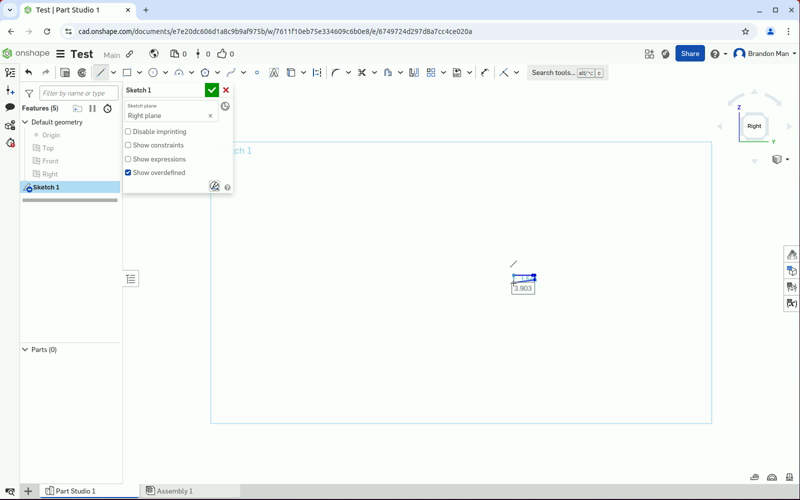
click(513, 282)
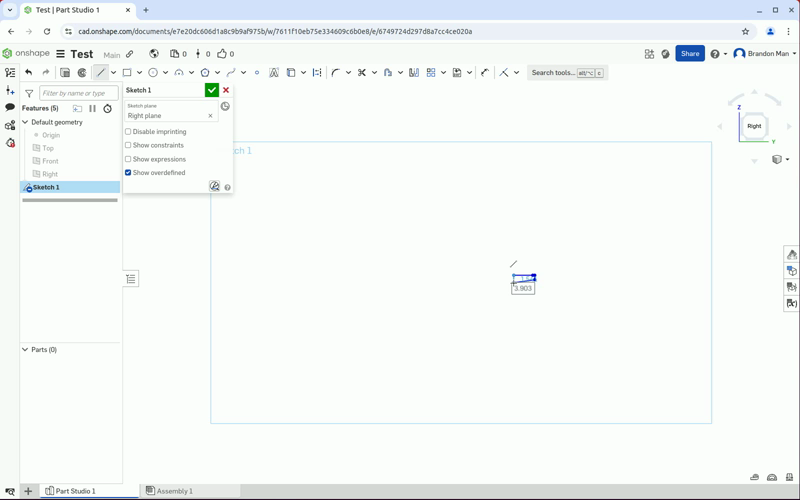
key(esc)
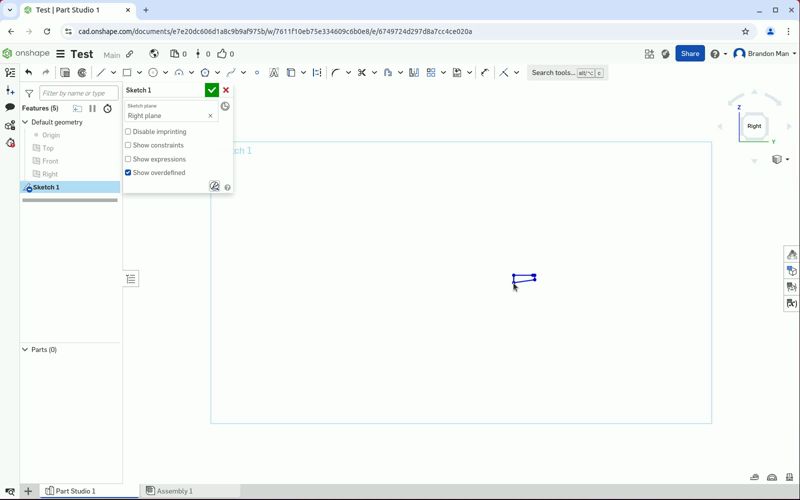
mouse_move(533, 276)
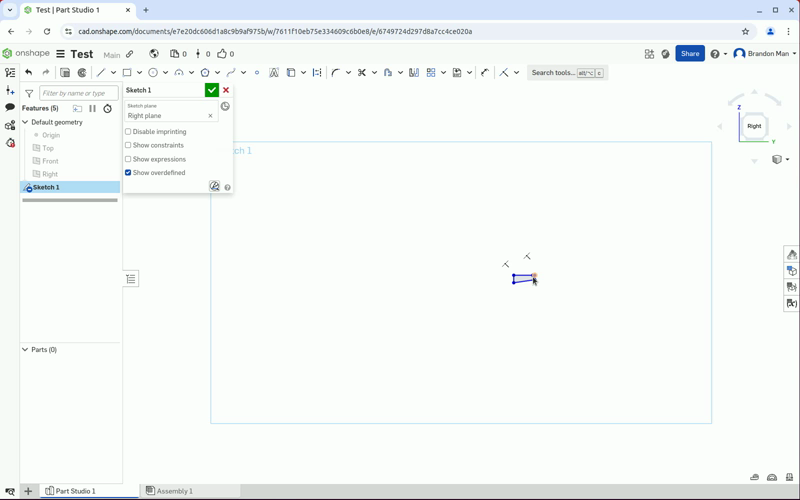
scroll(6)
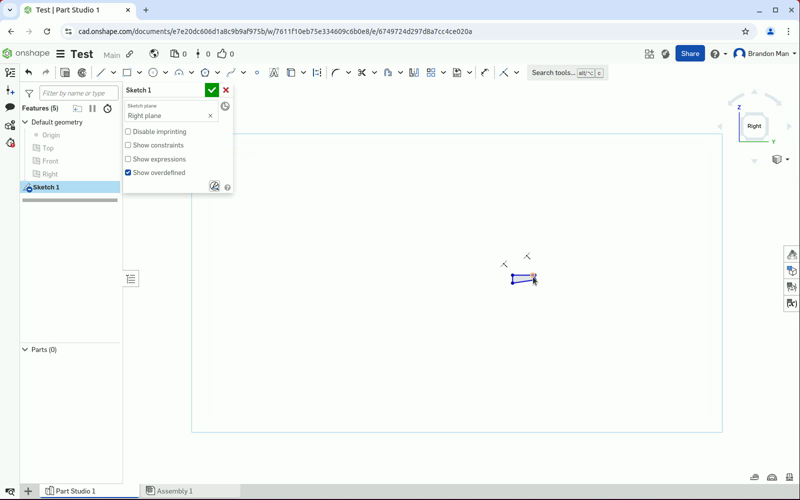
scroll(6)
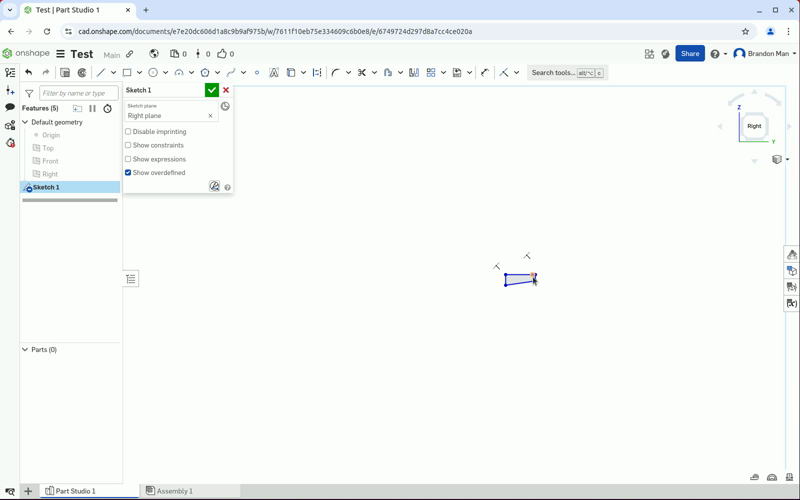
scroll(6)
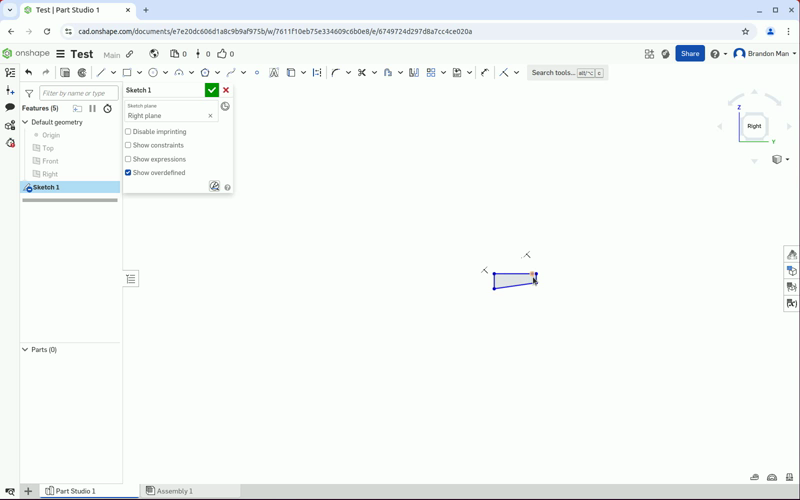
scroll(6)
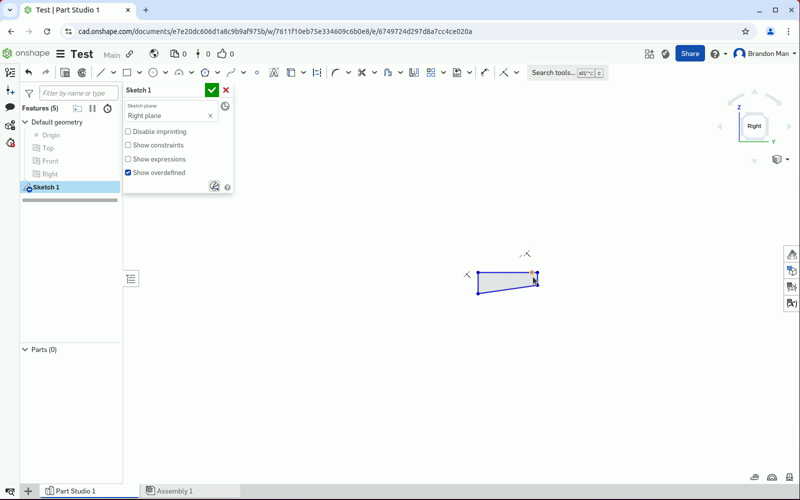
scroll(6)
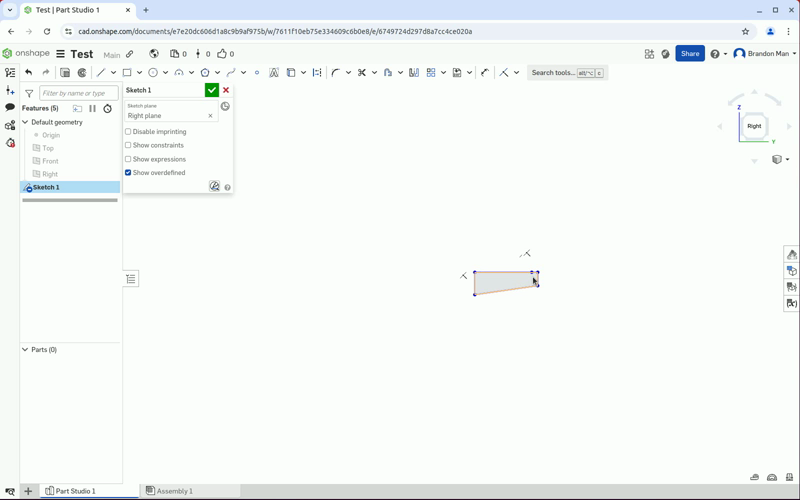
scroll(6)
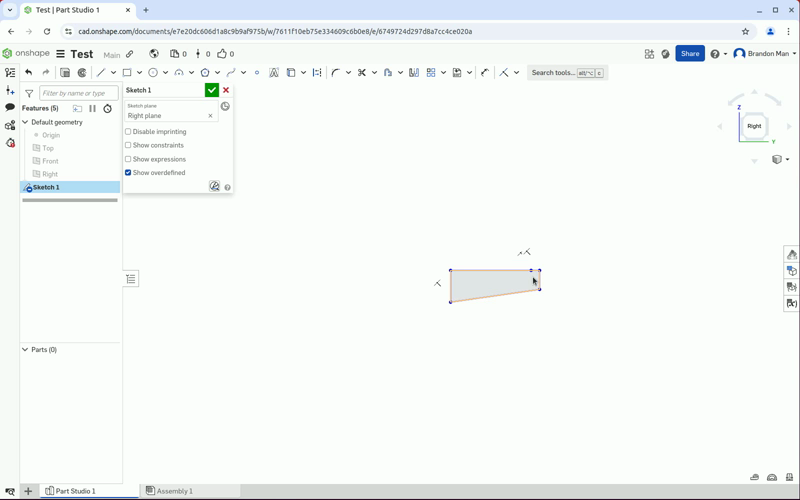
scroll(6)
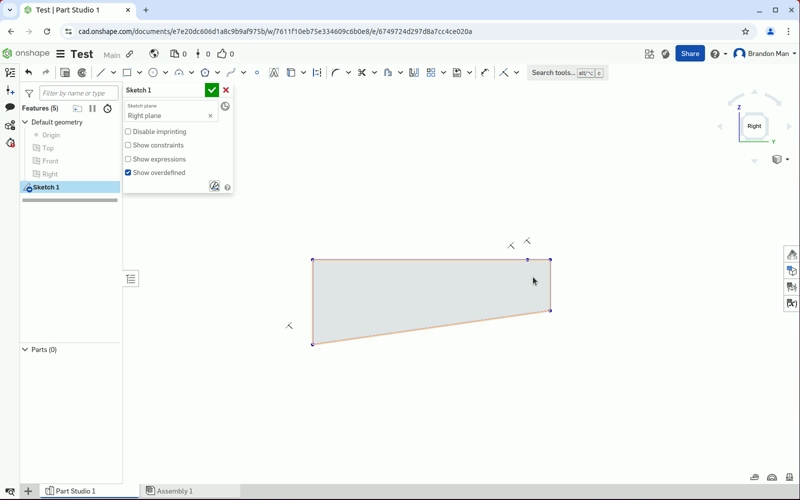
click(533, 276)
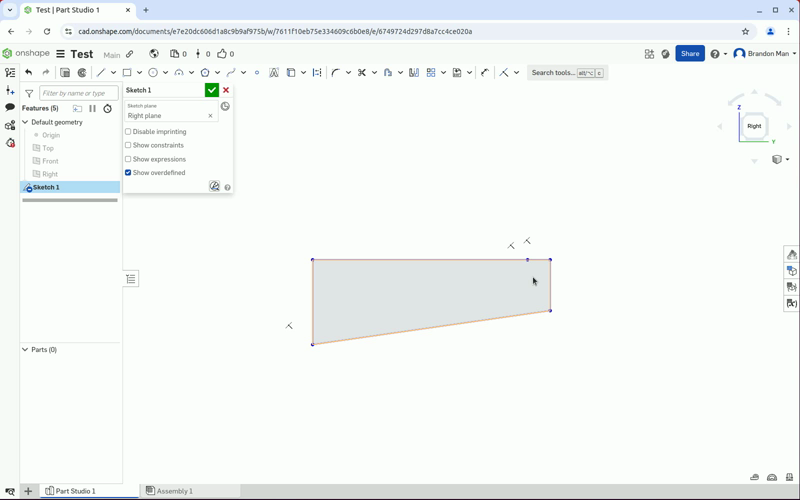
scroll(-6)
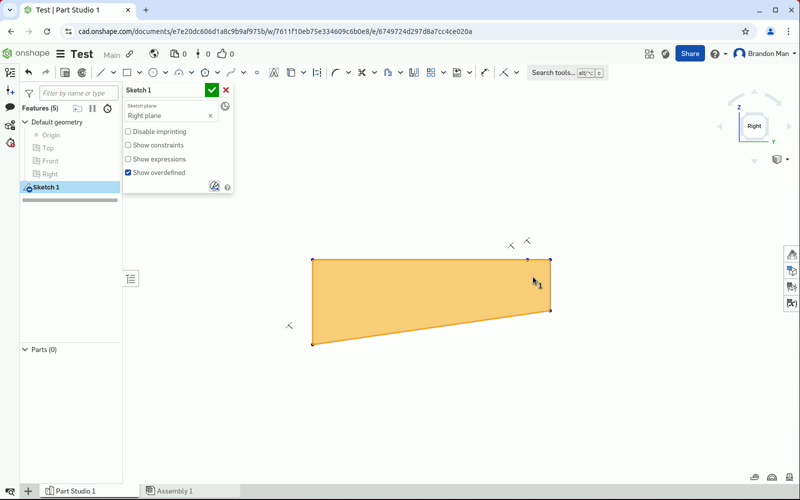
scroll(-6)
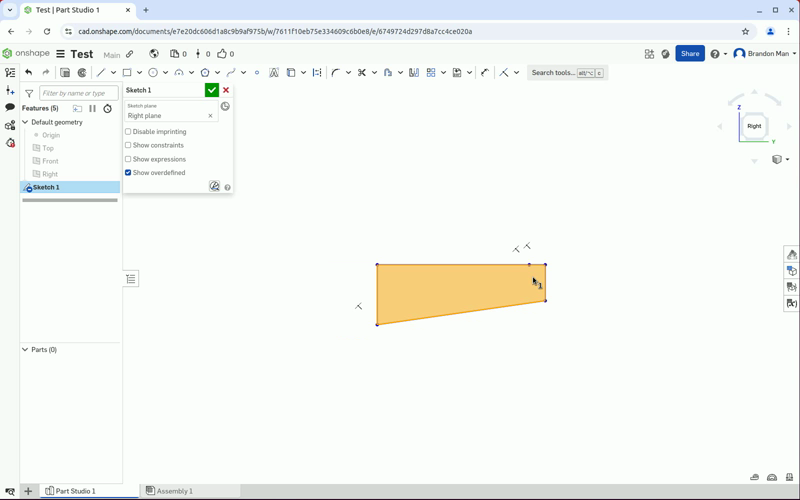
scroll(-6)
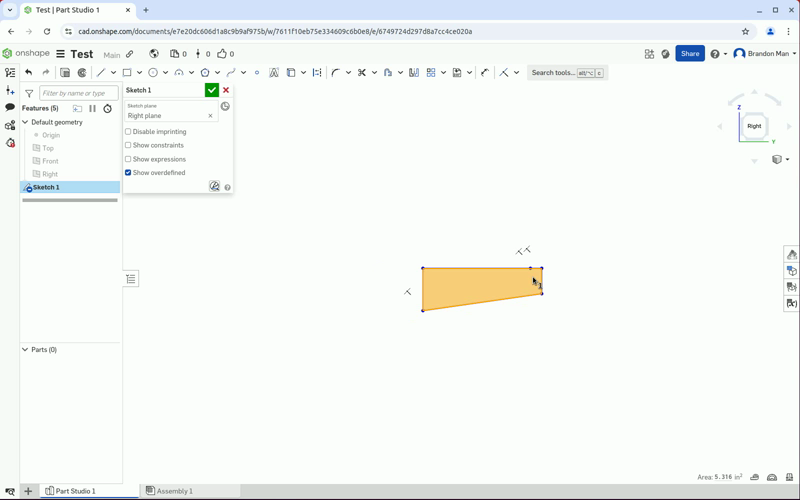
scroll(-6)
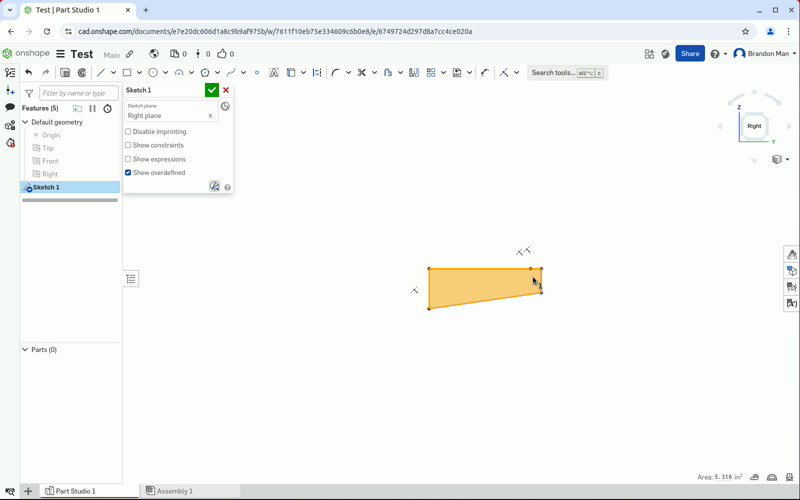
scroll(-6)
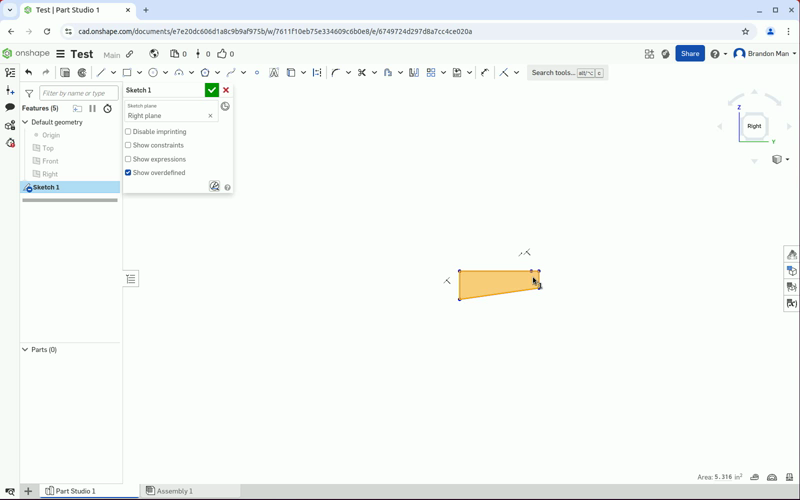
scroll(-6)
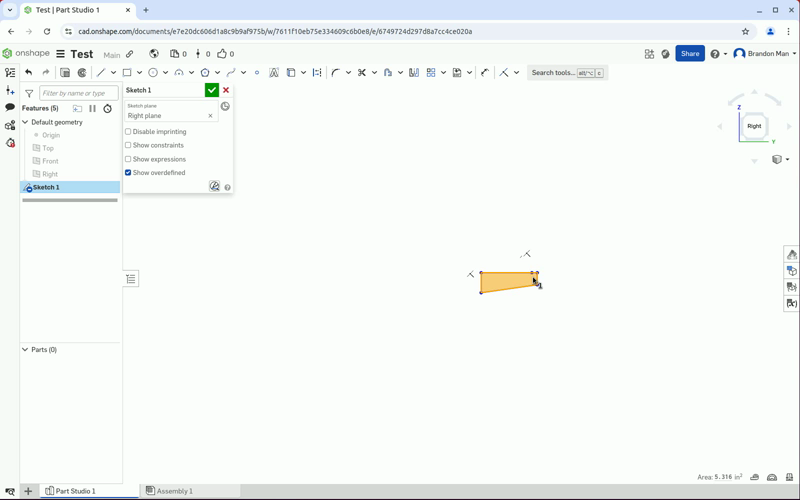
scroll(-6)
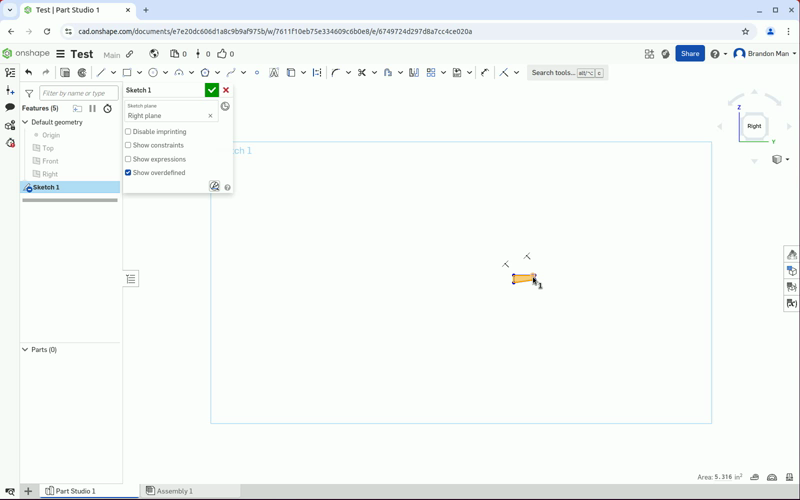
mouse_move(73, 352)
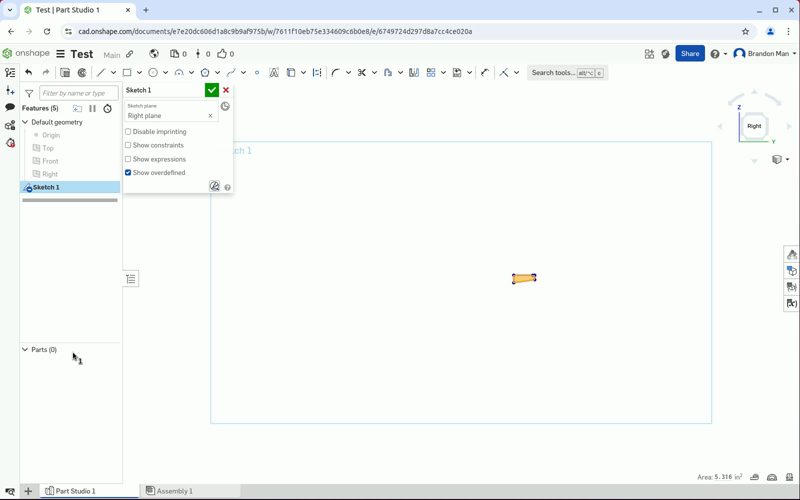
key(shift+y)
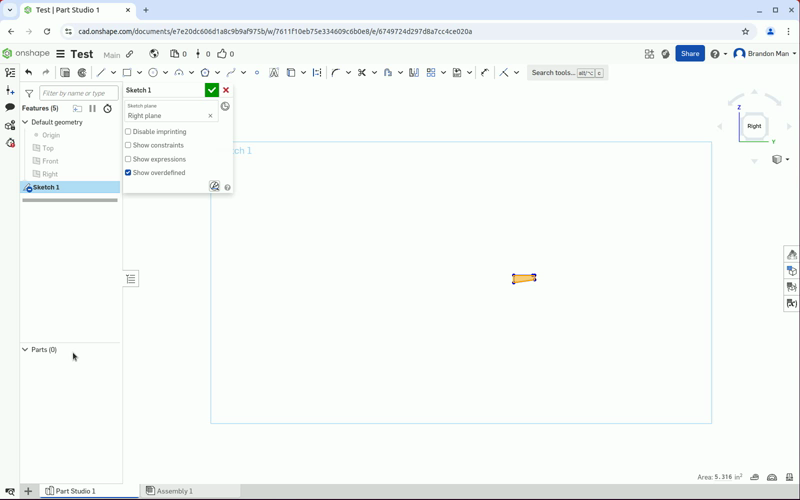
key(shift+e)
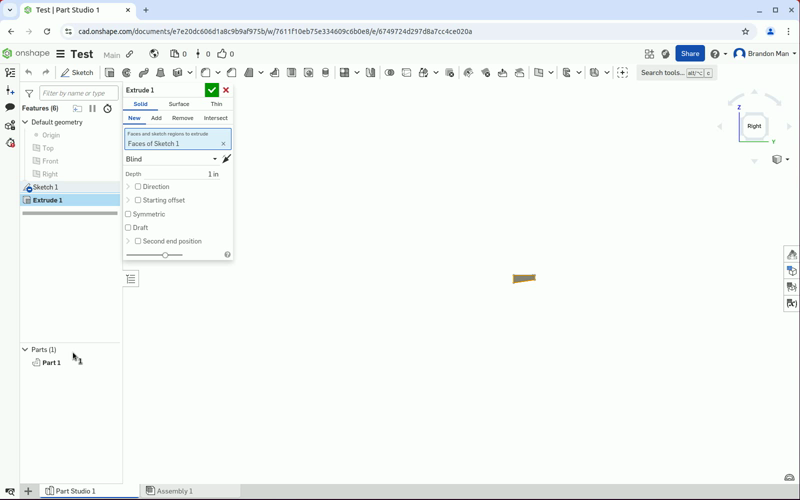
mouse_move(143, 106)
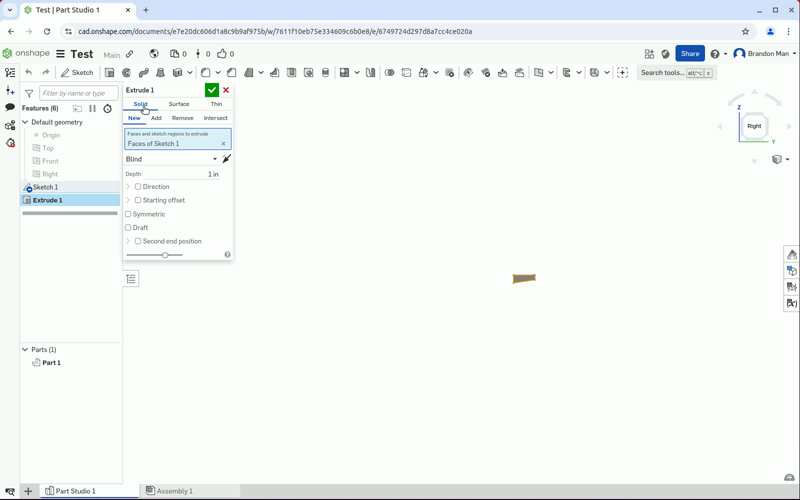
click(143, 106)
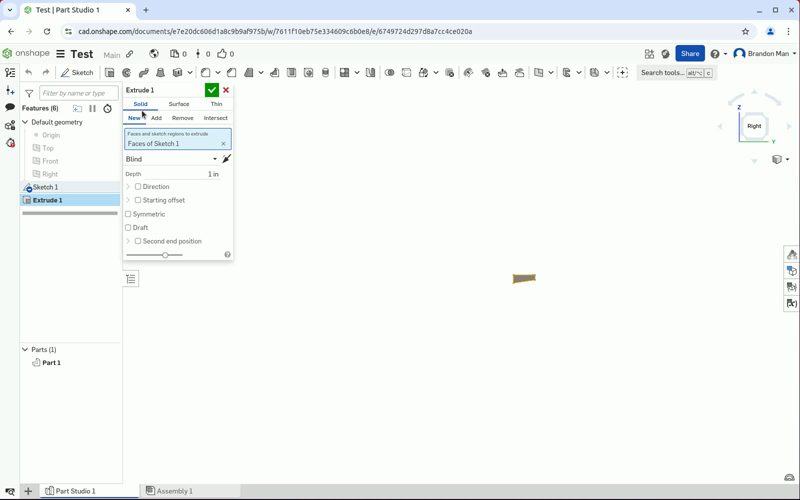
mouse_move(137, 120)
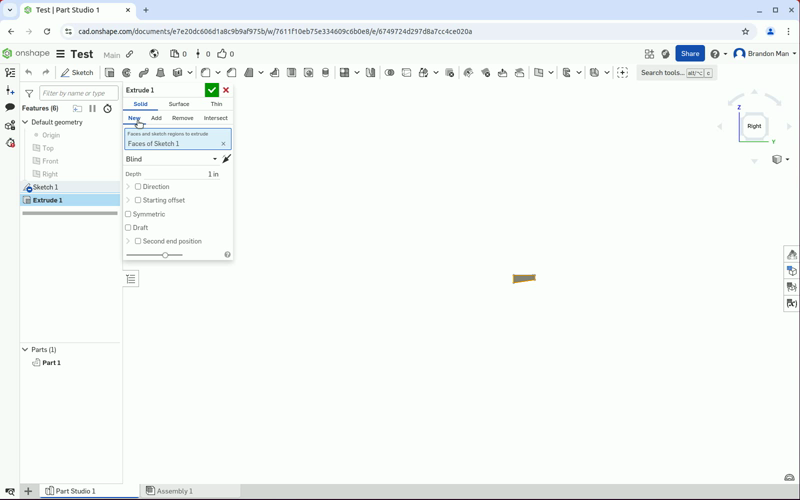
click(137, 120)
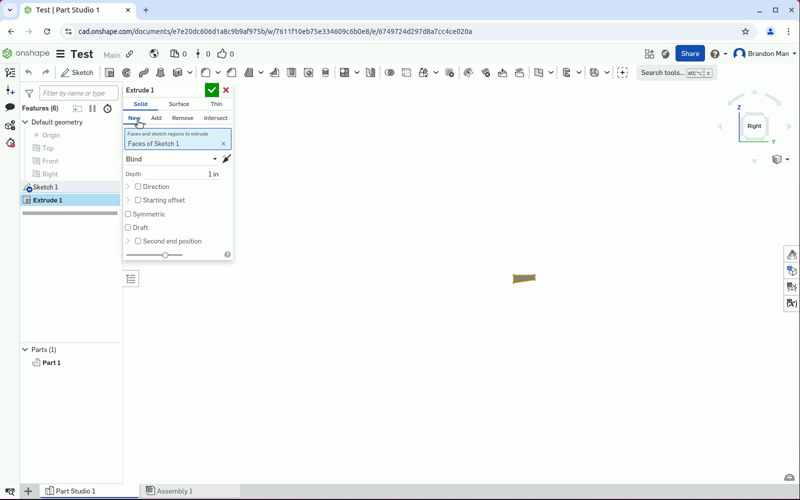
key(tab, 4)
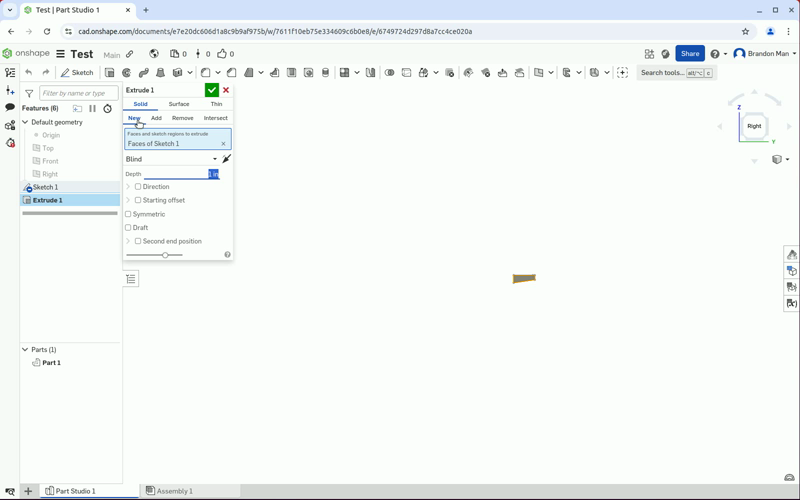
text(-4.333)
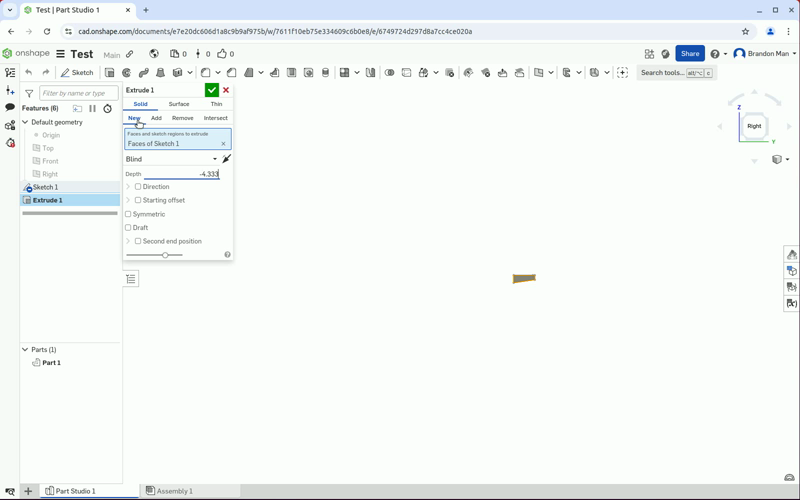
key(enter)
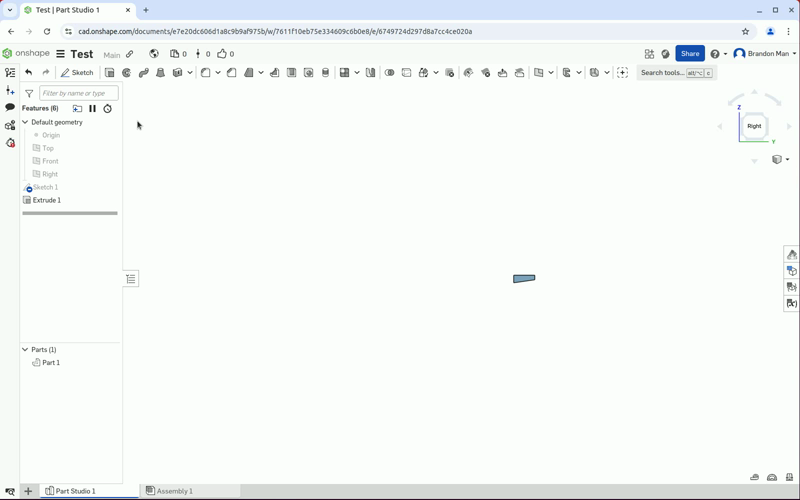
key(shift+h)
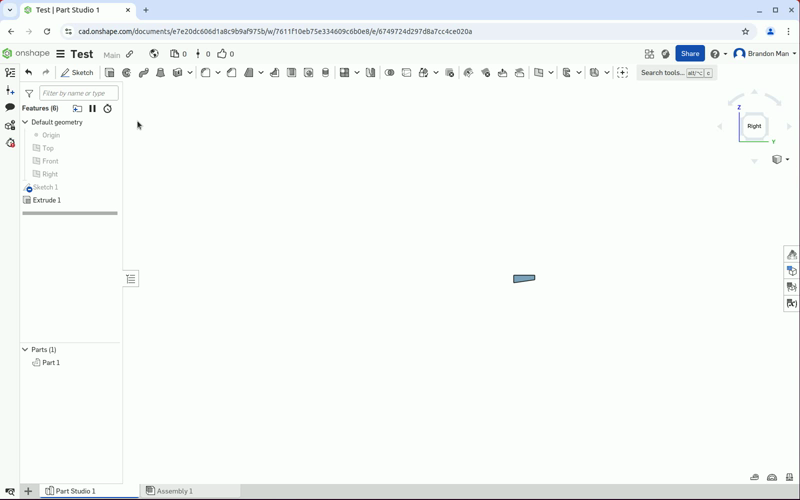
key(shift+h)
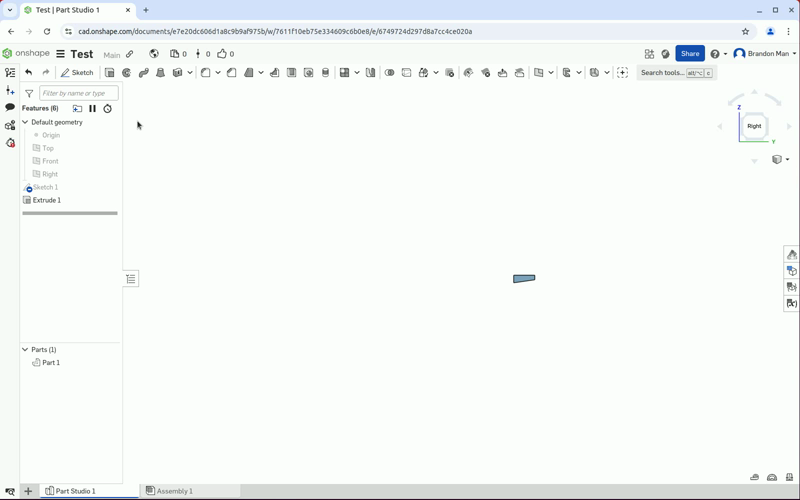
mouse_move(73, 189)
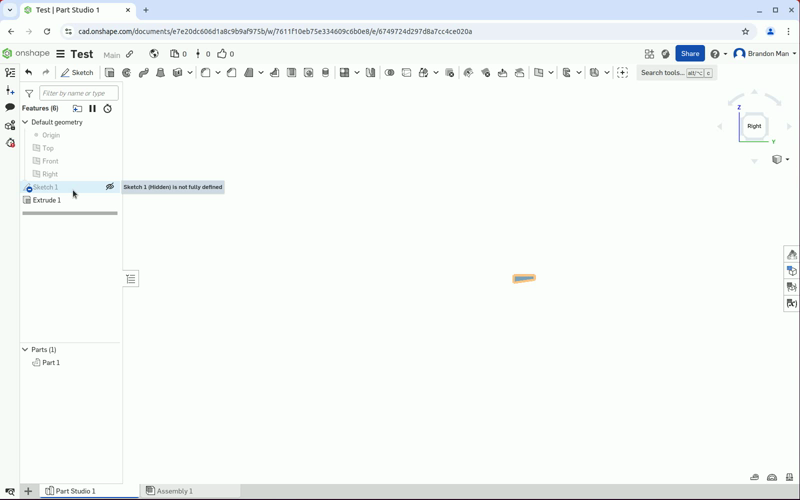
click(73, 189)
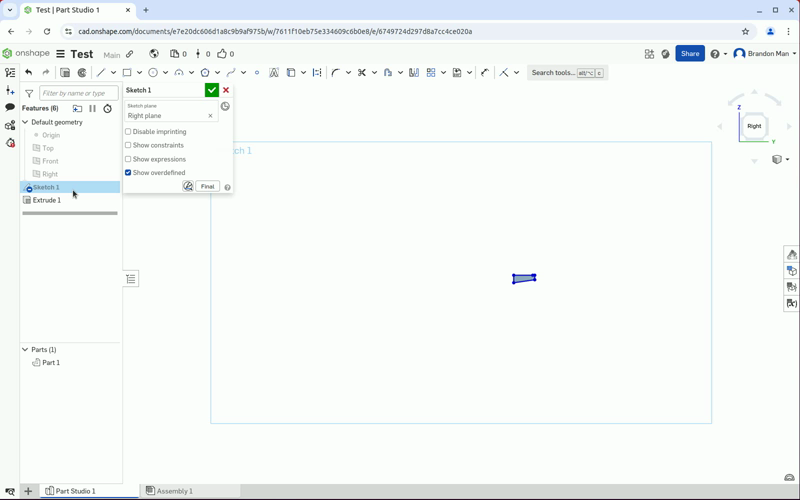
mouse_move(229, 92)
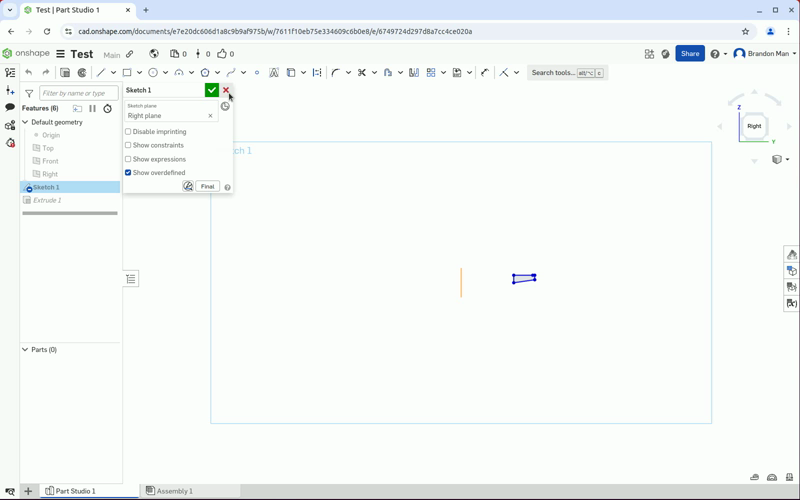
click(229, 92)
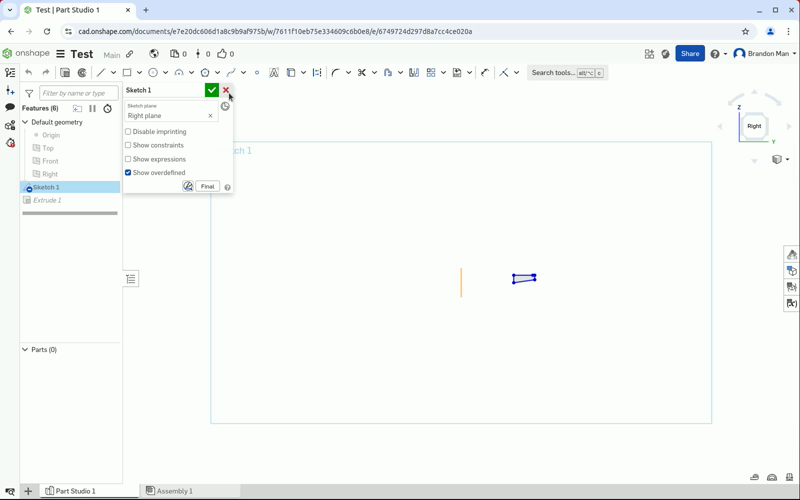
key(shift+s)
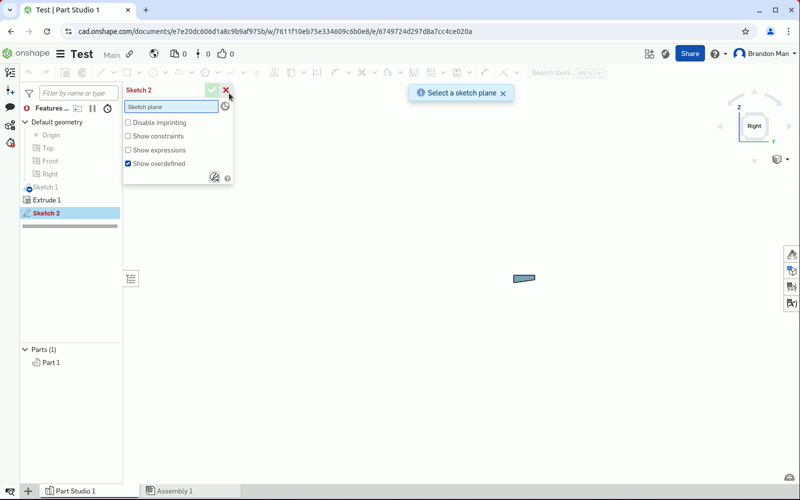
mouse_move(73, 176)
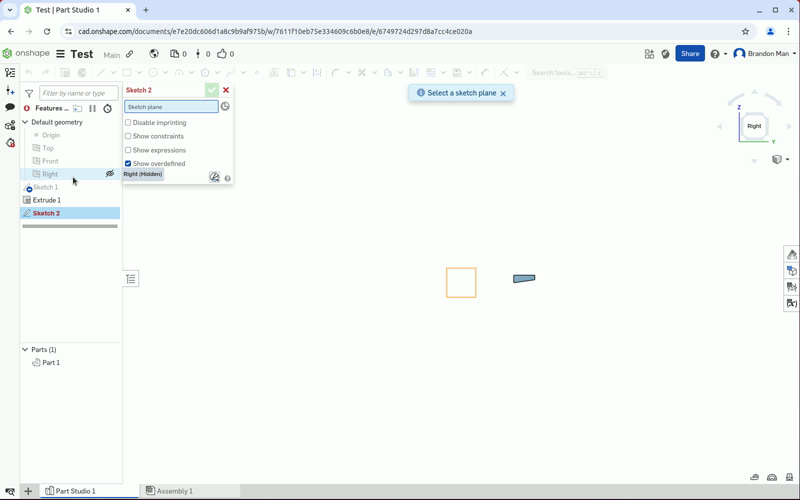
click(73, 176)
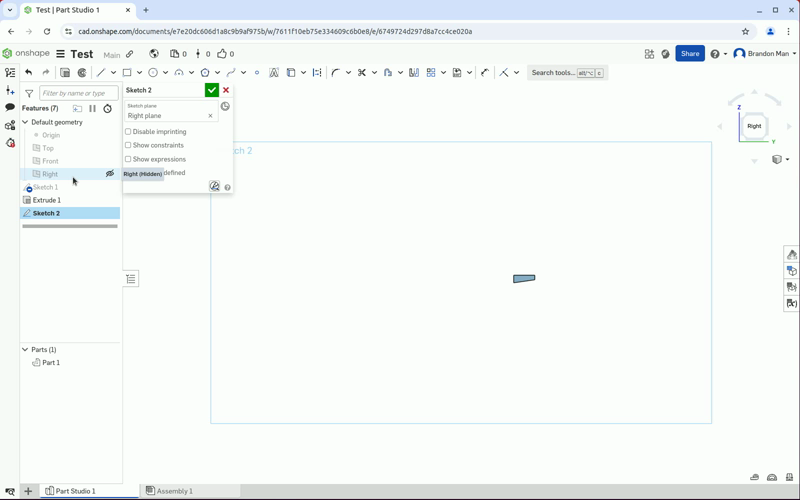
mouse_move(73, 352)
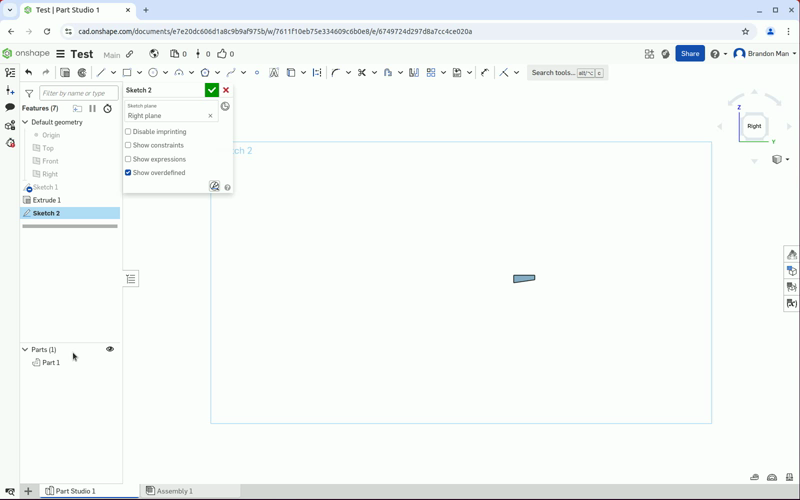
key(y)
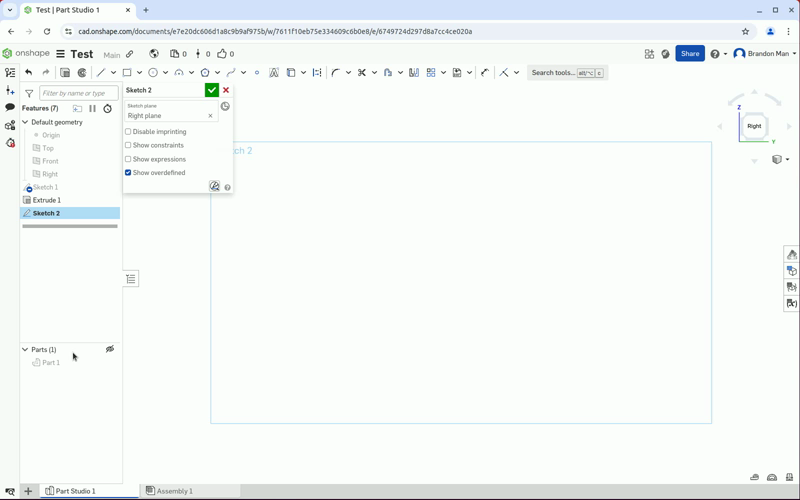
key(l)
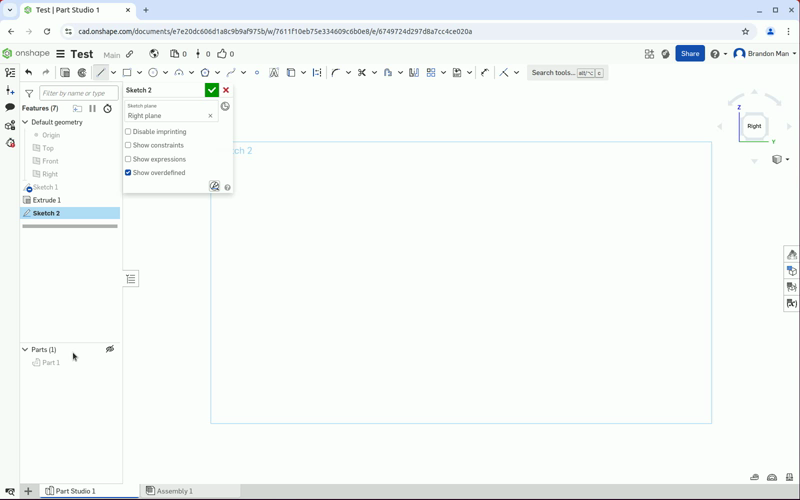
key_down(shift)
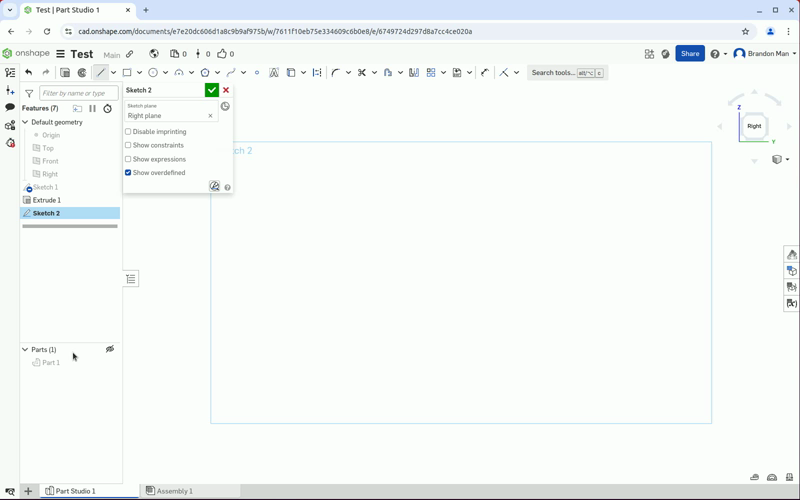
mouse_move(358, 282)
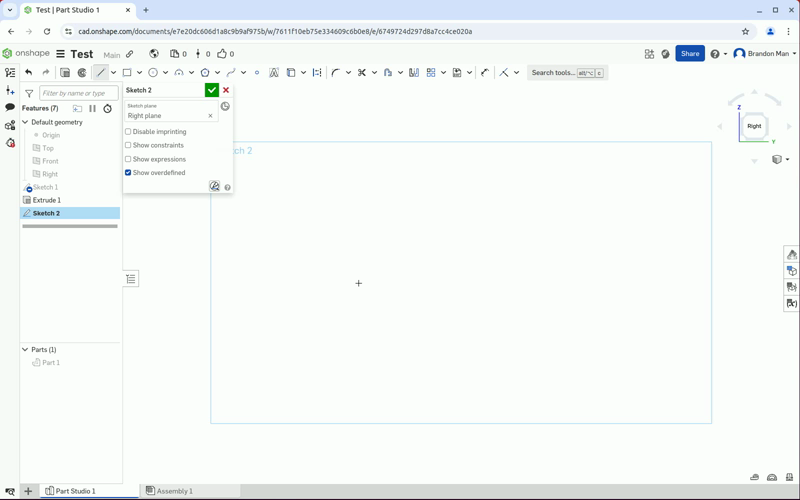
click(358, 282)
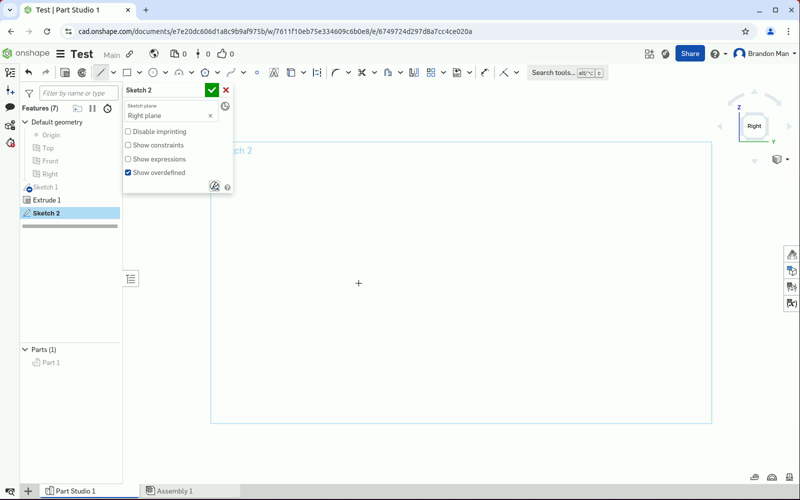
key_up(shift)
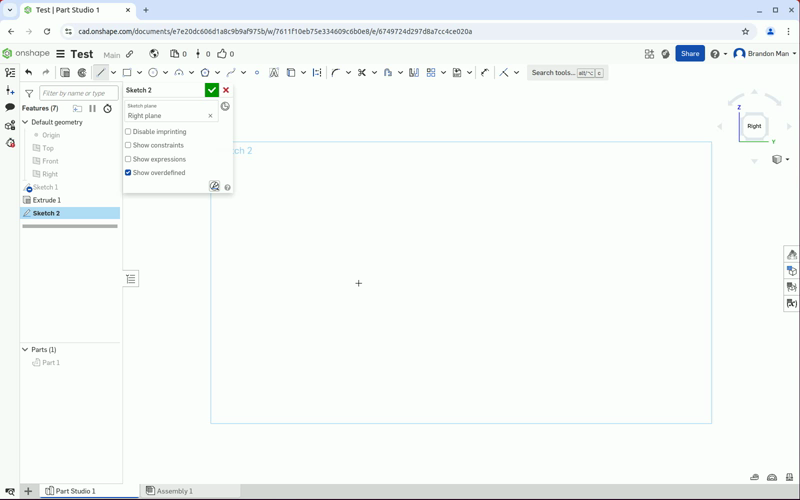
key_down(shift)
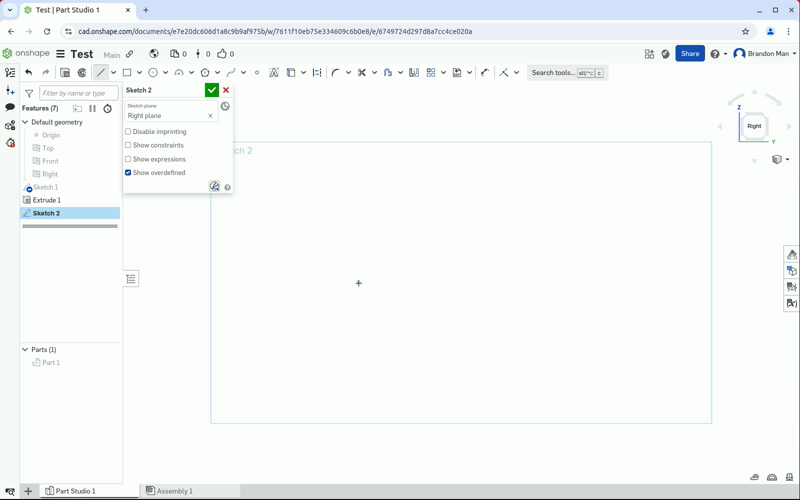
mouse_move(511, 282)
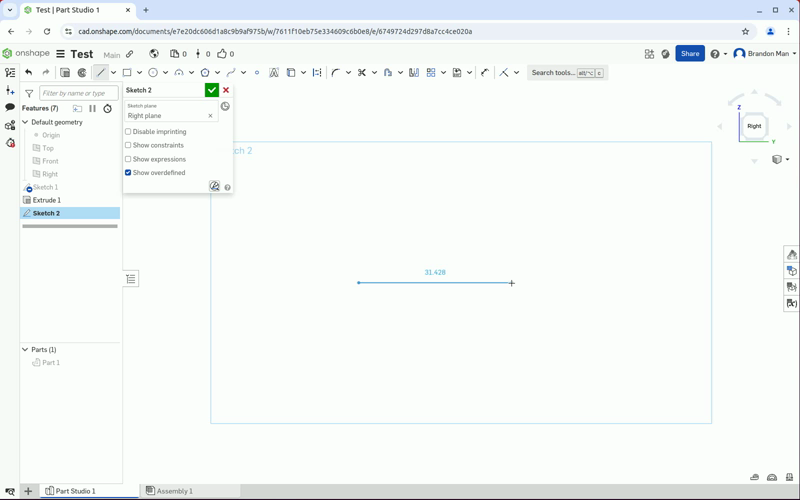
click(511, 282)
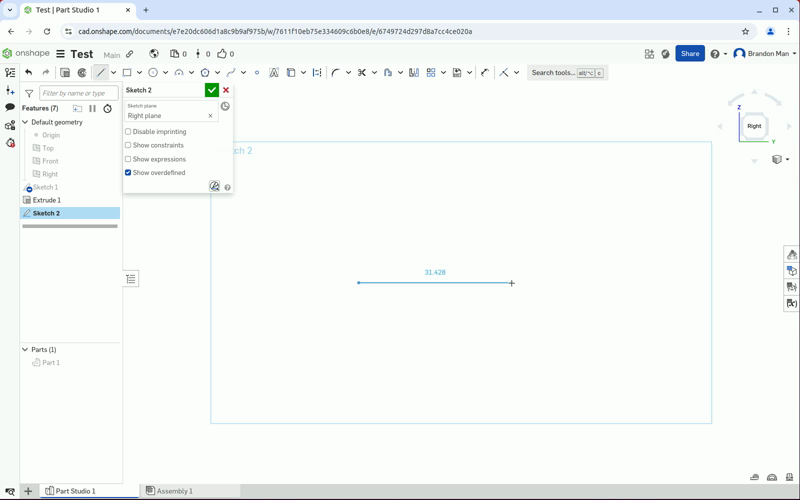
key_up(shift)
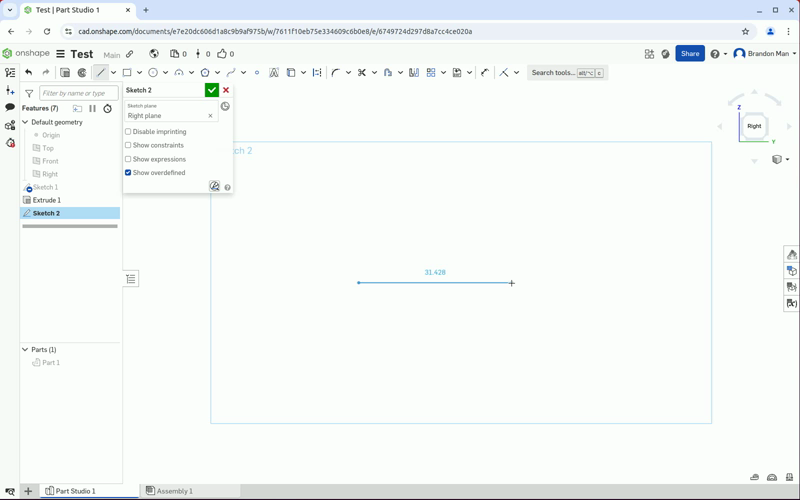
key_down(shift)
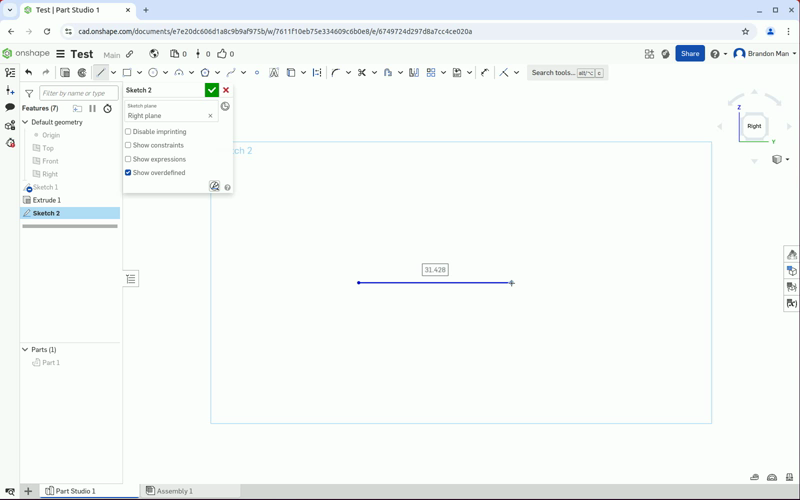
mouse_move(541, 282)
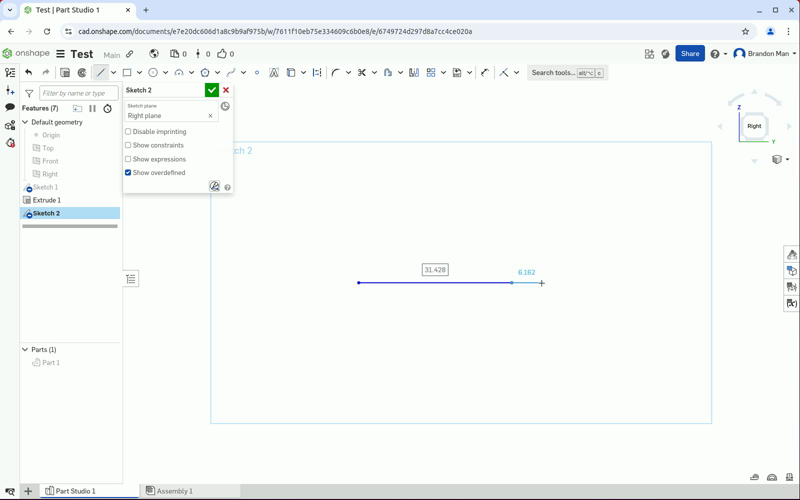
mouse_move(511, 274)
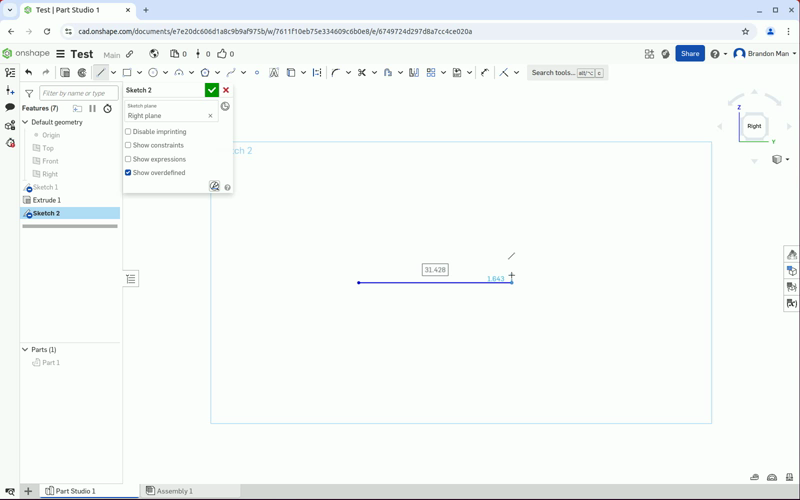
click(511, 274)
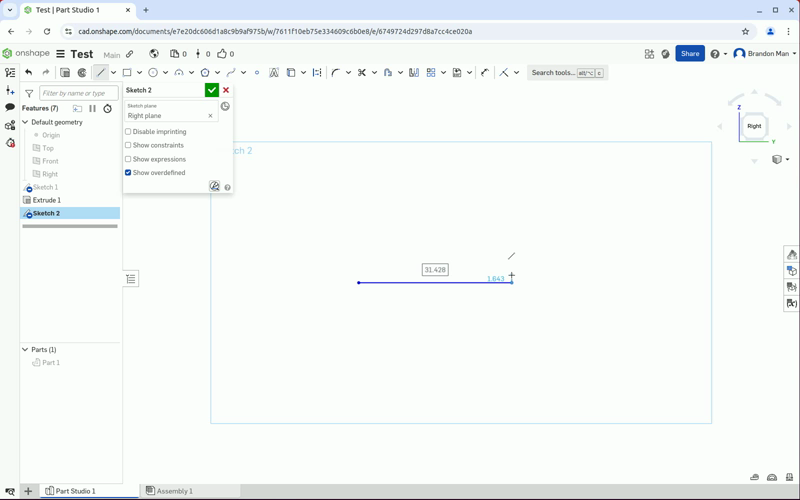
key_up(shift)
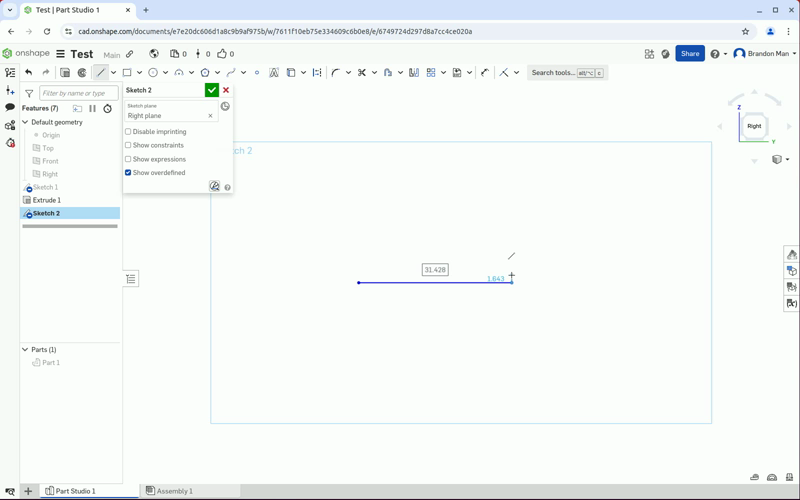
key_down(shift)
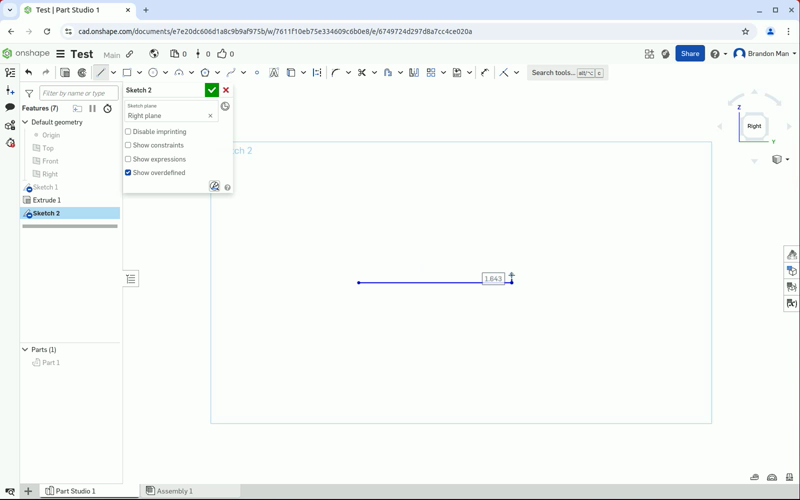
mouse_move(358, 274)
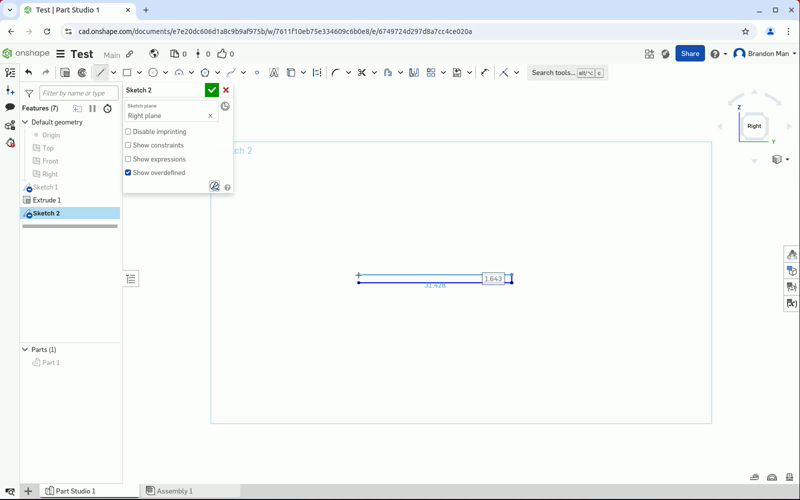
click(358, 274)
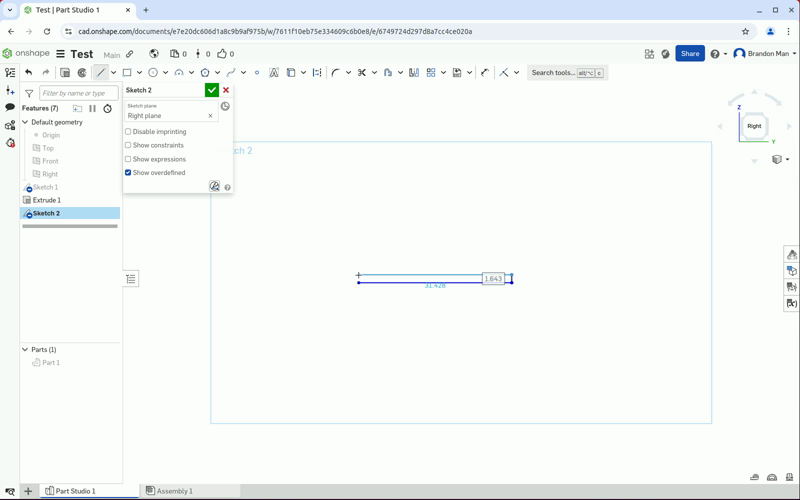
key_up(shift)
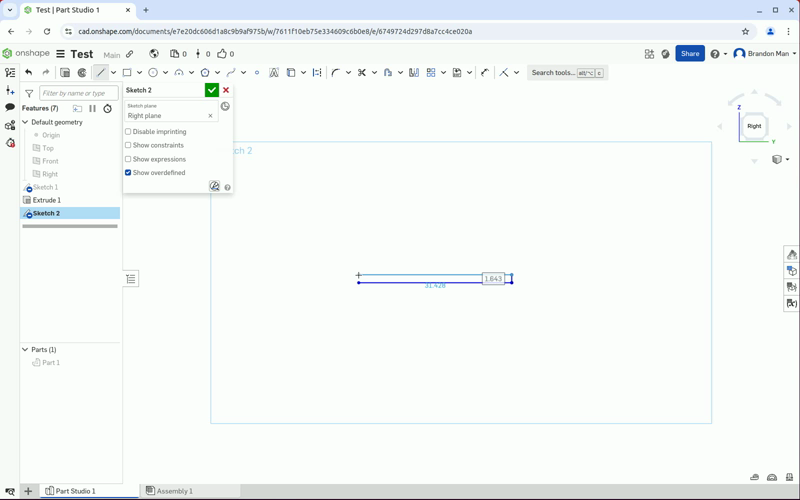
mouse_move(388, 274)
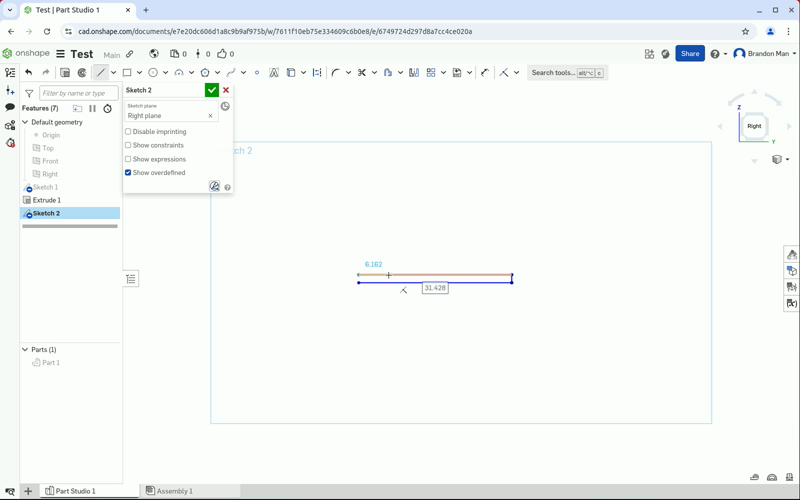
key_down(shift)
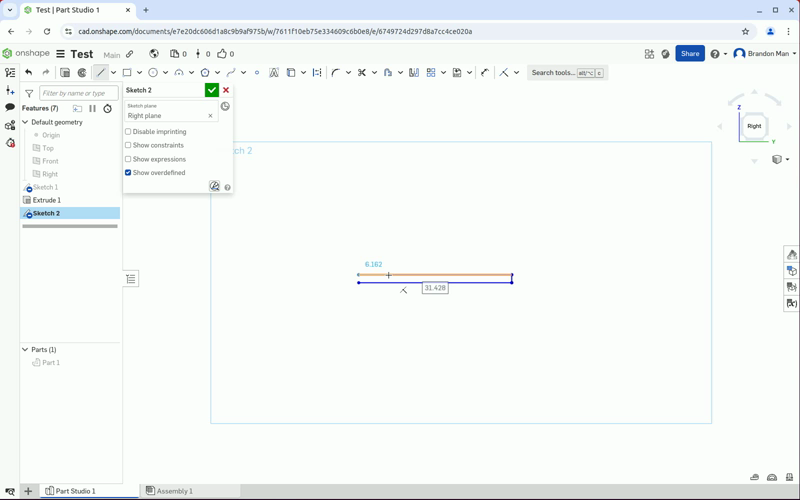
mouse_move(358, 282)
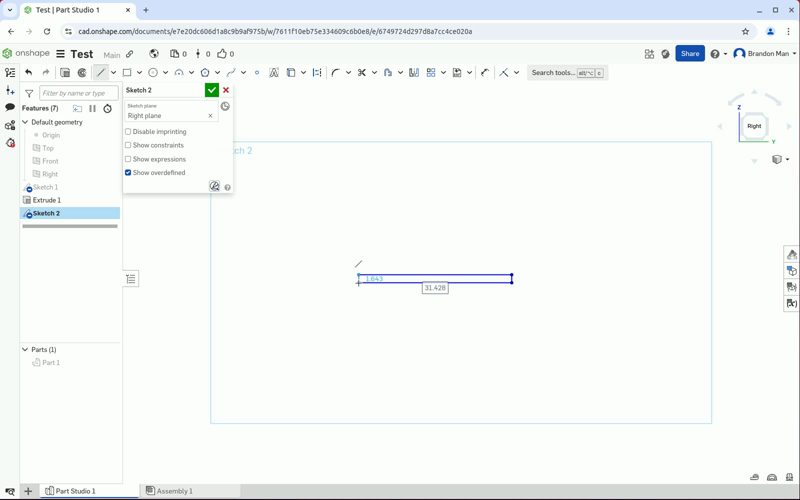
key_up(shift)
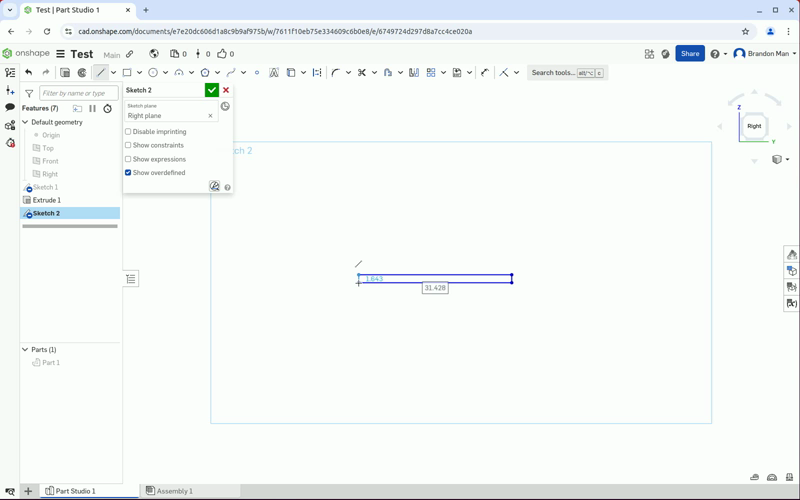
click(358, 282)
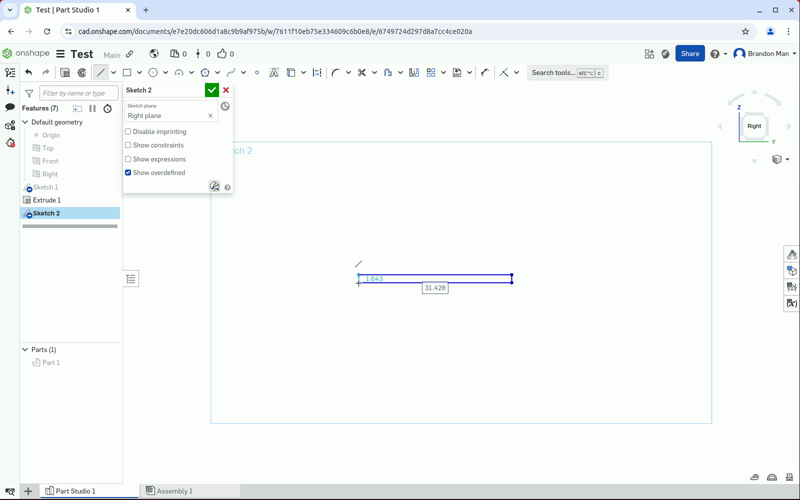
key(esc)
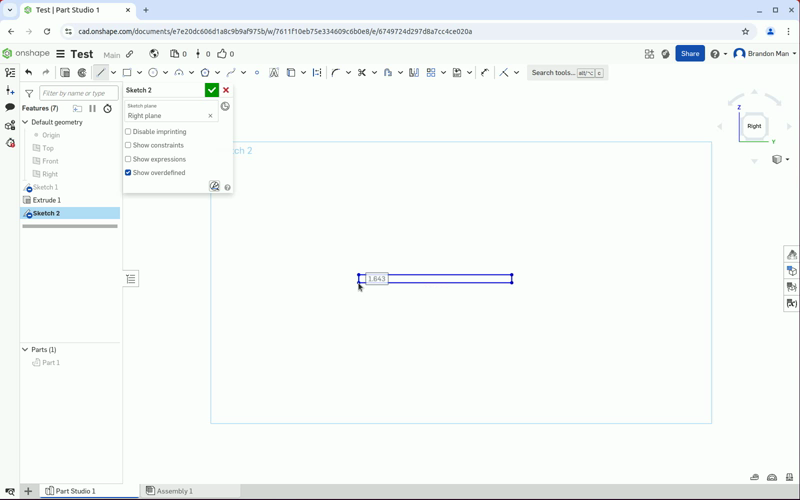
mouse_move(424, 278)
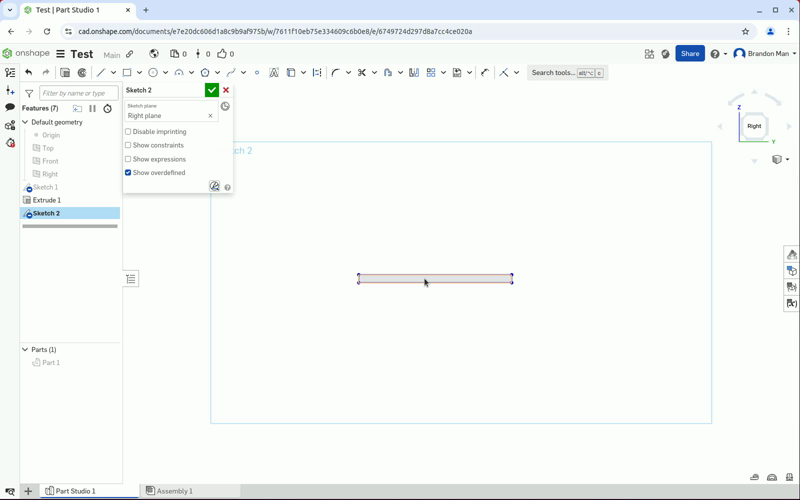
scroll(6)
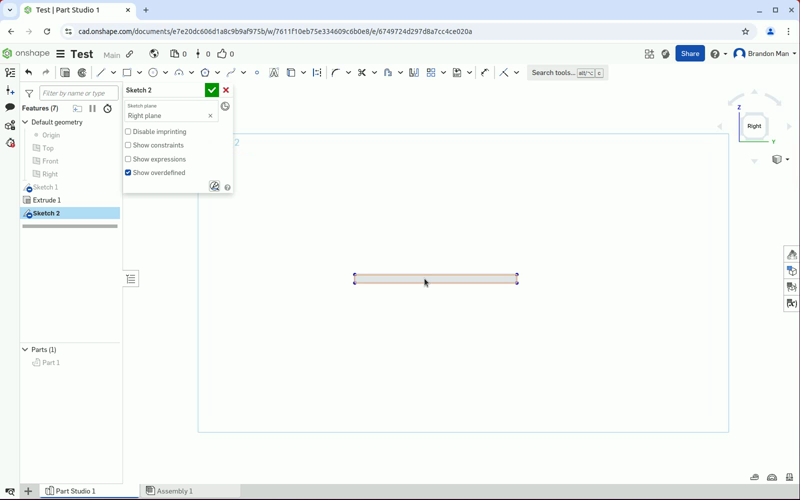
scroll(6)
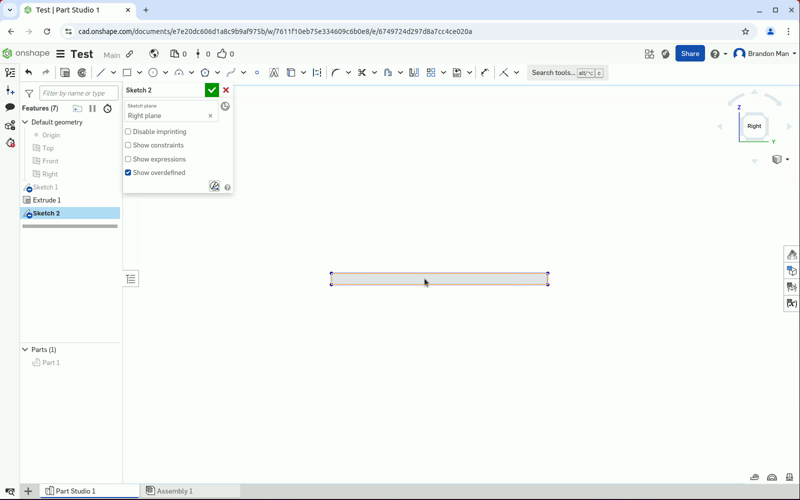
scroll(6)
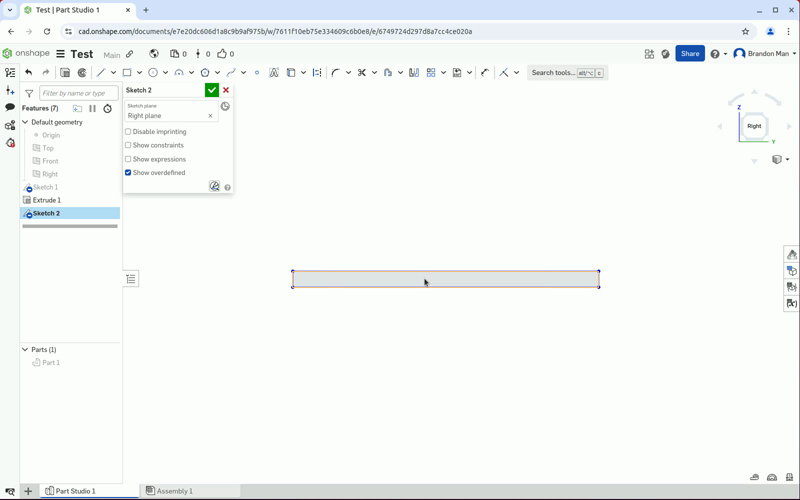
scroll(6)
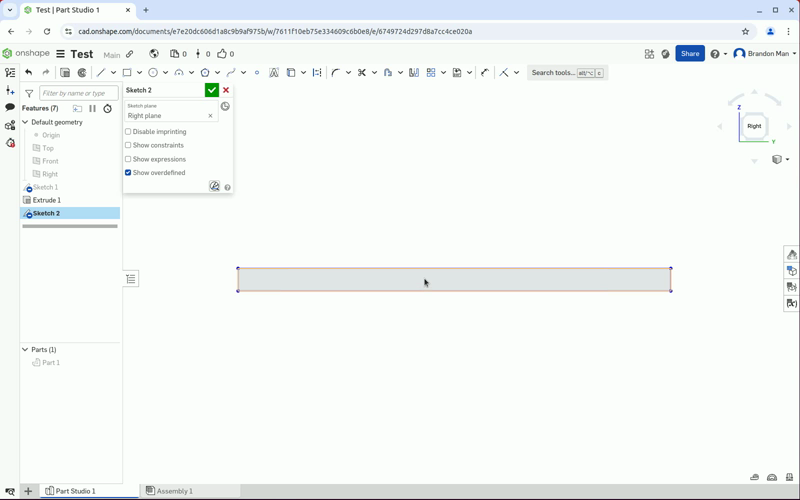
scroll(6)
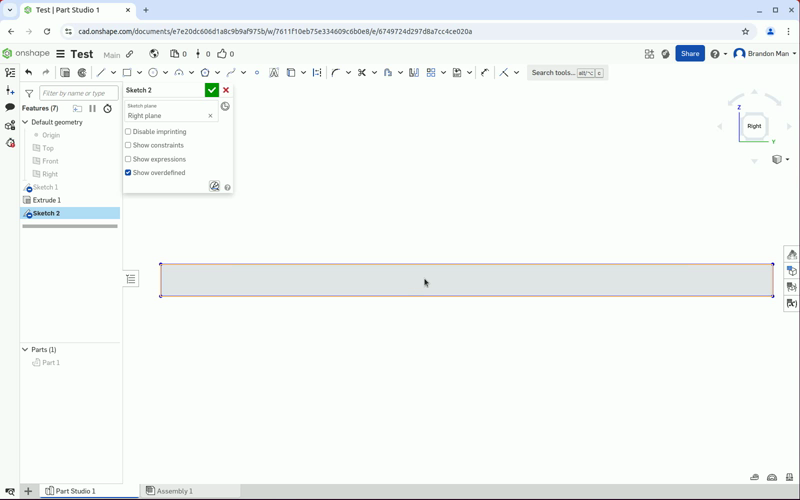
scroll(6)
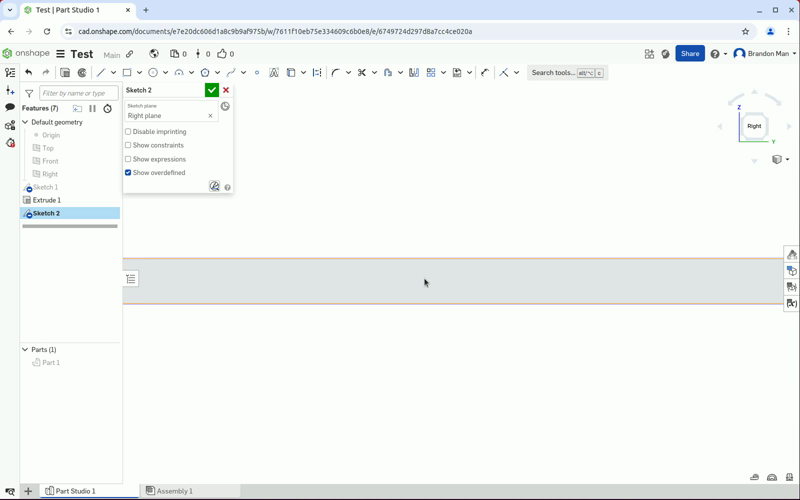
scroll(6)
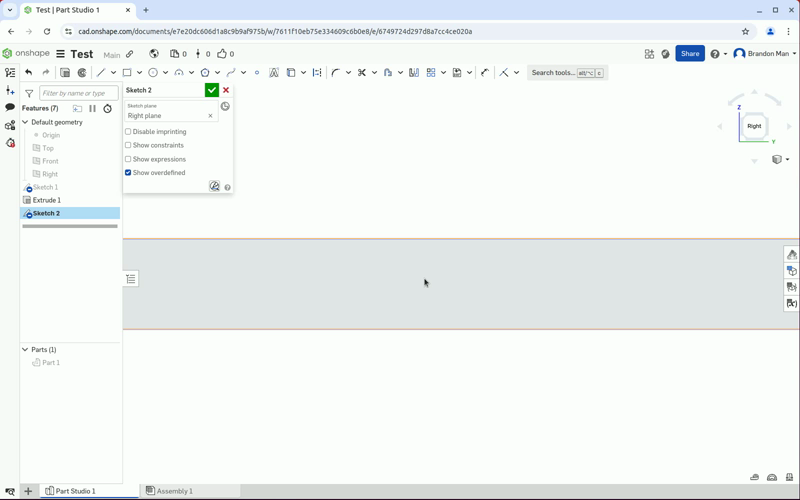
click(424, 278)
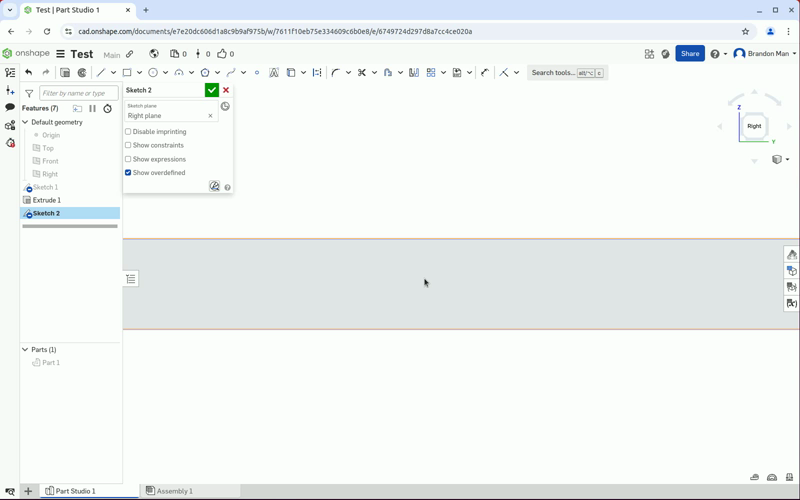
scroll(-6)
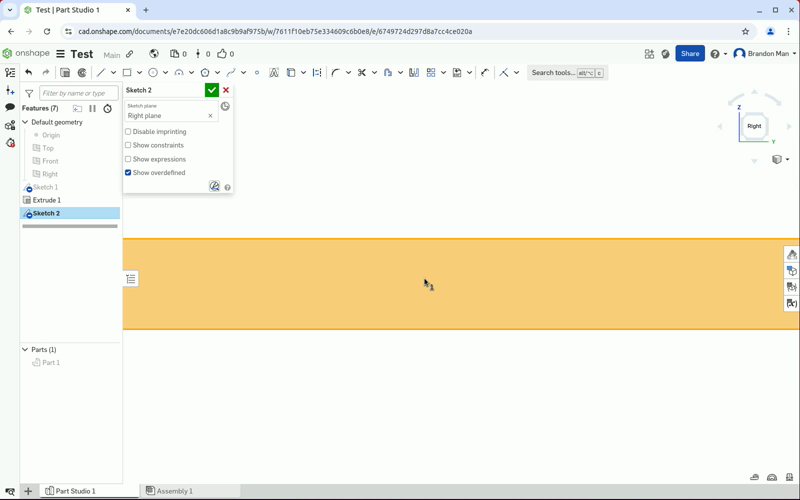
scroll(-6)
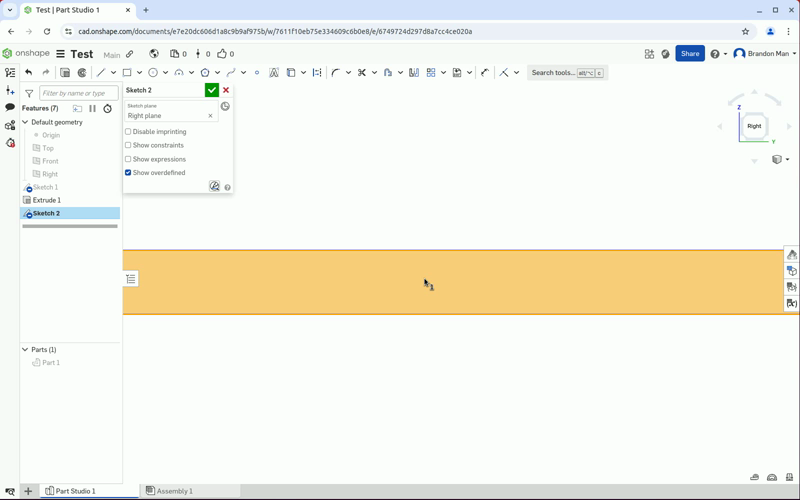
scroll(-6)
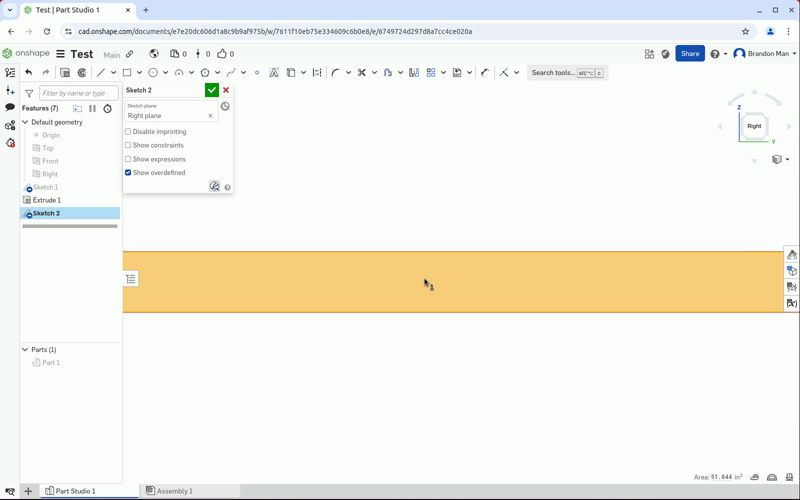
scroll(-6)
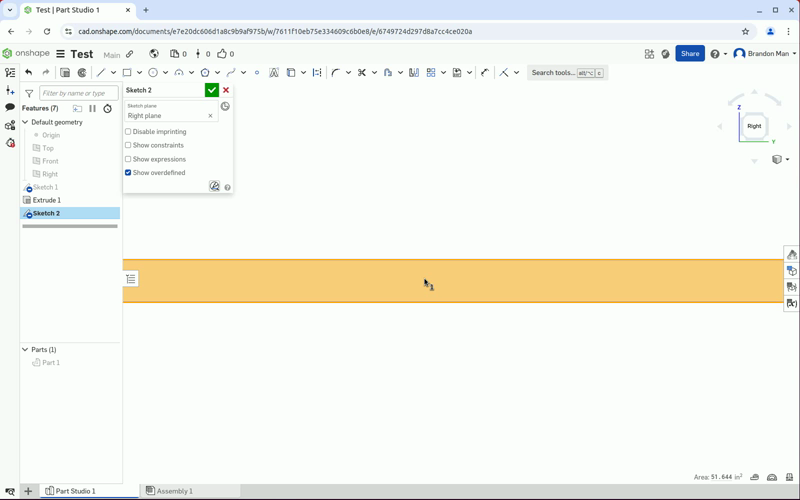
scroll(-6)
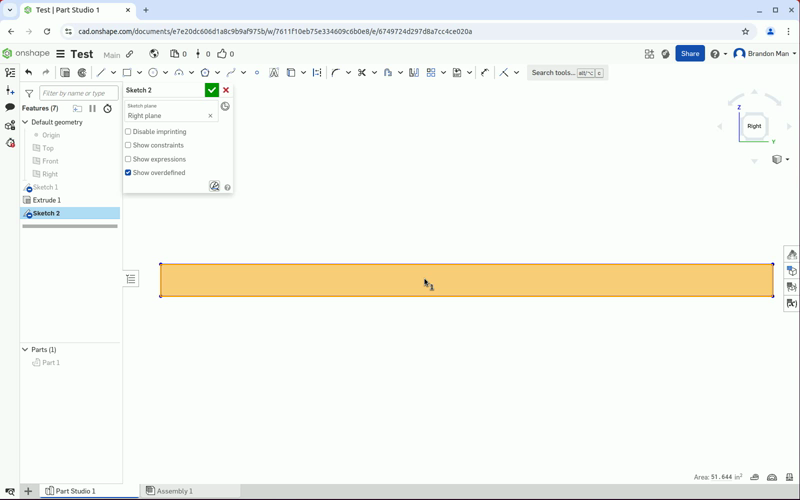
scroll(-6)
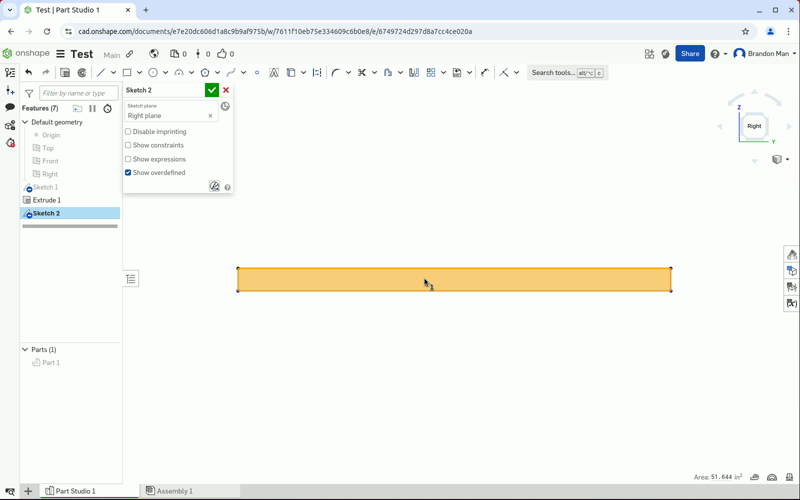
scroll(-6)
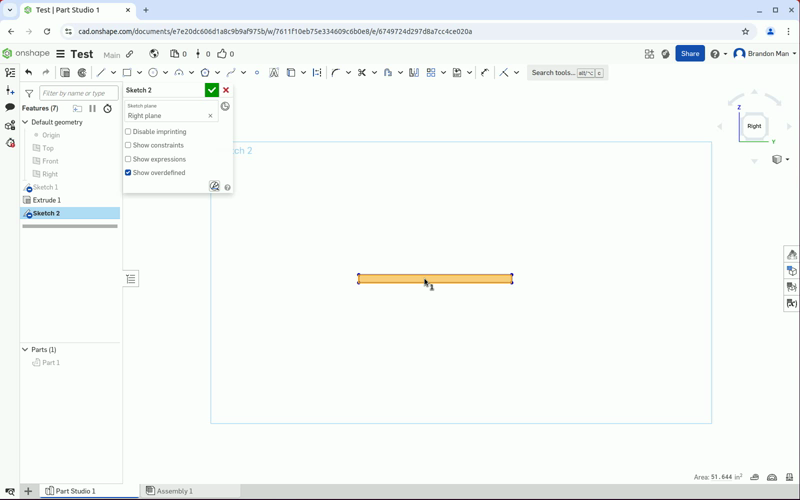
mouse_move(73, 352)
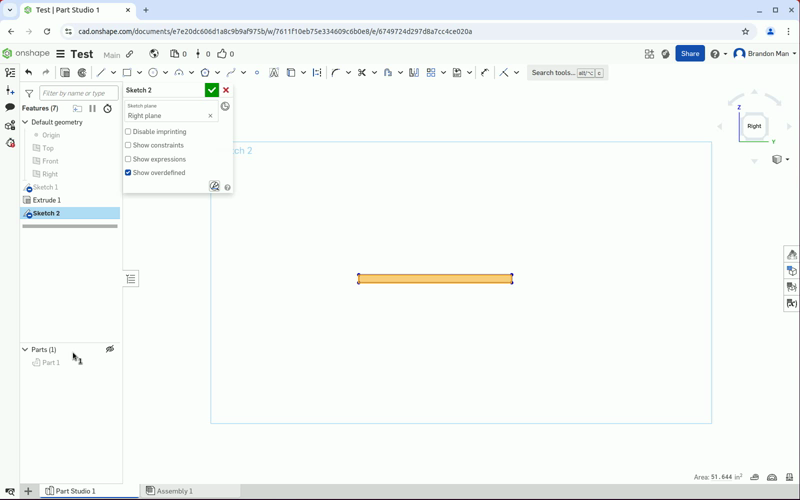
key(shift+y)
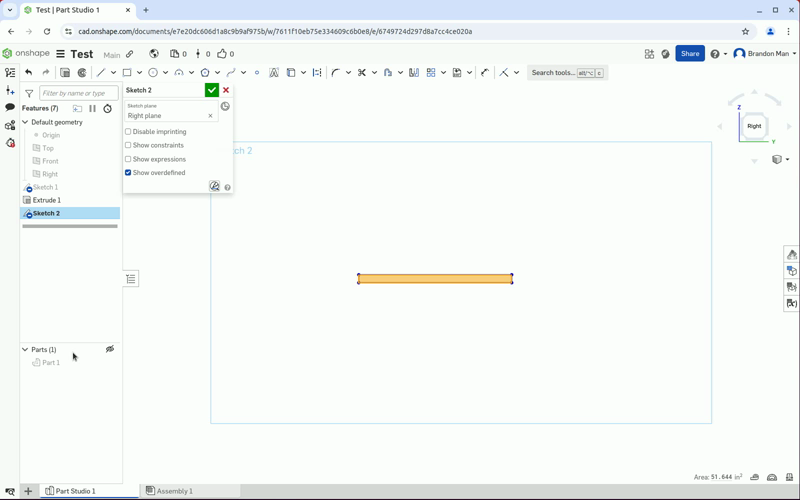
key(shift+e)
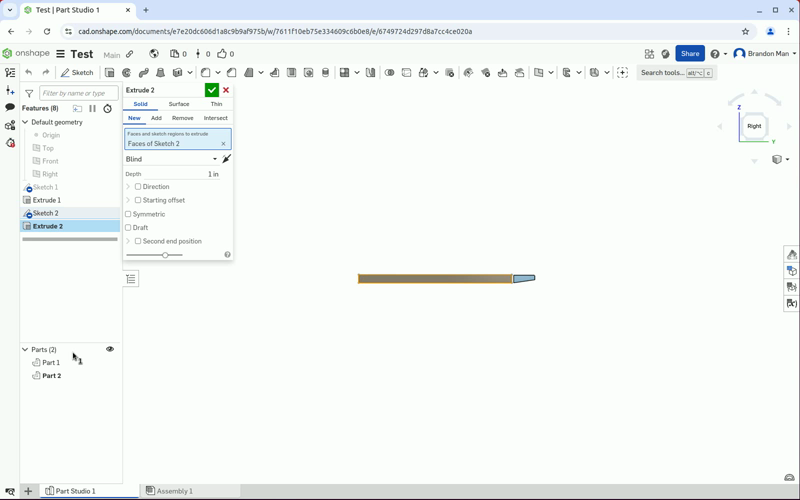
mouse_move(143, 106)
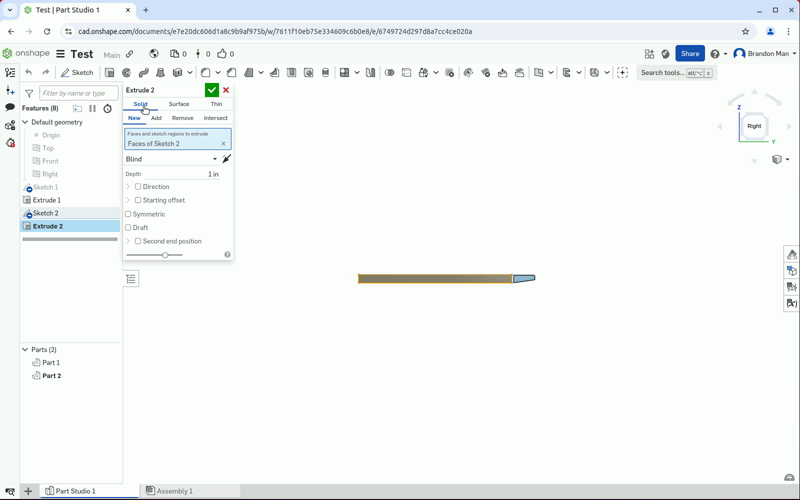
click(143, 106)
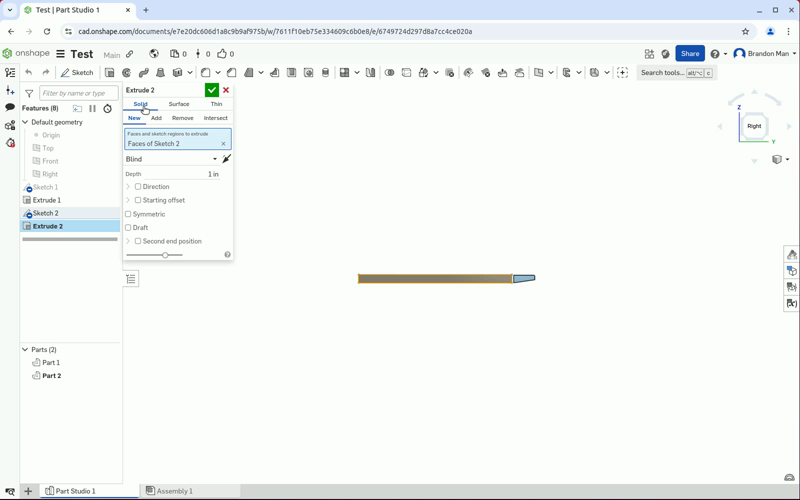
mouse_move(137, 120)
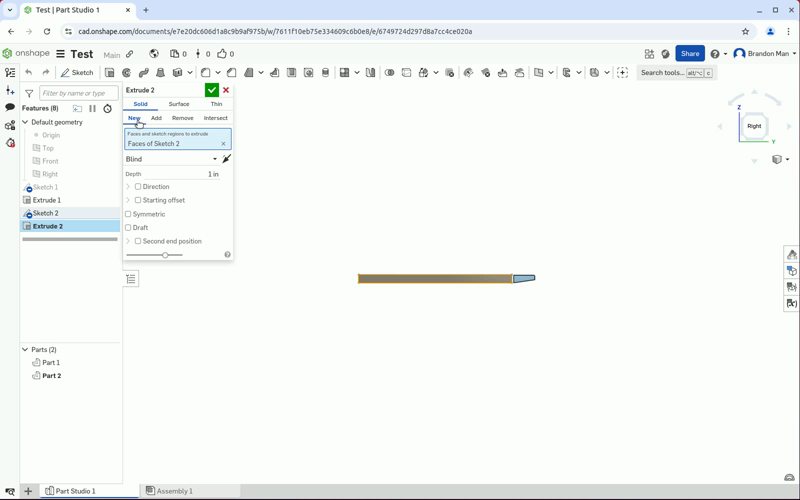
click(137, 120)
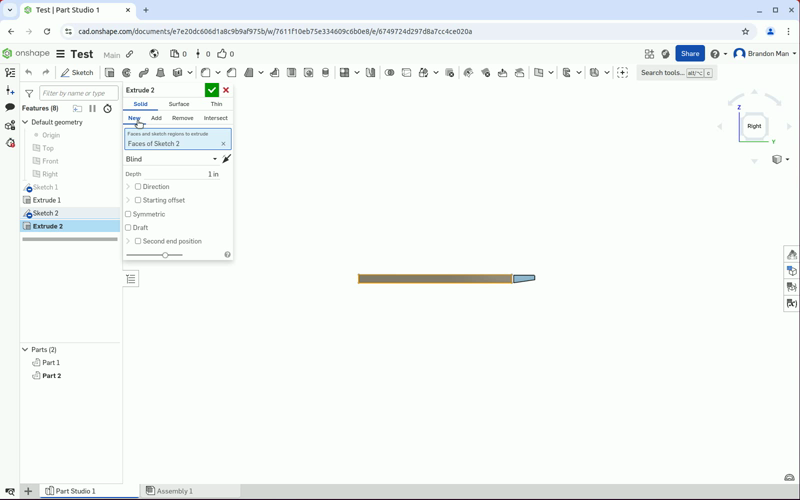
key(tab, 4)
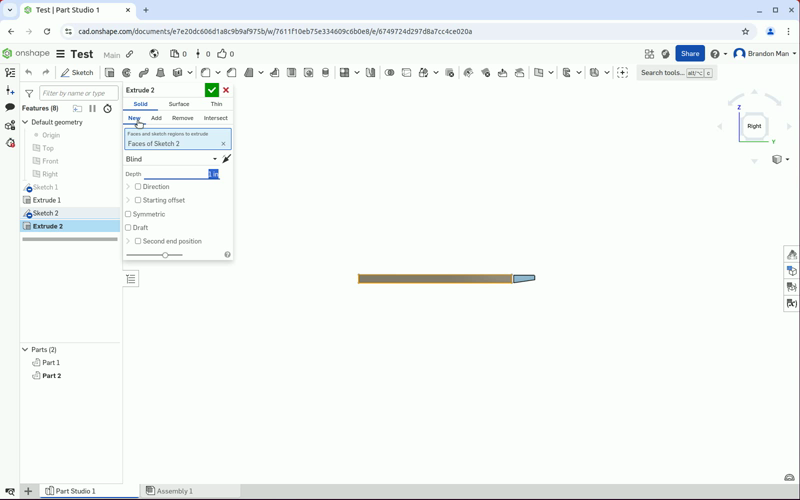
text(-4.333)
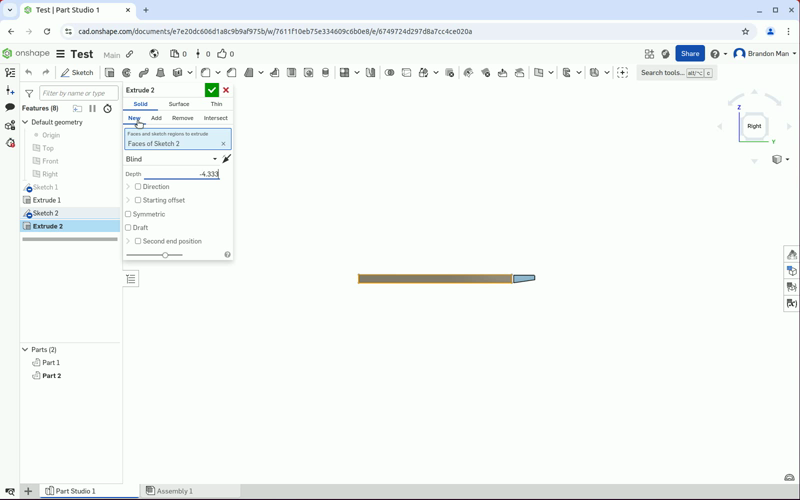
key(enter)
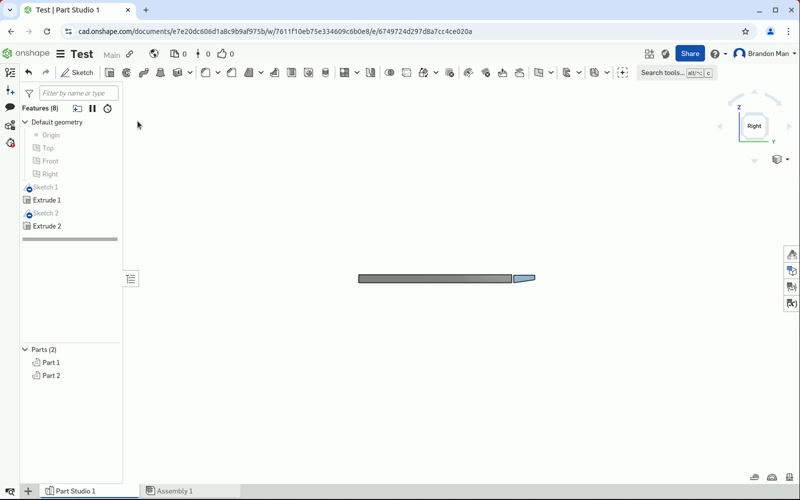
key(shift+h)
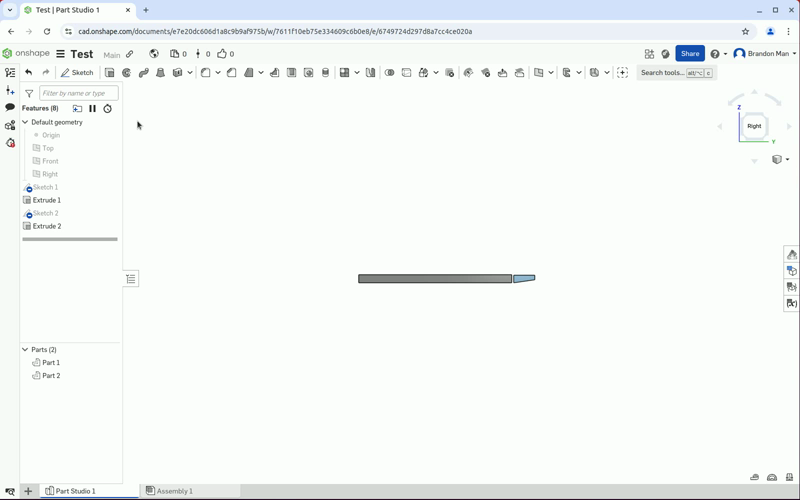
key(shift+h)
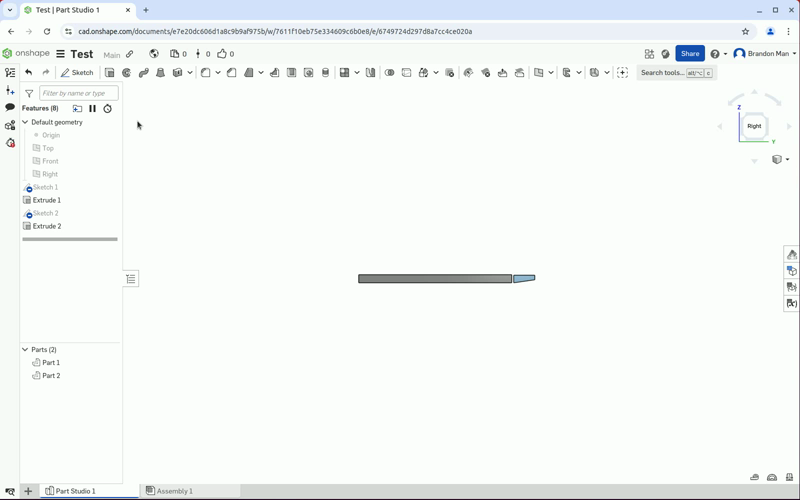
mouse_move(73, 189)
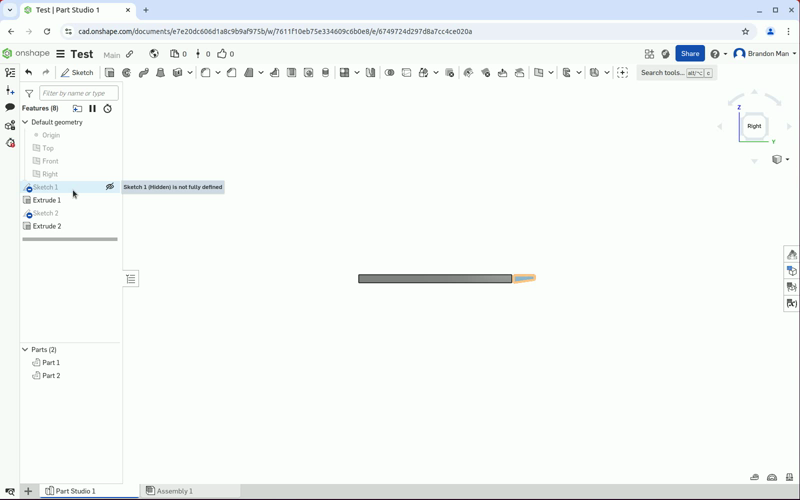
click(73, 189)
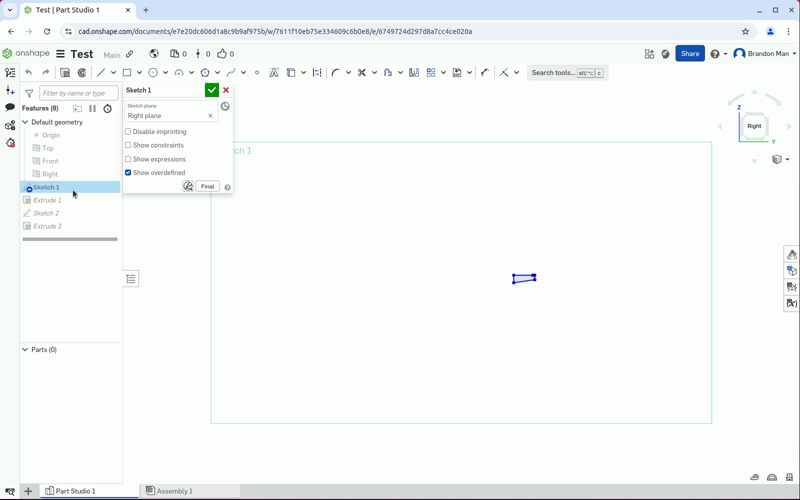
mouse_move(229, 92)
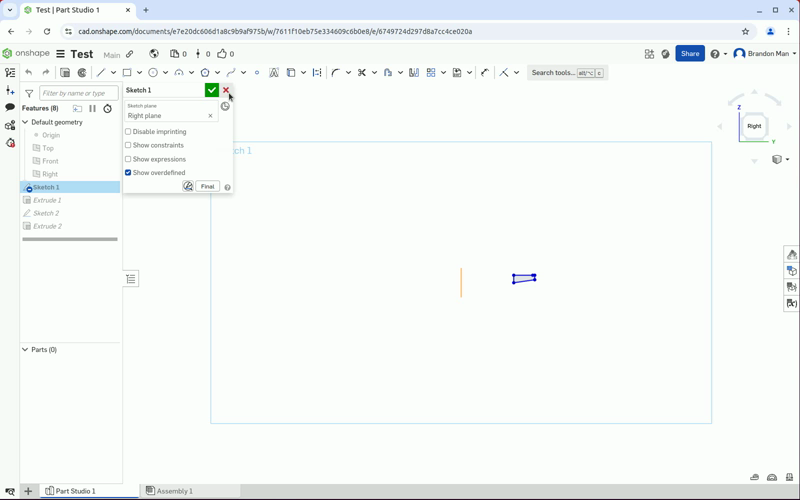
click(229, 92)
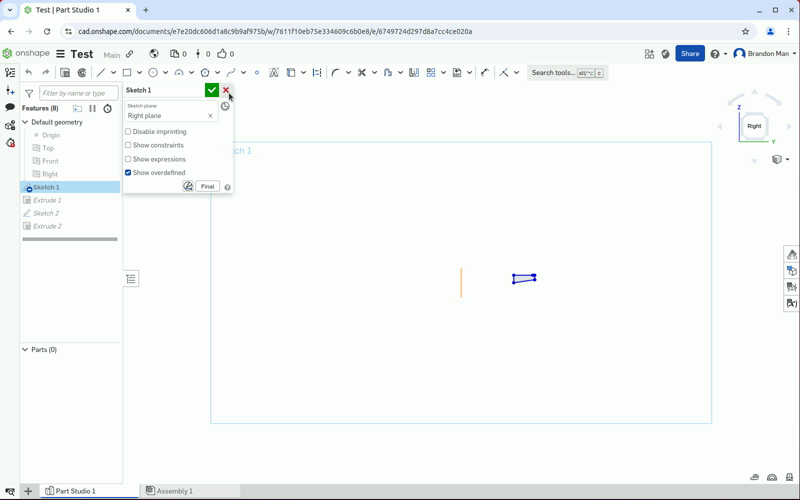
key(shift+s)
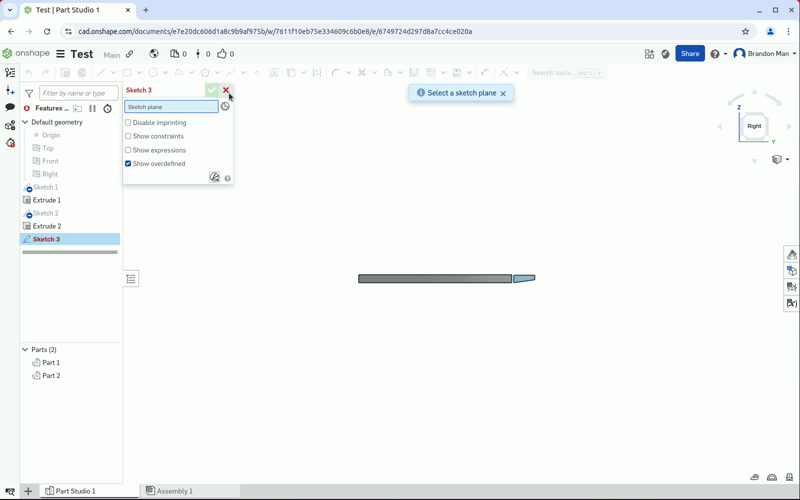
mouse_move(73, 176)
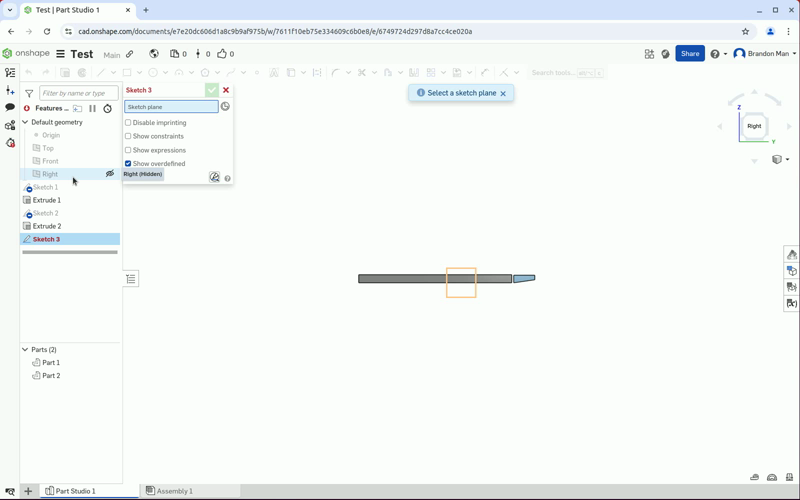
click(73, 176)
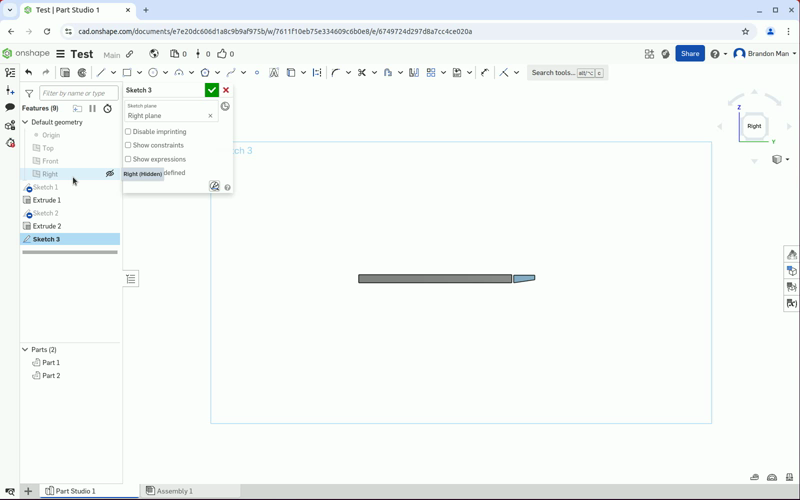
mouse_move(73, 352)
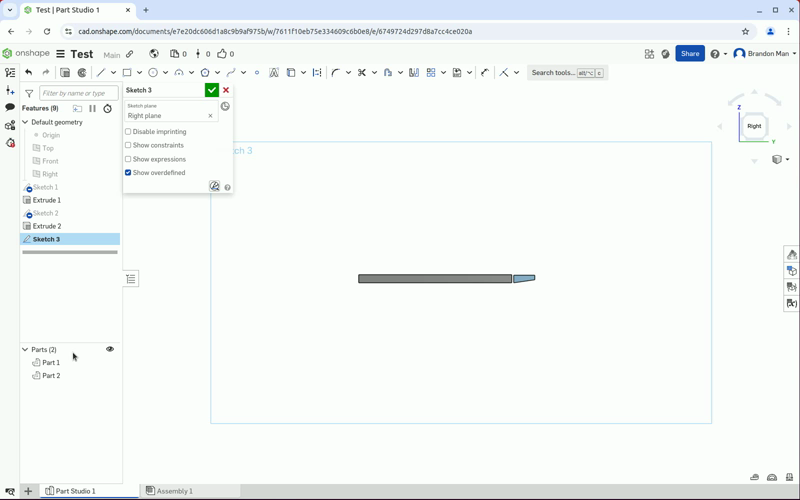
key(y)
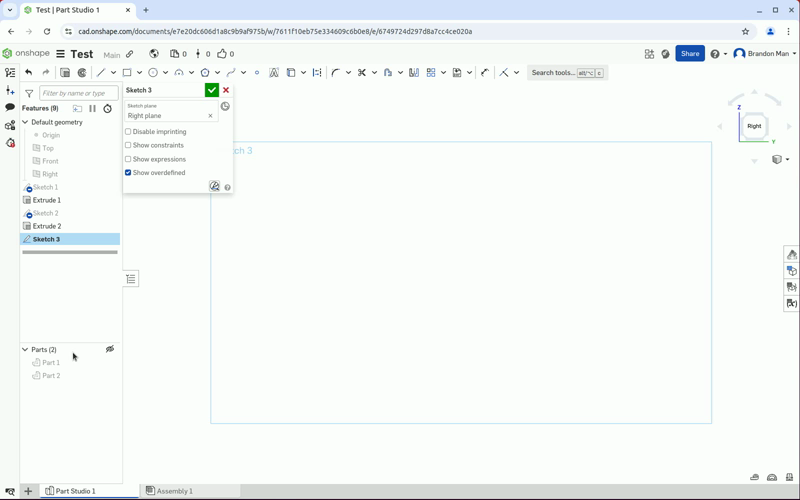
key(l)
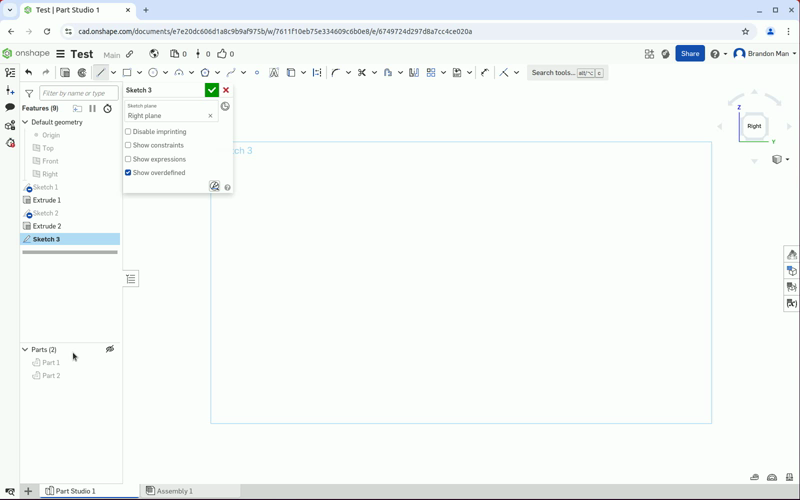
key_down(shift)
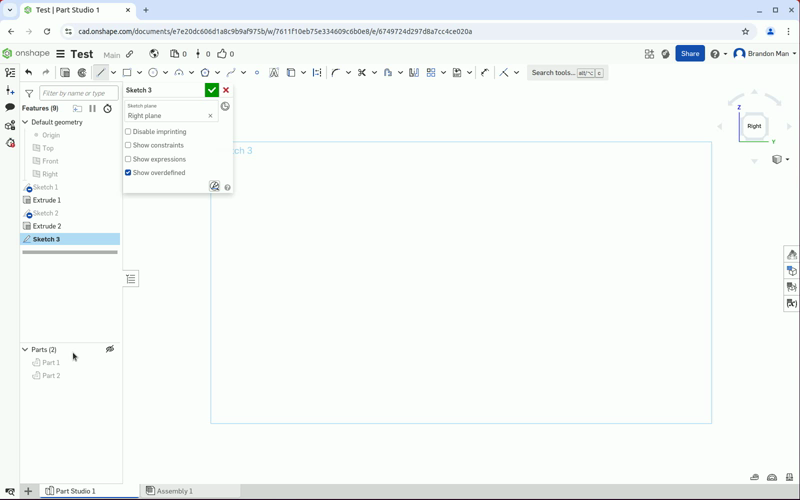
mouse_move(348, 280)
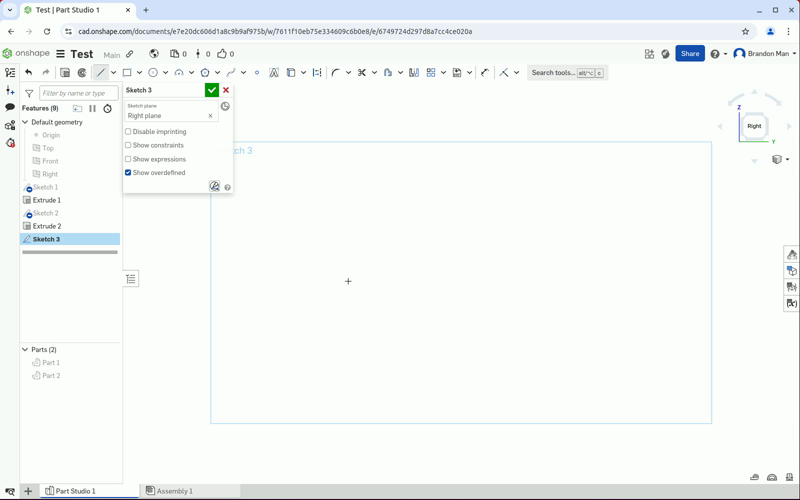
click(348, 280)
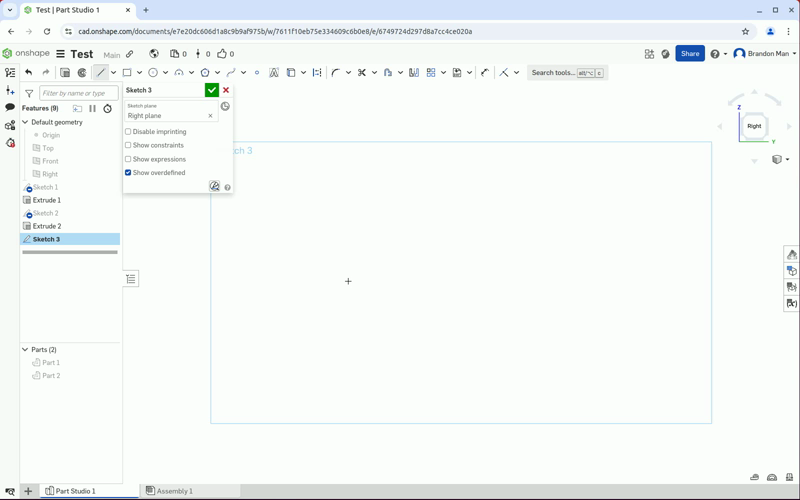
key_up(shift)
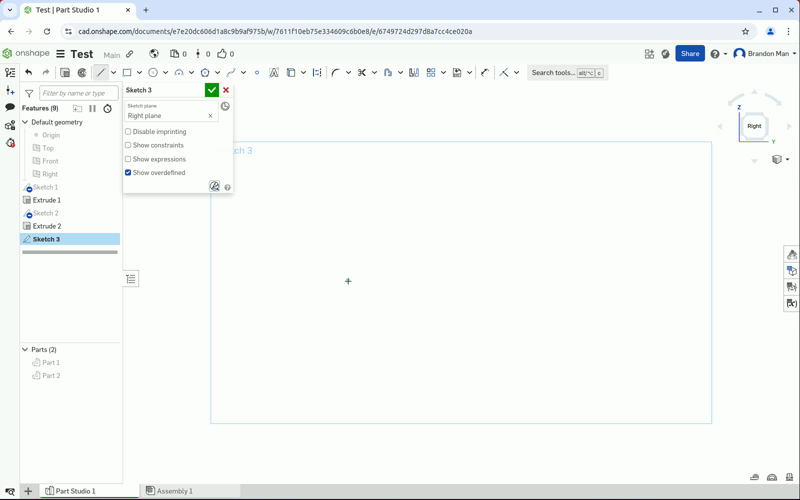
key_down(shift)
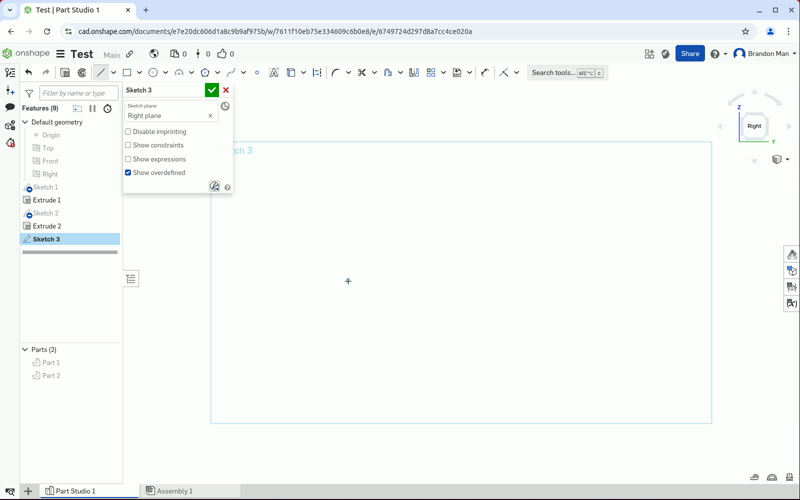
mouse_move(378, 280)
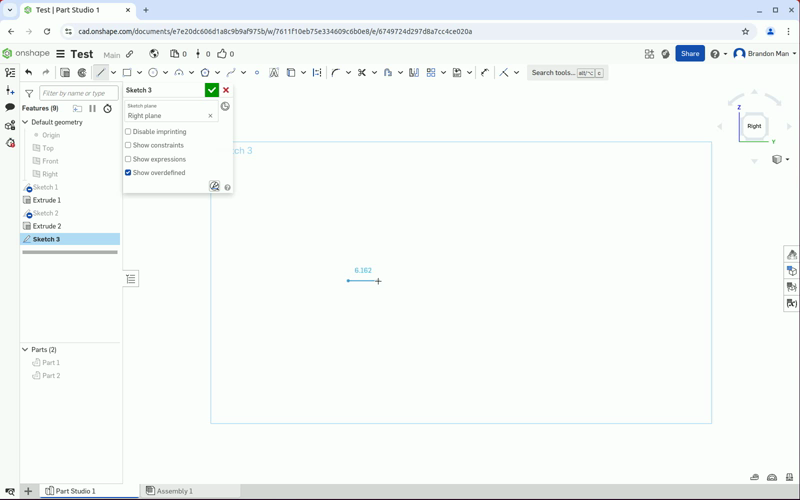
mouse_move(348, 280)
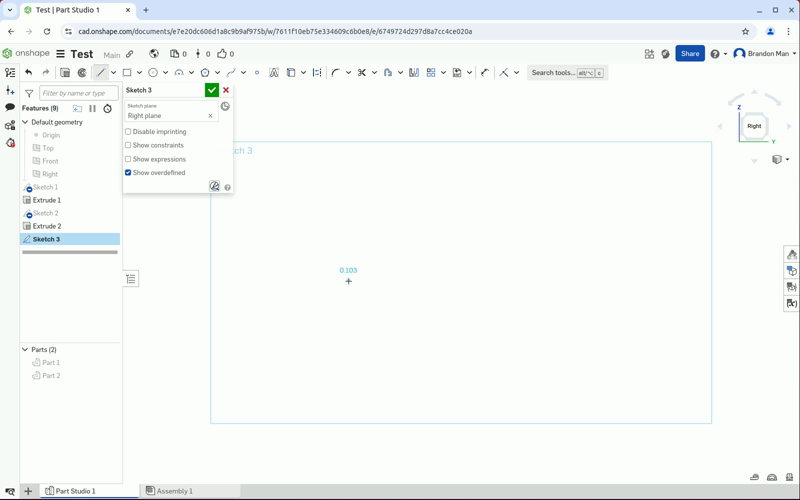
scroll(6)
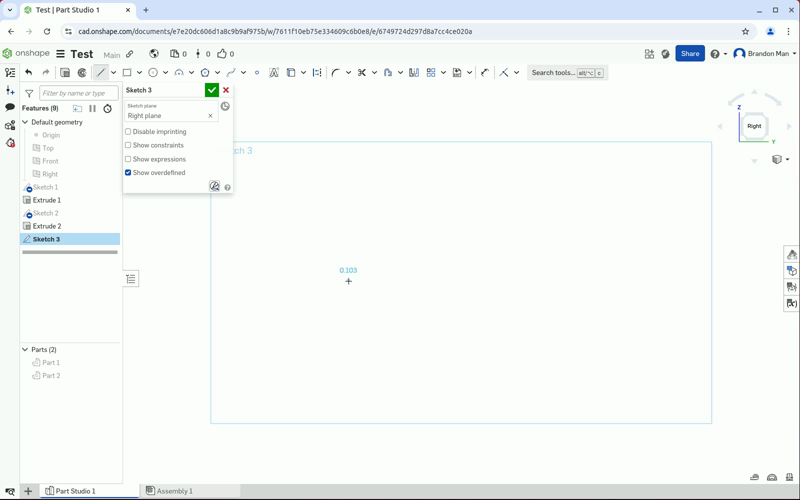
scroll(6)
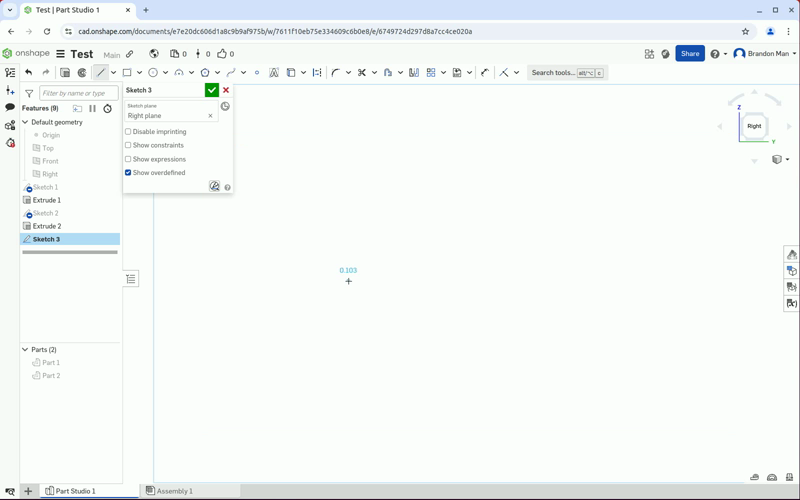
scroll(6)
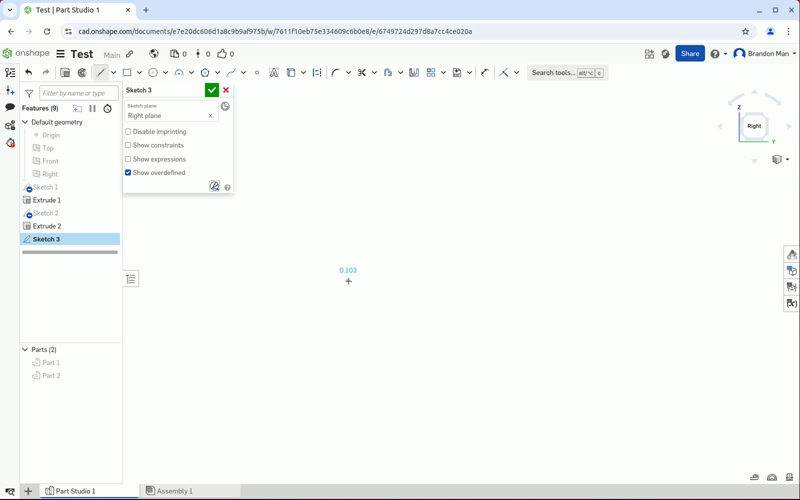
scroll(6)
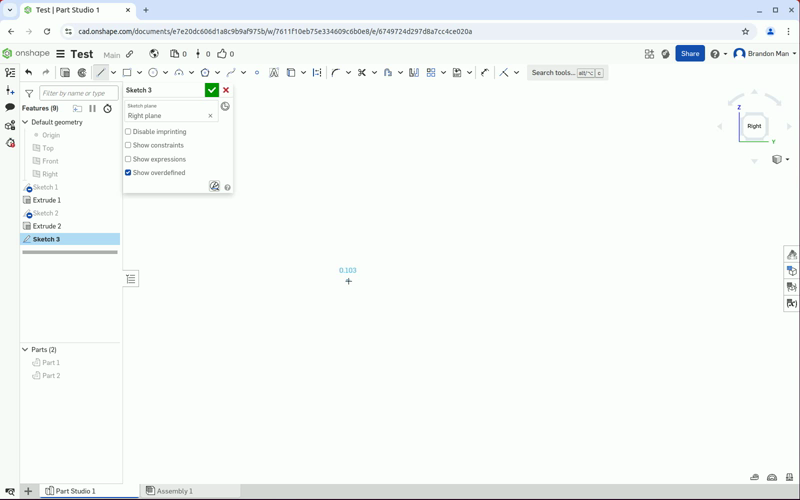
scroll(6)
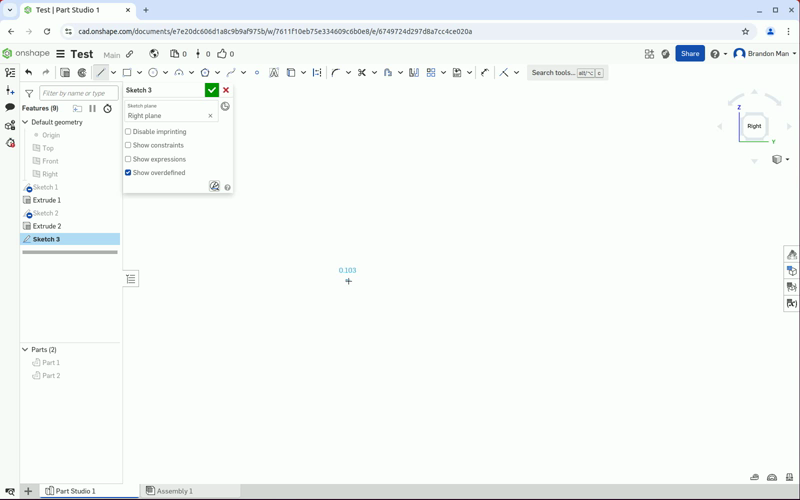
scroll(6)
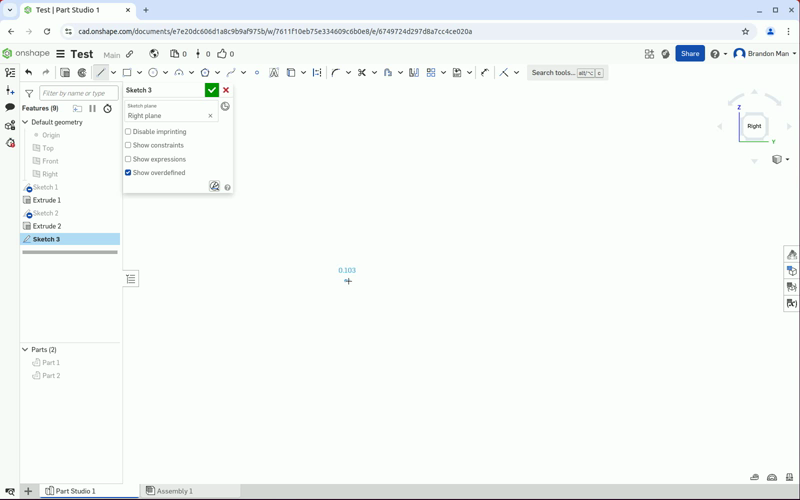
scroll(6)
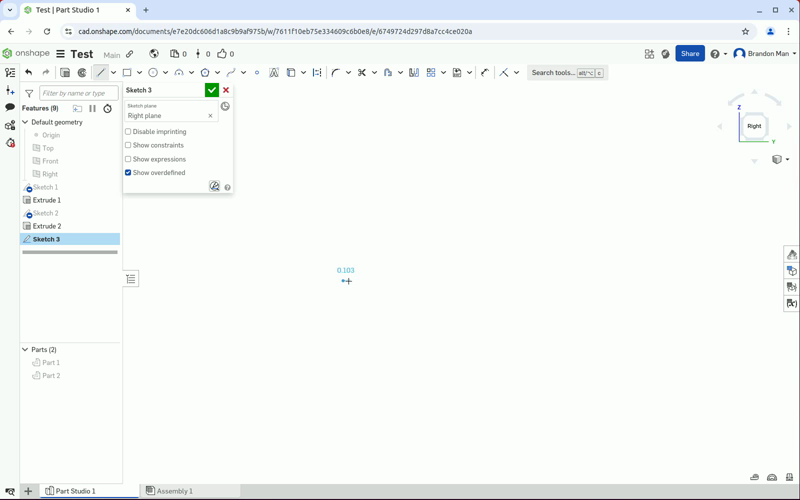
click(348, 280)
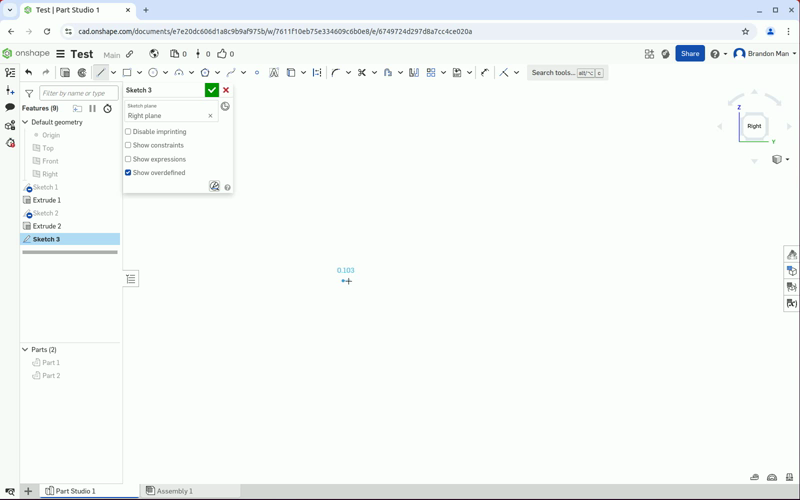
scroll(-6)
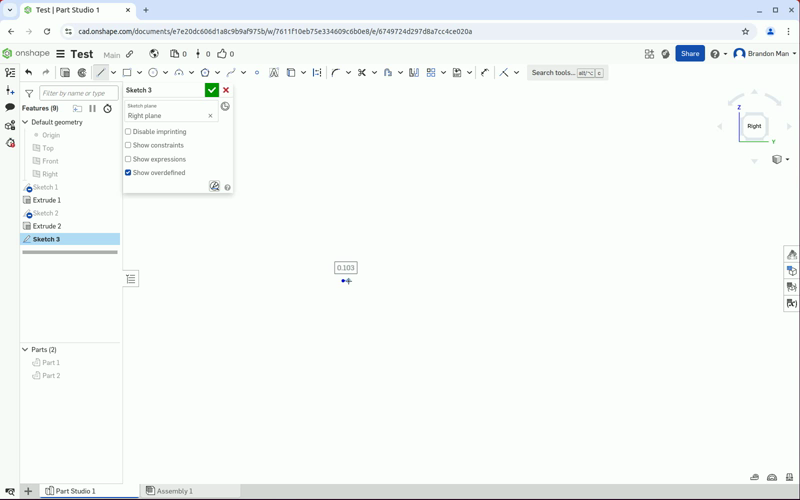
scroll(-6)
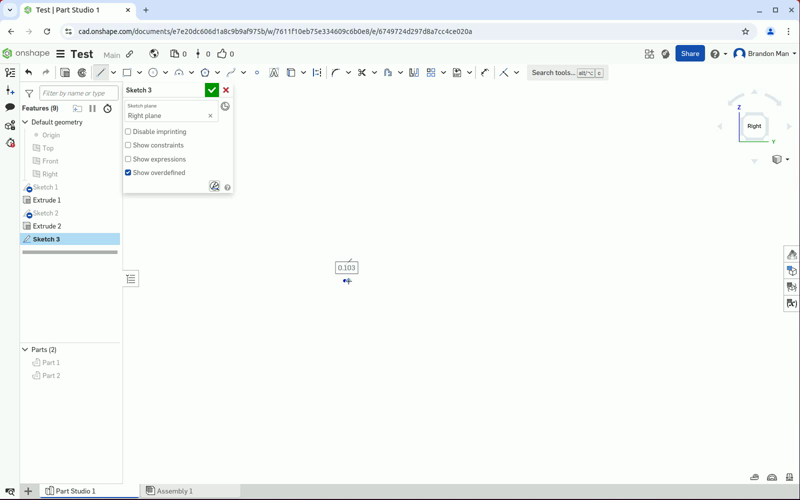
scroll(-6)
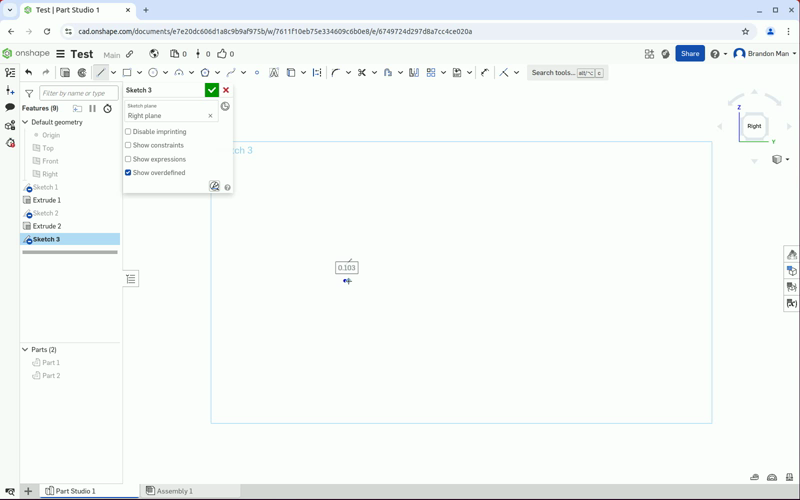
scroll(-6)
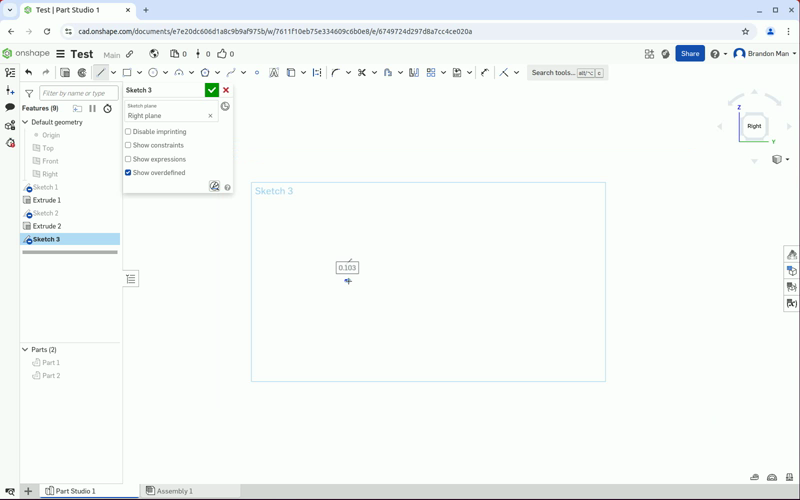
scroll(-6)
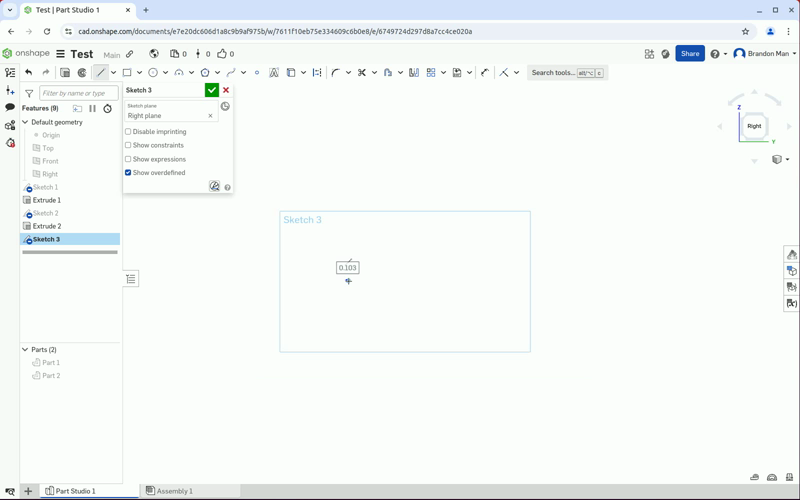
scroll(-6)
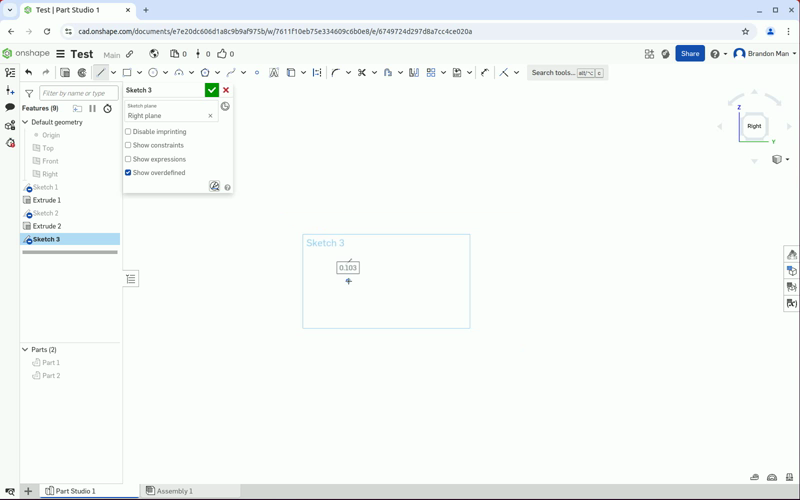
scroll(-6)
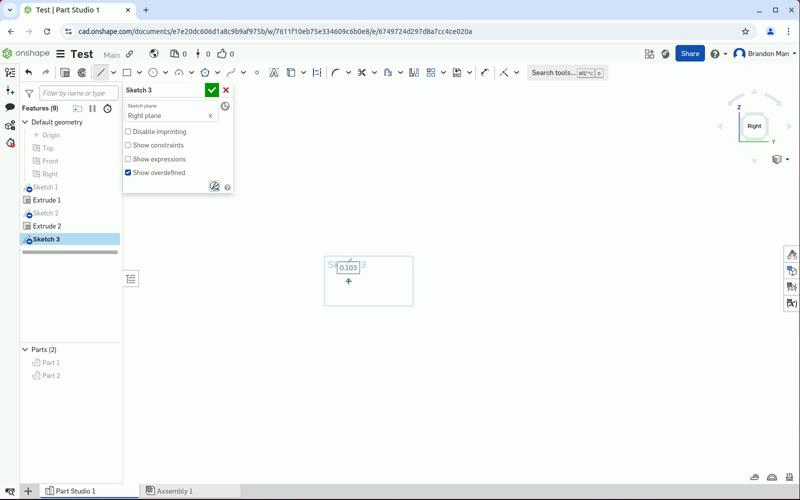
key_up(shift)
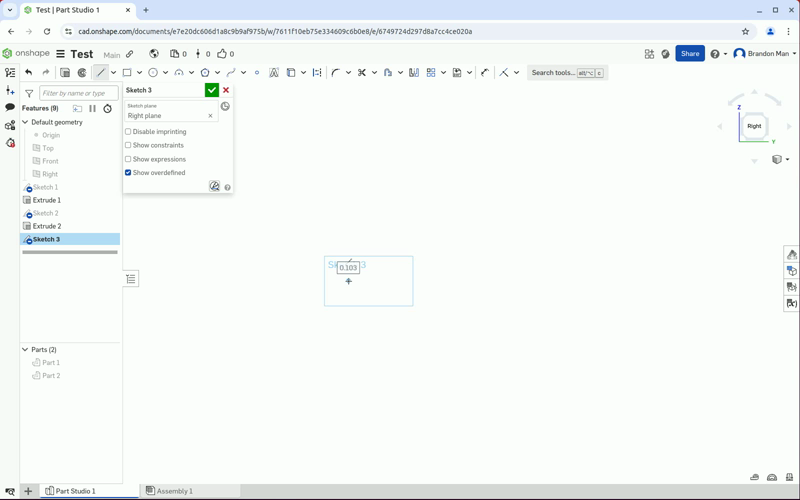
key_down(shift)
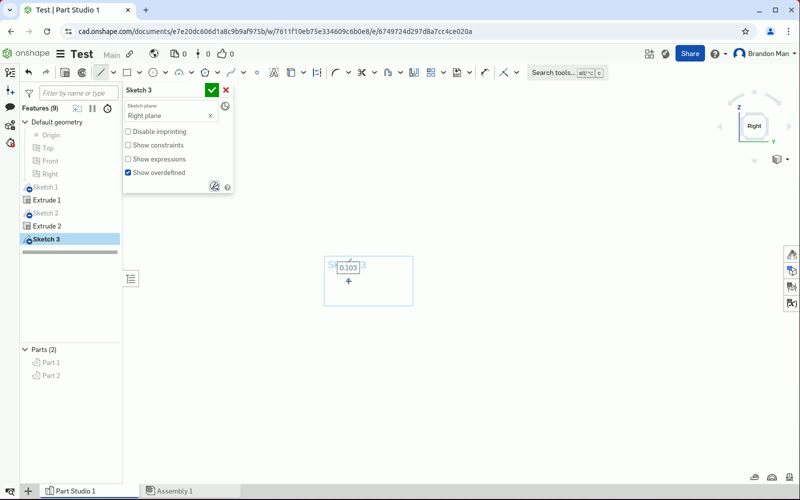
mouse_move(378, 280)
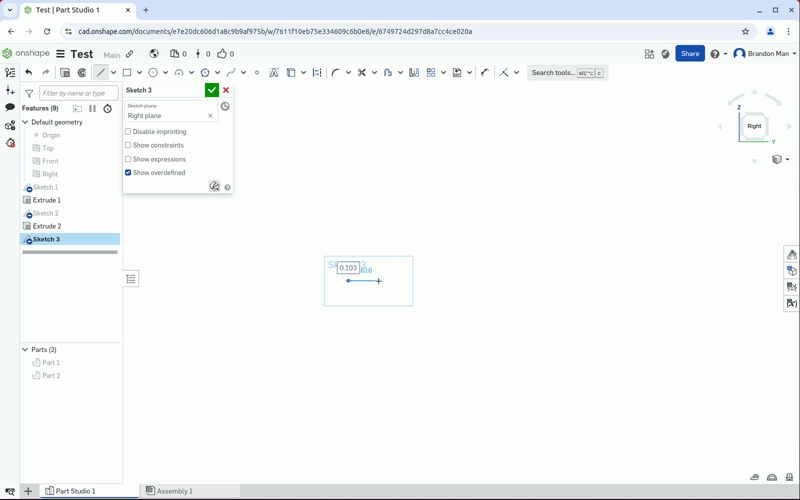
mouse_move(359, 283)
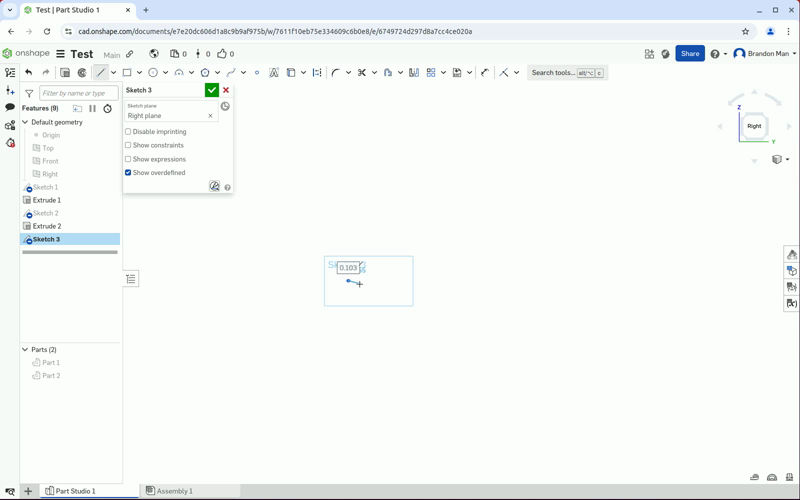
click(359, 283)
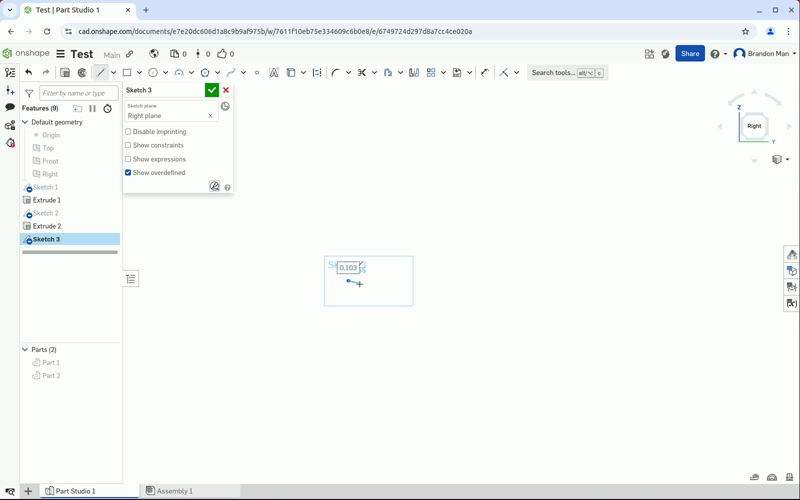
key_up(shift)
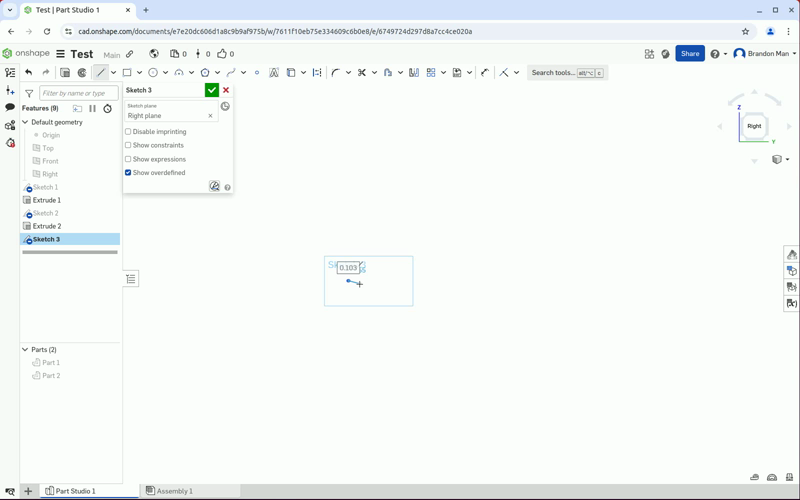
key_down(shift)
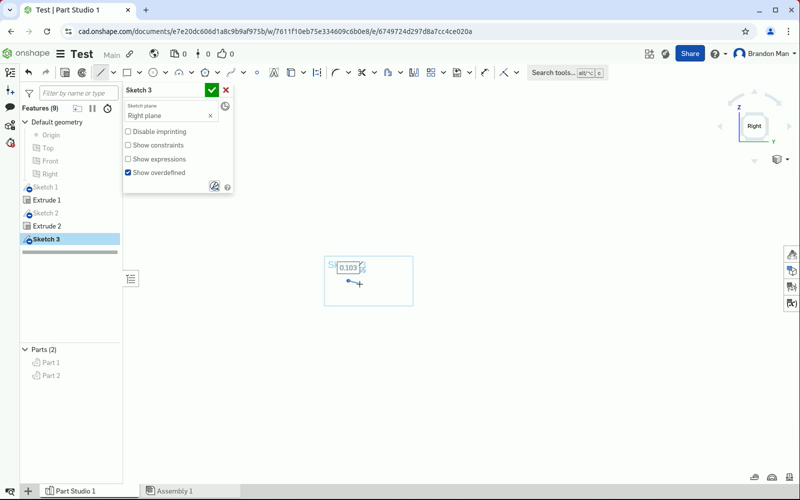
mouse_move(389, 283)
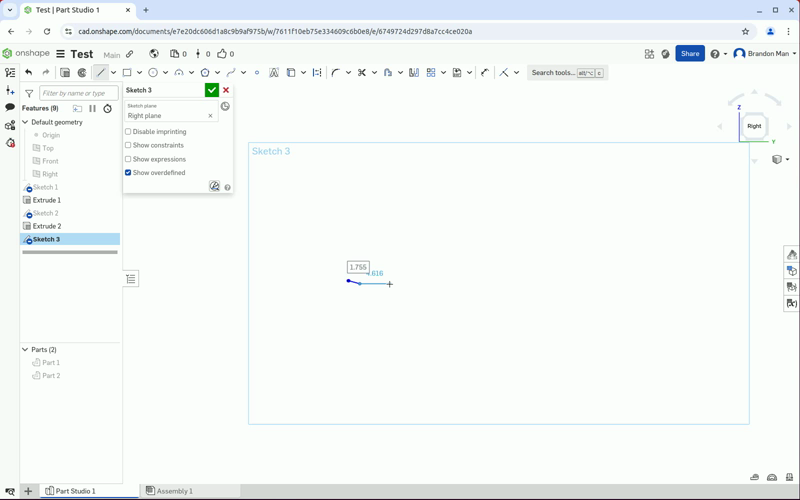
mouse_move(359, 275)
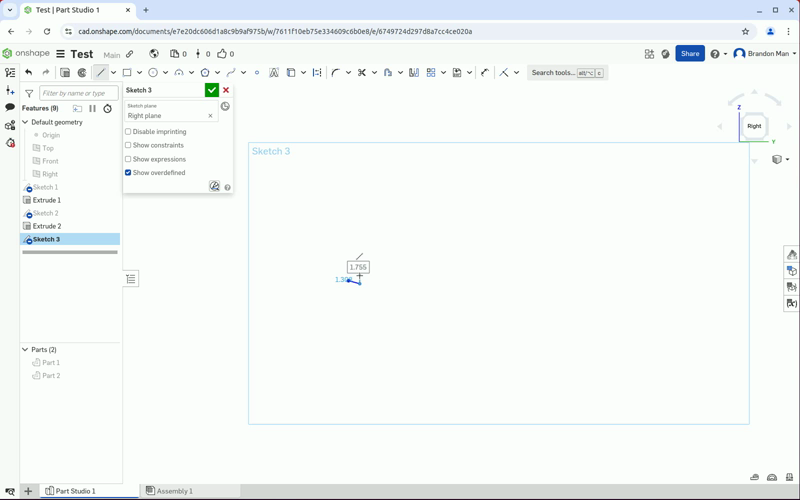
click(359, 275)
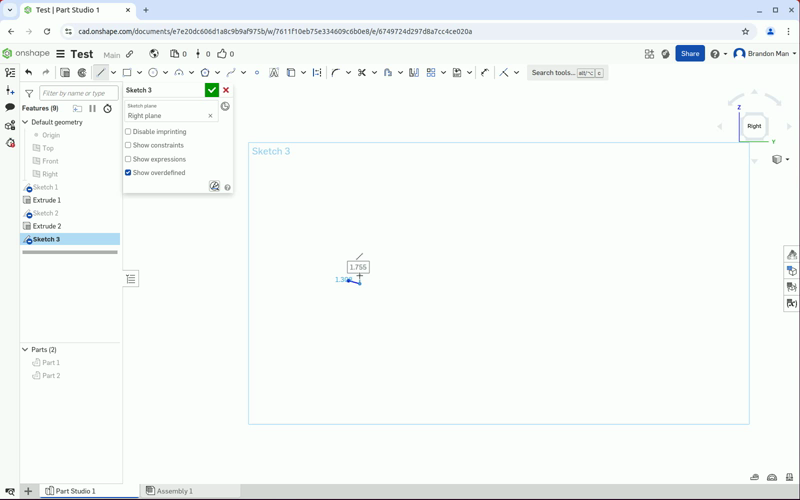
key_up(shift)
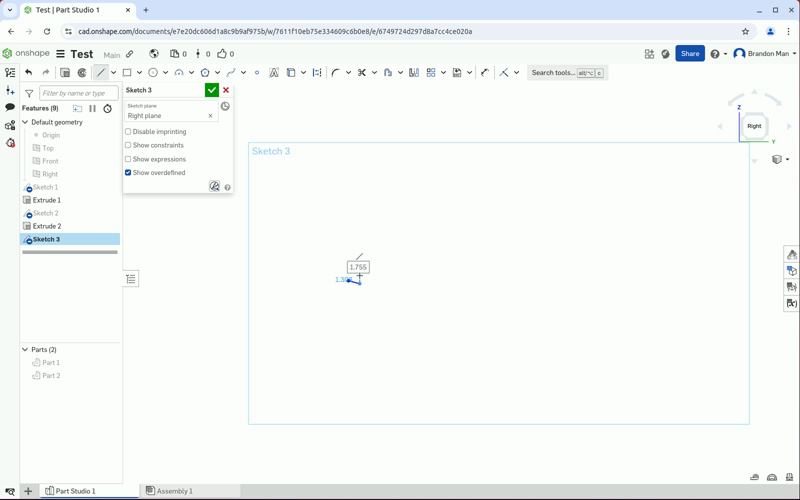
key(esc)
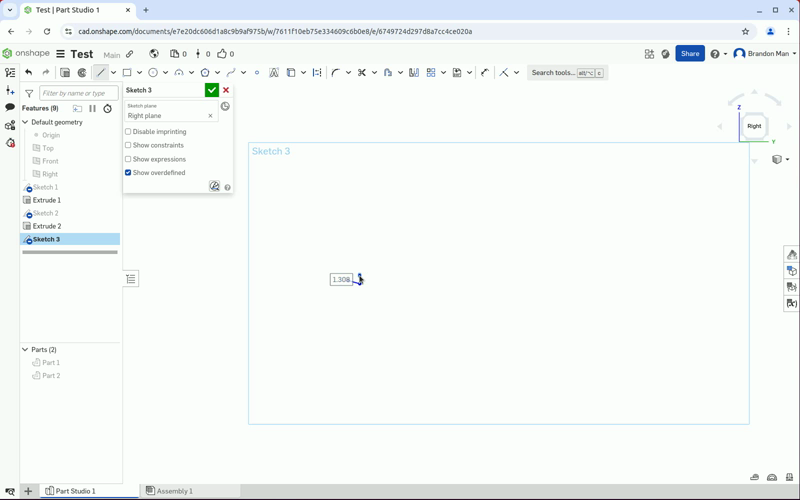
key(a)
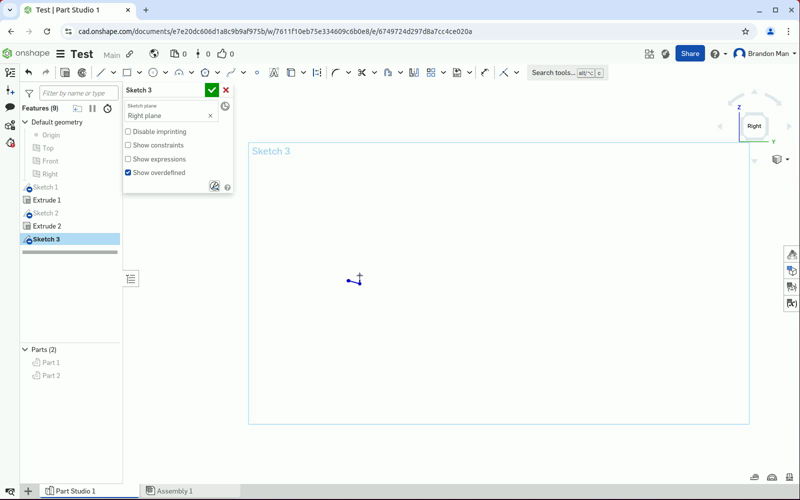
mouse_move(359, 275)
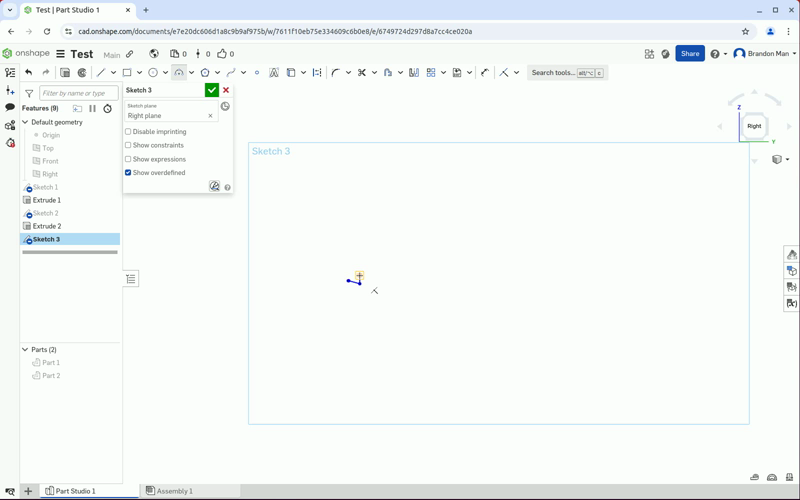
click(359, 275)
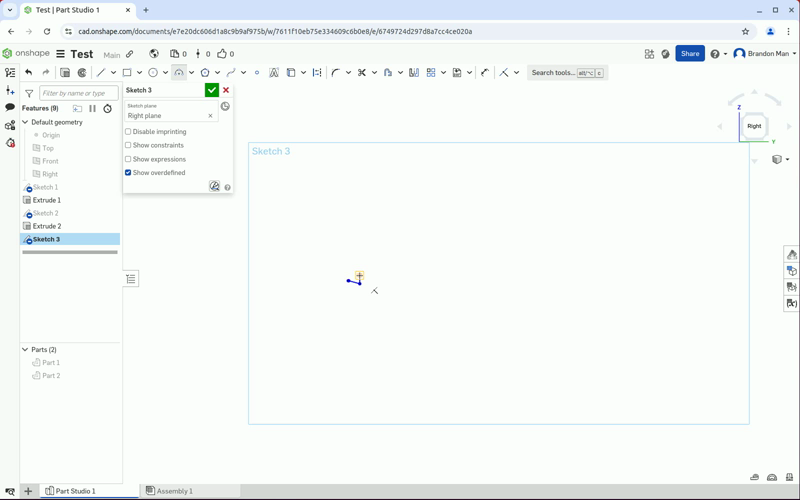
mouse_move(348, 280)
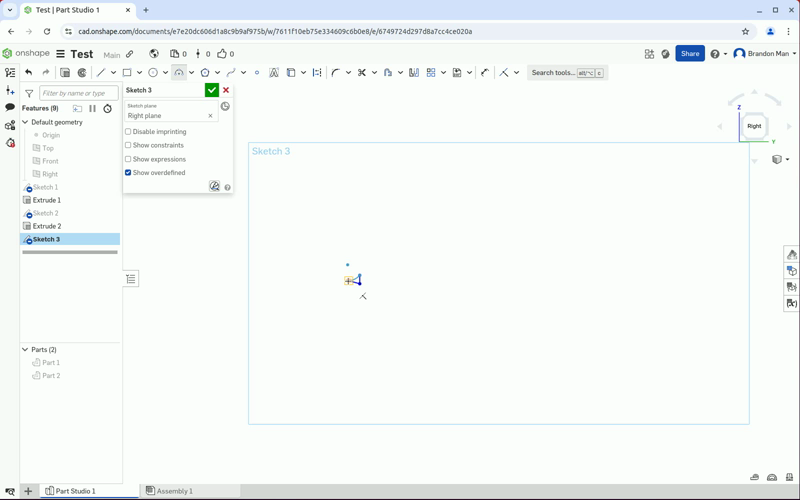
scroll(6)
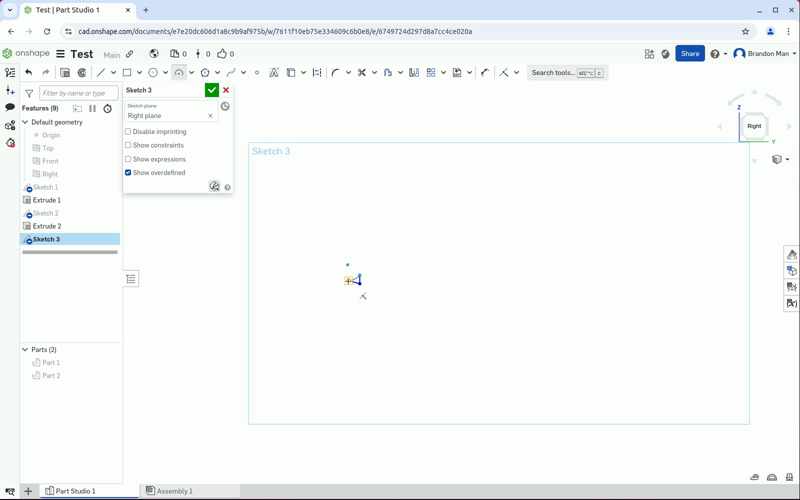
scroll(6)
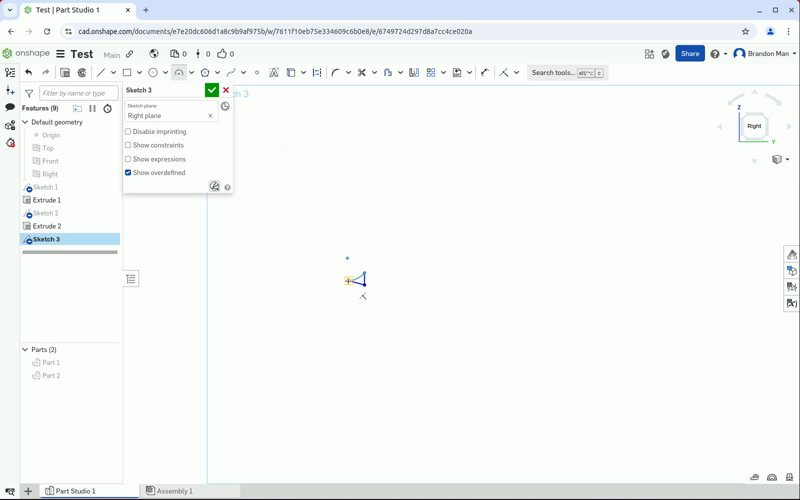
scroll(6)
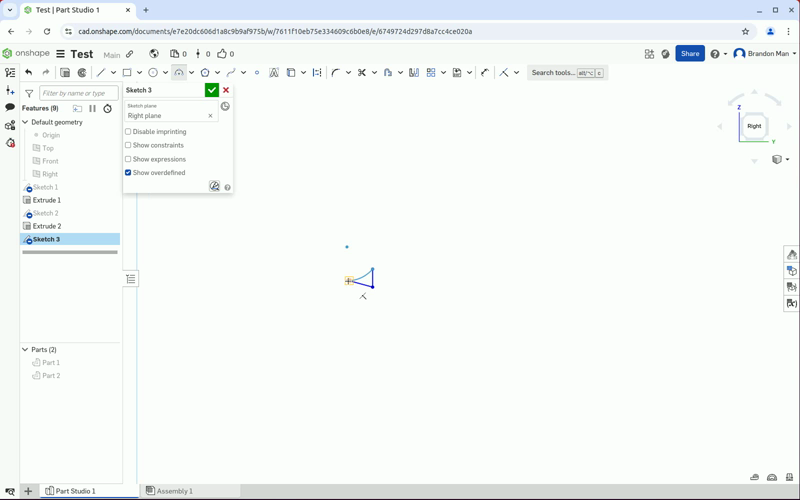
scroll(6)
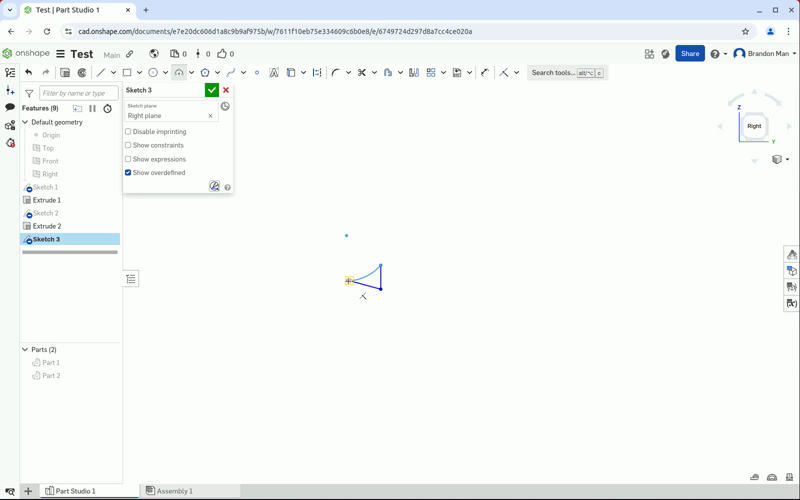
scroll(6)
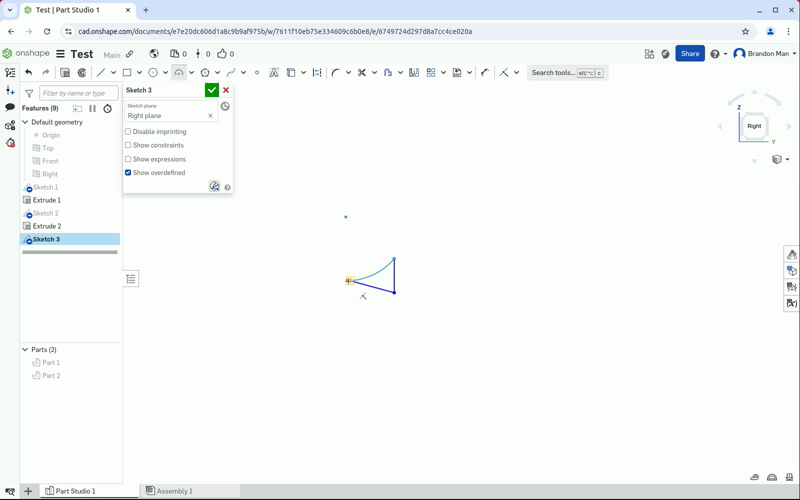
scroll(6)
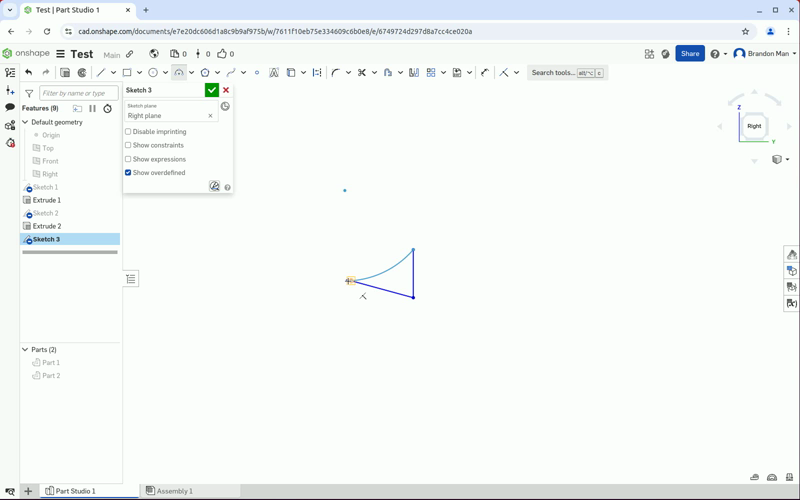
scroll(6)
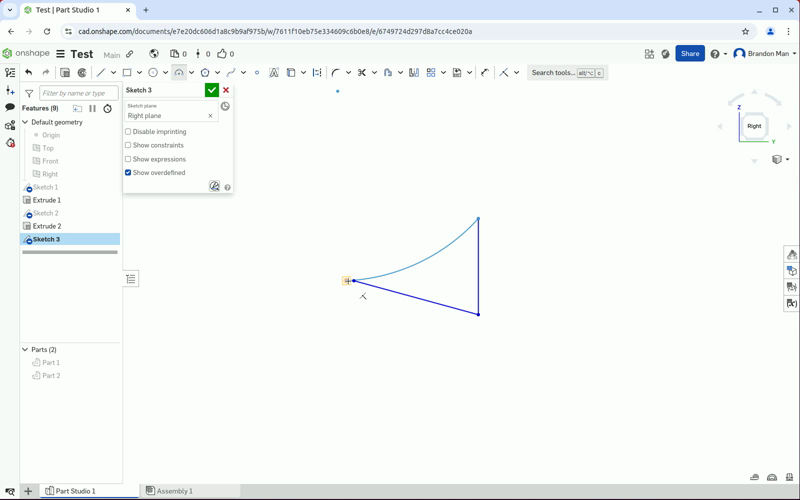
click(348, 280)
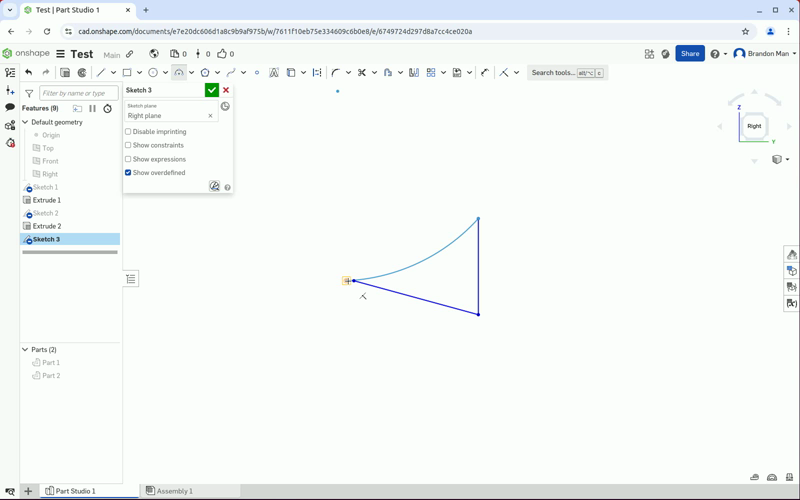
scroll(-6)
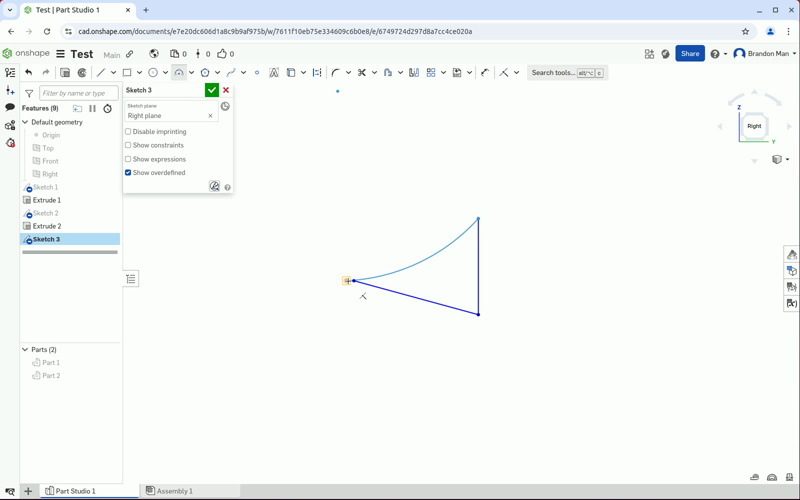
scroll(-6)
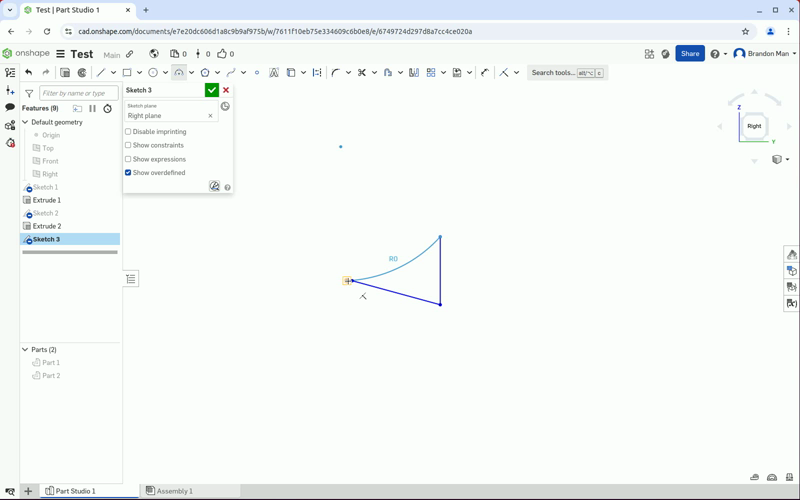
scroll(-6)
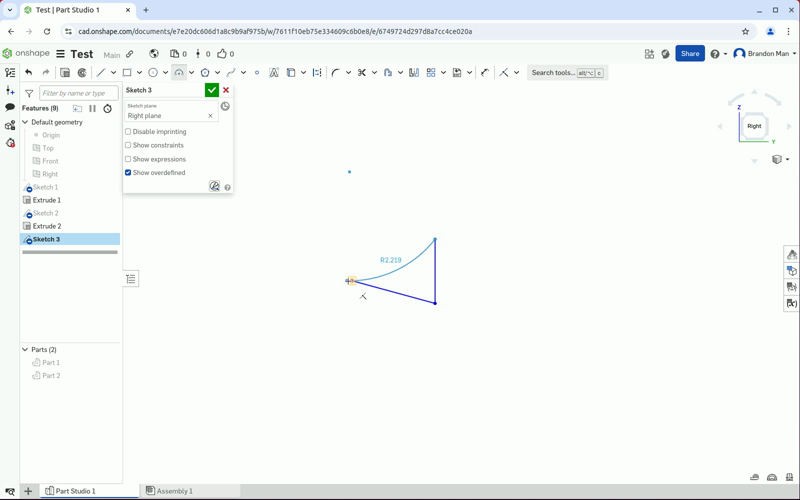
scroll(-6)
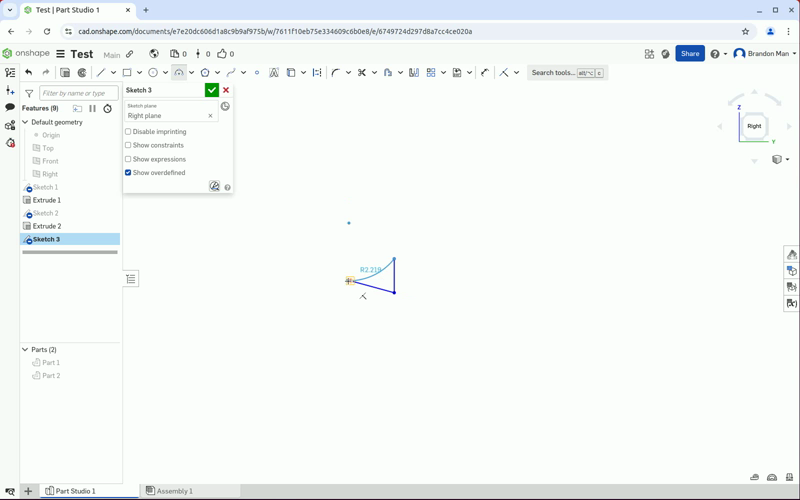
scroll(-6)
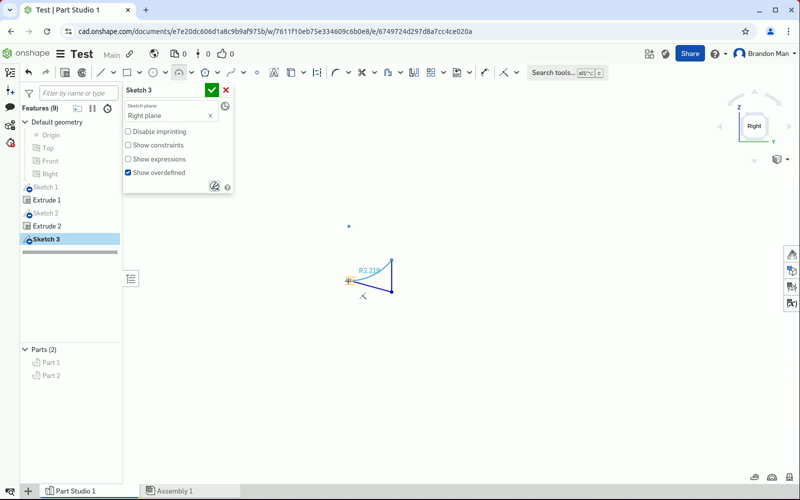
scroll(-6)
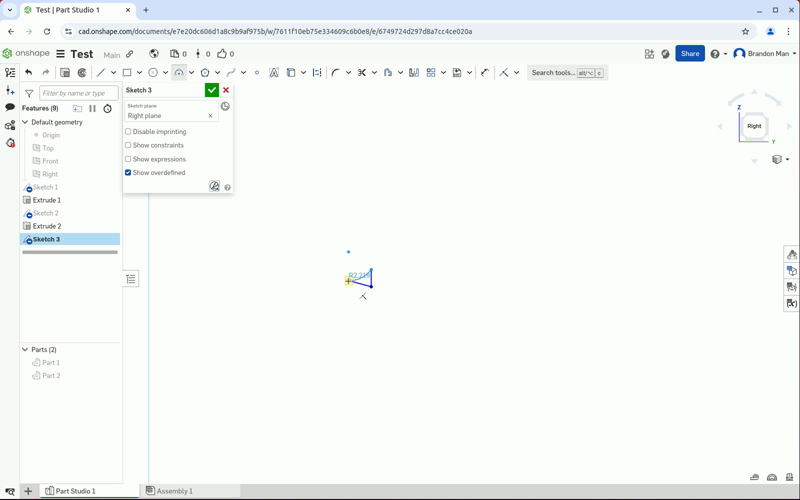
scroll(-6)
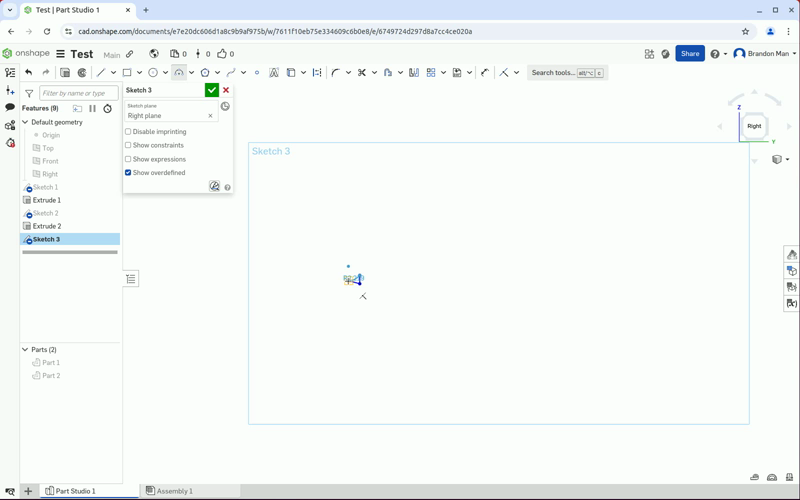
key_down(shift)
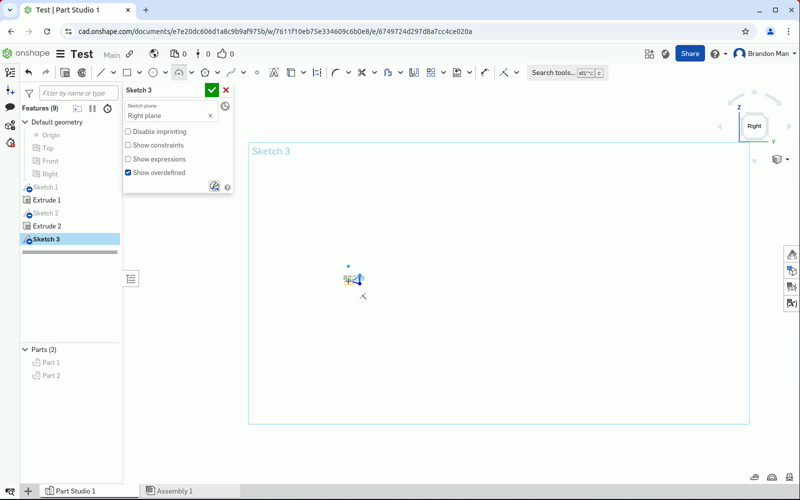
mouse_move(353, 276)
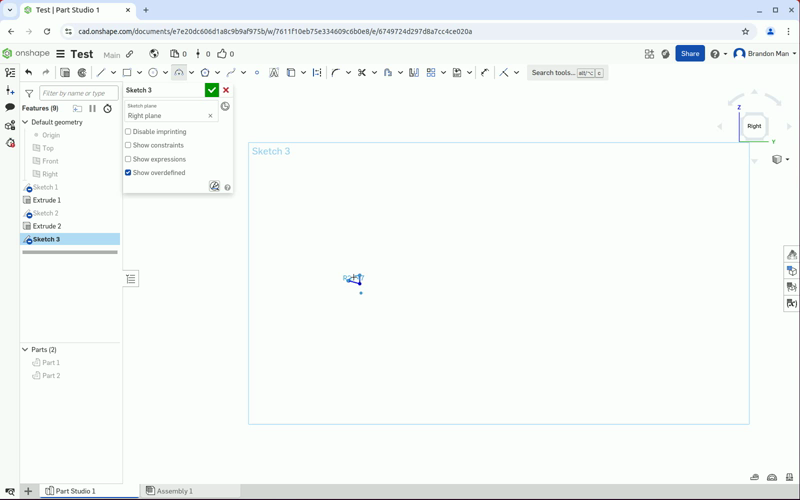
click(353, 276)
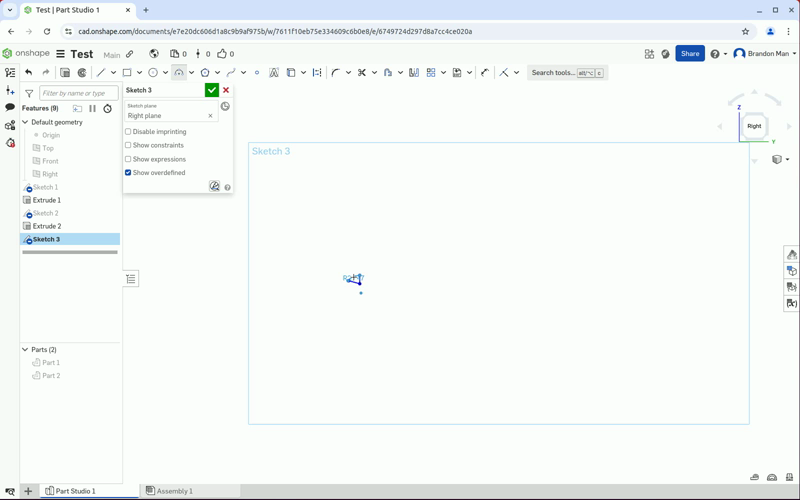
key_up(shift)
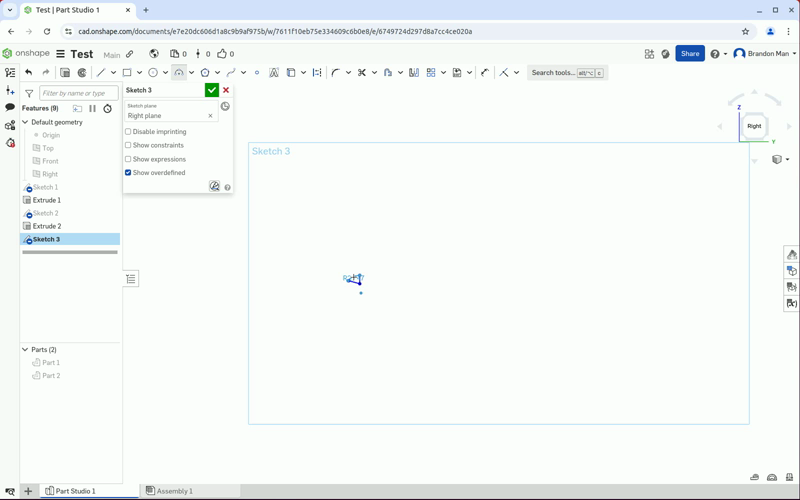
key(esc)
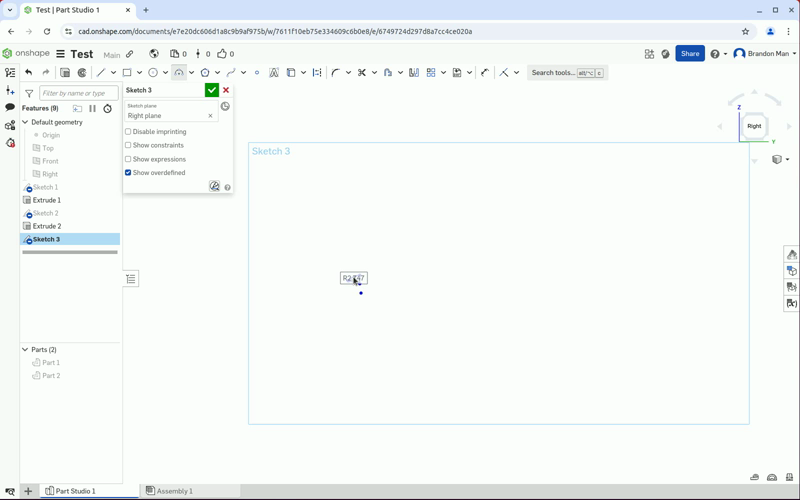
mouse_move(358, 279)
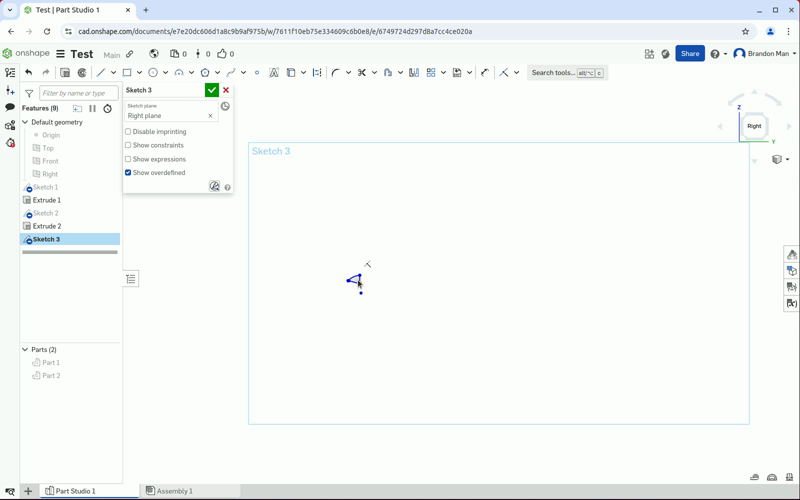
scroll(6)
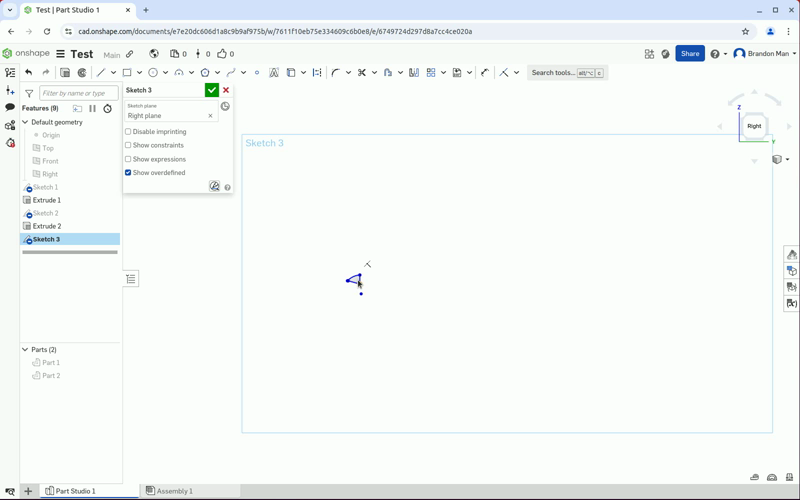
scroll(6)
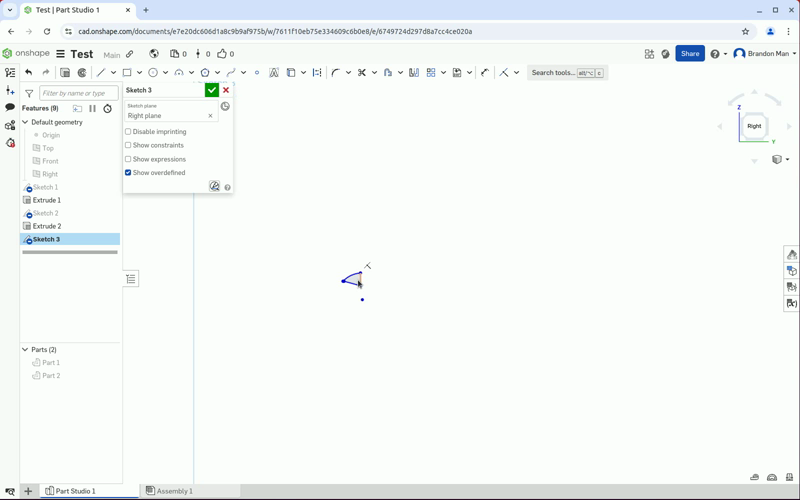
scroll(6)
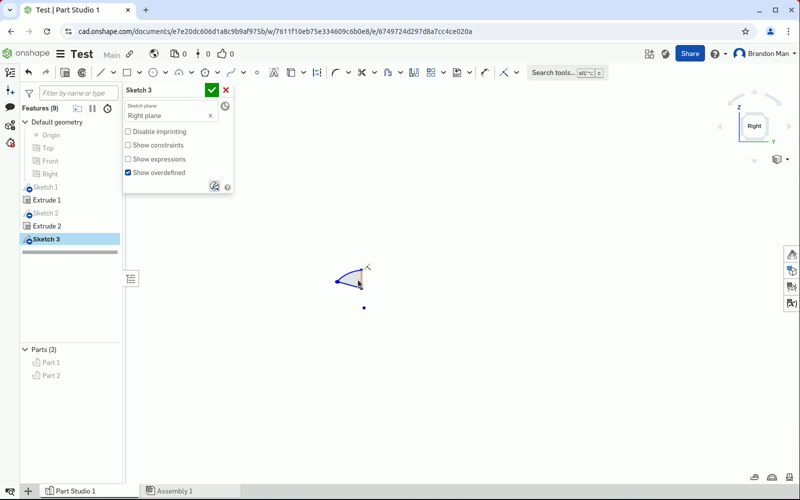
scroll(6)
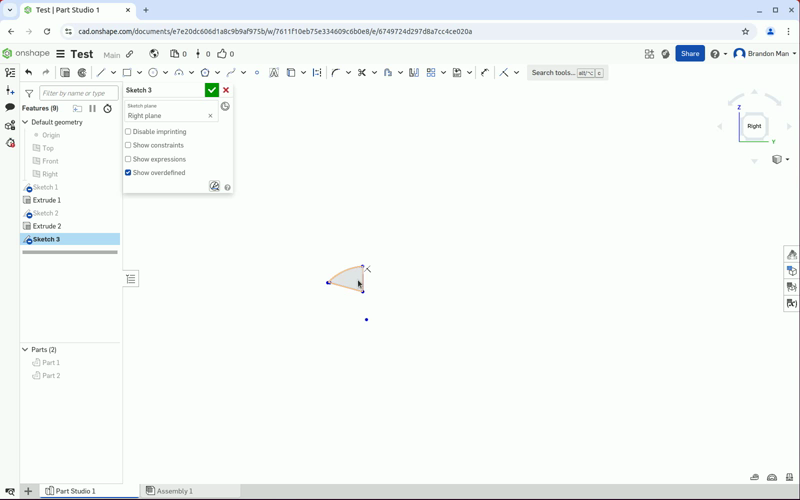
scroll(6)
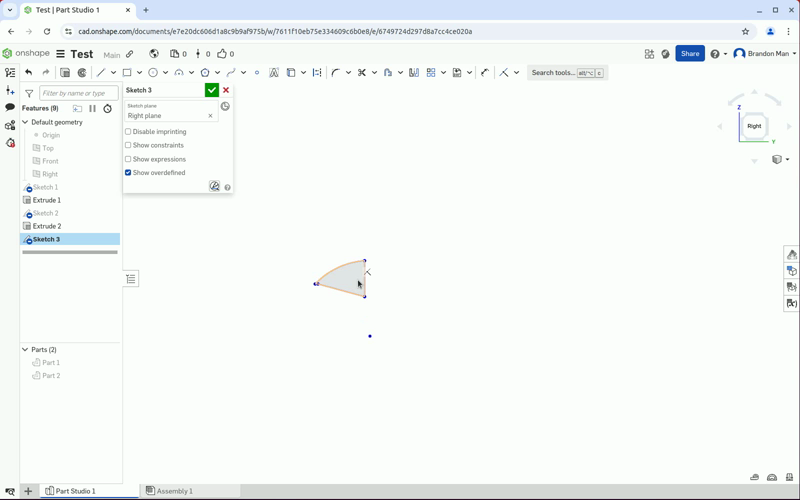
scroll(6)
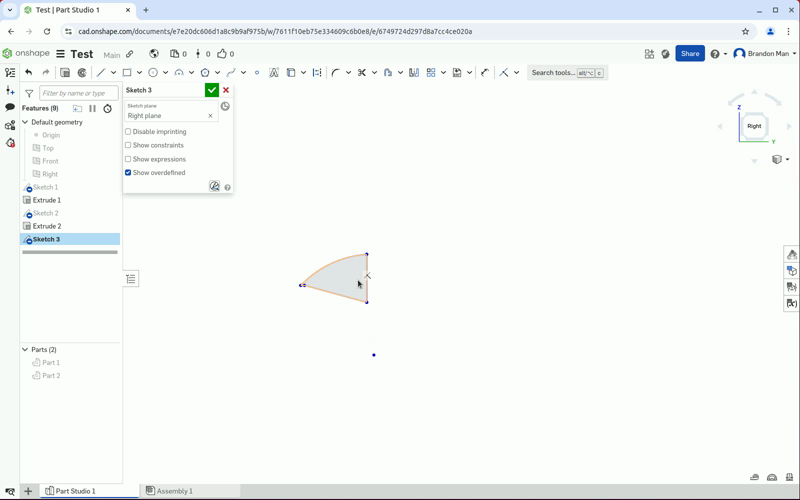
scroll(6)
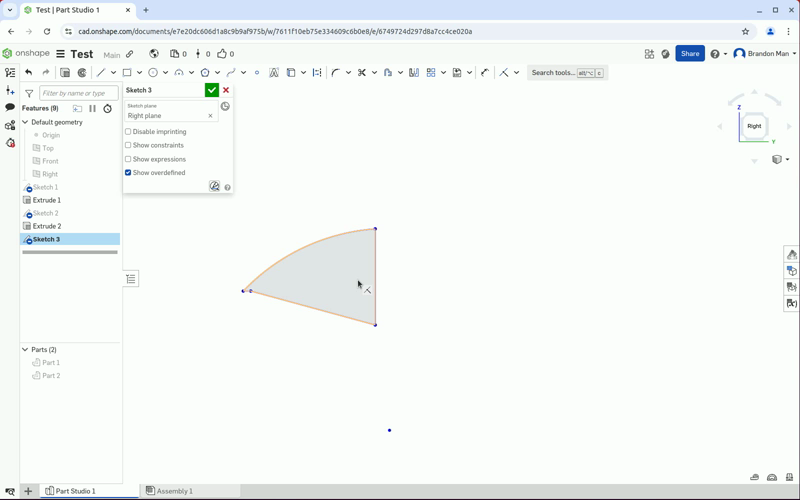
click(358, 279)
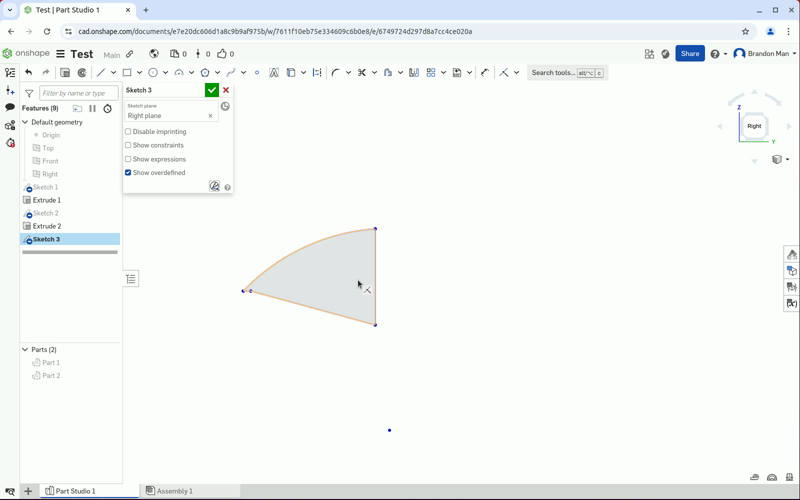
scroll(-6)
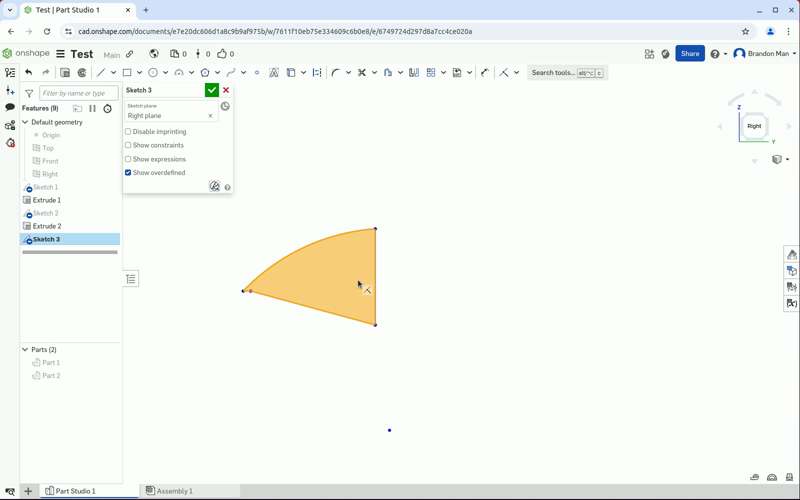
scroll(-6)
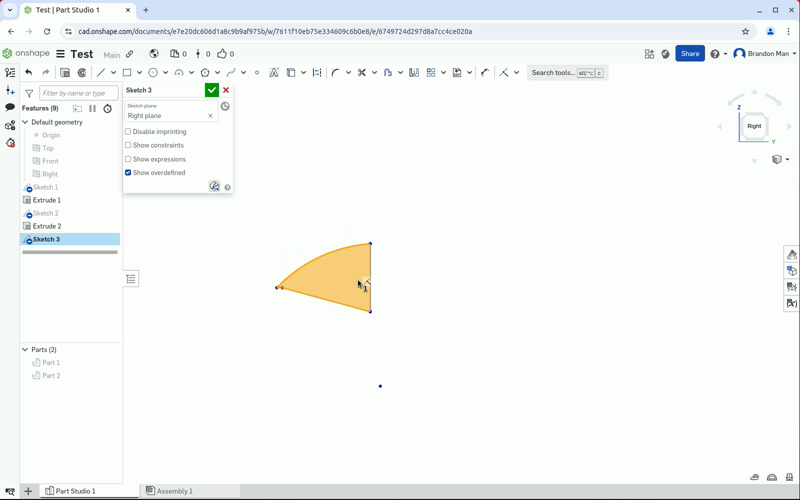
scroll(-6)
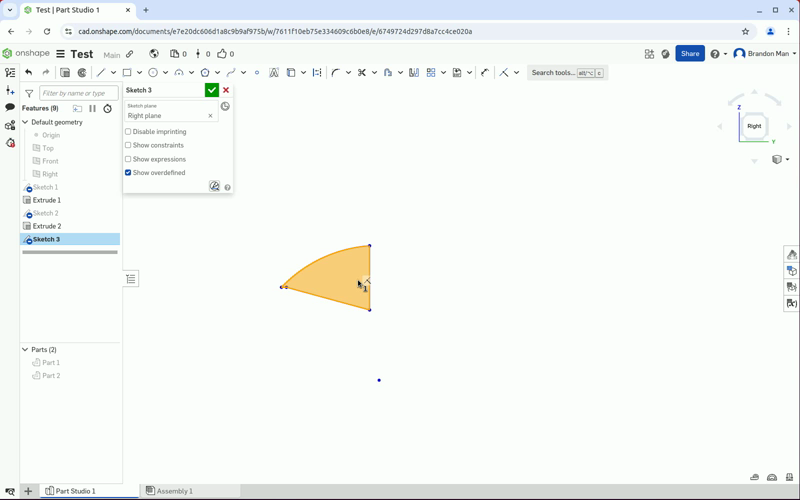
scroll(-6)
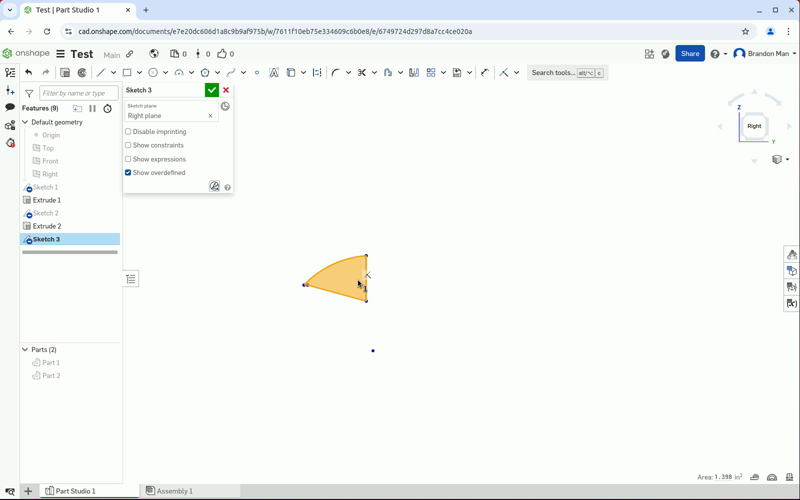
scroll(-6)
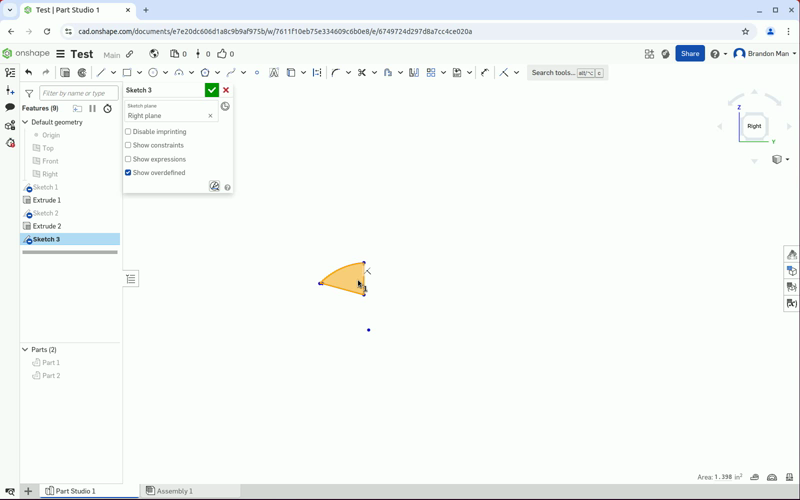
scroll(-6)
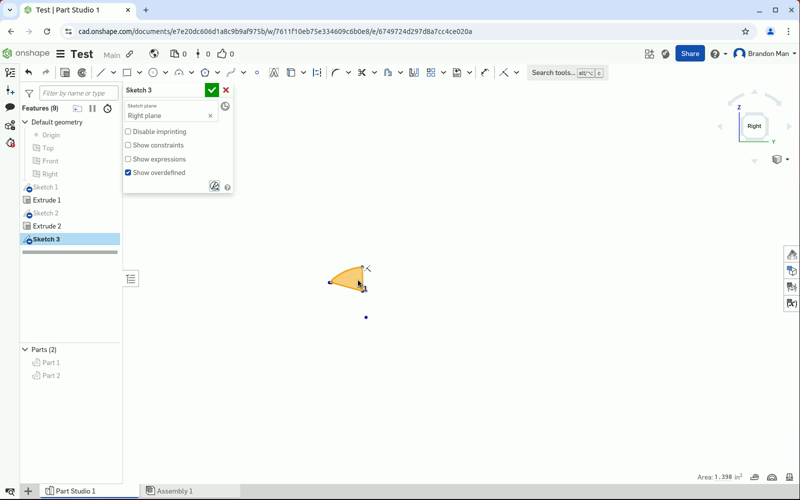
scroll(-6)
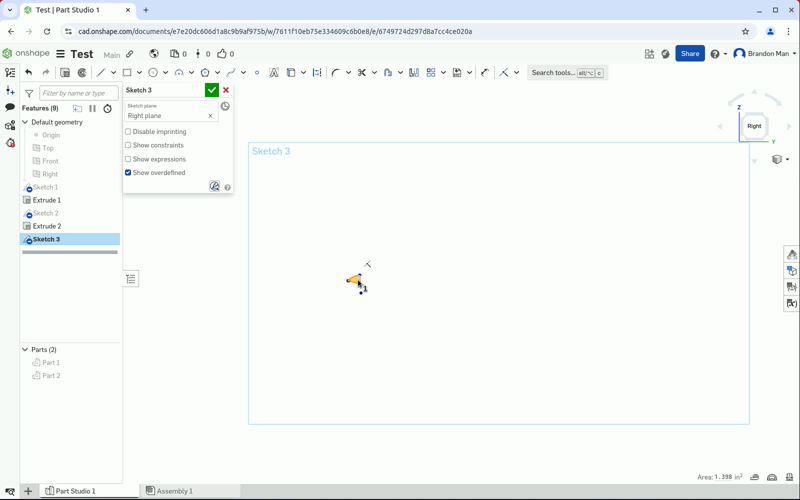
mouse_move(73, 352)
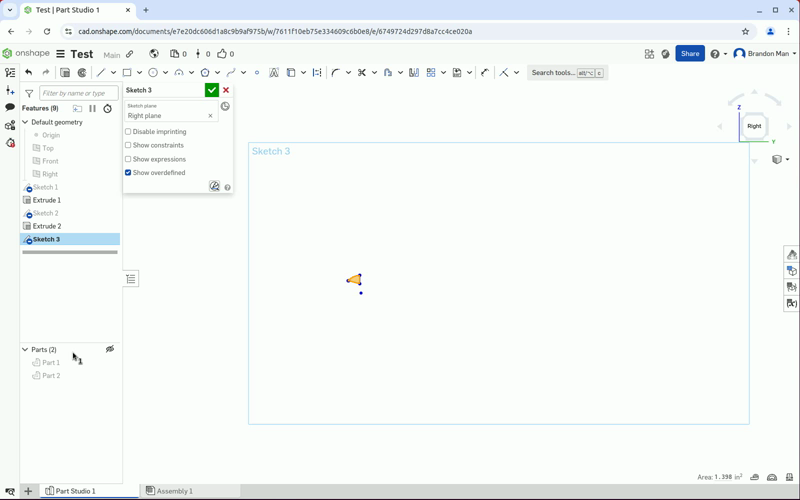
key(shift+y)
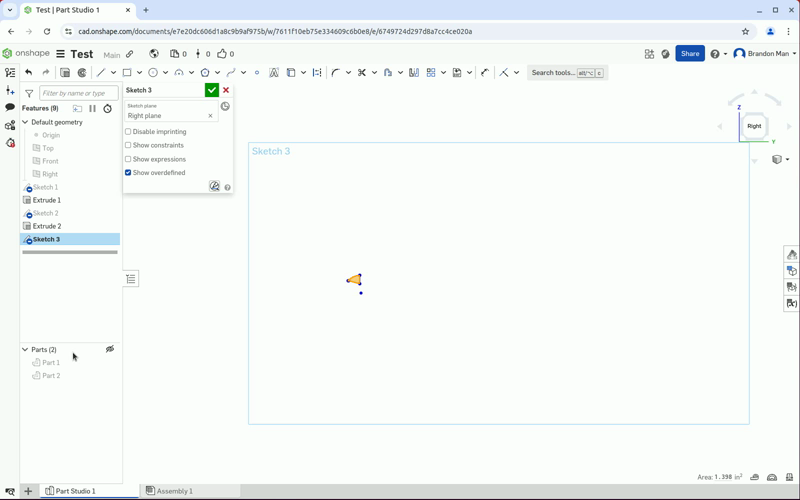
key(shift+e)
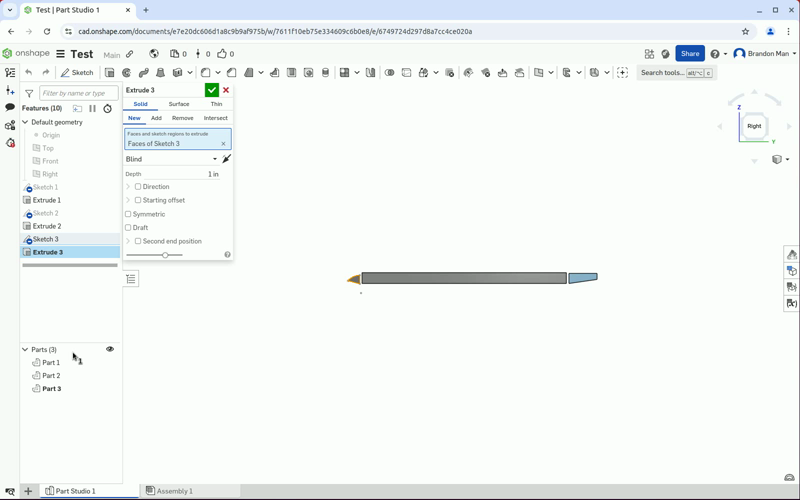
mouse_move(143, 106)
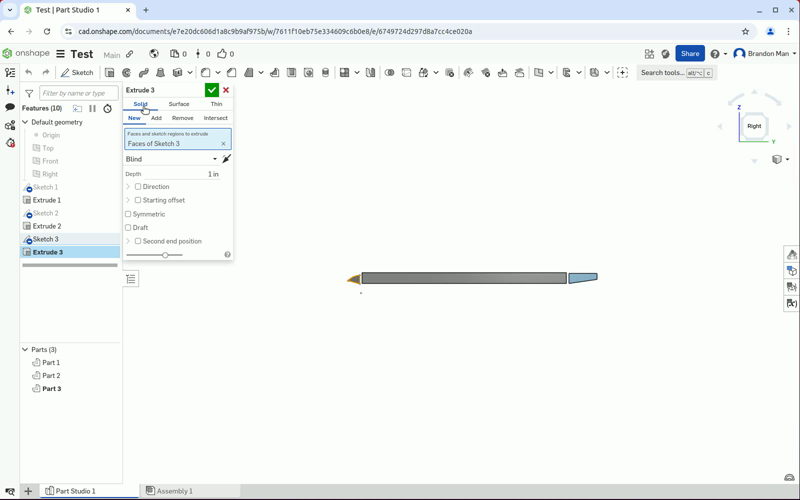
click(143, 106)
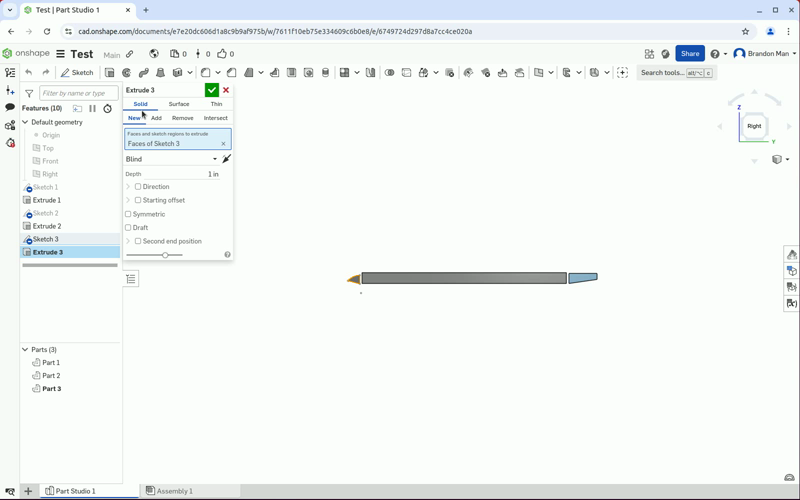
mouse_move(137, 120)
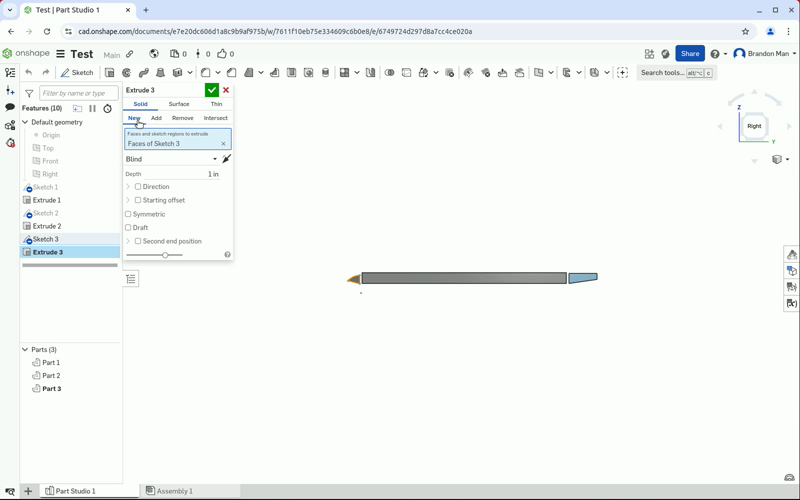
click(137, 120)
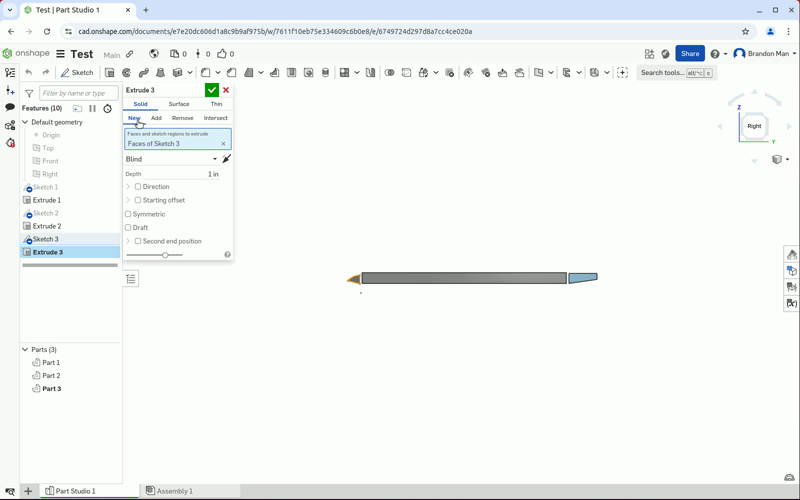
key(tab, 4)
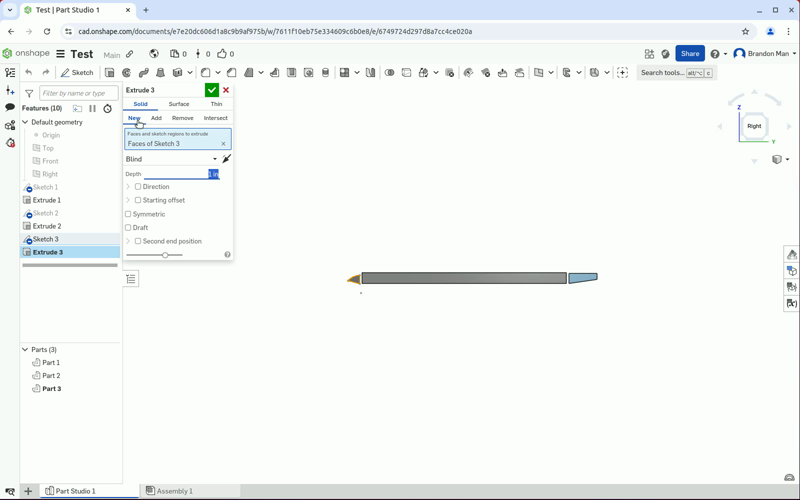
text(-4.333)
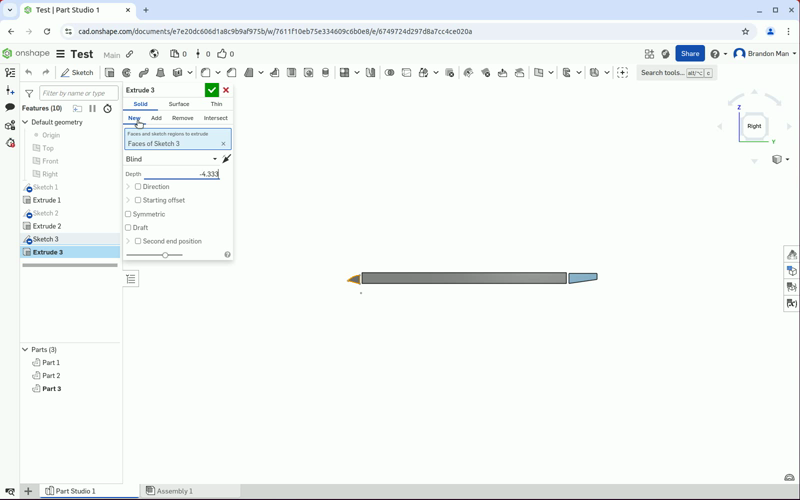
key(enter)
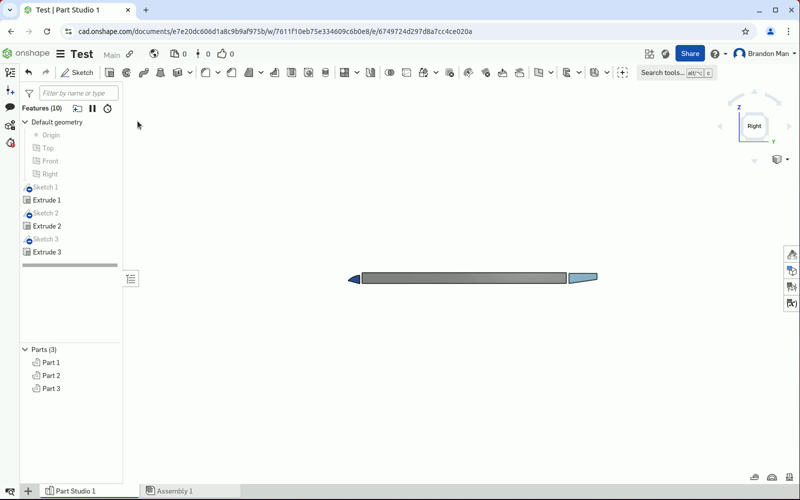
key(shift+h)
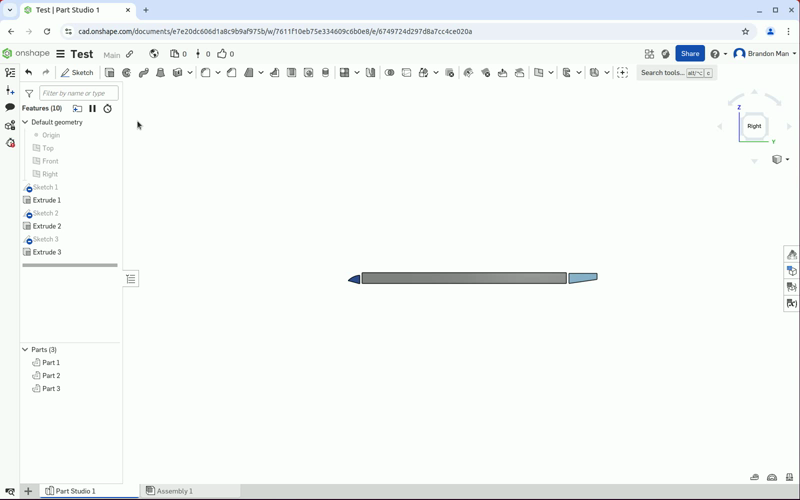
key(shift+h)
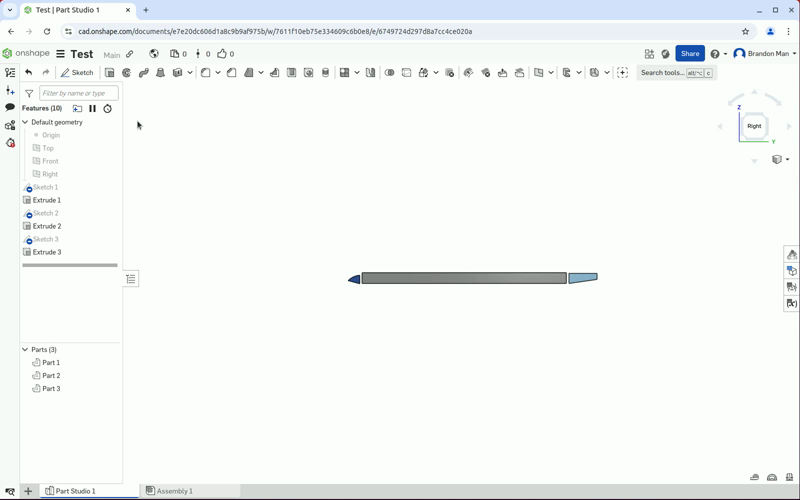
mouse_move(73, 189)
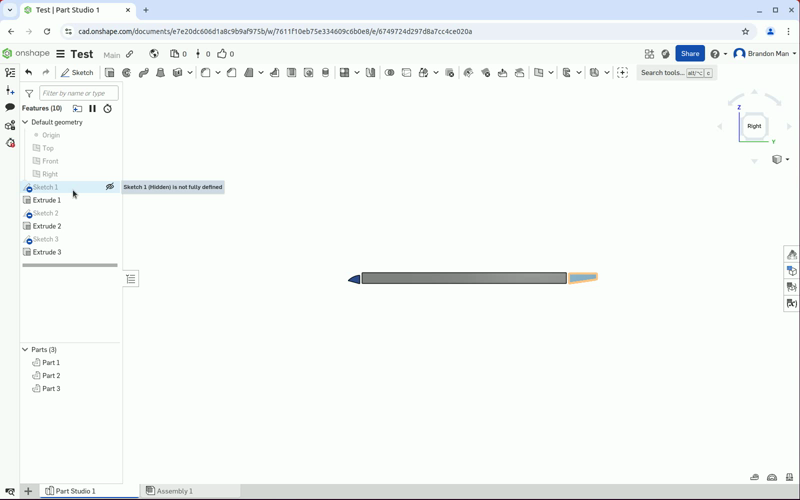
click(73, 189)
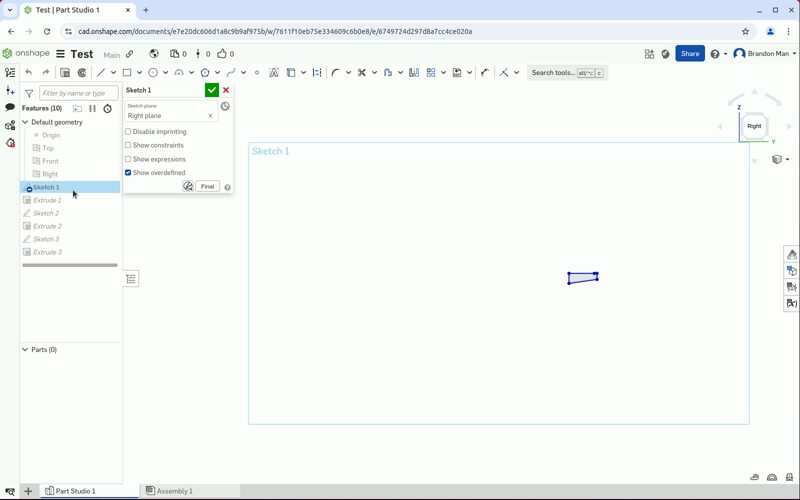
mouse_move(229, 92)
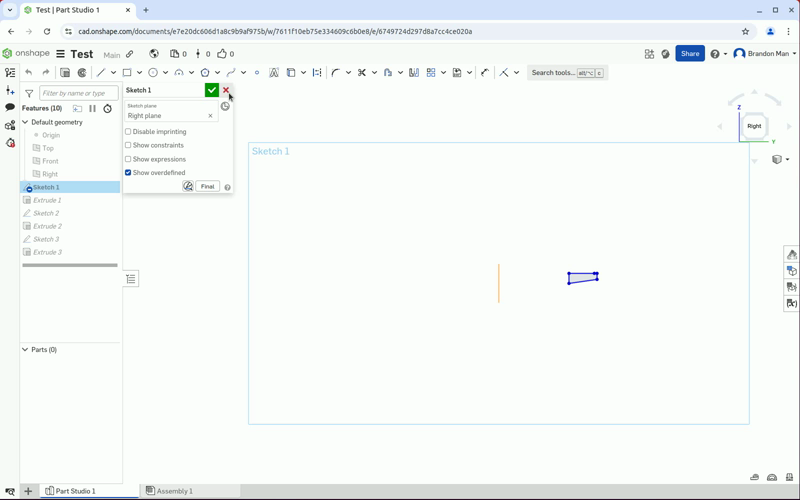
click(229, 92)
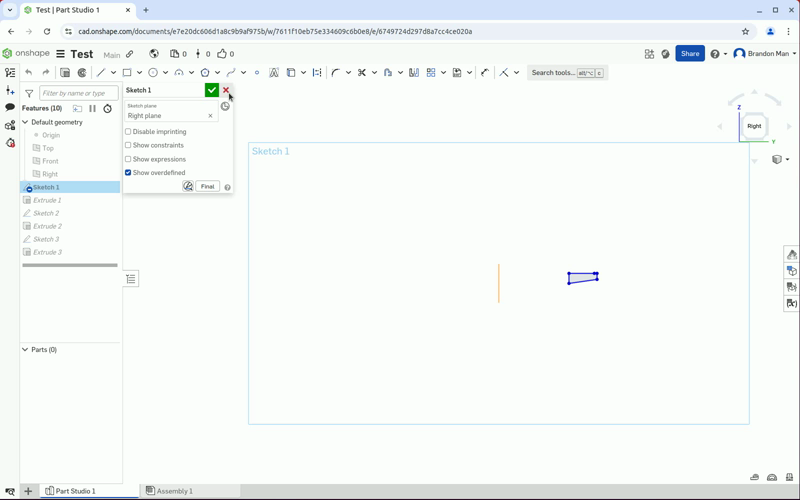
key(shift+s)
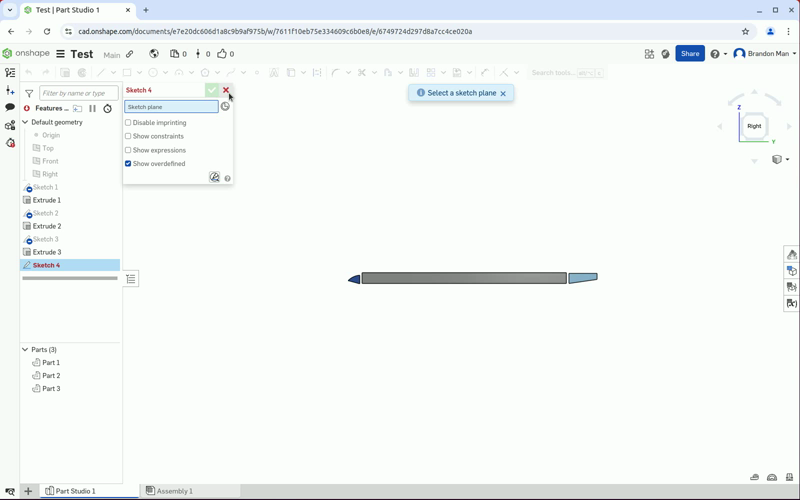
mouse_move(73, 176)
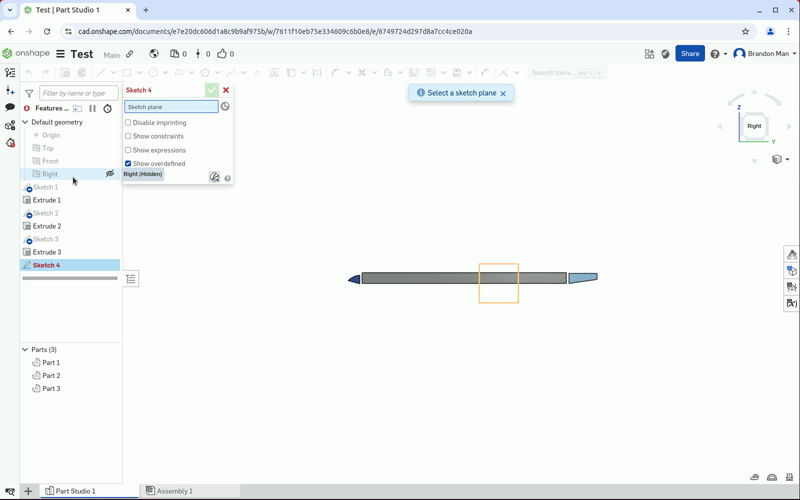
click(73, 176)
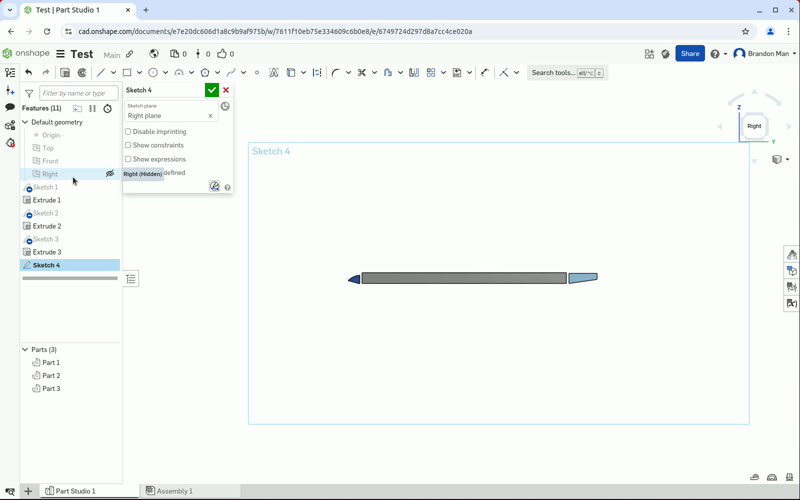
mouse_move(73, 352)
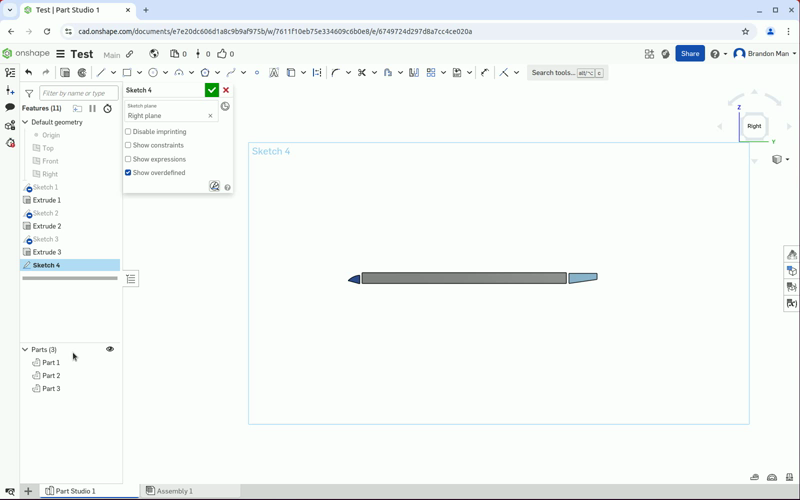
key(y)
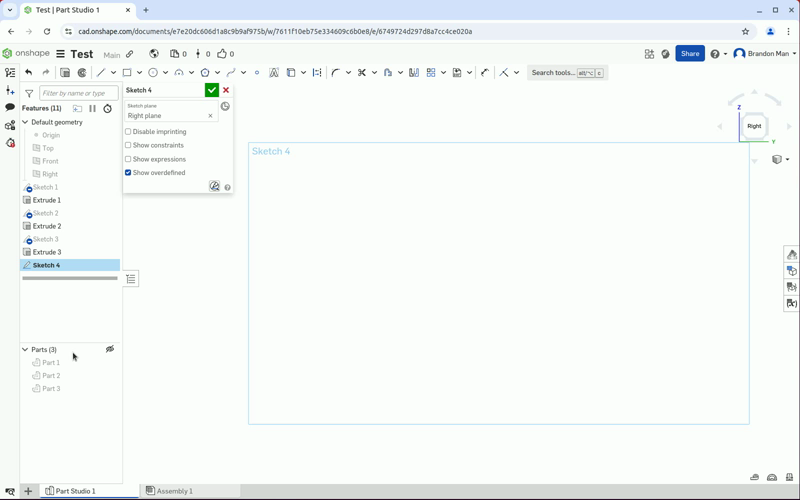
key(a)
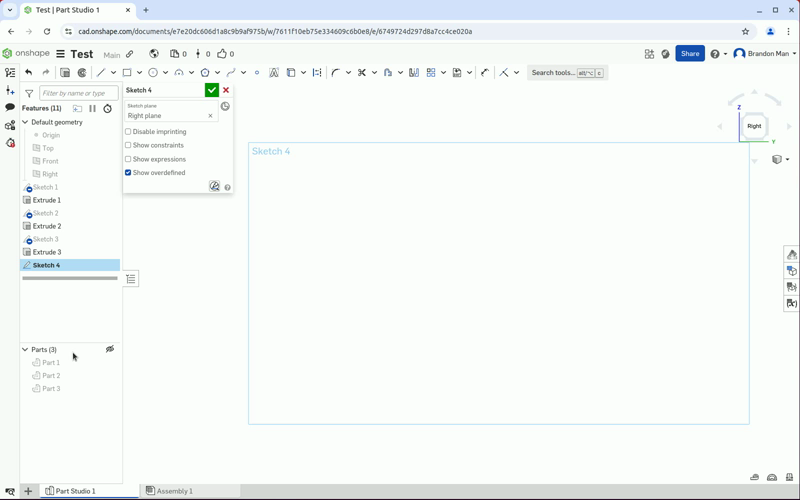
key_down(shift)
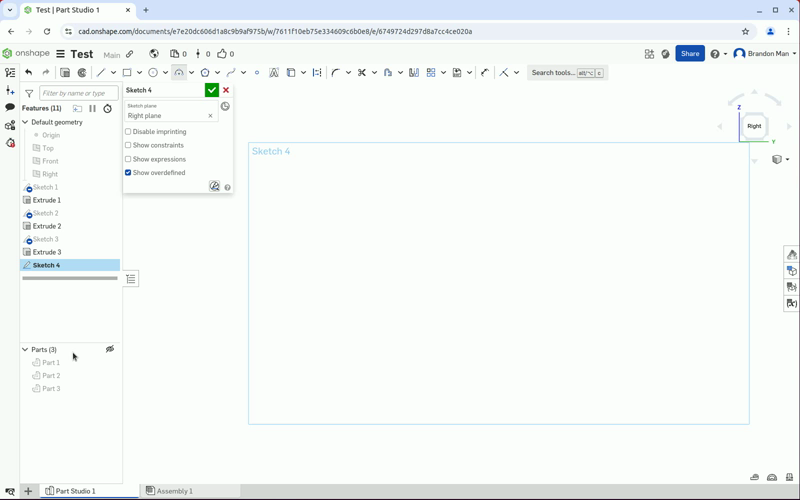
mouse_move(349, 280)
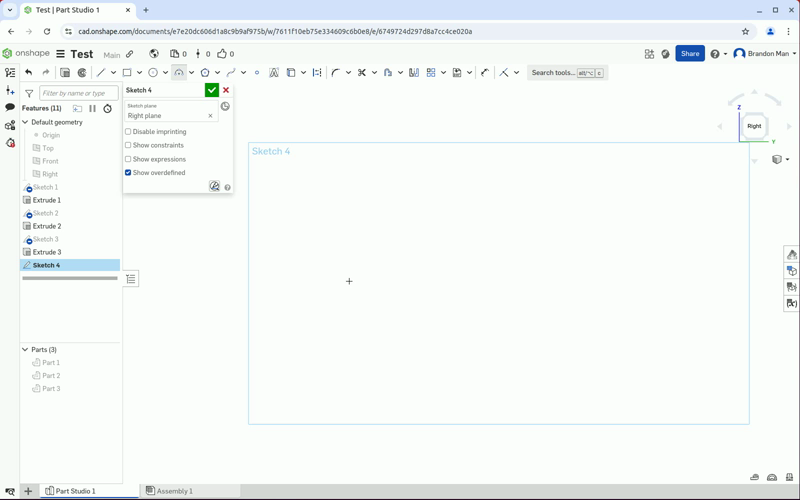
click(349, 280)
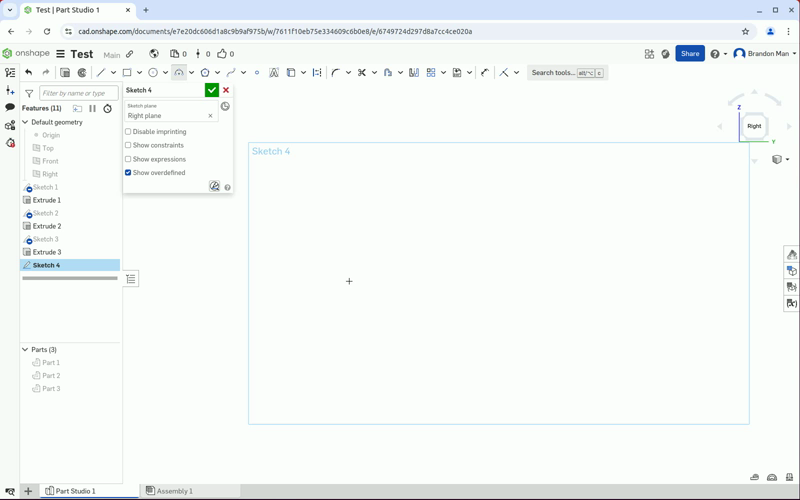
key_up(shift)
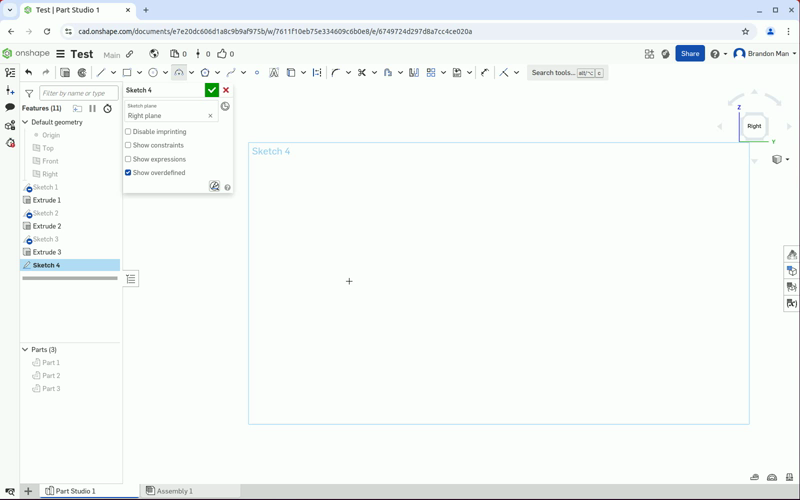
key_down(shift)
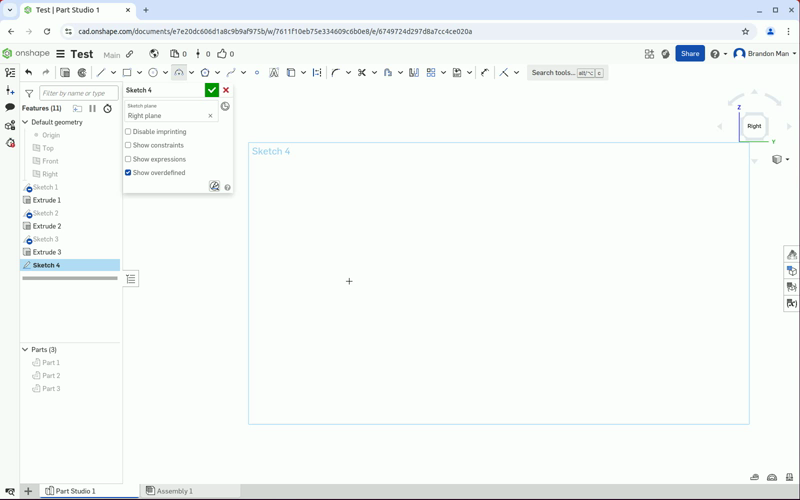
mouse_move(360, 294)
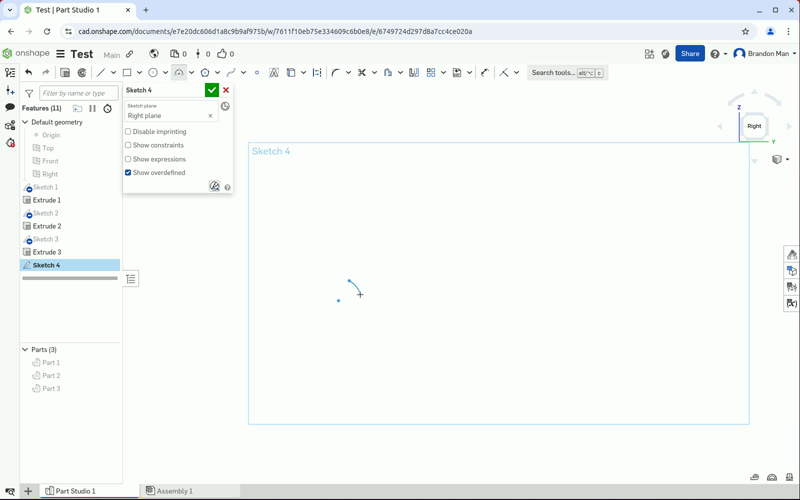
click(360, 294)
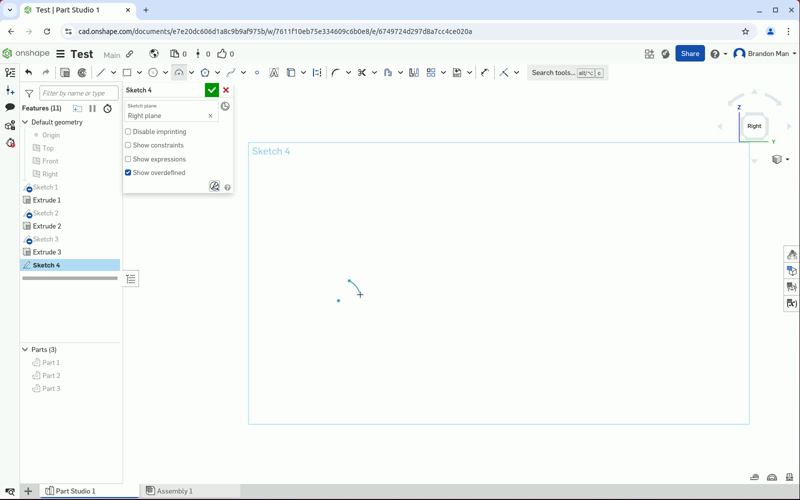
mouse_move(351, 290)
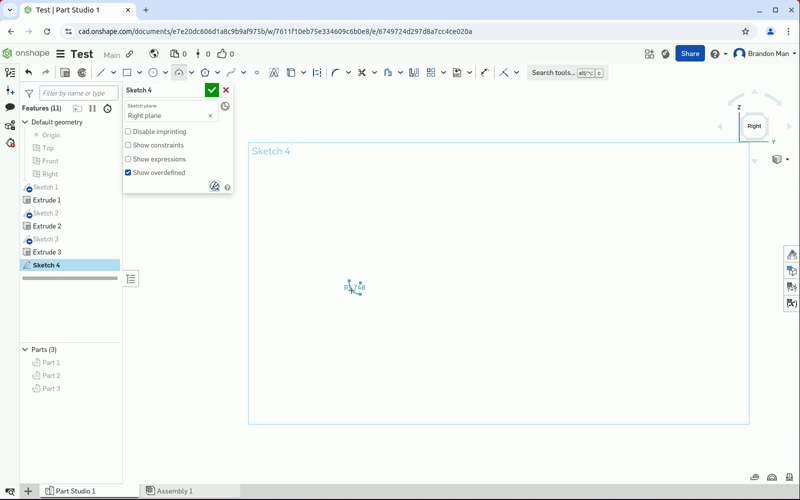
click(351, 290)
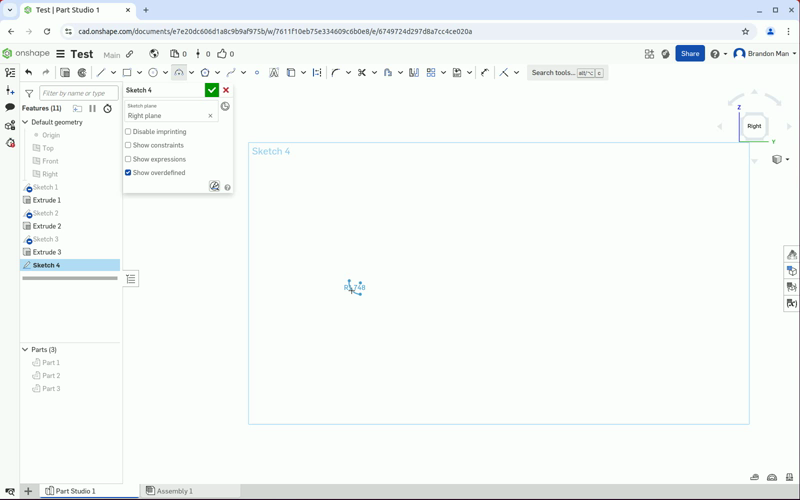
key_up(shift)
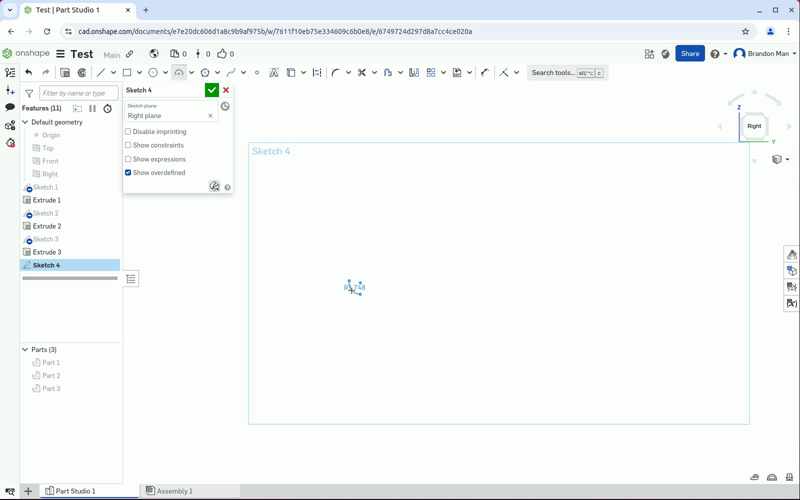
key(esc)
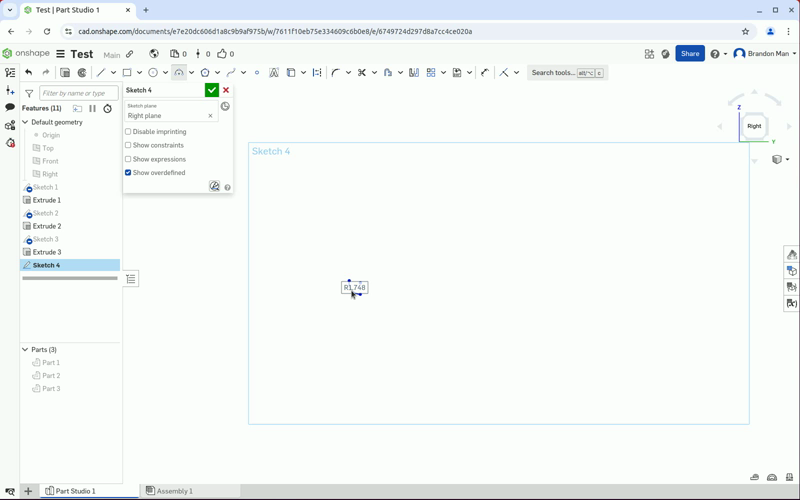
key(l)
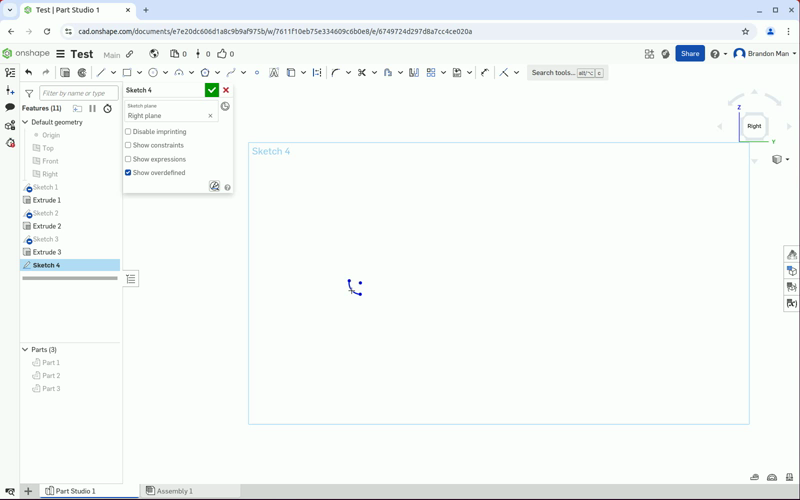
mouse_move(360, 294)
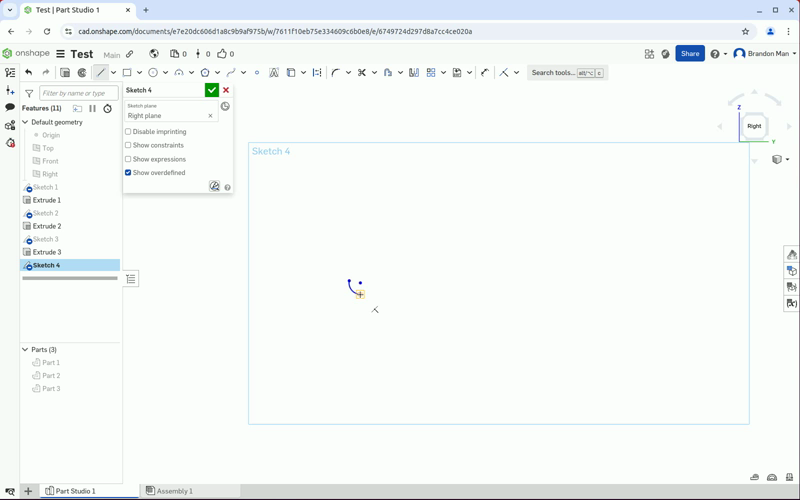
click(360, 294)
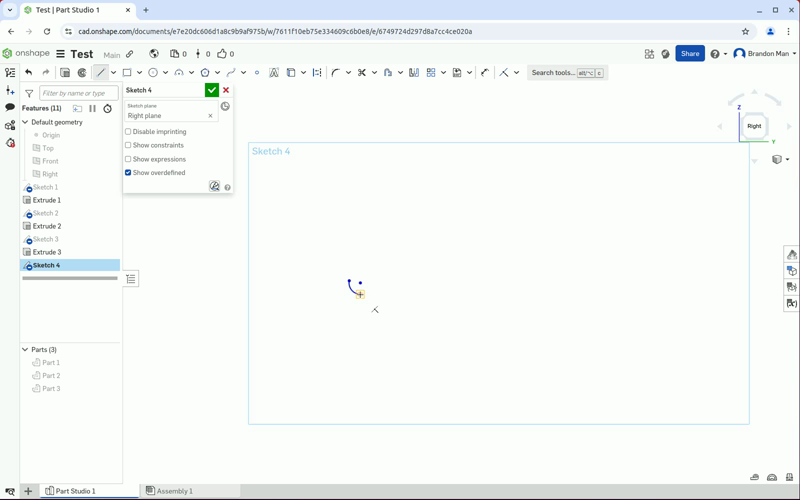
key_down(shift)
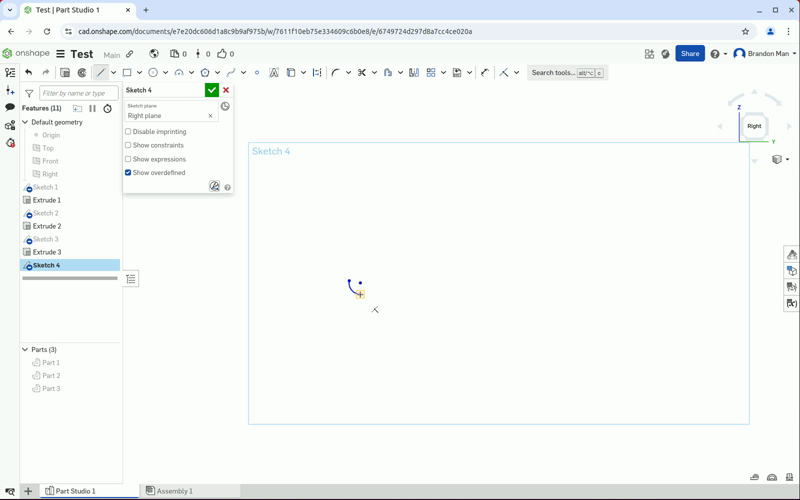
mouse_move(390, 294)
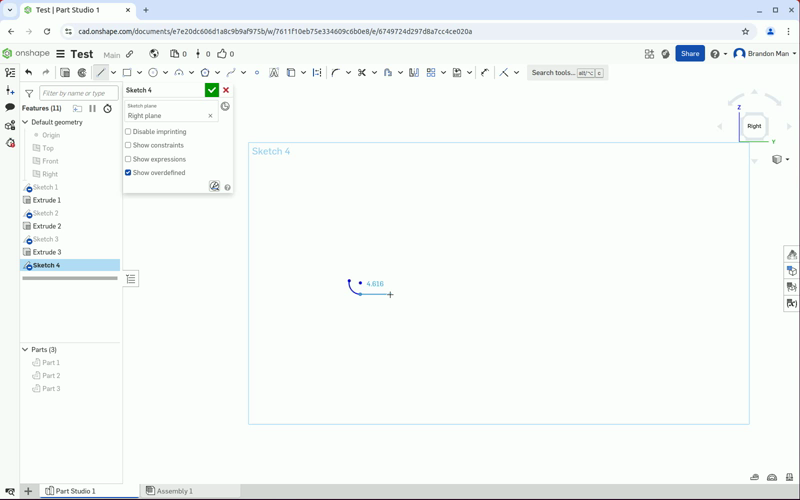
mouse_move(360, 283)
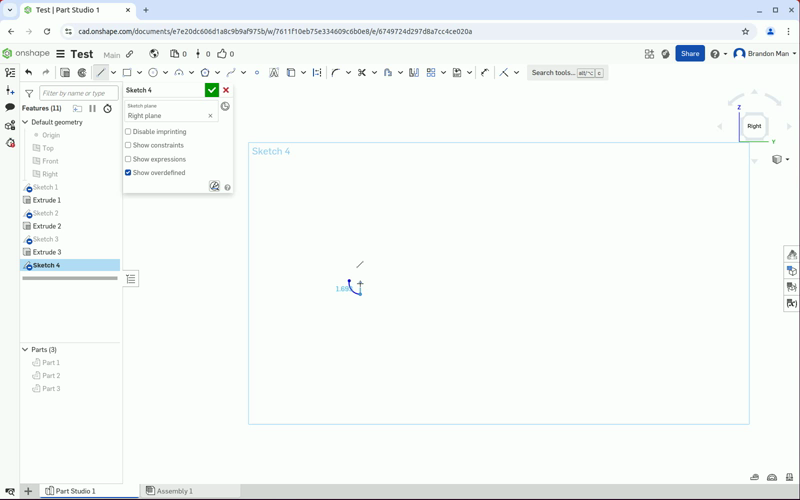
click(360, 283)
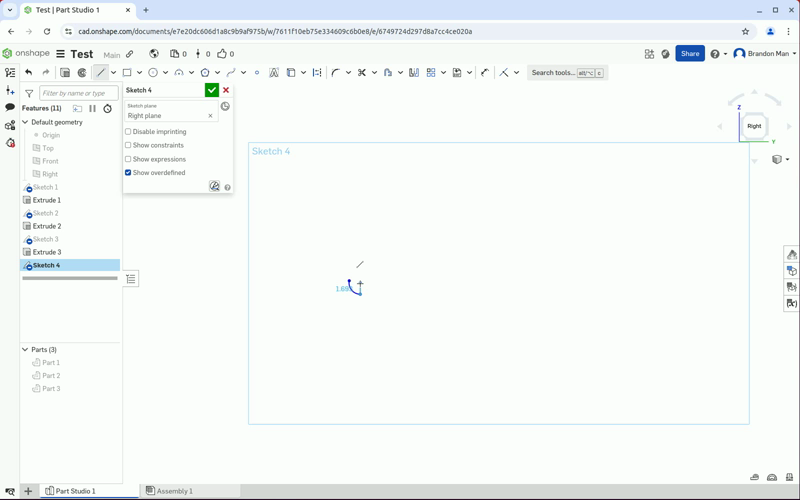
key_up(shift)
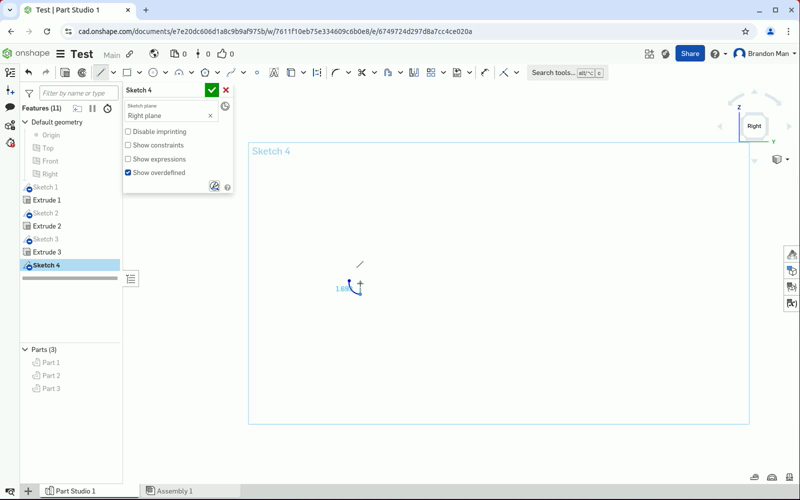
mouse_move(390, 283)
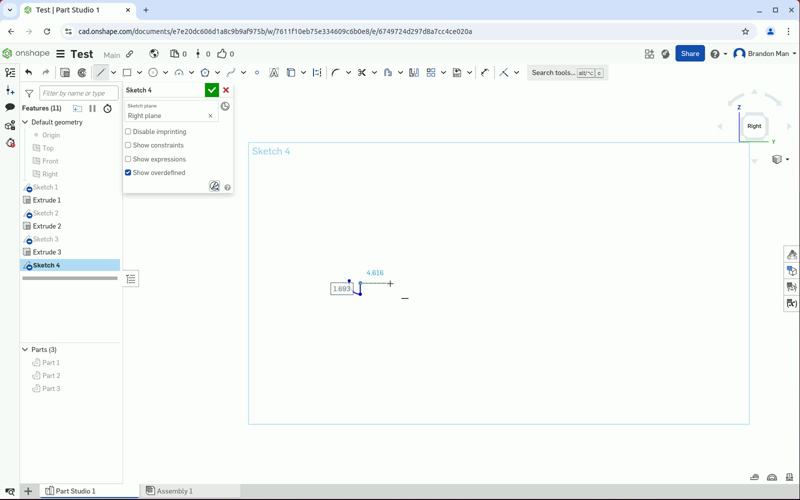
key_down(shift)
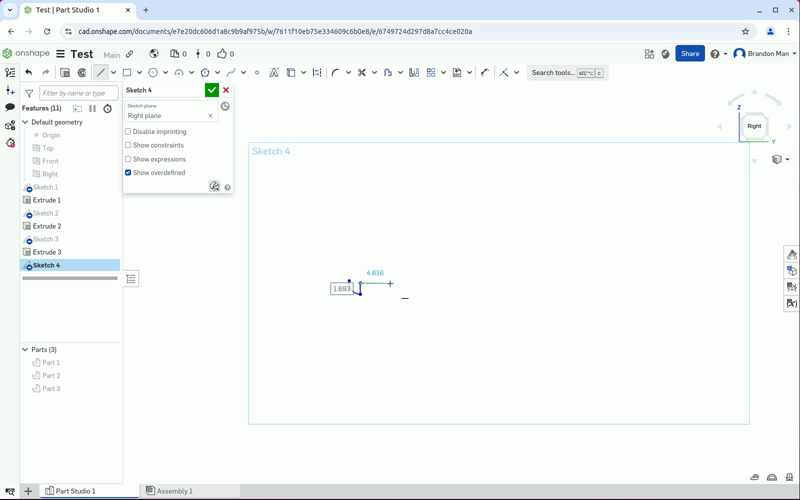
mouse_move(349, 280)
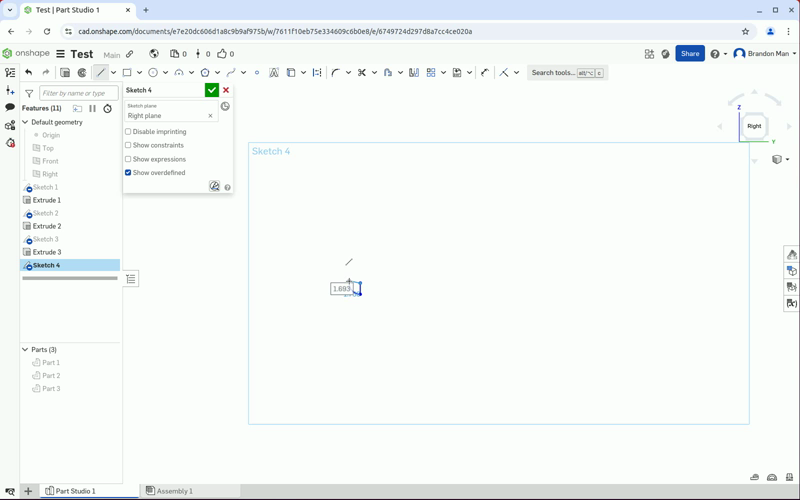
key_up(shift)
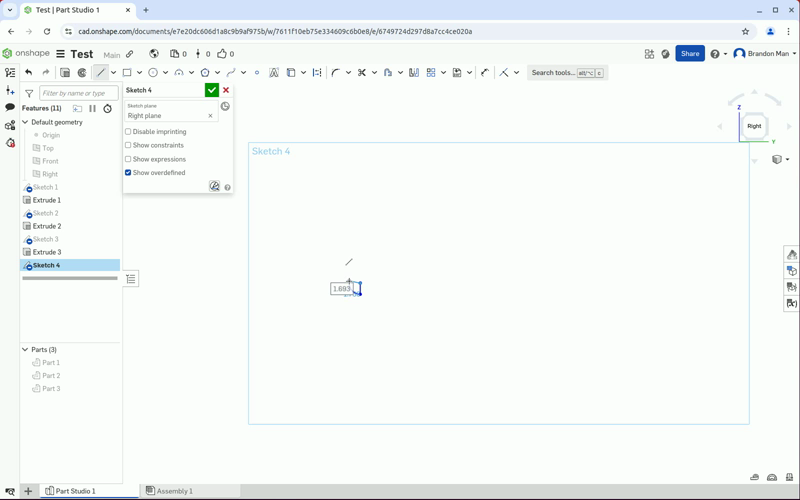
click(349, 280)
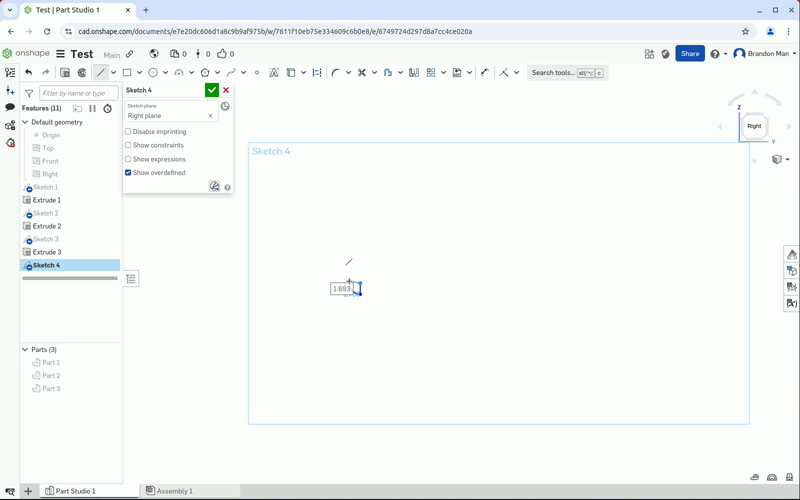
key(esc)
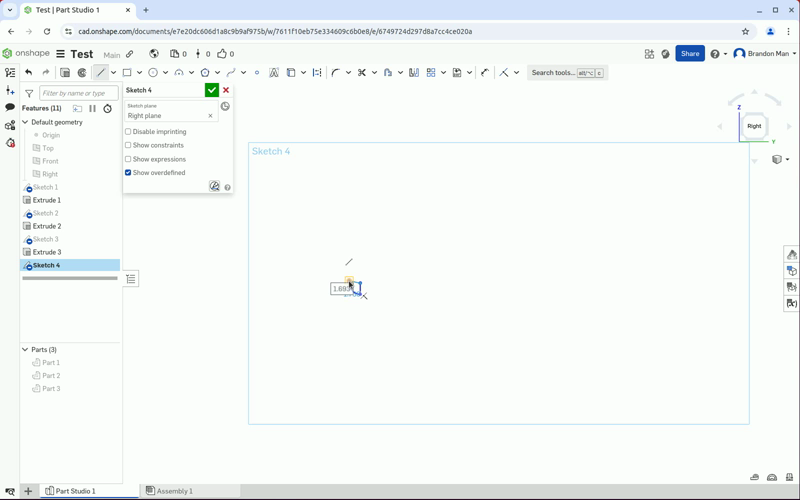
mouse_move(359, 292)
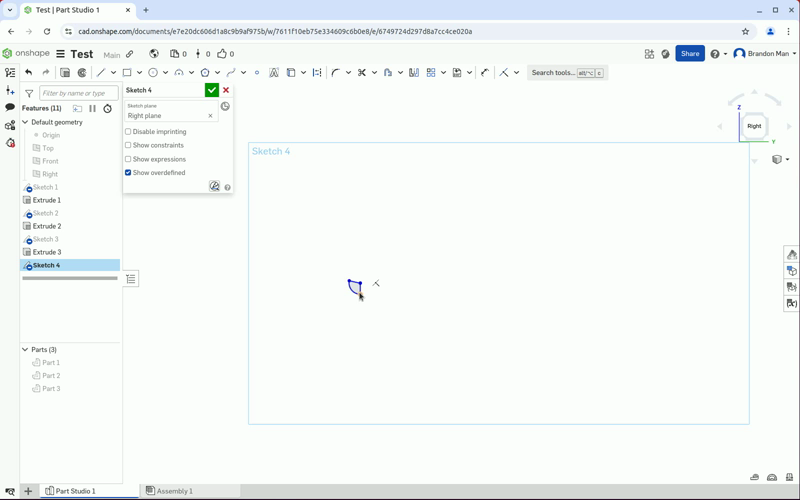
scroll(6)
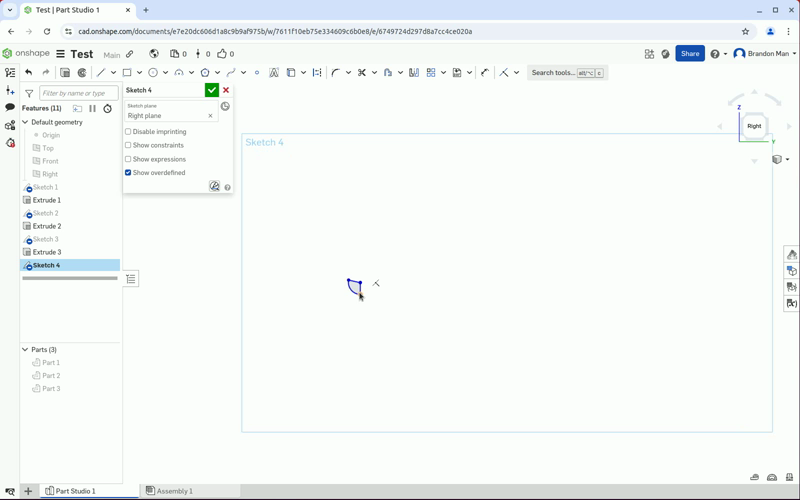
scroll(6)
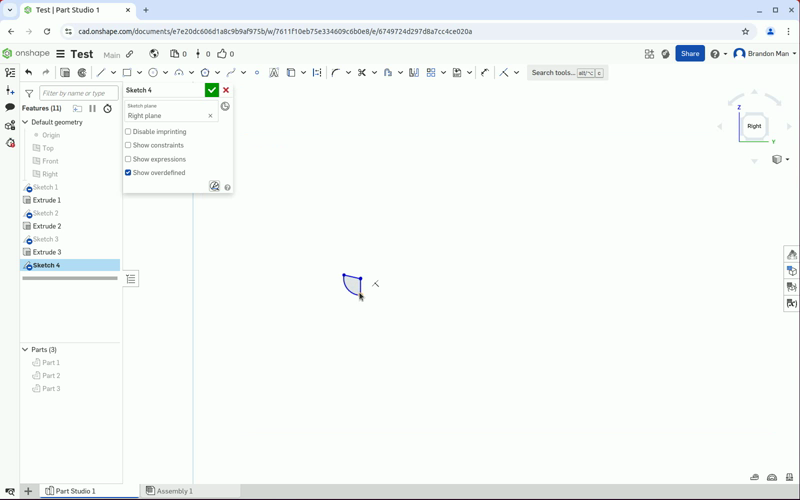
scroll(6)
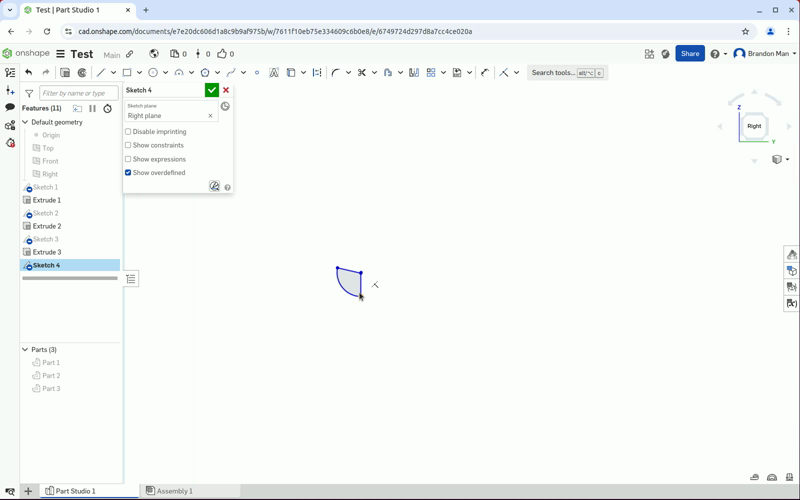
scroll(6)
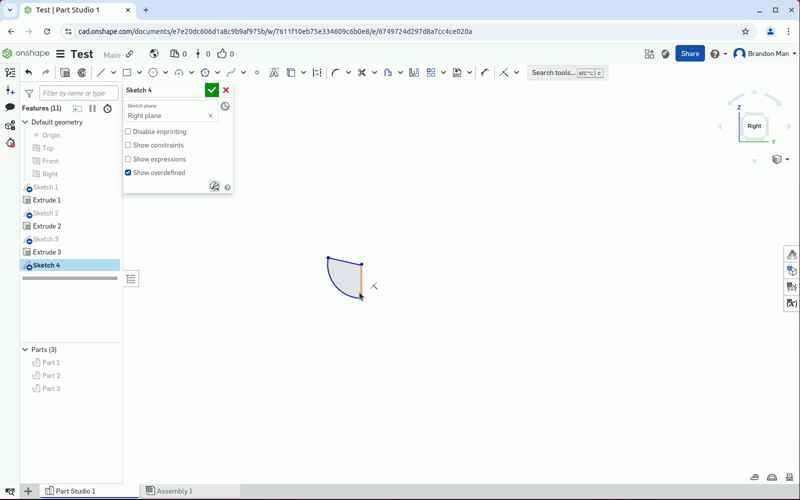
scroll(6)
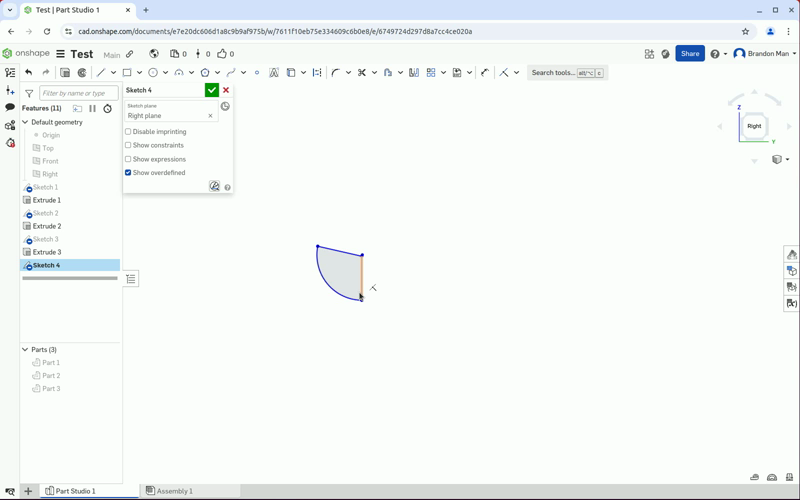
scroll(6)
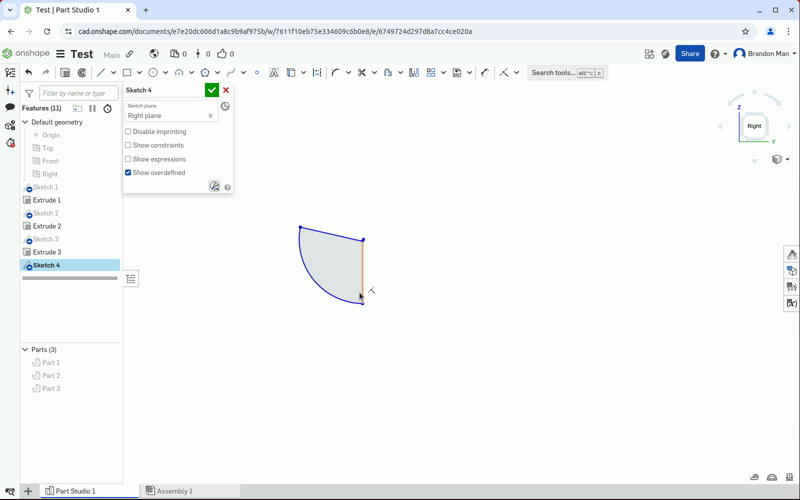
scroll(6)
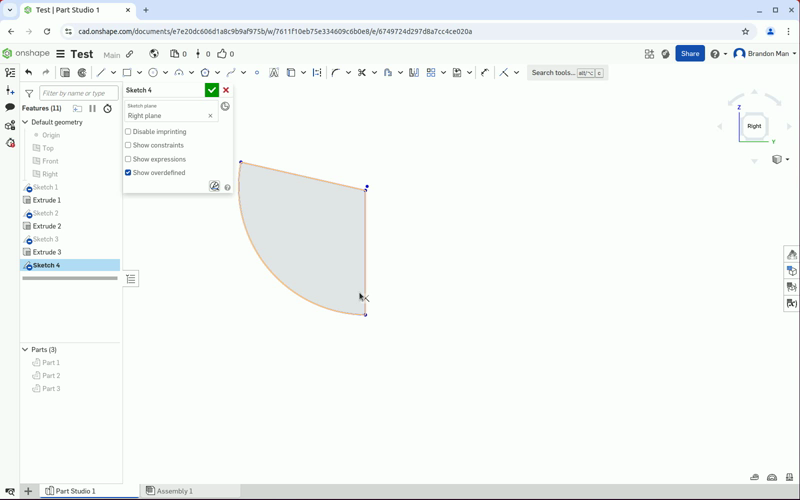
click(359, 292)
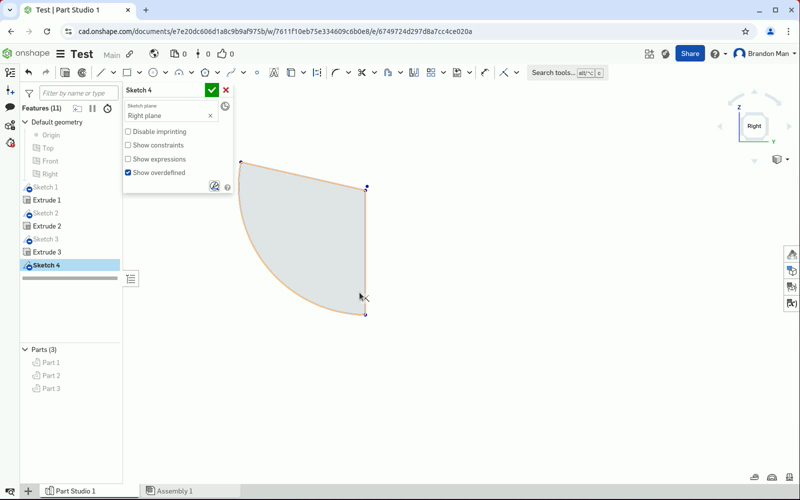
scroll(-6)
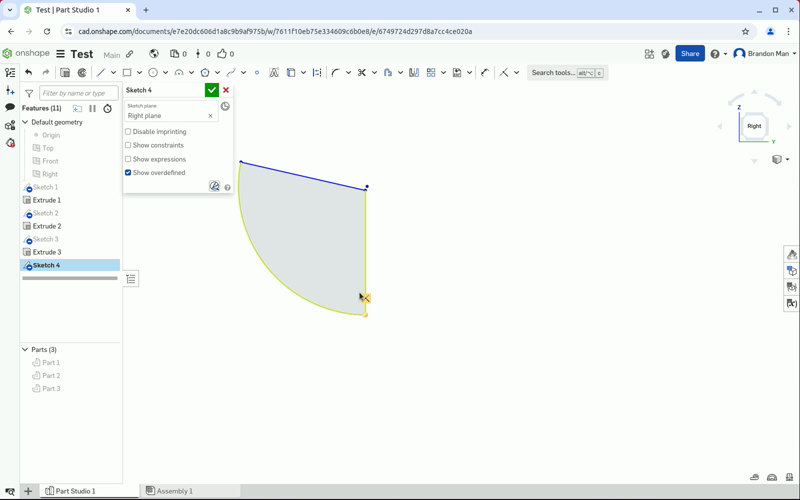
scroll(-6)
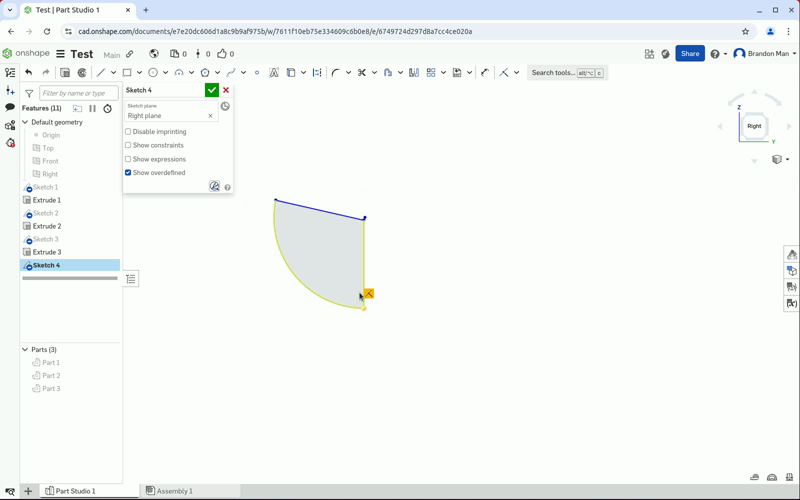
scroll(-6)
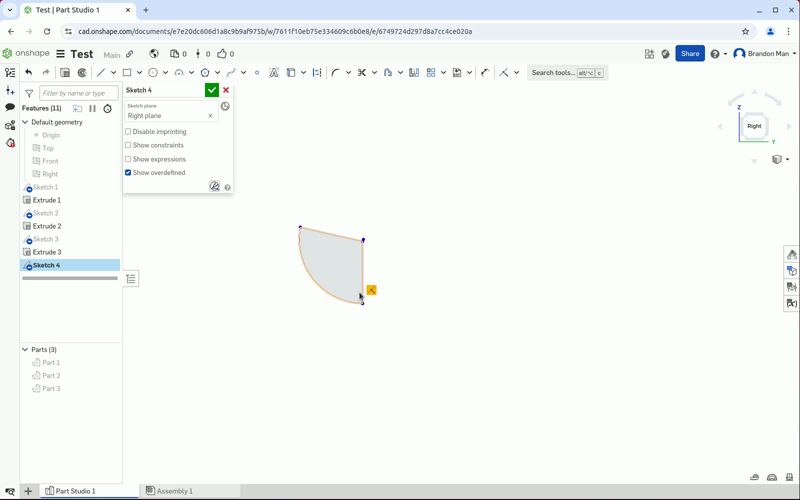
scroll(-6)
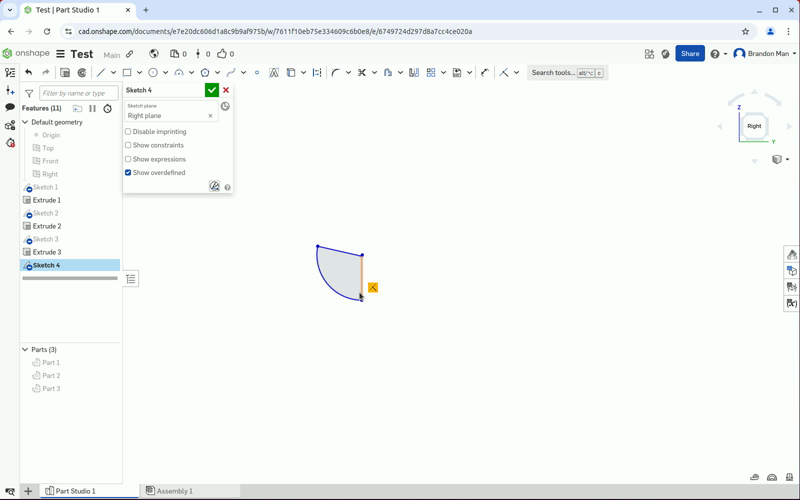
scroll(-6)
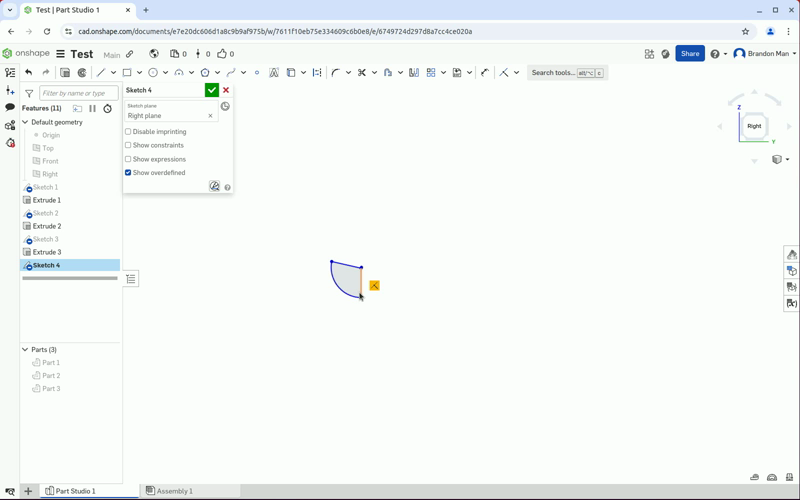
scroll(-6)
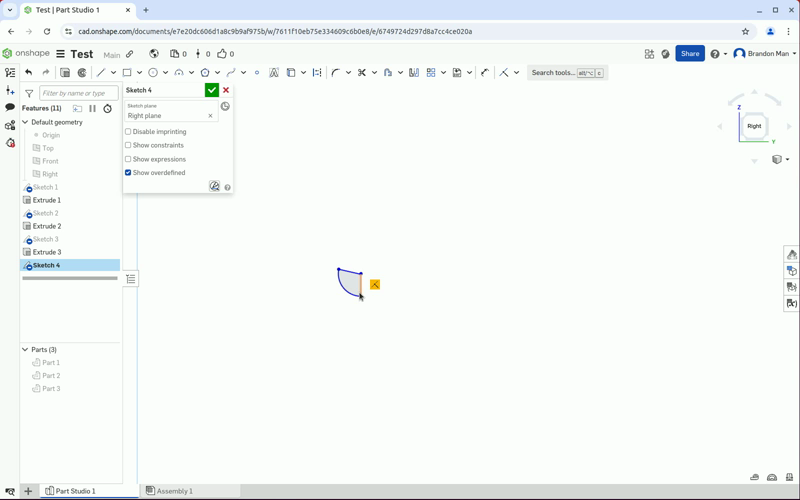
scroll(-6)
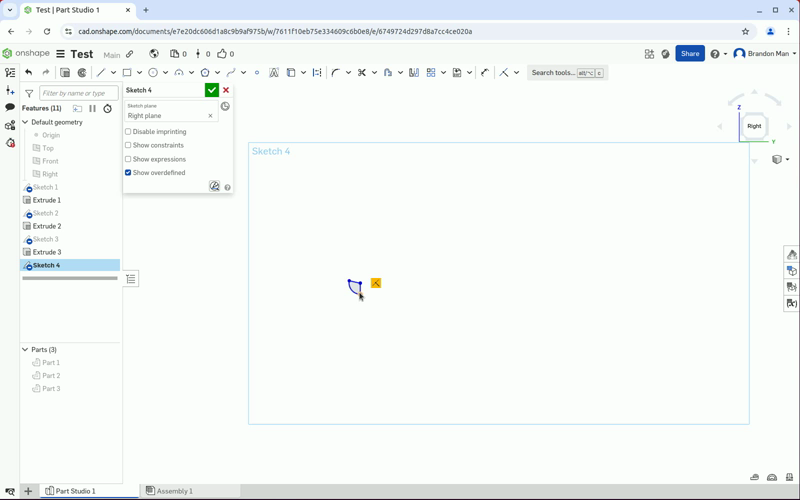
mouse_move(73, 352)
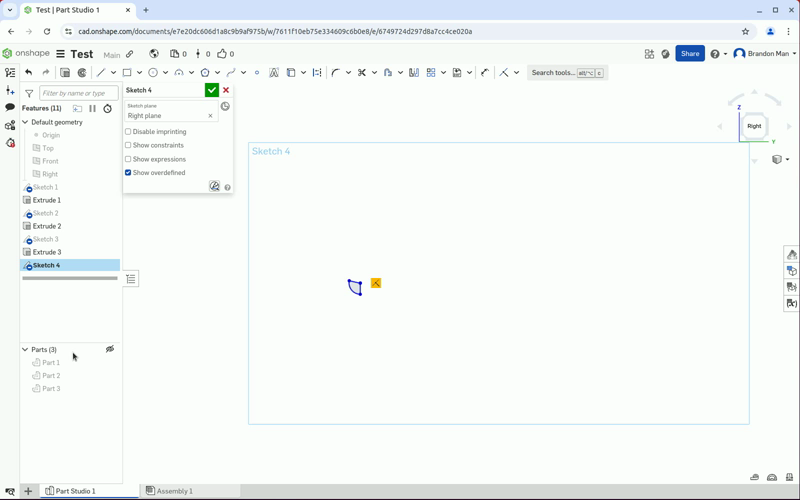
key(shift+y)
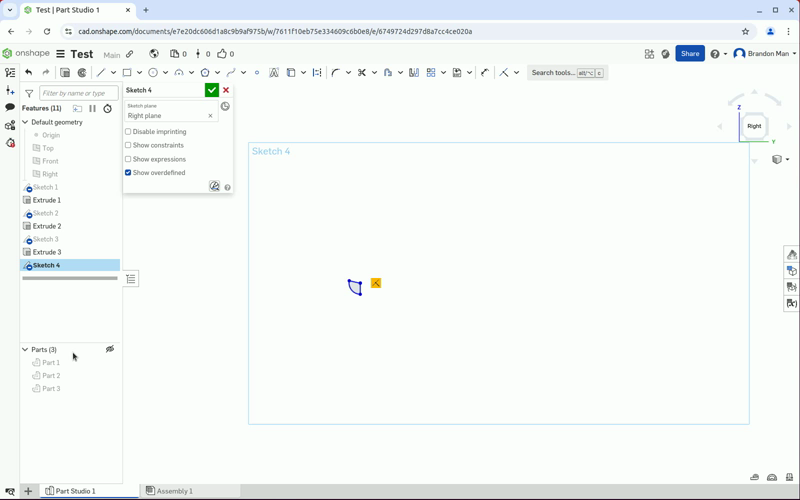
key(shift+e)
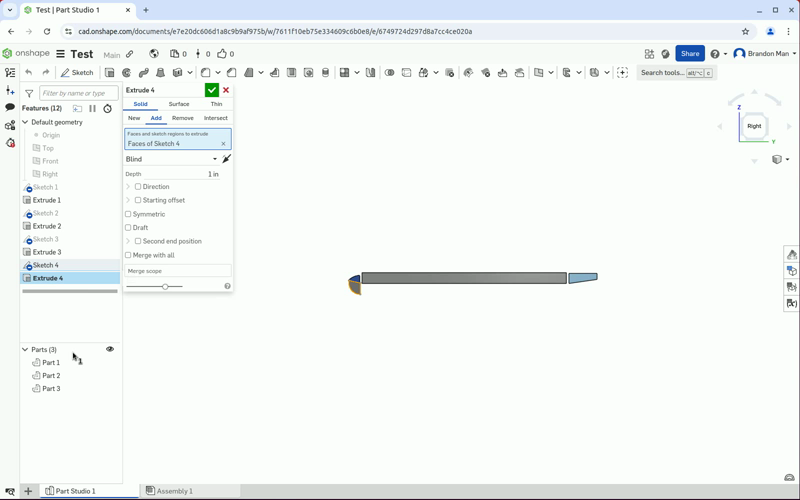
mouse_move(143, 106)
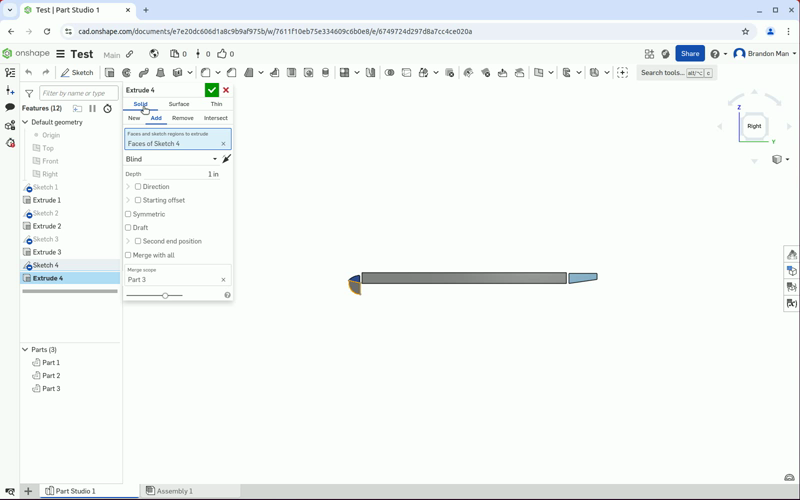
click(143, 106)
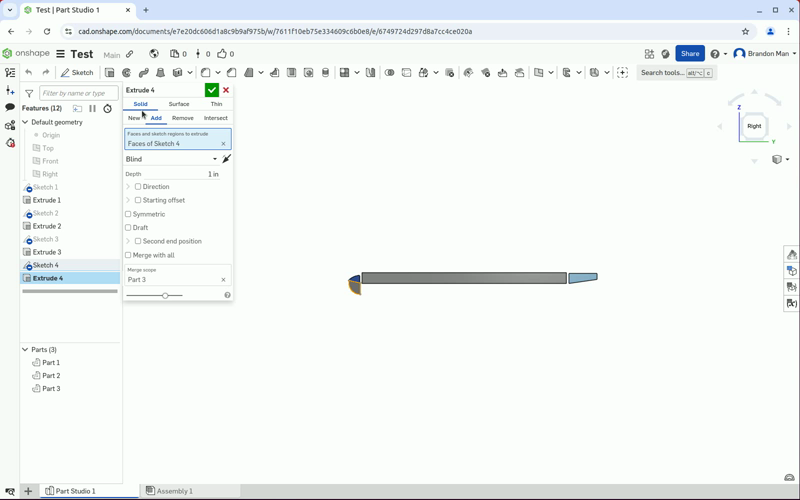
mouse_move(137, 120)
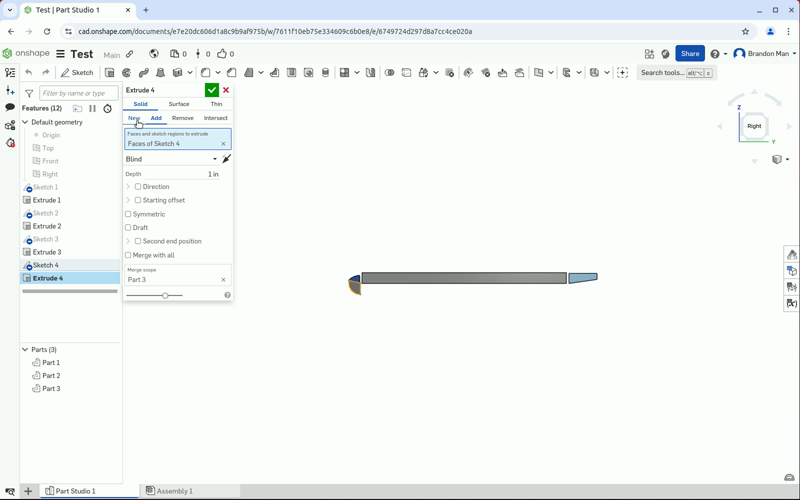
click(137, 120)
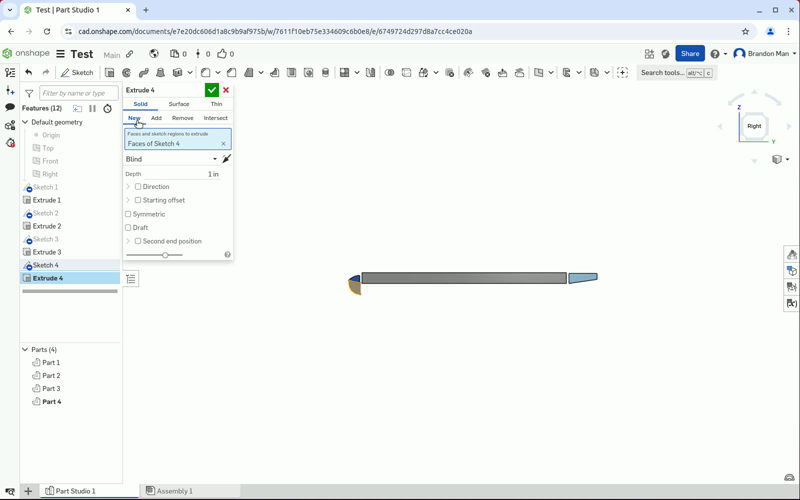
key(tab, 4)
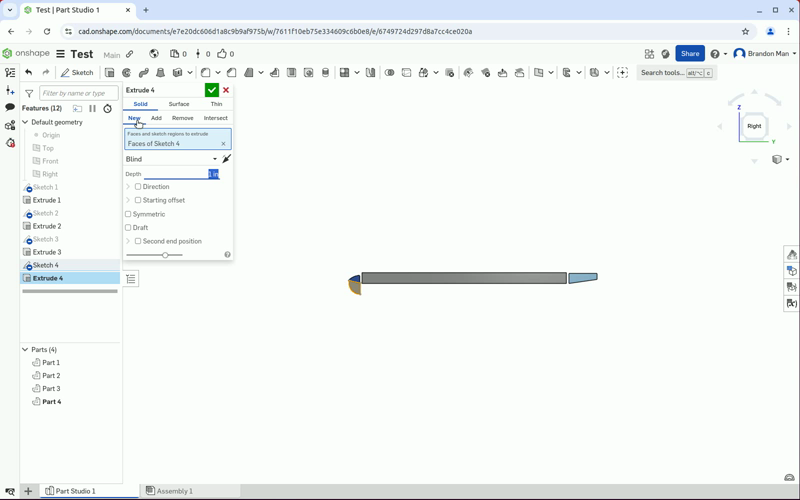
text(-3.851)
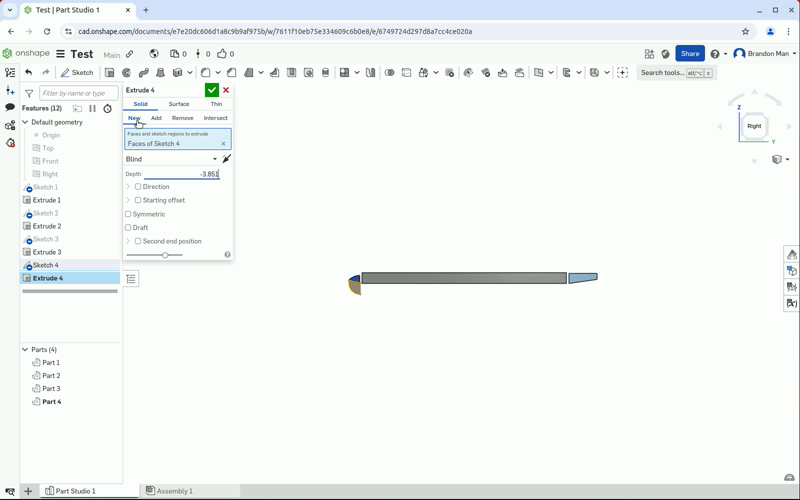
key(enter)
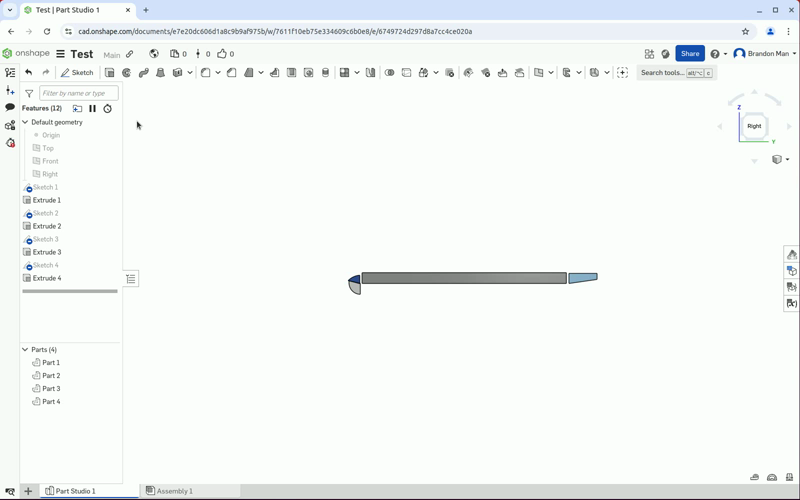
key(shift+h)
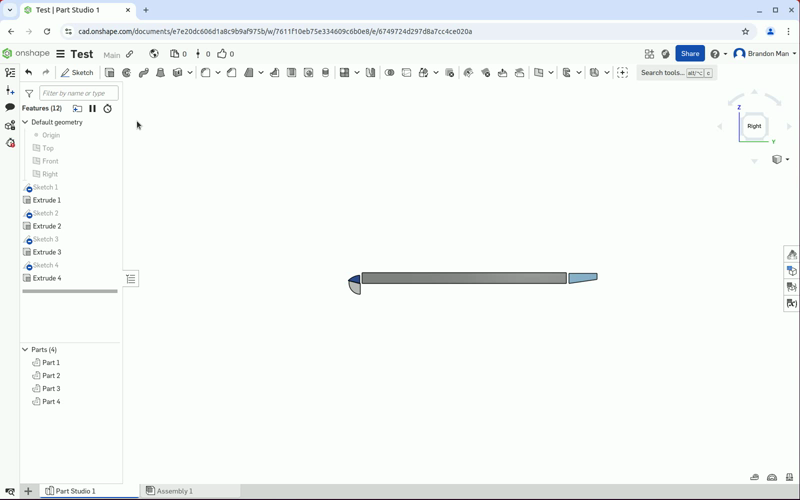
key(shift+h)
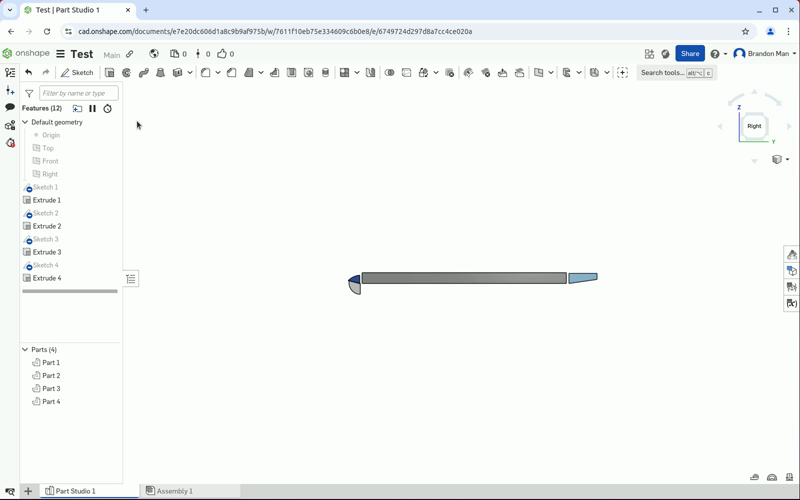
mouse_move(73, 189)
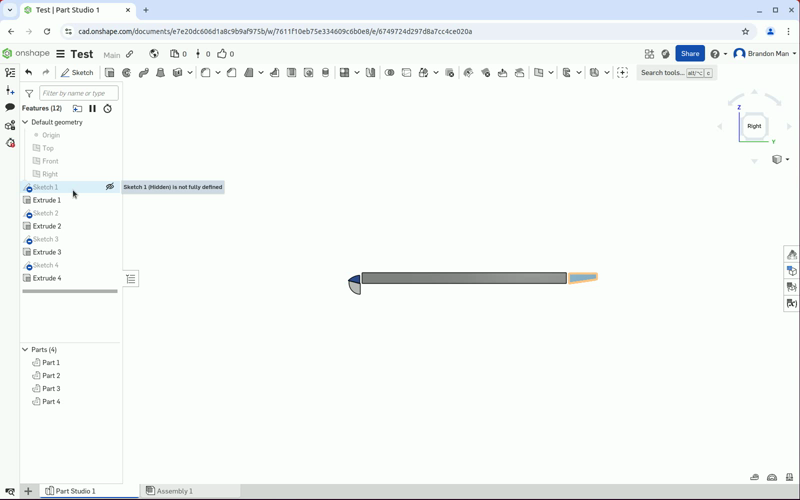
click(73, 189)
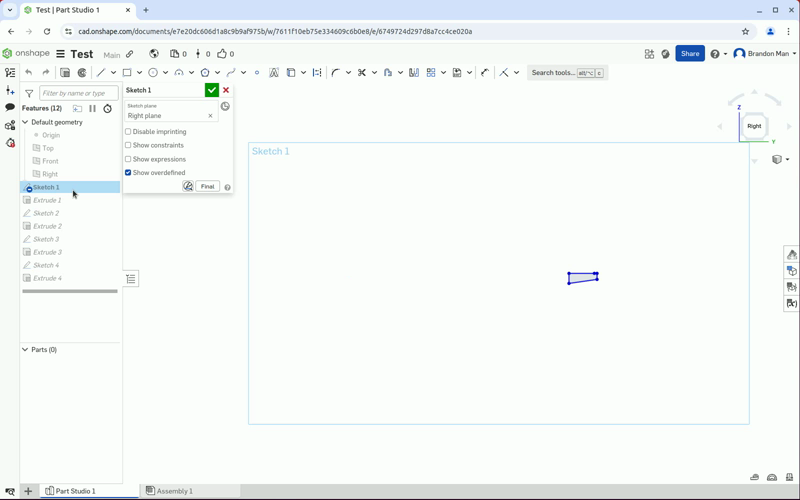
mouse_move(229, 92)
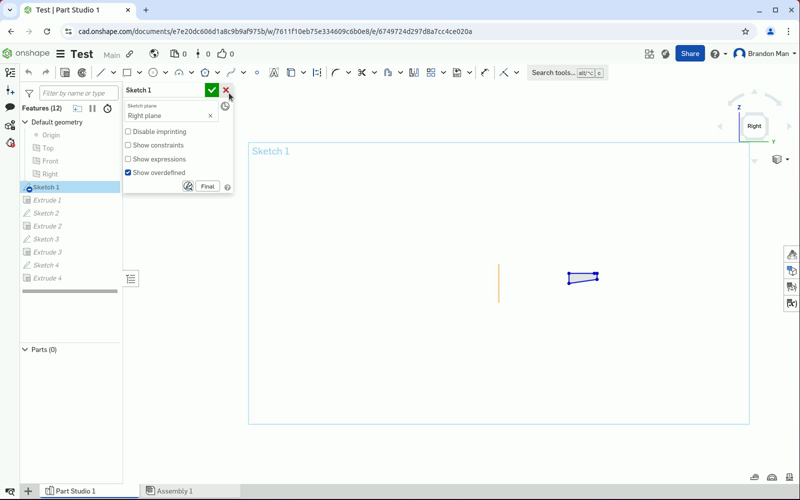
click(229, 92)
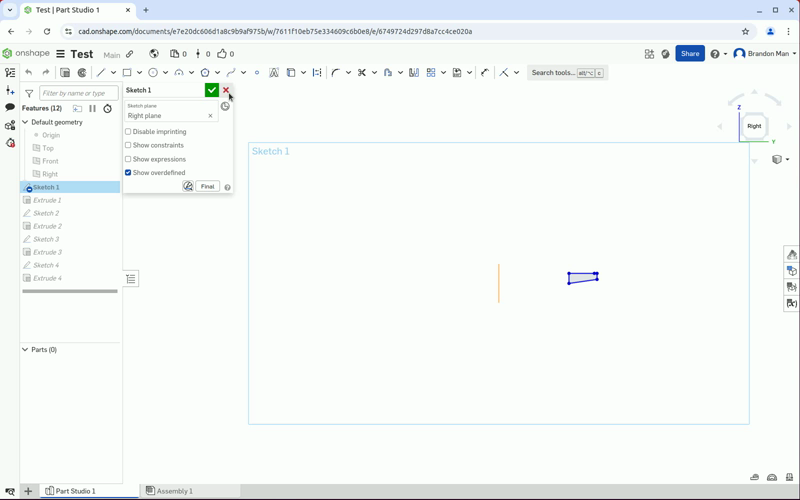
key(shift+s)
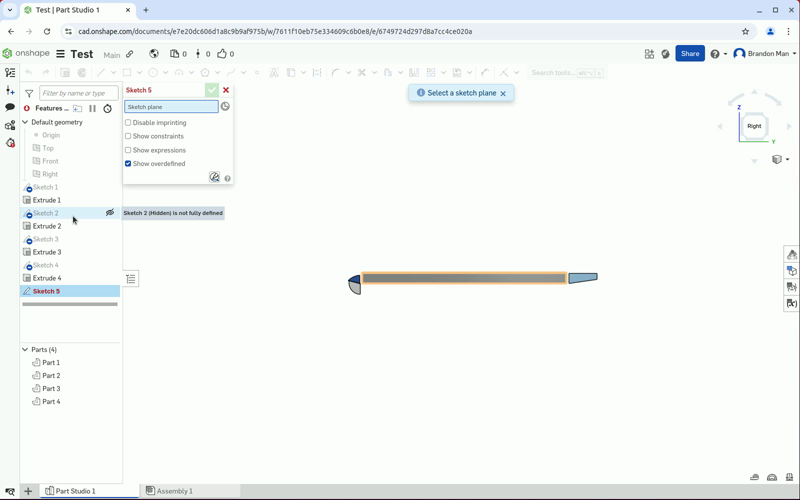
scroll(3)
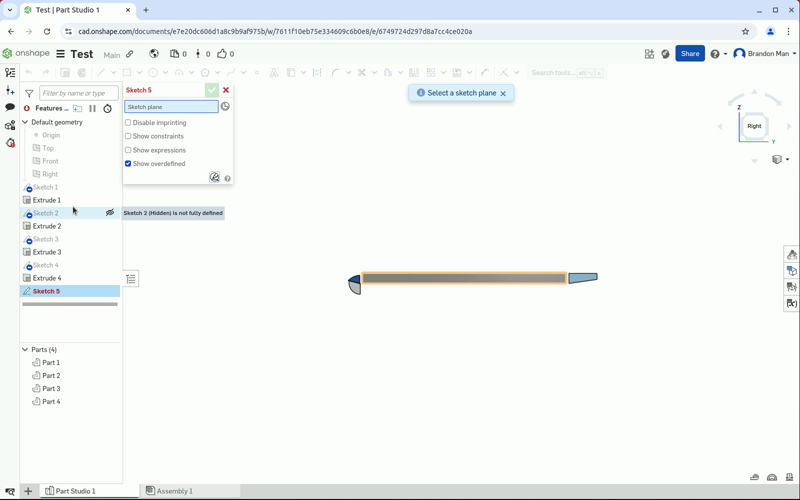
mouse_move(73, 176)
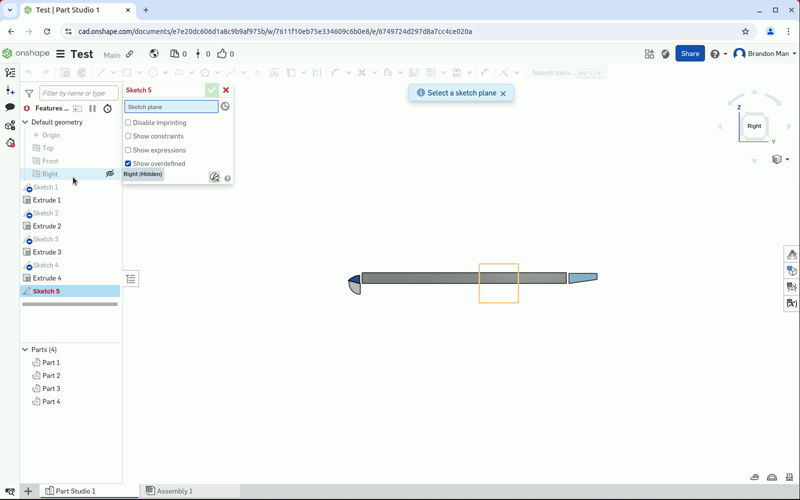
click(73, 176)
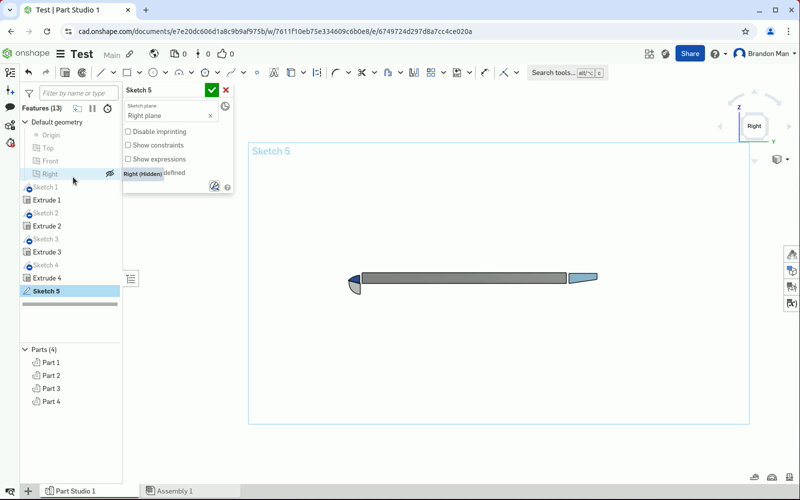
mouse_move(73, 352)
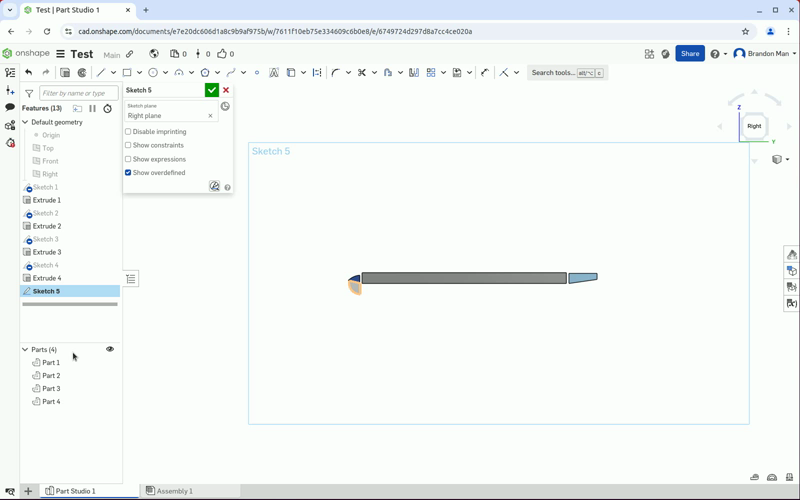
key(y)
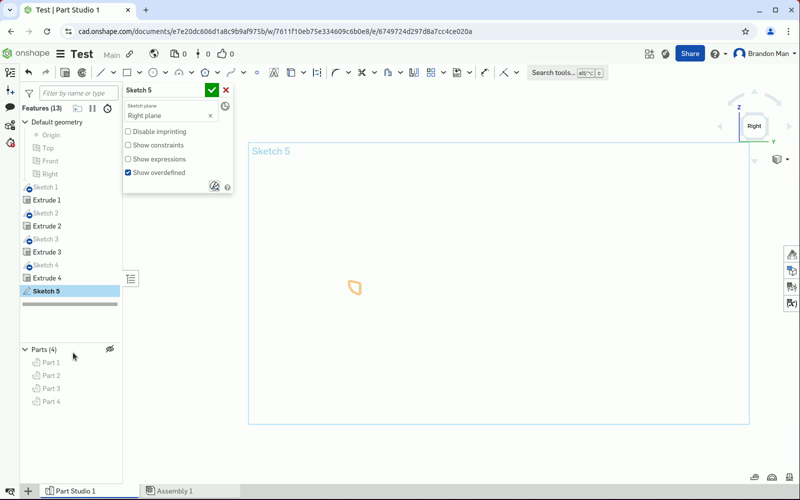
key(l)
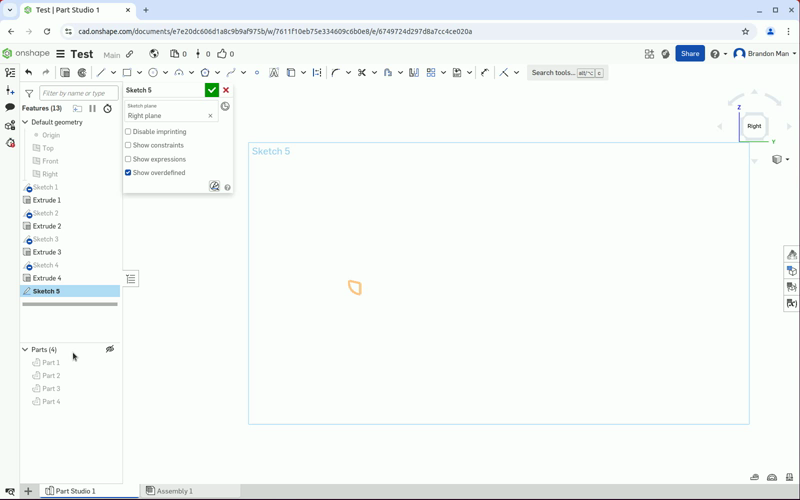
key_down(shift)
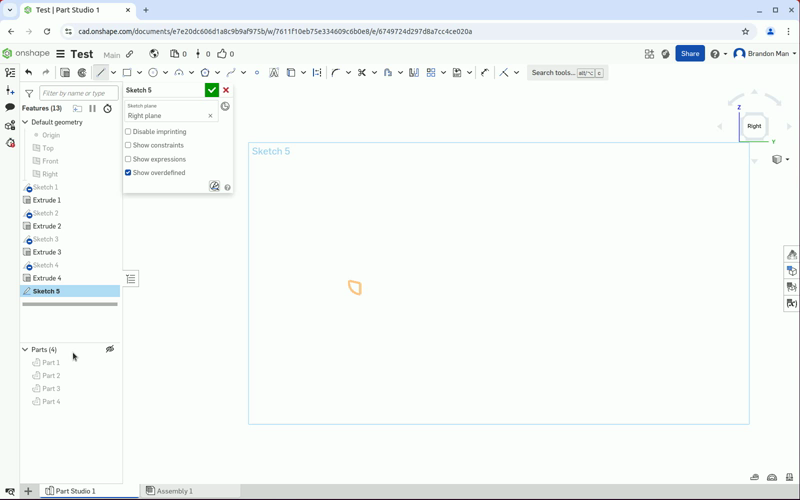
mouse_move(358, 293)
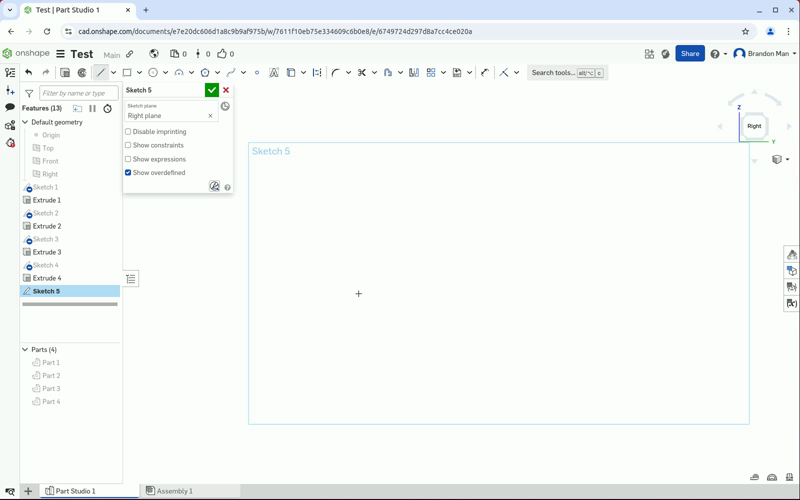
click(358, 293)
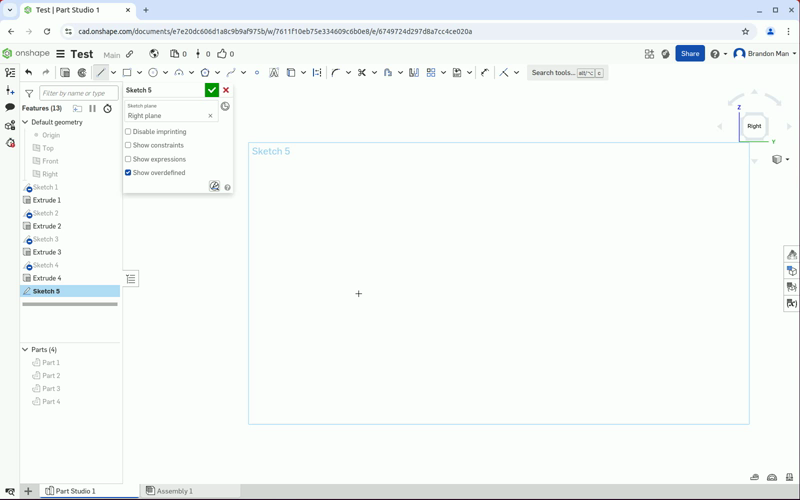
key_up(shift)
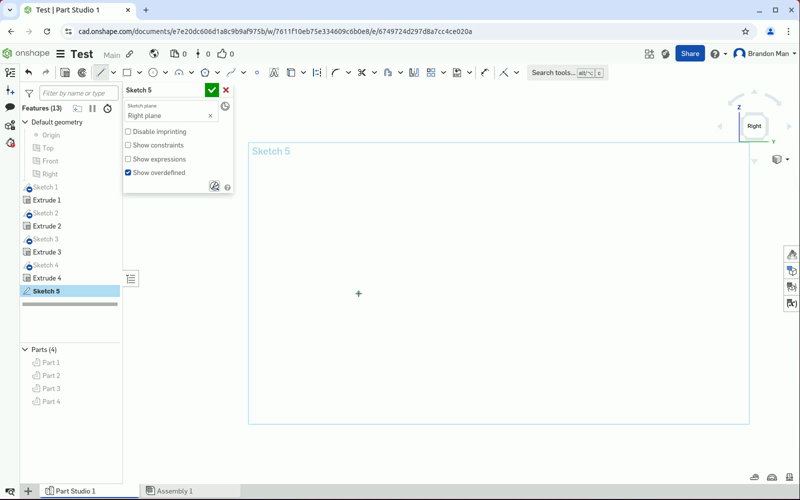
key_down(shift)
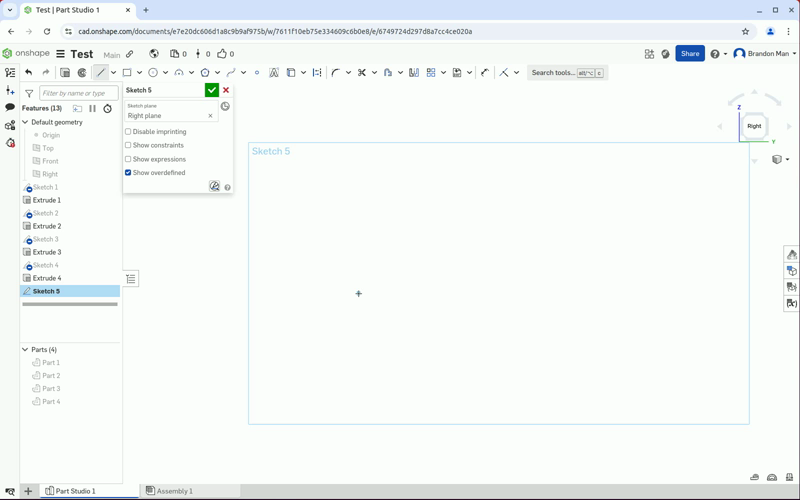
mouse_move(511, 293)
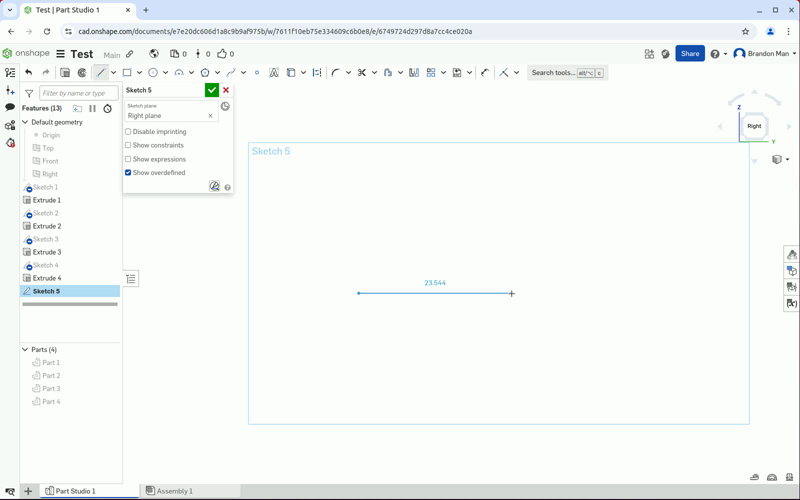
click(511, 293)
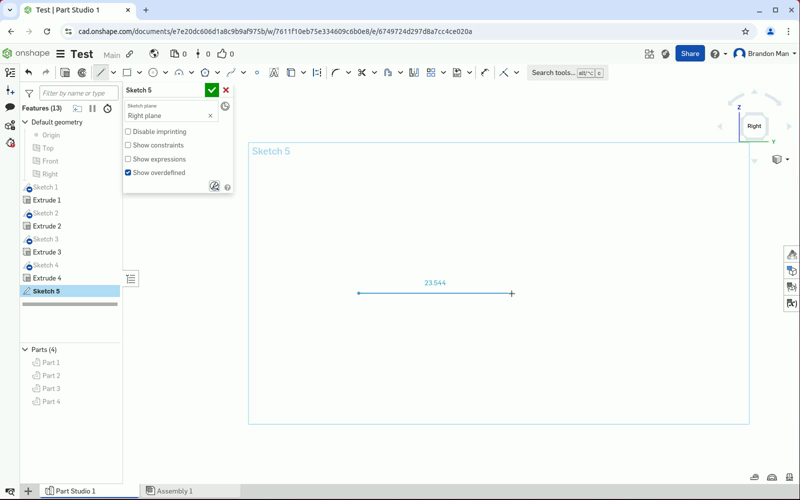
key_up(shift)
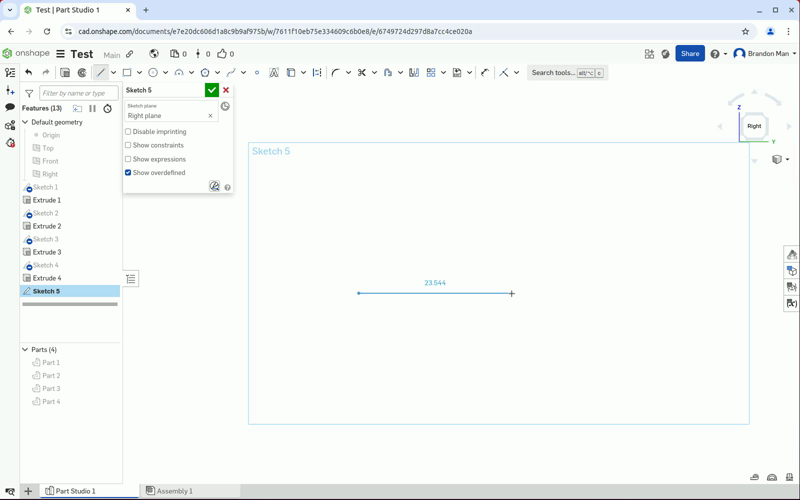
key_down(shift)
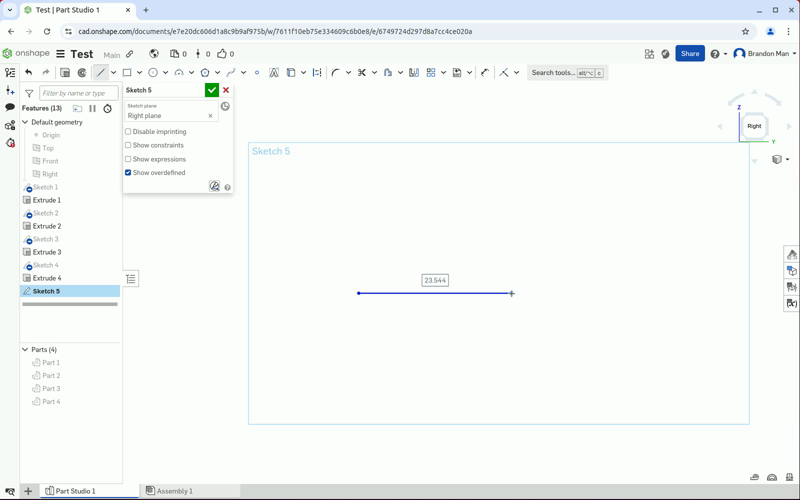
mouse_move(541, 293)
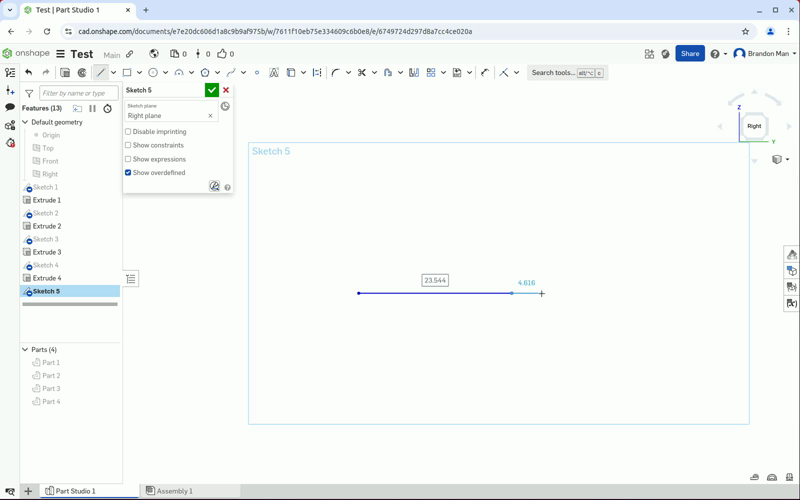
mouse_move(511, 282)
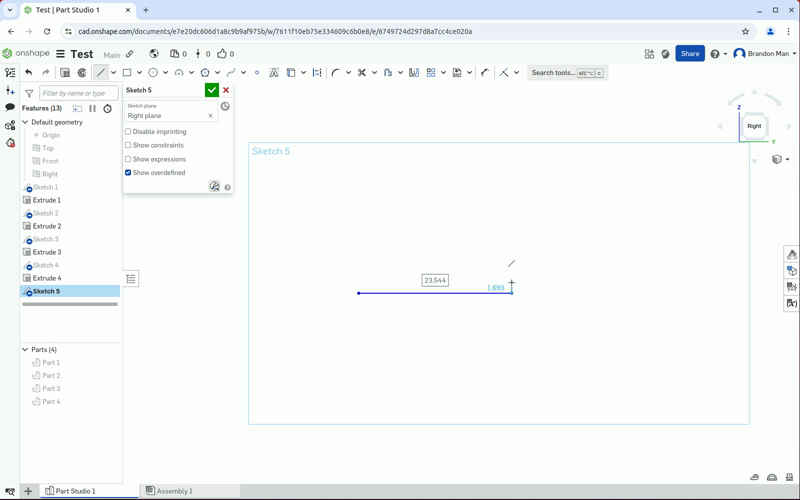
click(511, 282)
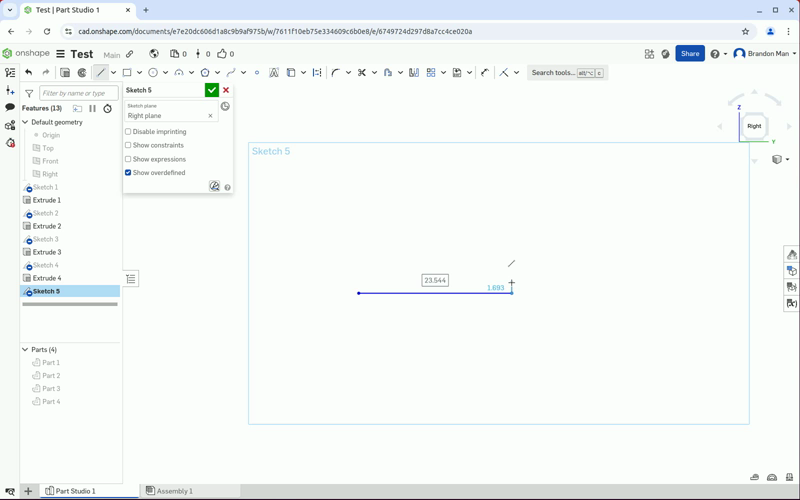
key_up(shift)
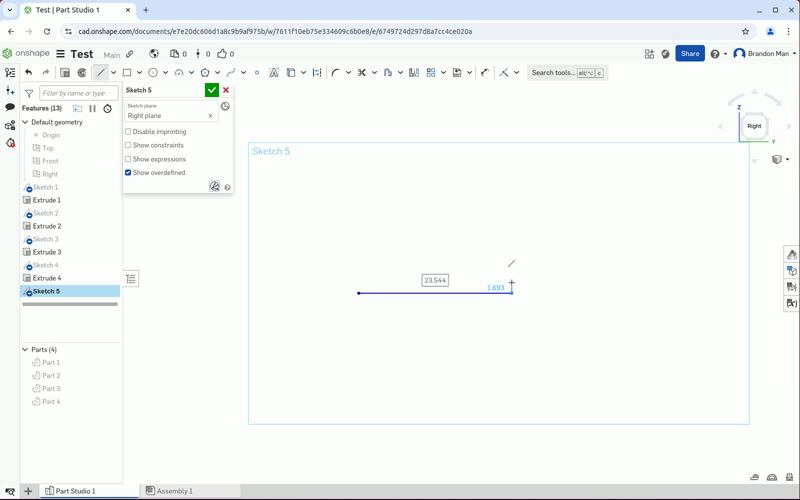
key_down(shift)
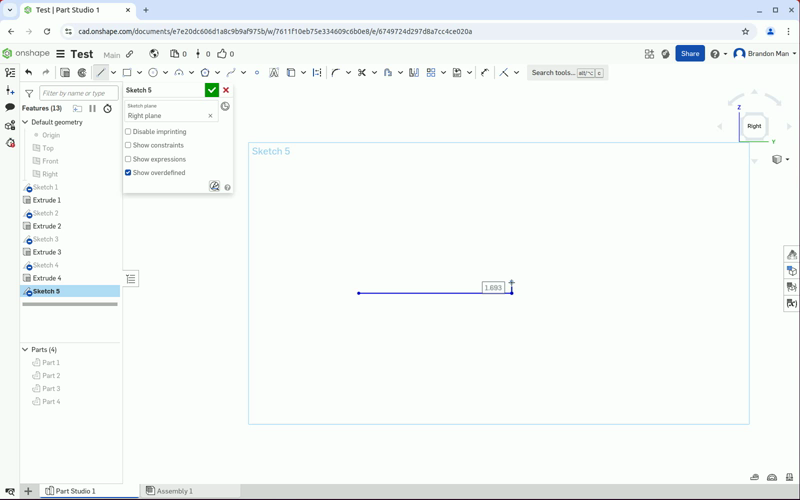
mouse_move(358, 282)
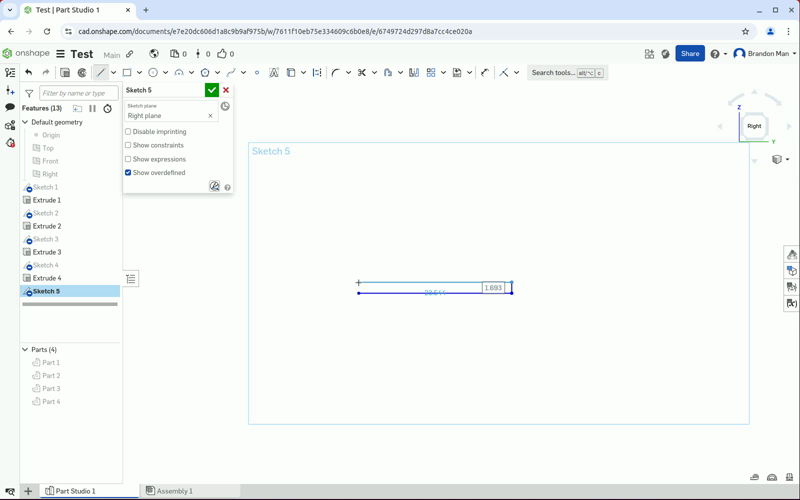
click(358, 282)
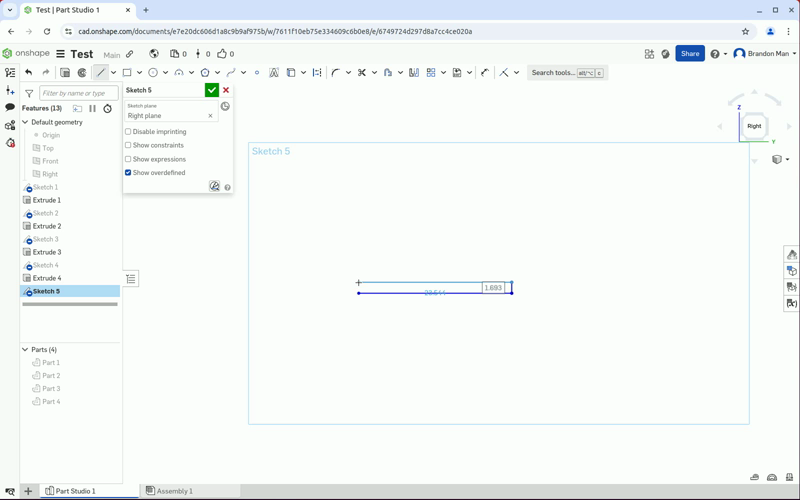
key_up(shift)
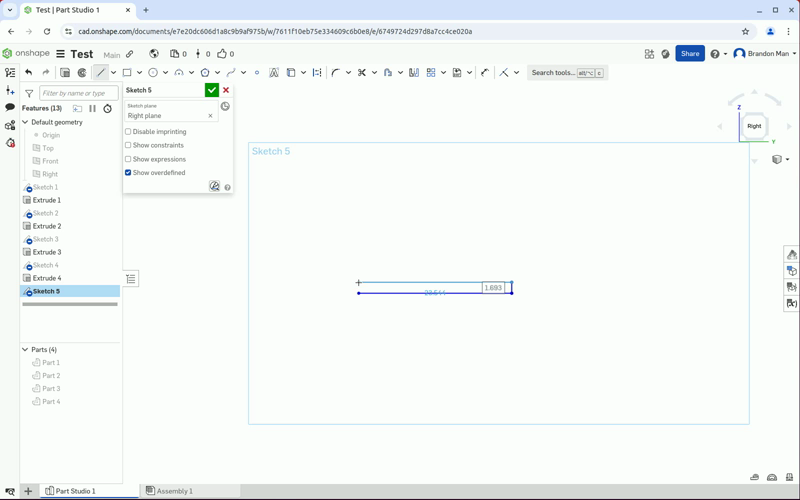
mouse_move(388, 282)
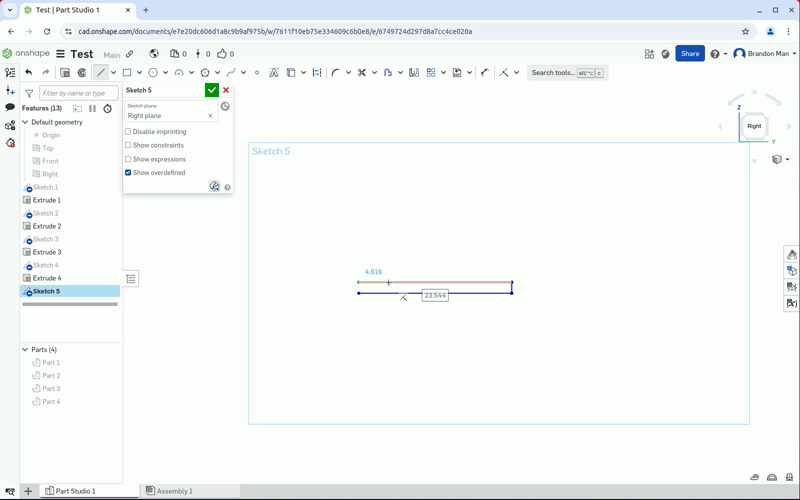
key_down(shift)
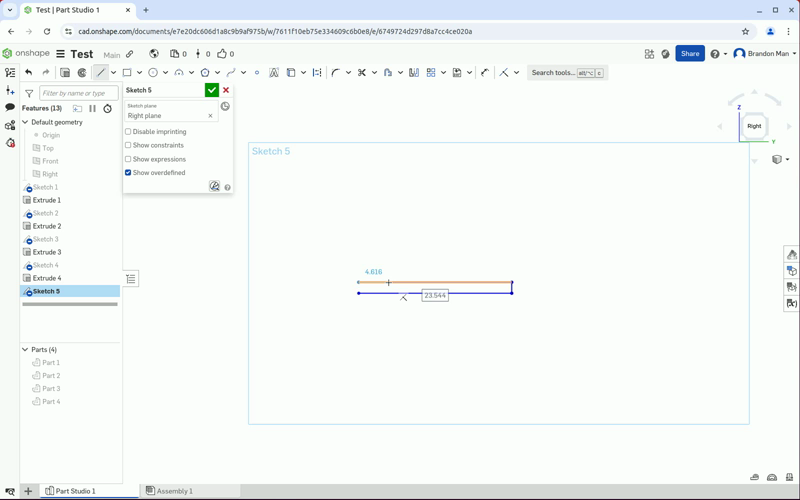
mouse_move(358, 293)
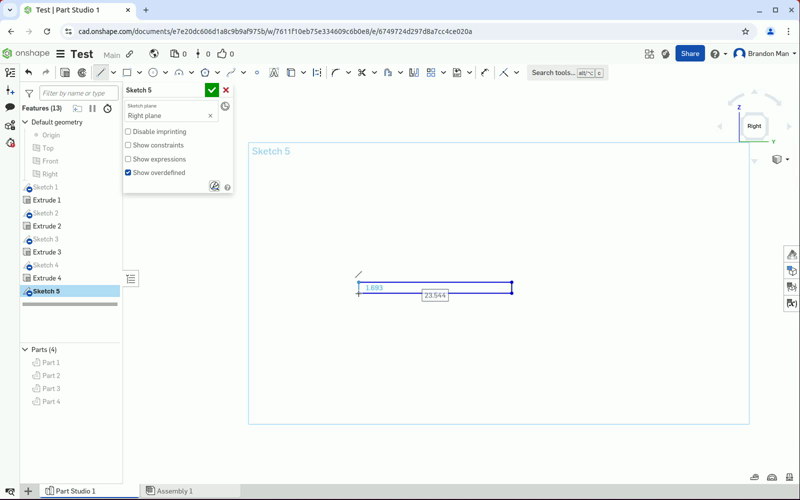
key_up(shift)
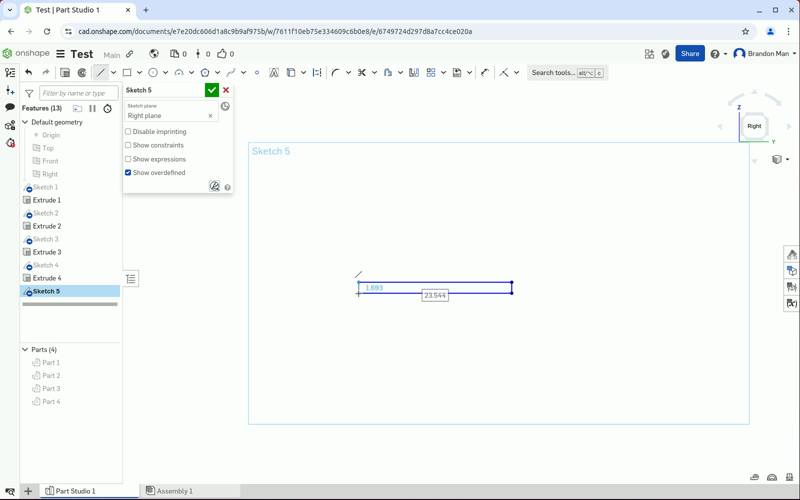
click(358, 293)
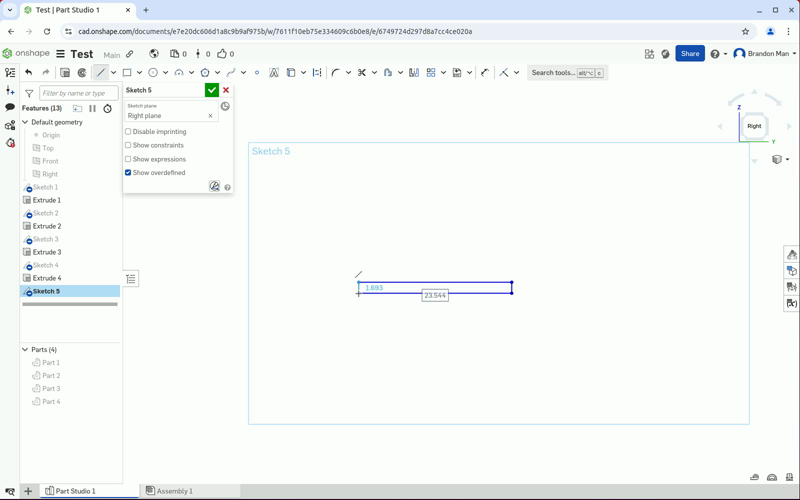
key(esc)
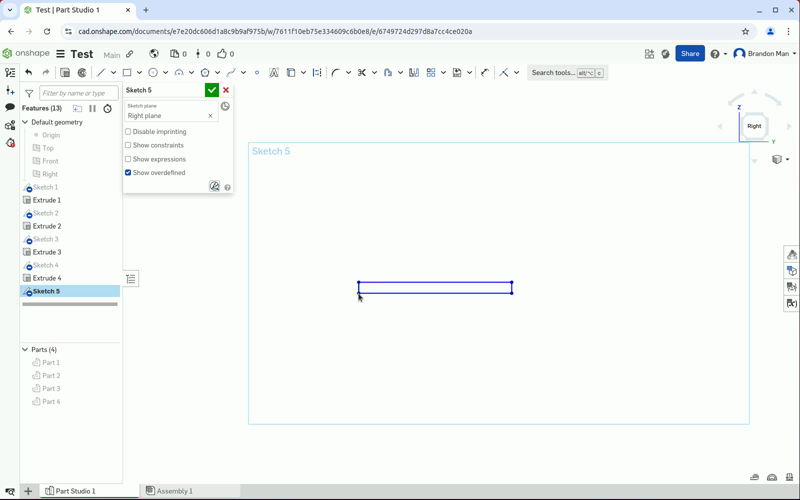
mouse_move(461, 287)
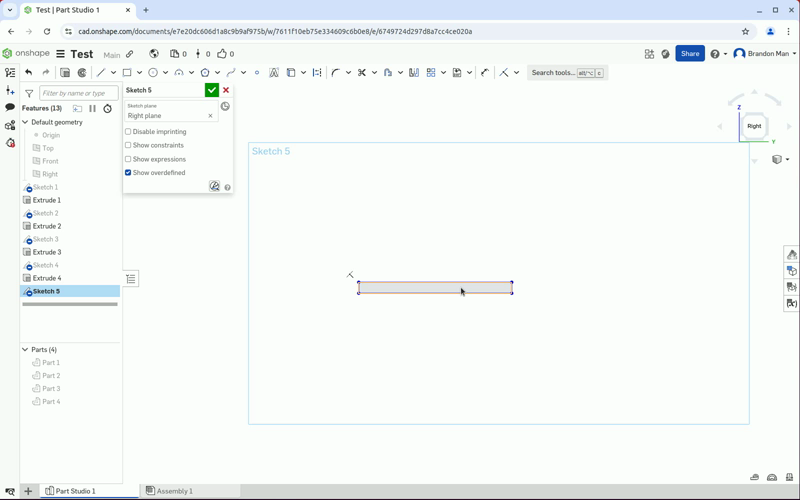
scroll(6)
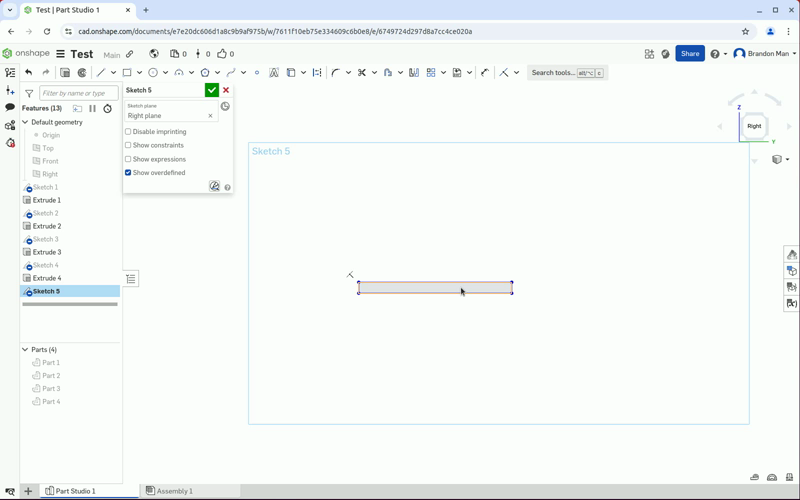
scroll(6)
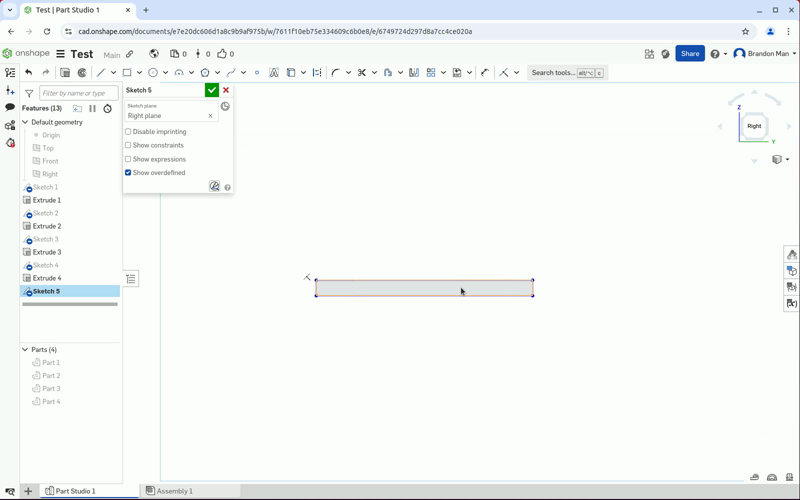
scroll(6)
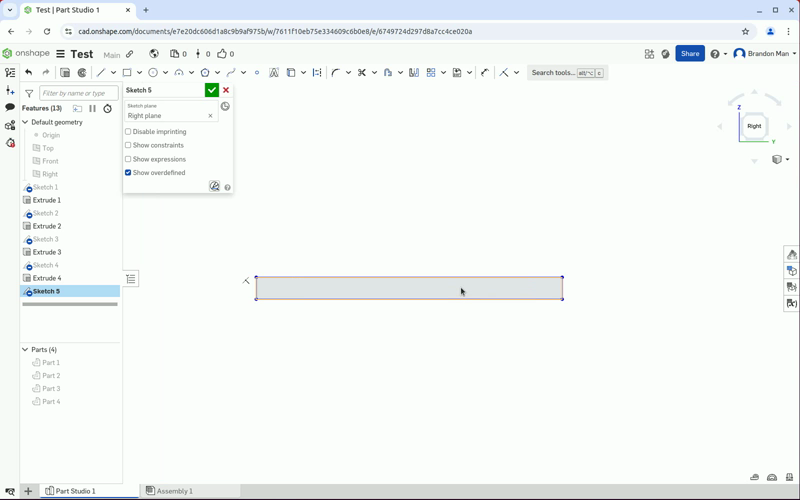
scroll(6)
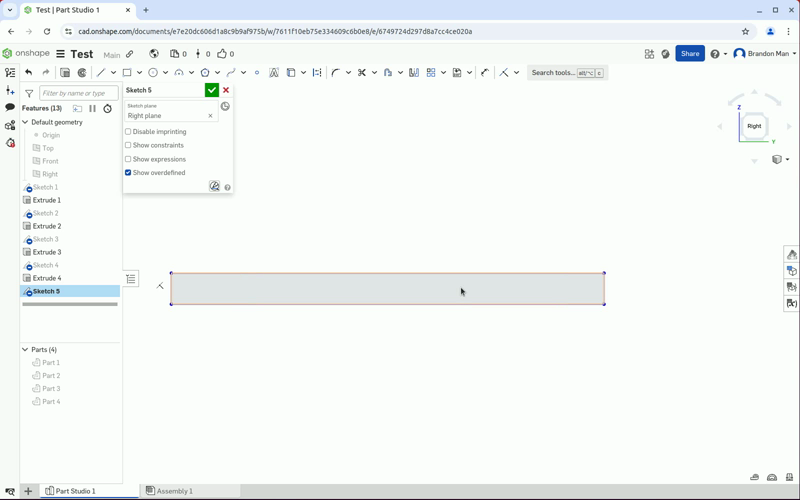
scroll(6)
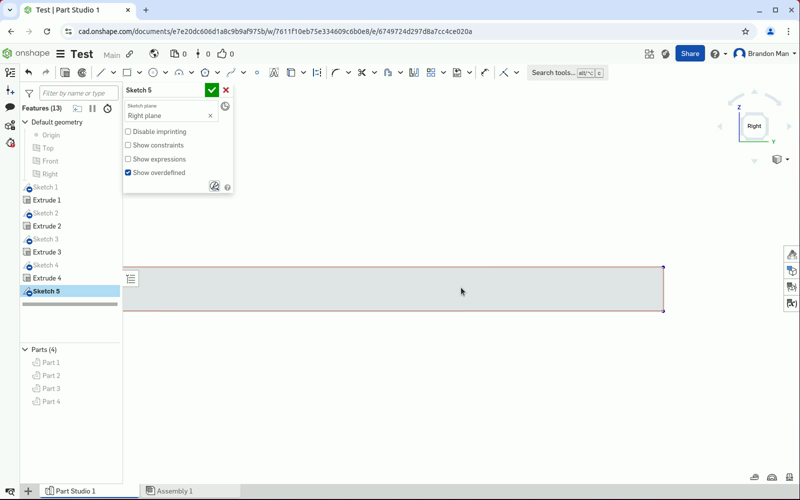
scroll(6)
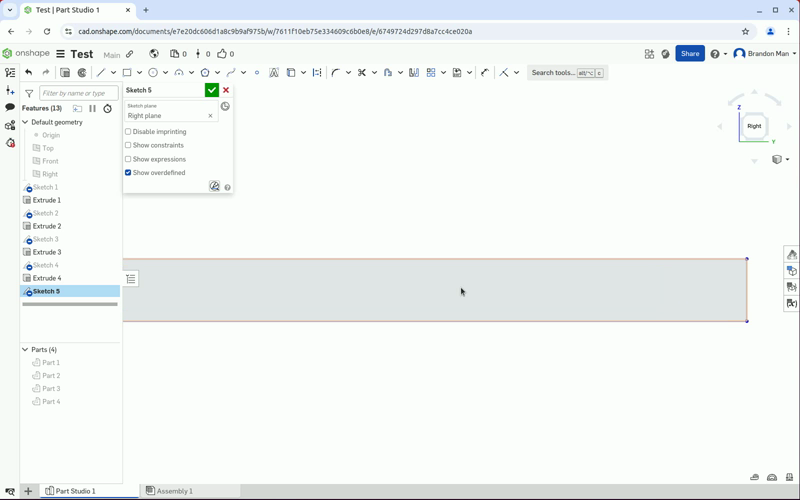
scroll(6)
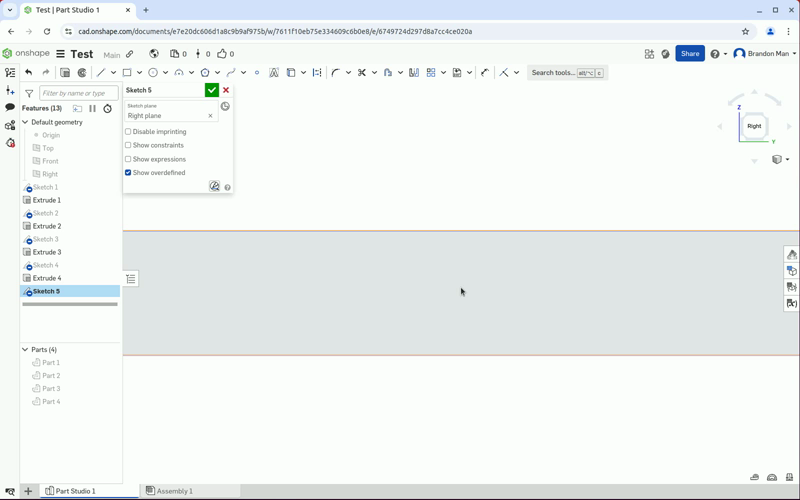
click(461, 287)
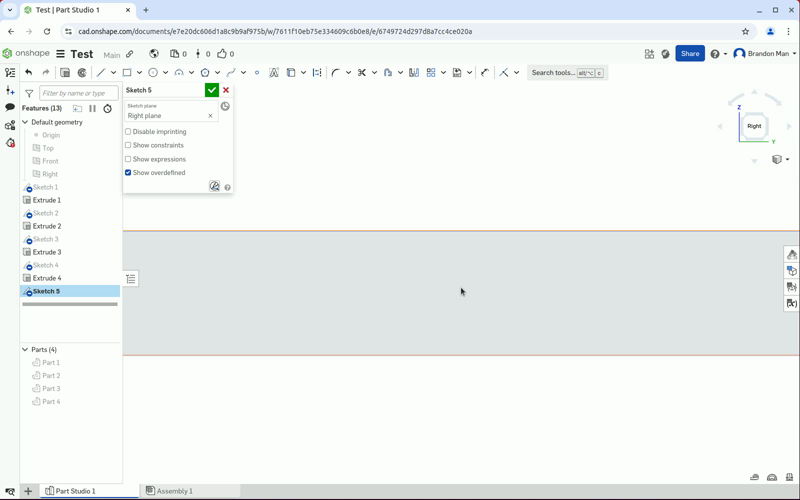
scroll(-6)
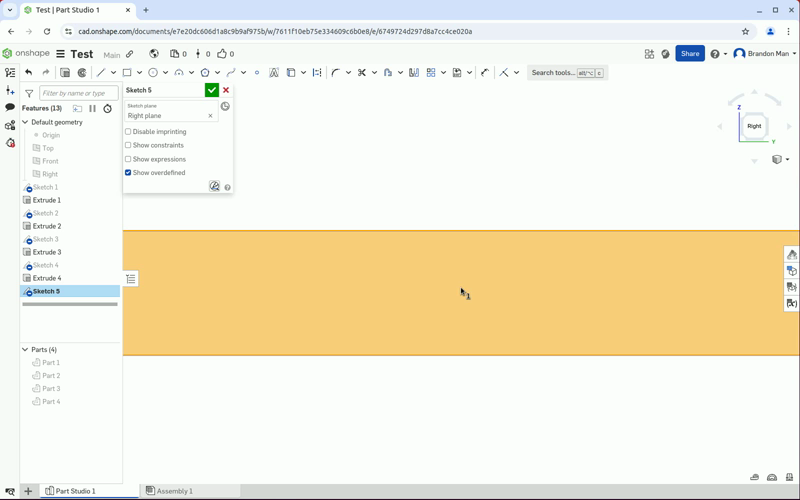
scroll(-6)
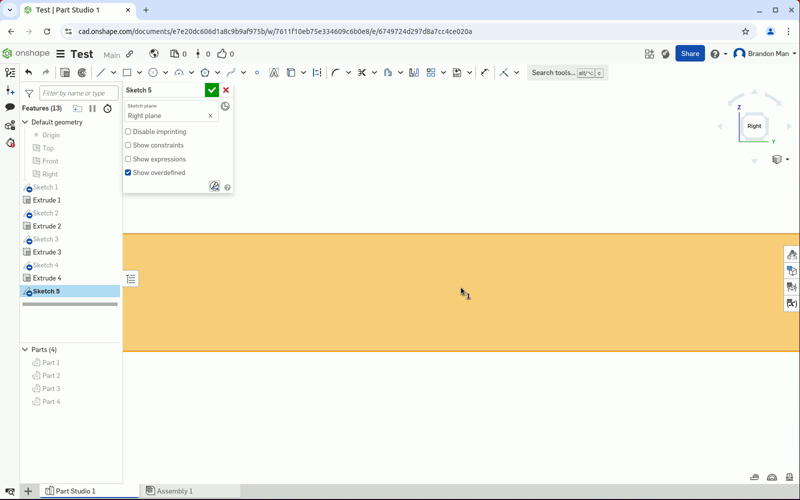
scroll(-6)
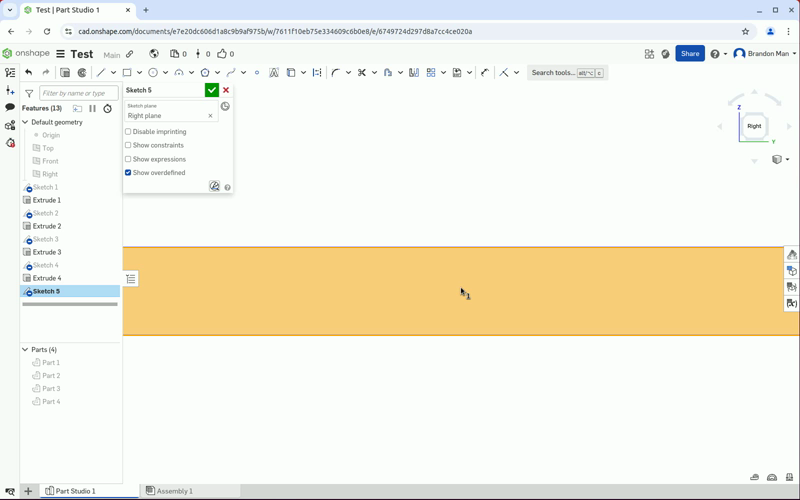
scroll(-6)
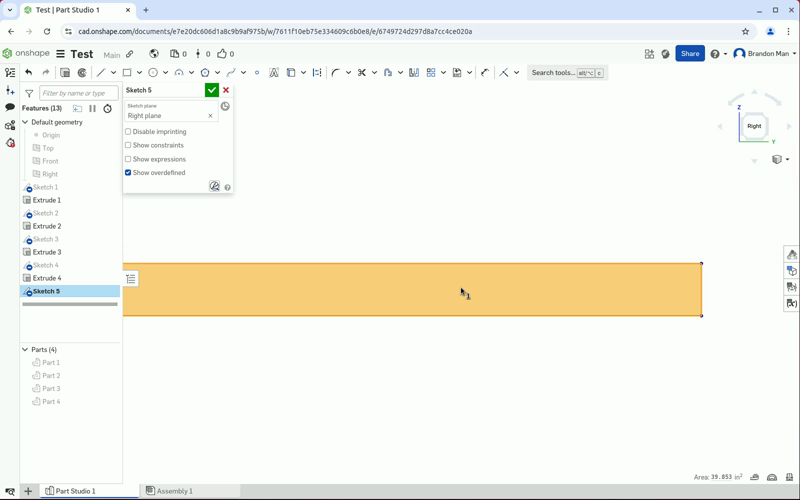
scroll(-6)
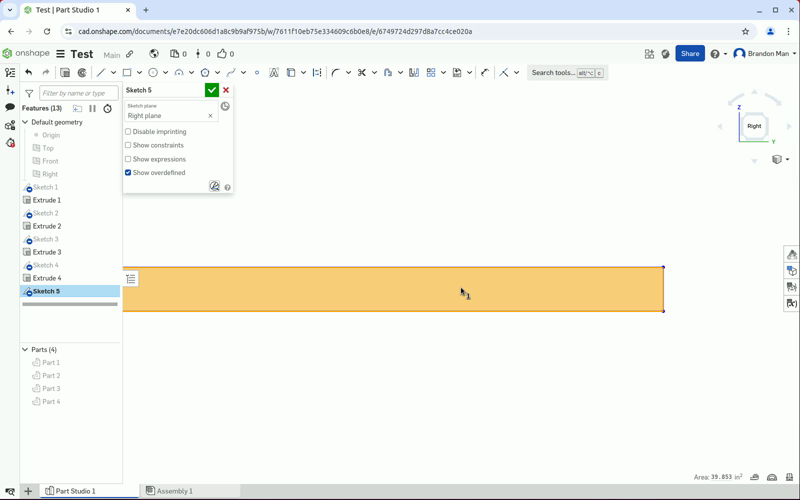
scroll(-6)
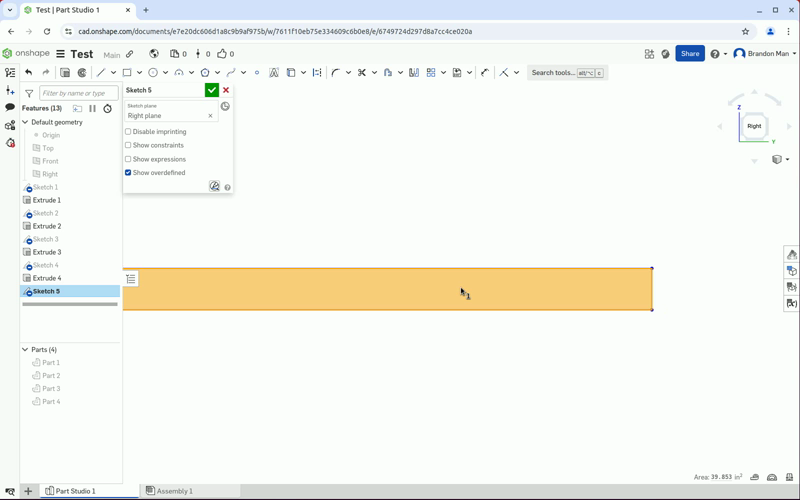
scroll(-6)
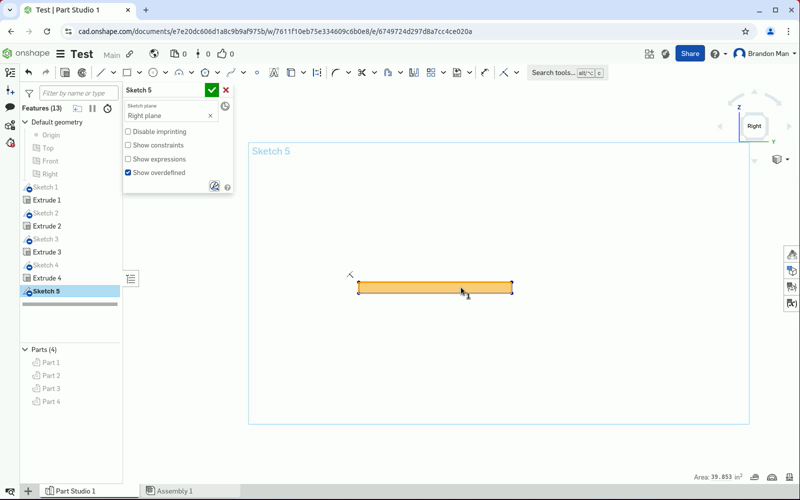
mouse_move(73, 352)
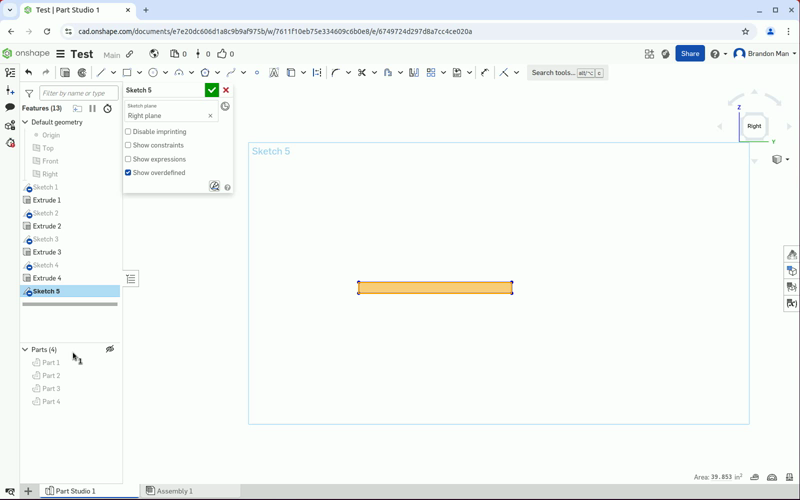
key(shift+y)
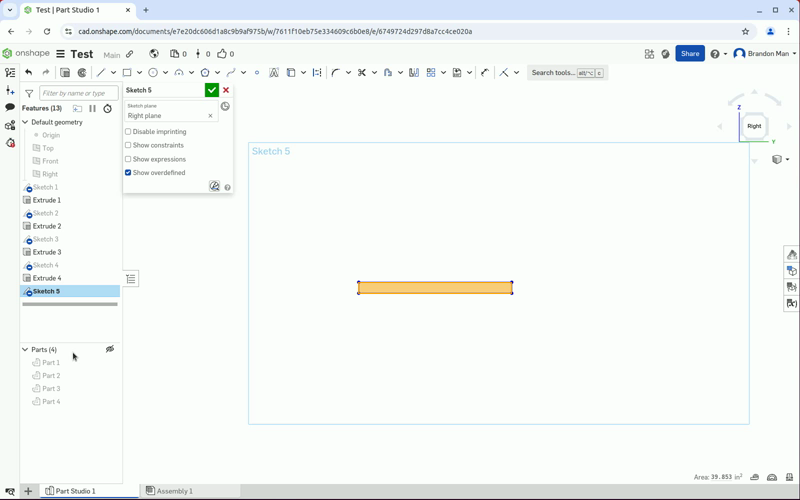
key(shift+e)
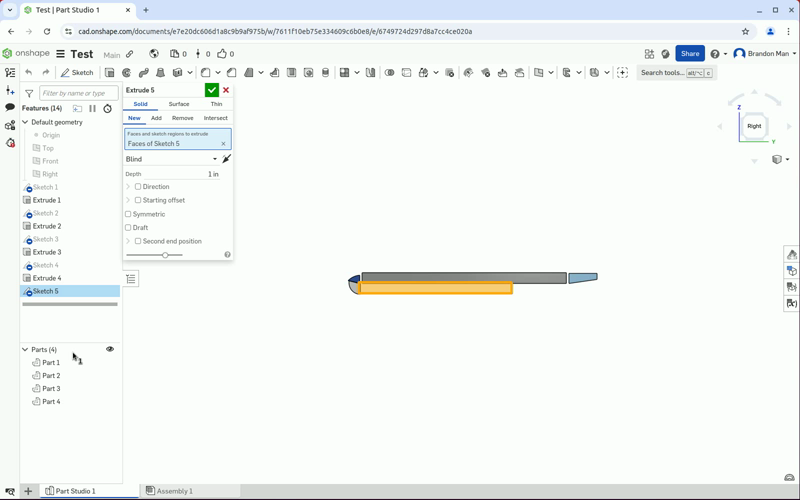
mouse_move(143, 106)
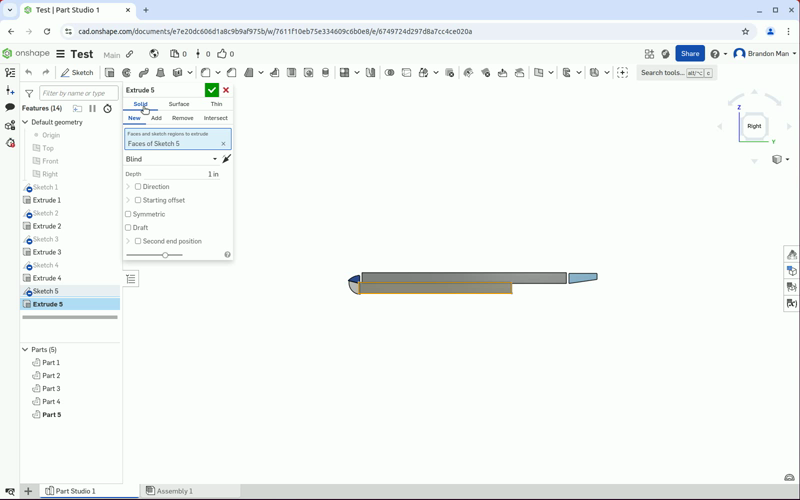
click(143, 106)
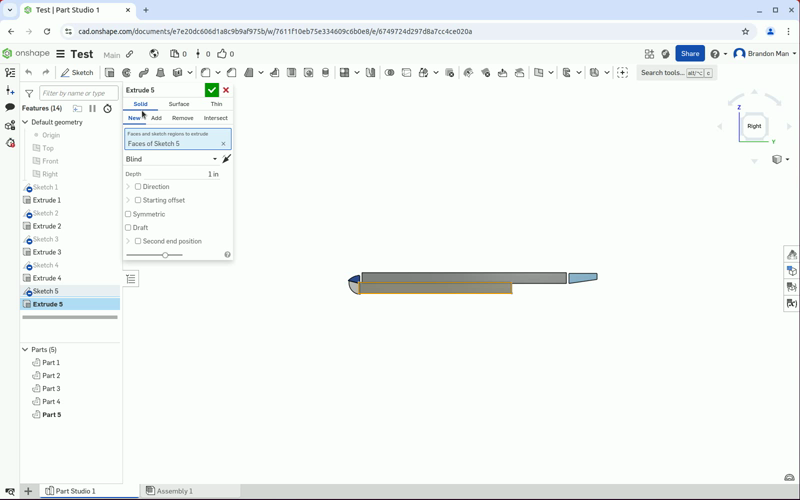
mouse_move(137, 120)
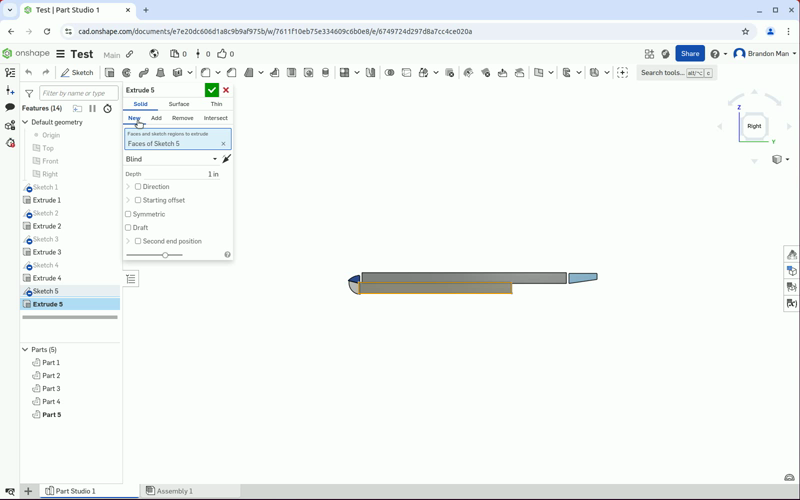
click(137, 120)
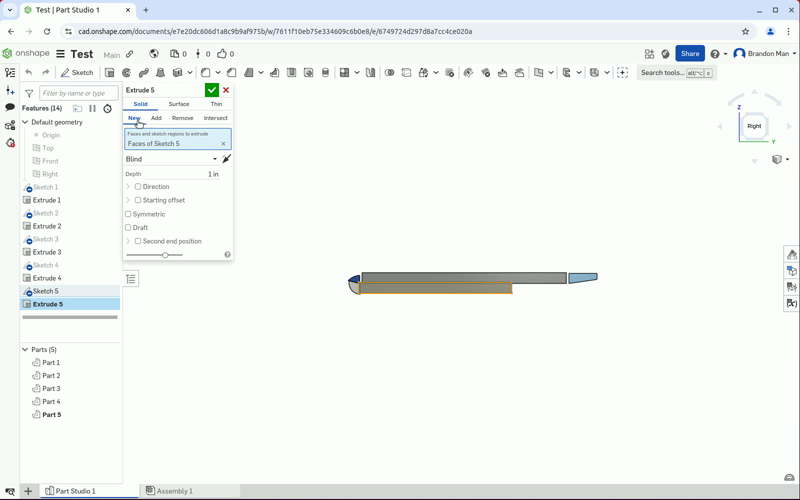
key(tab, 4)
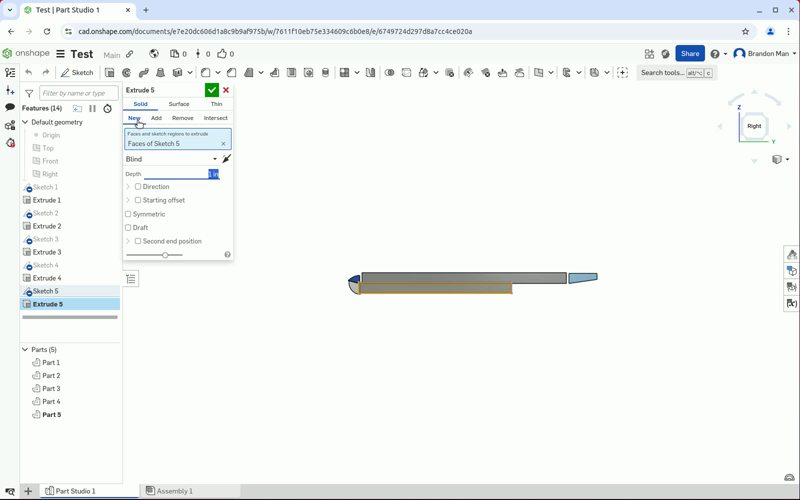
text(-3.851)
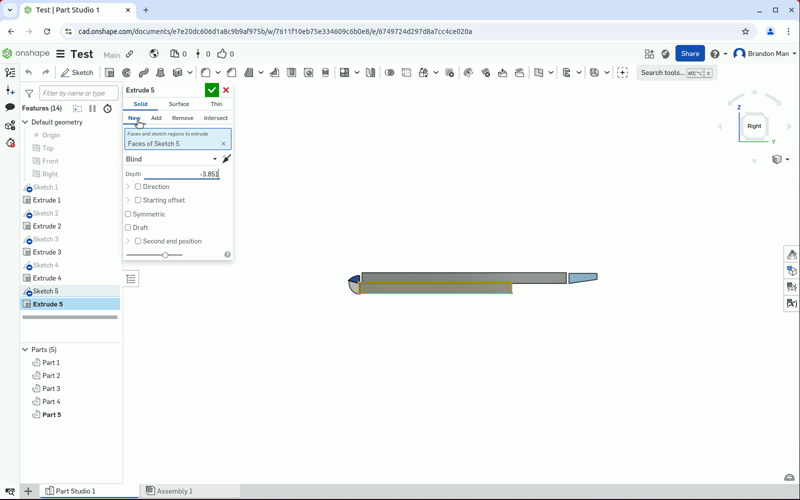
key(enter)
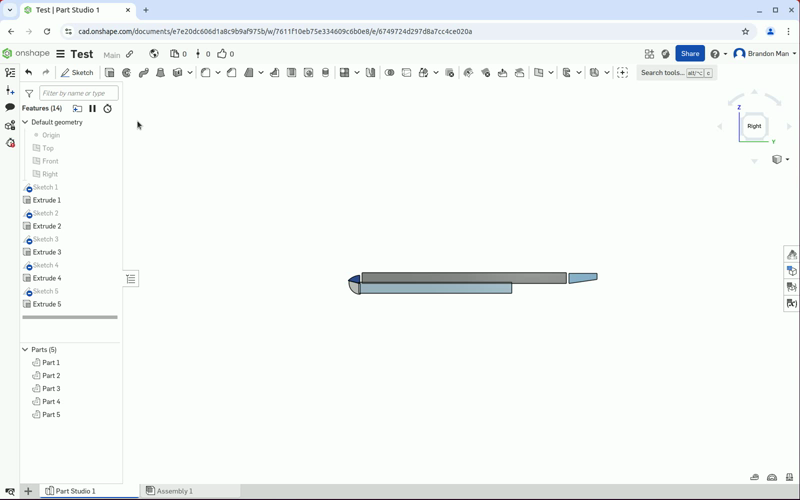
key(shift+h)
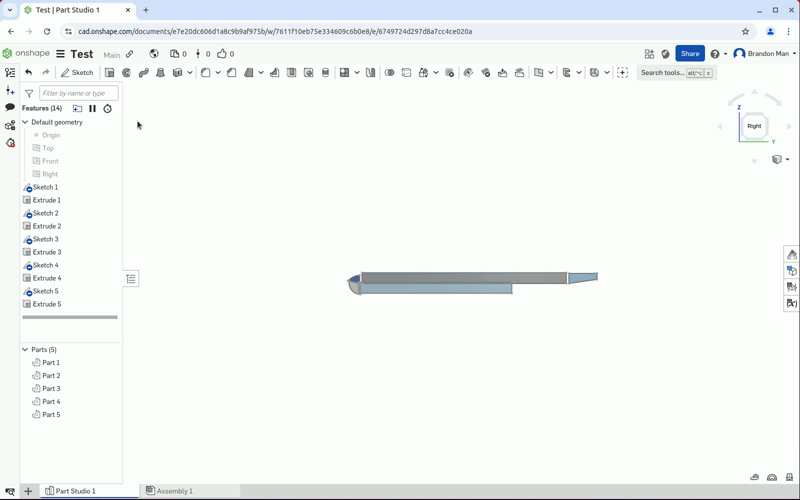
key(shift+h)
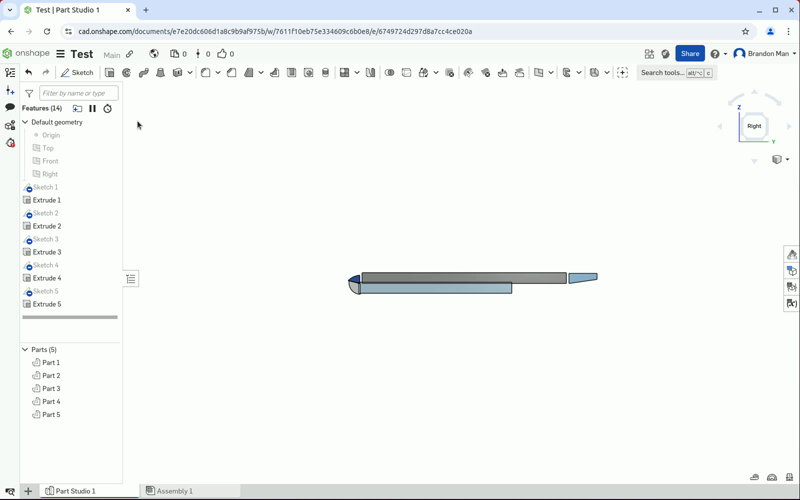
mouse_move(73, 189)
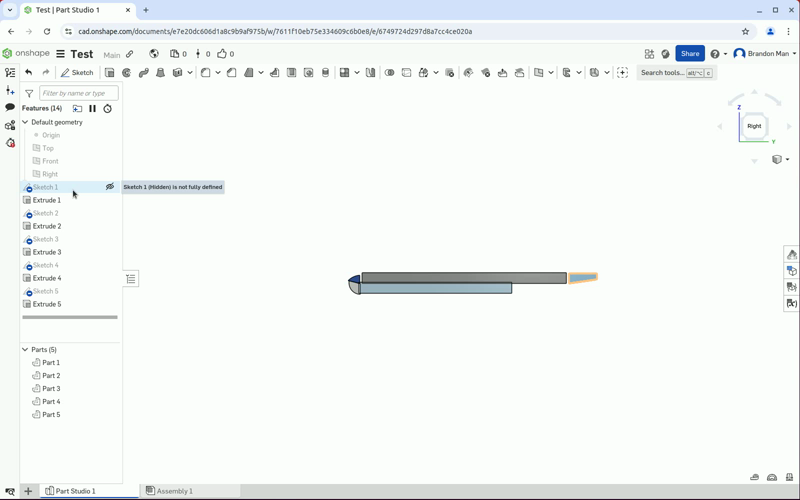
click(73, 189)
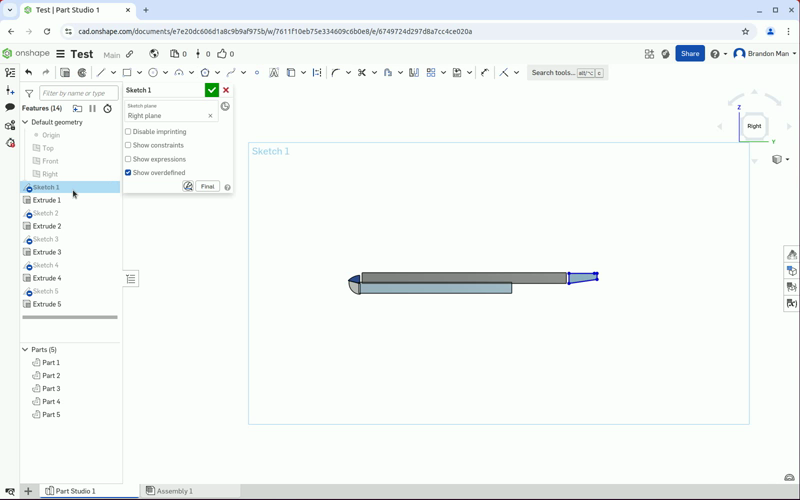
mouse_move(229, 92)
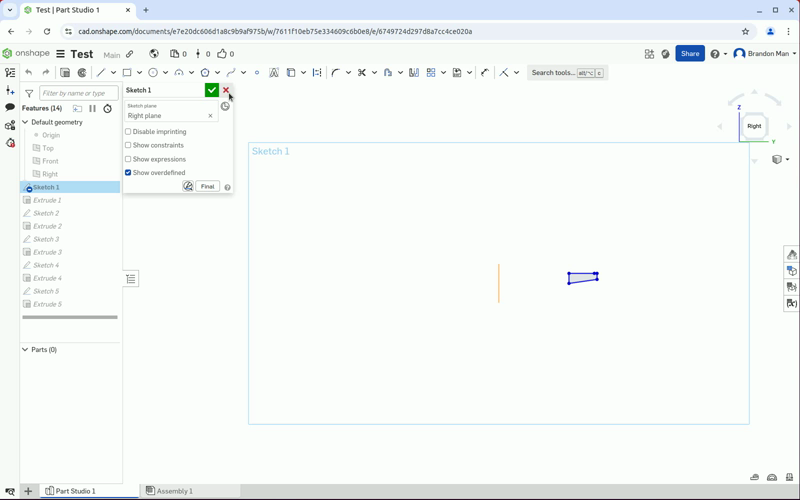
click(229, 92)
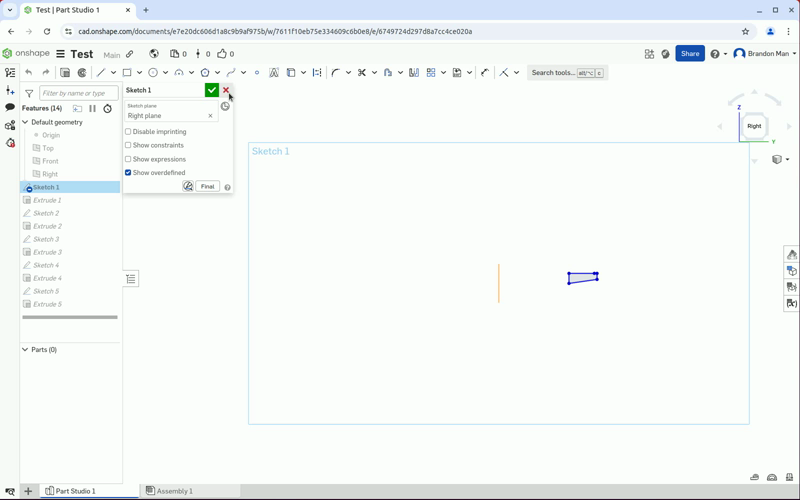
key(shift+s)
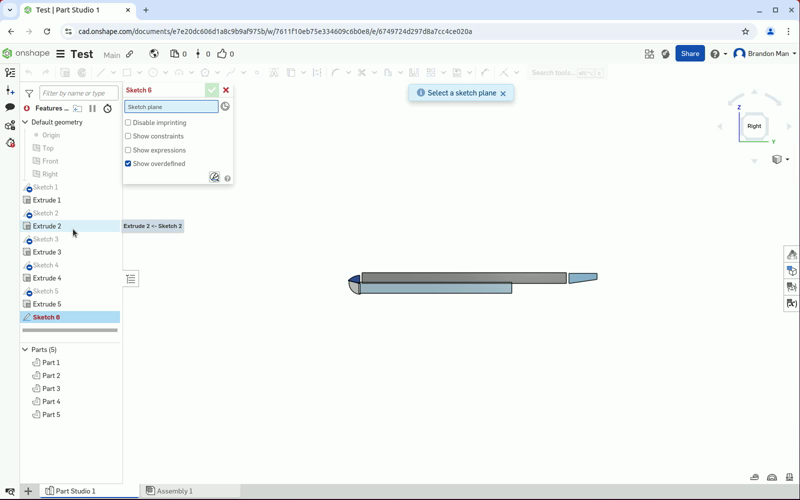
scroll(3)
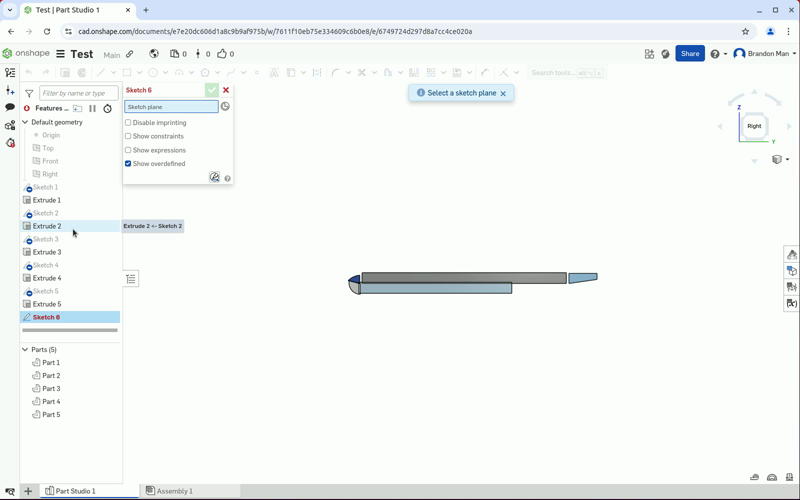
mouse_move(73, 176)
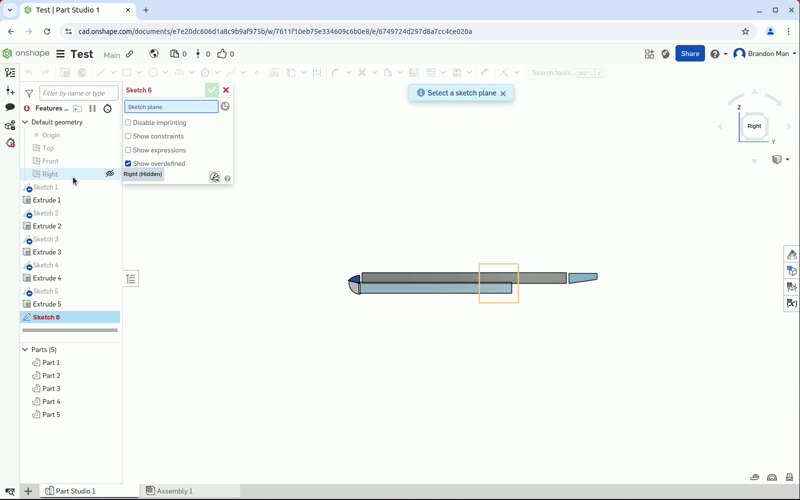
click(73, 176)
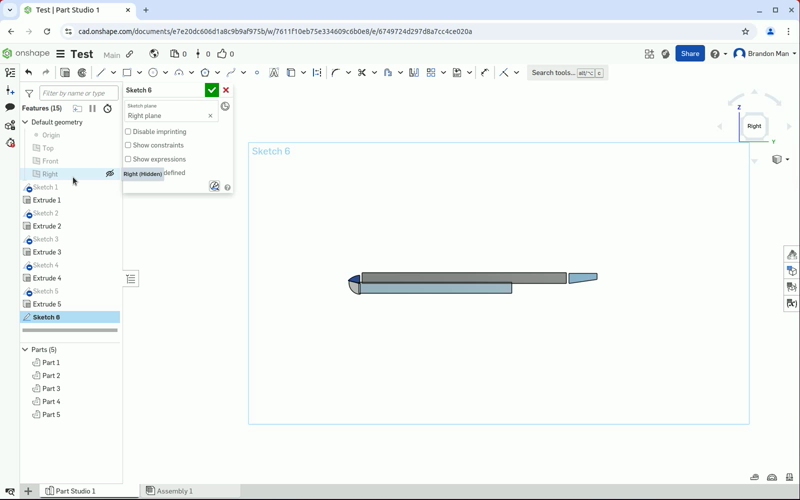
mouse_move(73, 352)
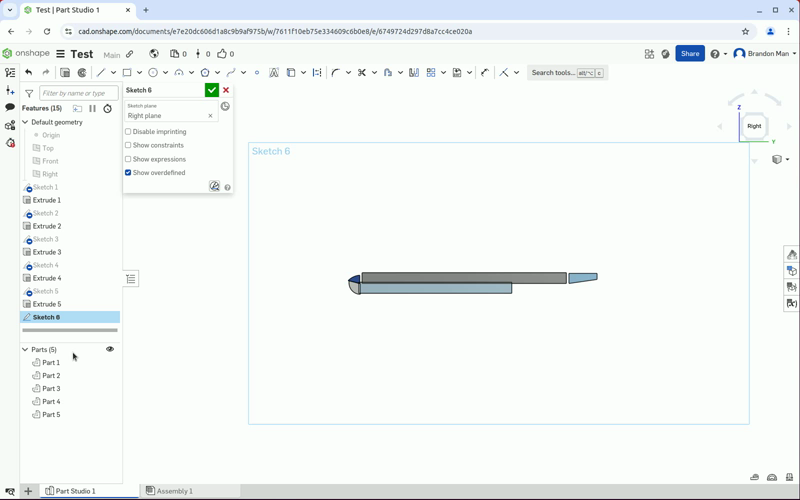
key(y)
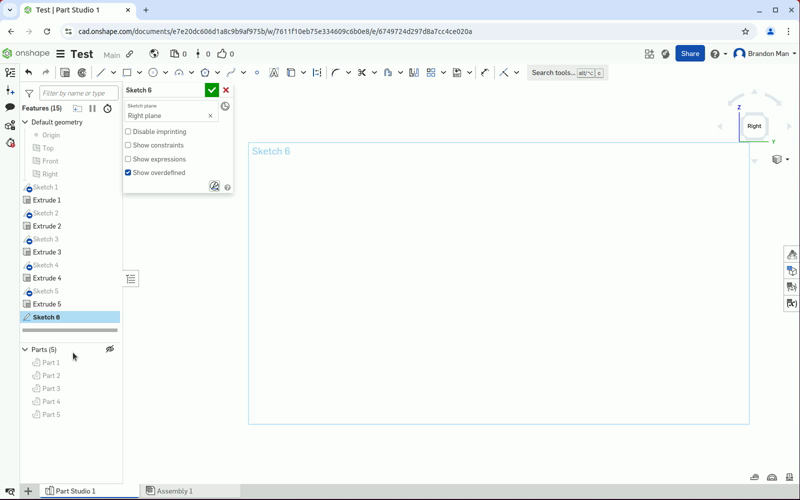
key(l)
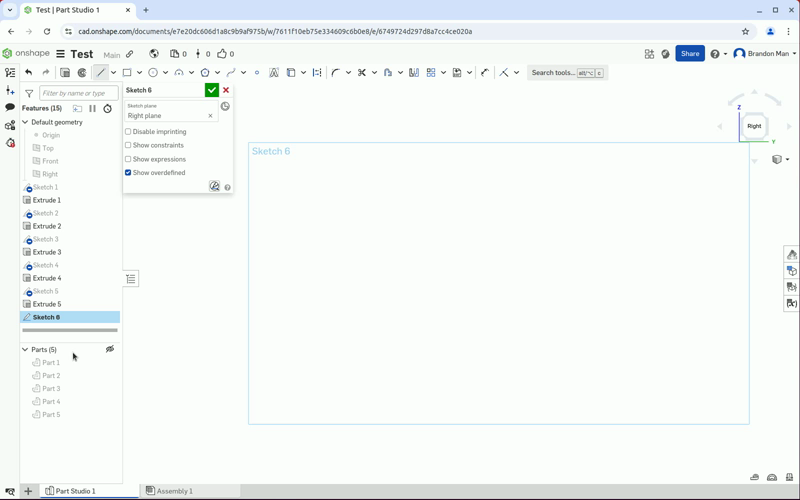
key_down(shift)
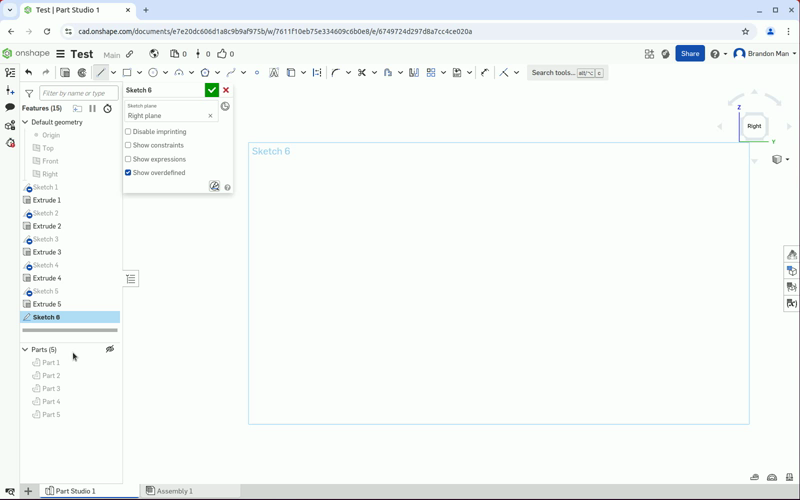
mouse_move(513, 293)
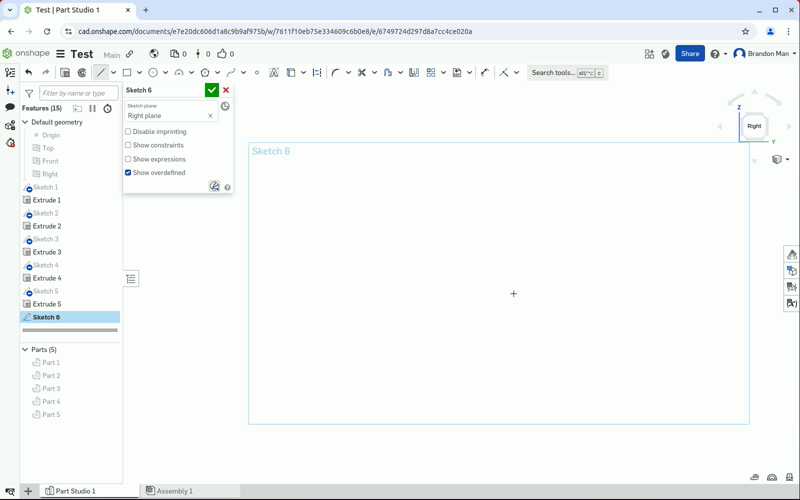
click(513, 293)
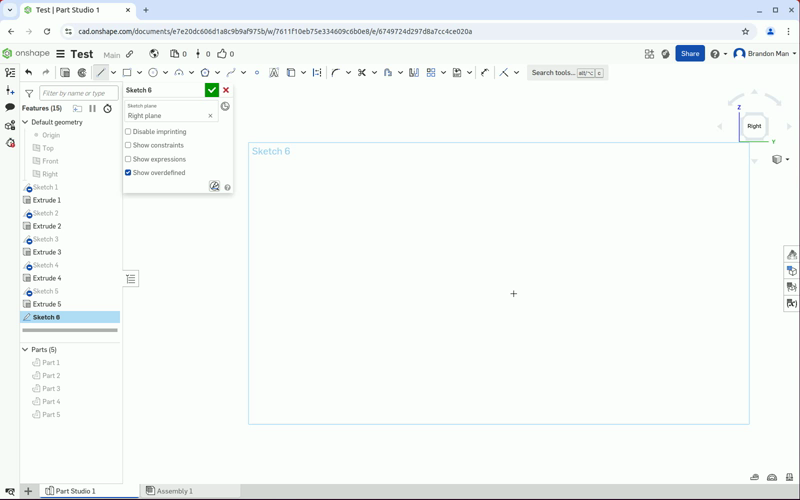
key_up(shift)
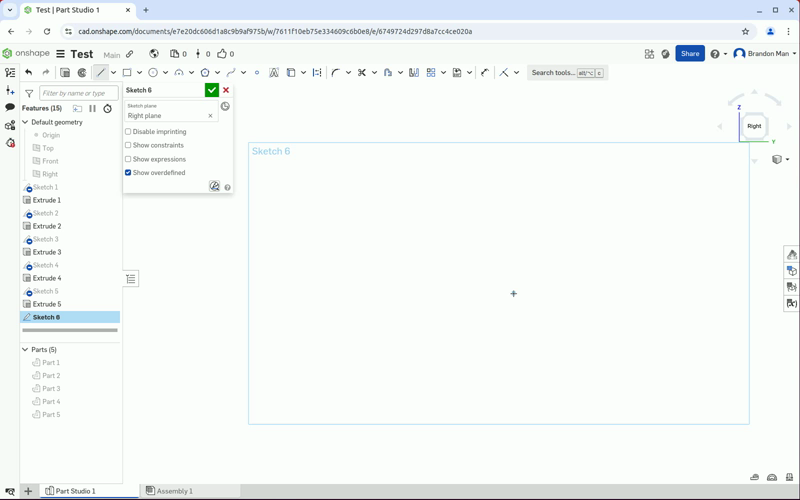
key_down(shift)
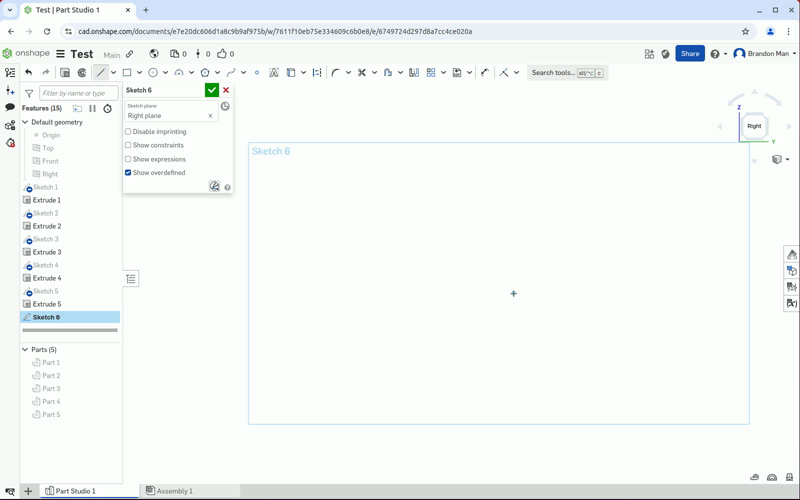
mouse_move(543, 293)
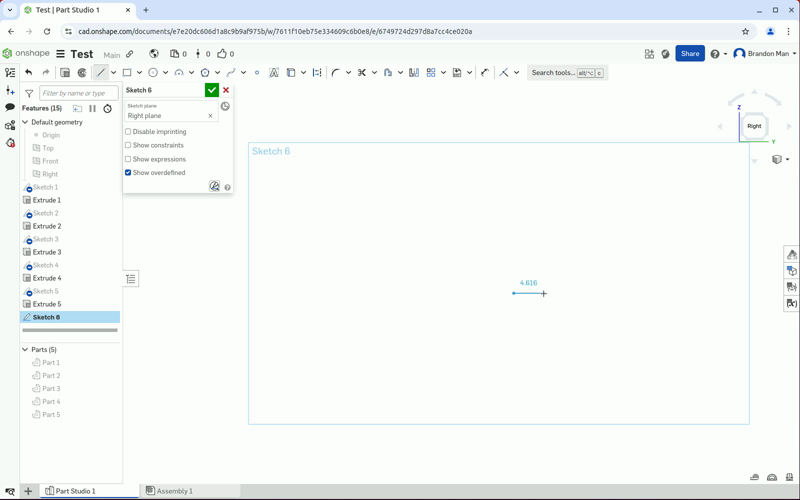
mouse_move(520, 293)
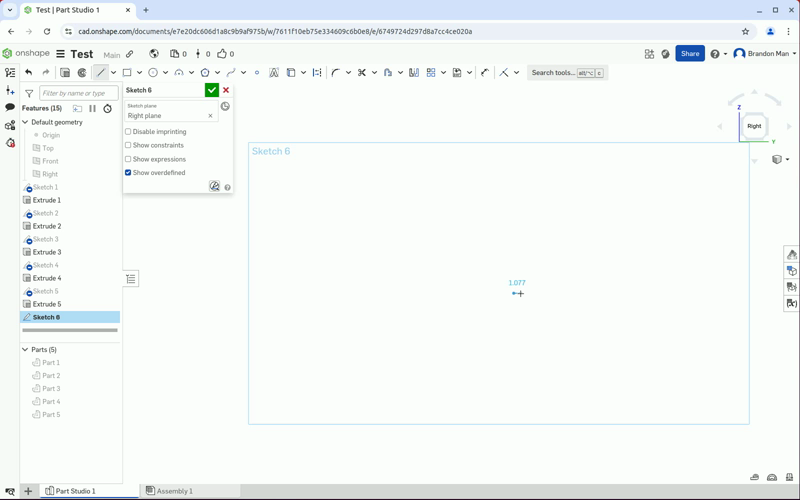
scroll(6)
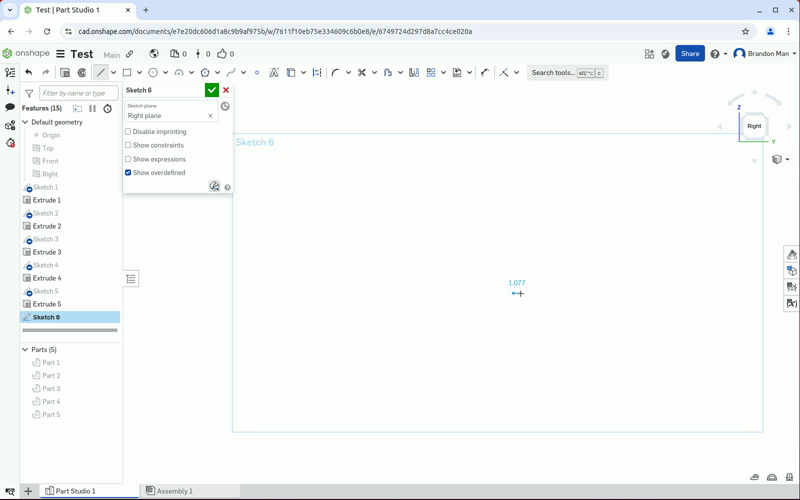
scroll(6)
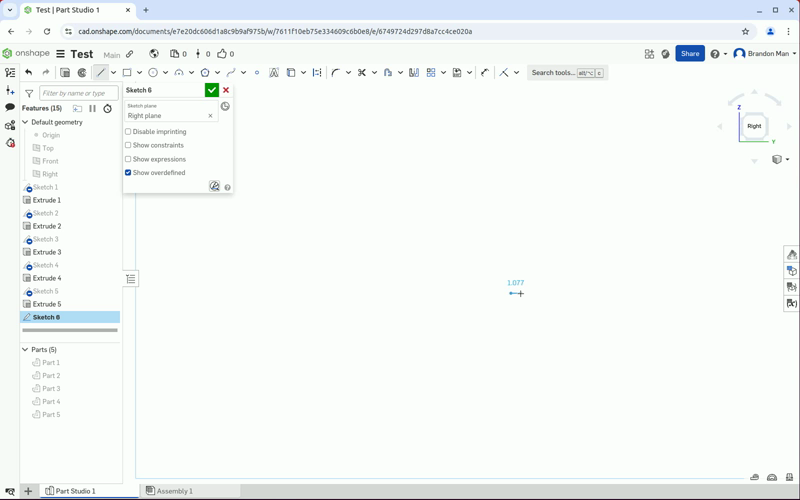
scroll(6)
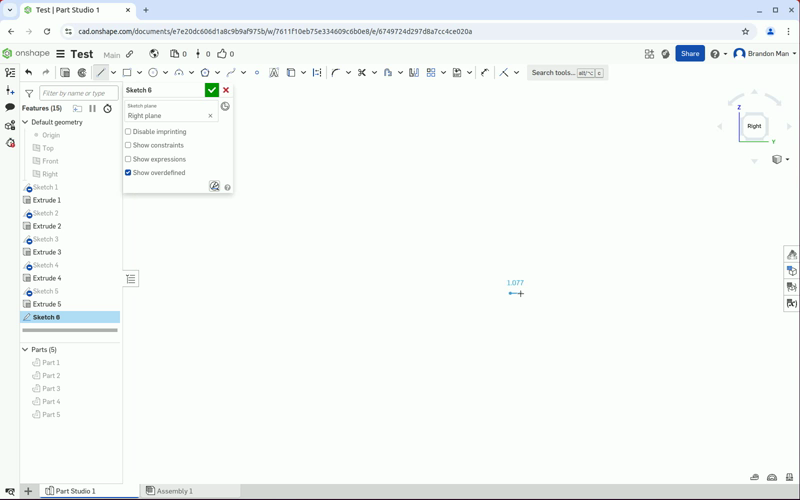
scroll(6)
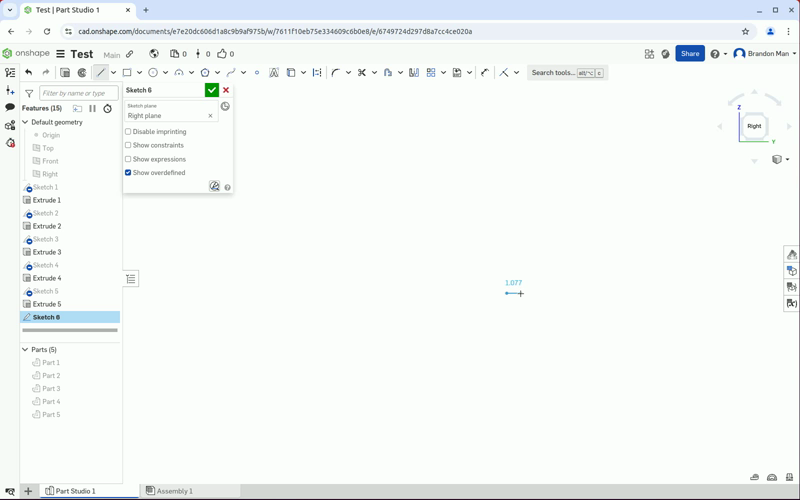
scroll(6)
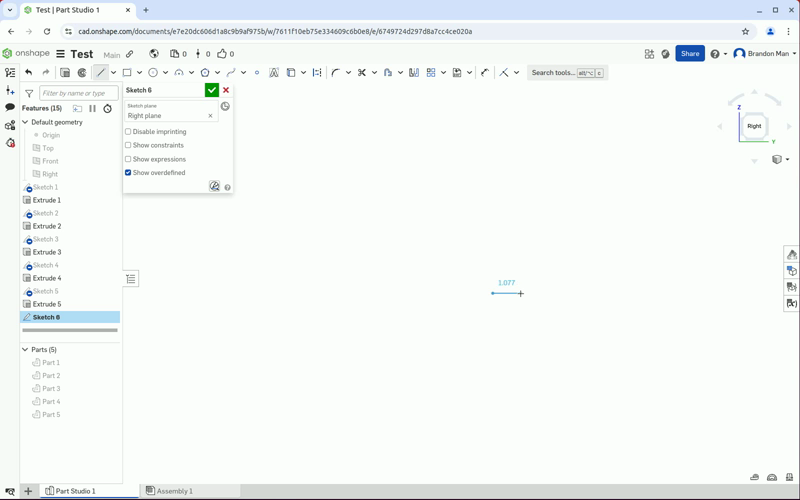
scroll(6)
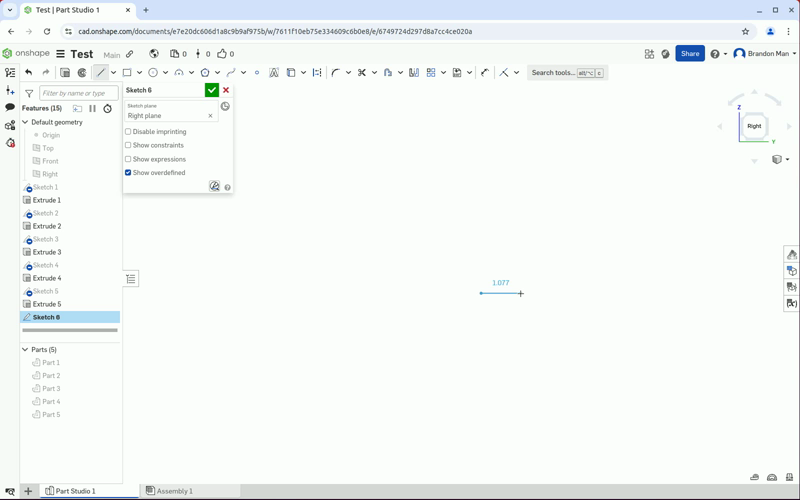
scroll(6)
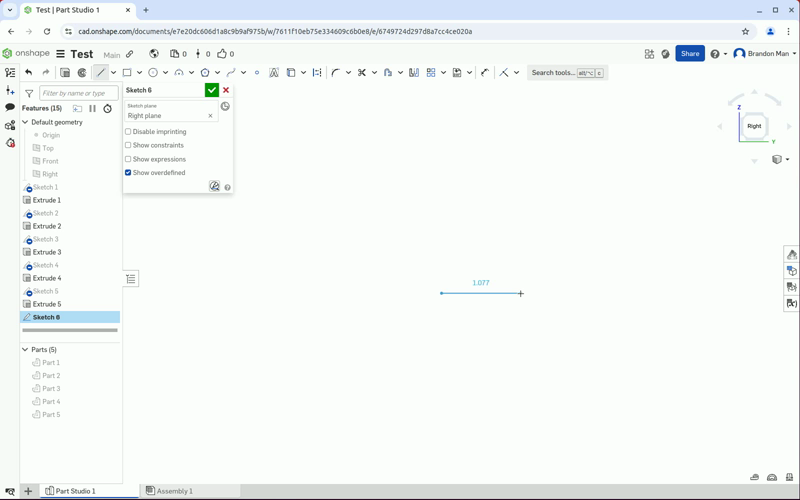
click(520, 293)
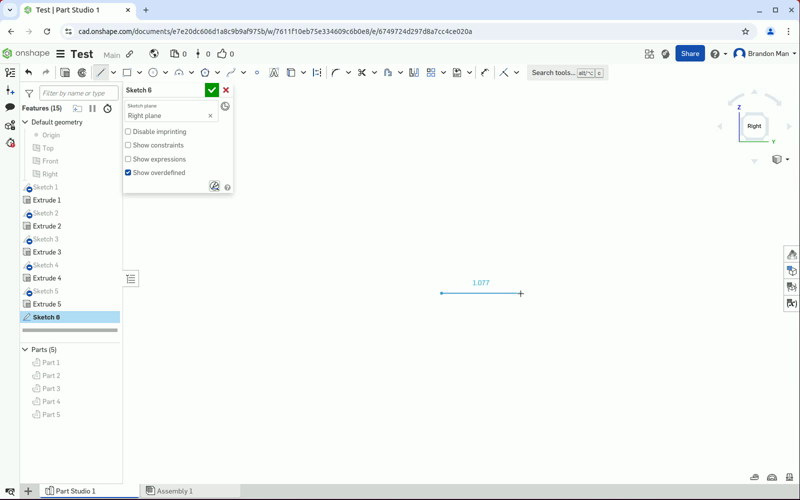
scroll(-6)
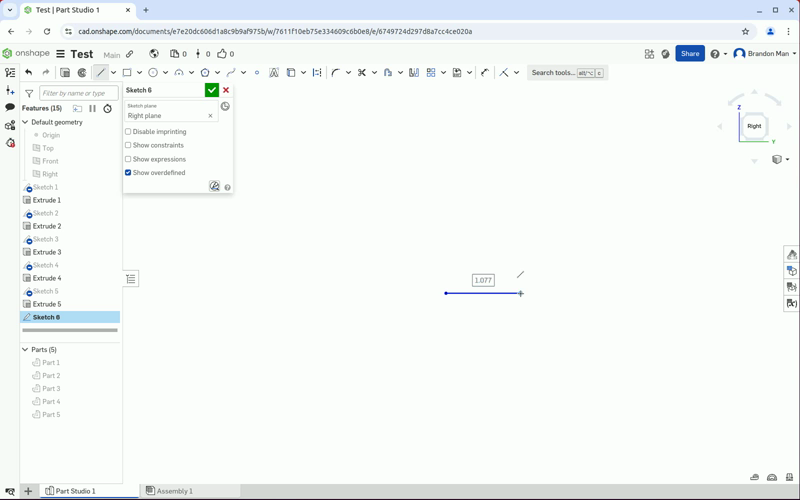
scroll(-6)
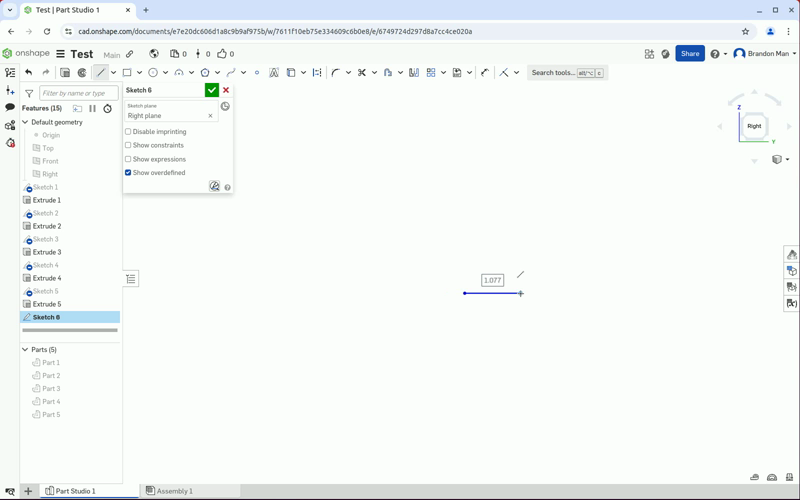
scroll(-6)
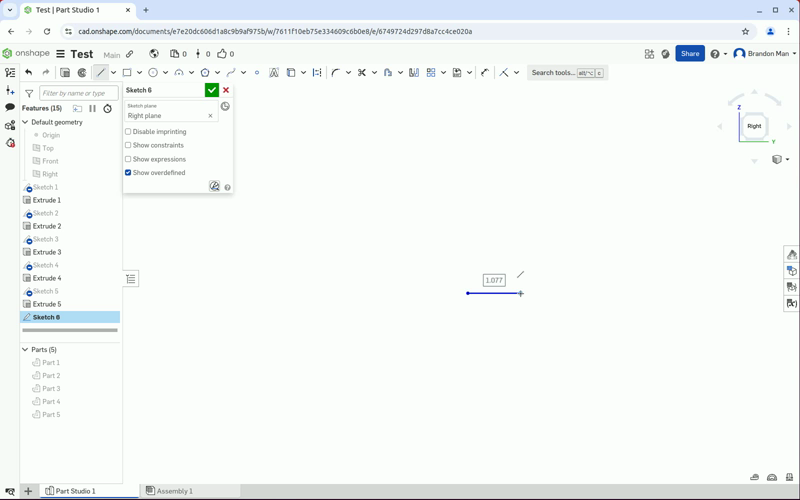
scroll(-6)
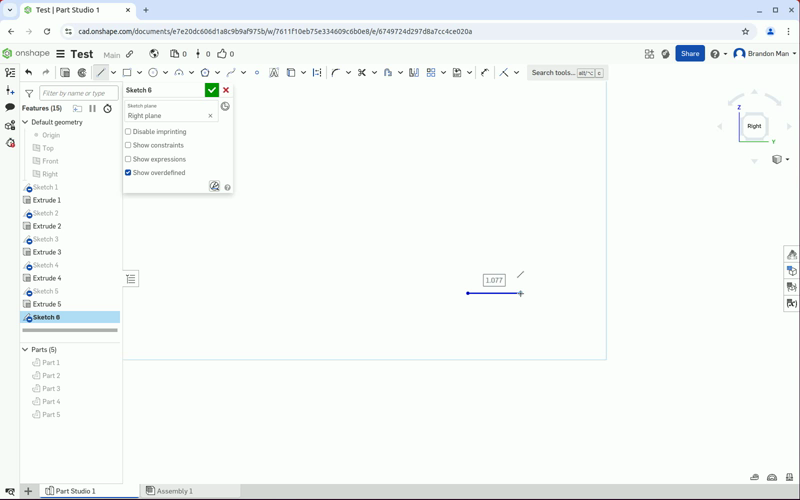
scroll(-6)
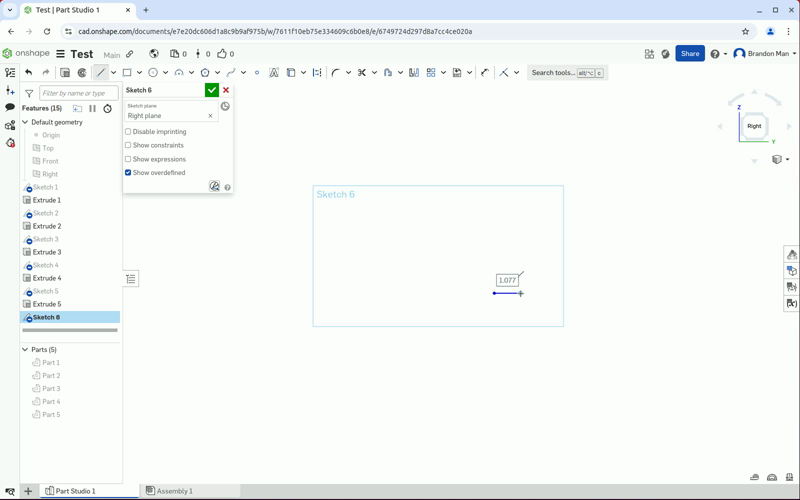
scroll(-6)
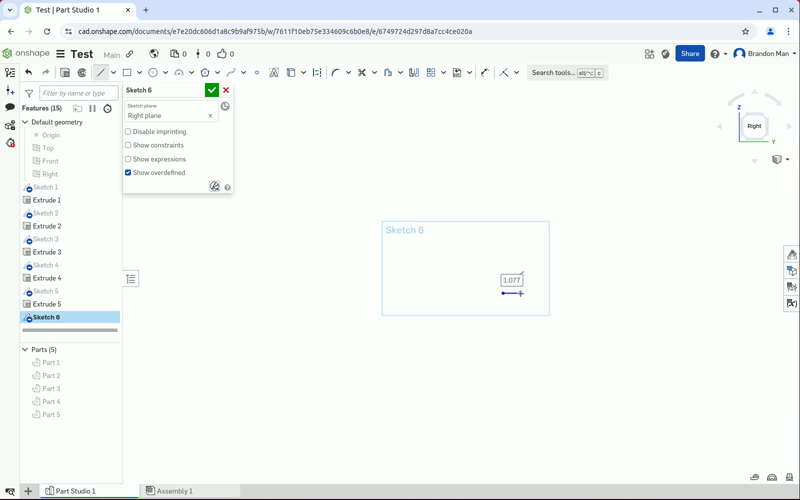
scroll(-6)
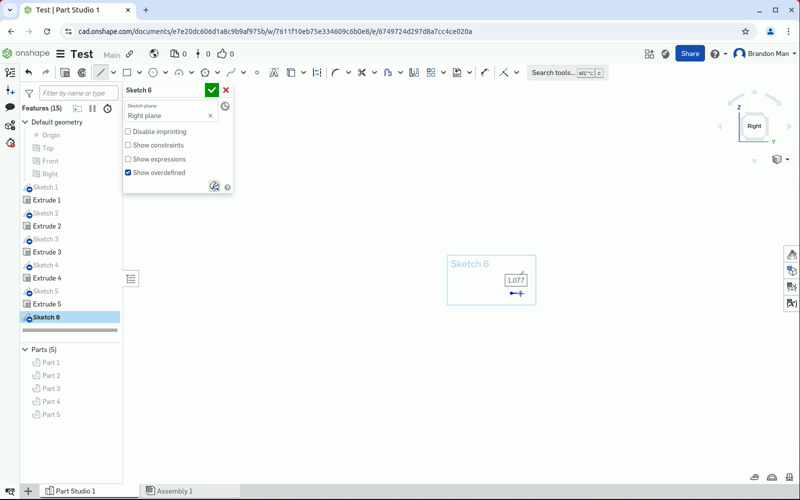
key_up(shift)
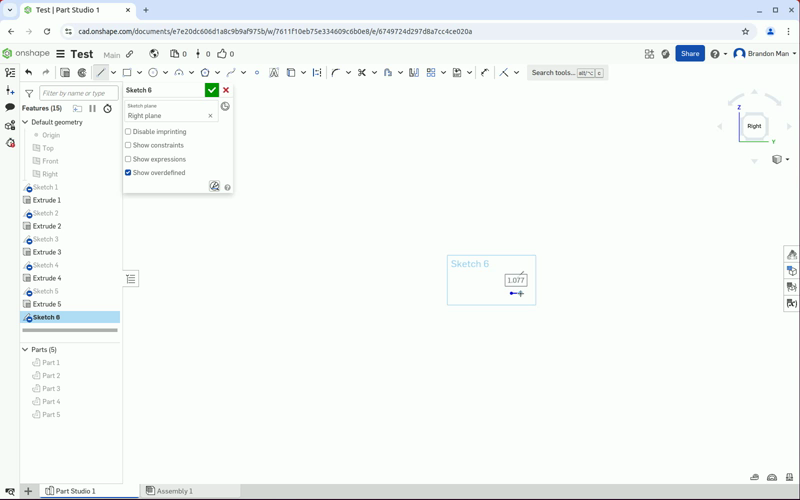
key(esc)
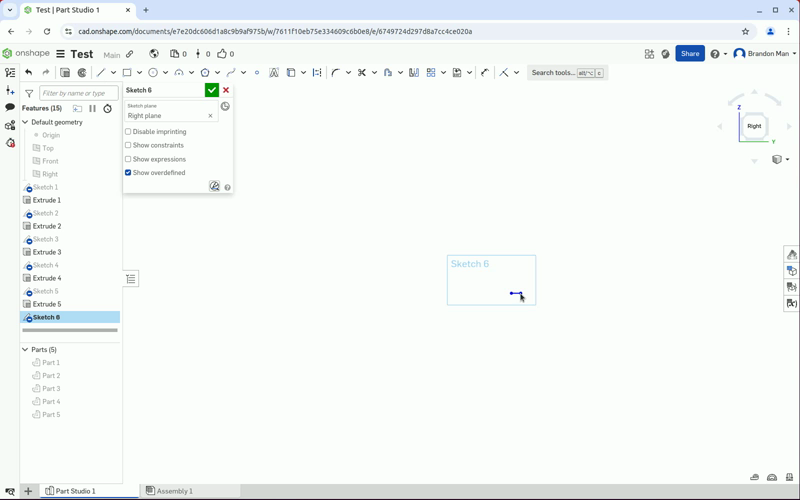
key(a)
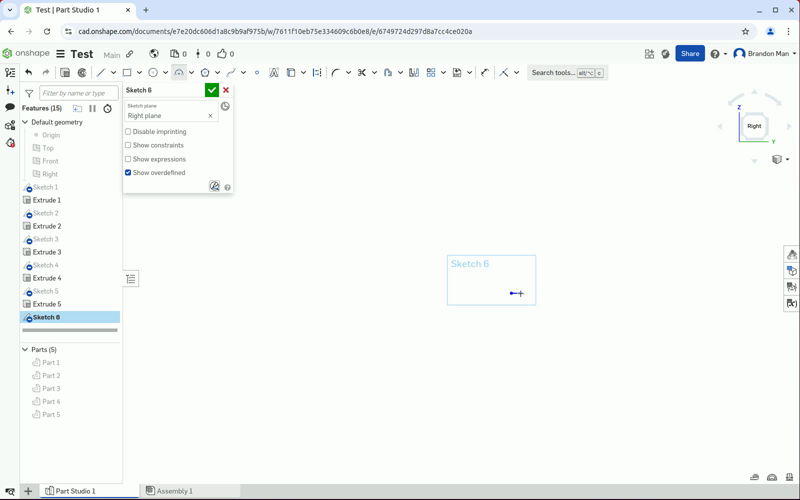
mouse_move(520, 293)
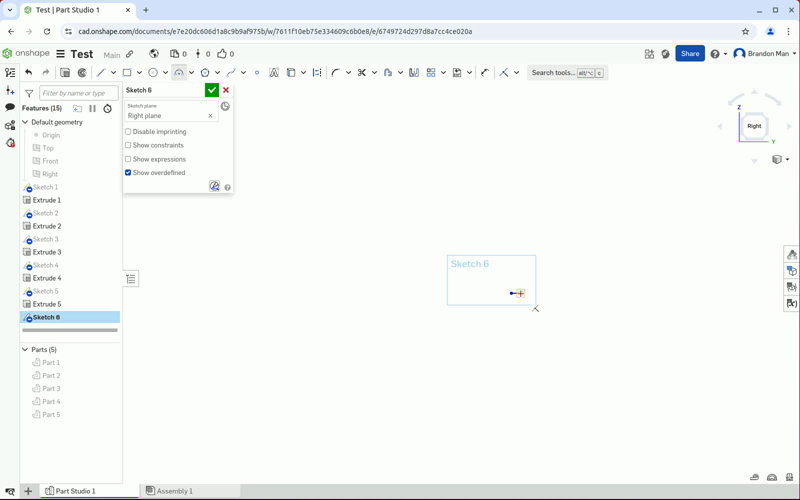
click(520, 293)
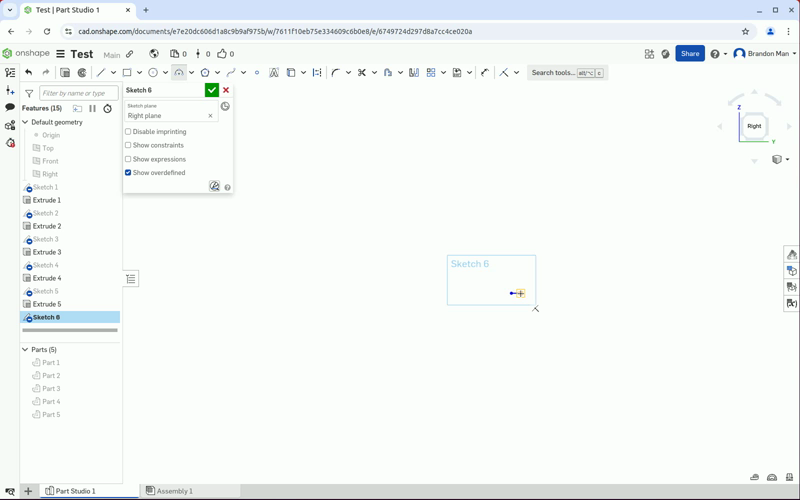
key_down(shift)
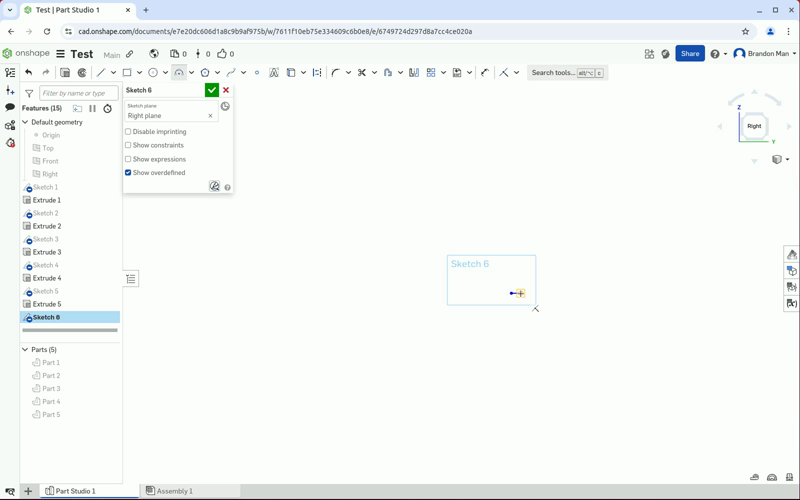
mouse_move(534, 279)
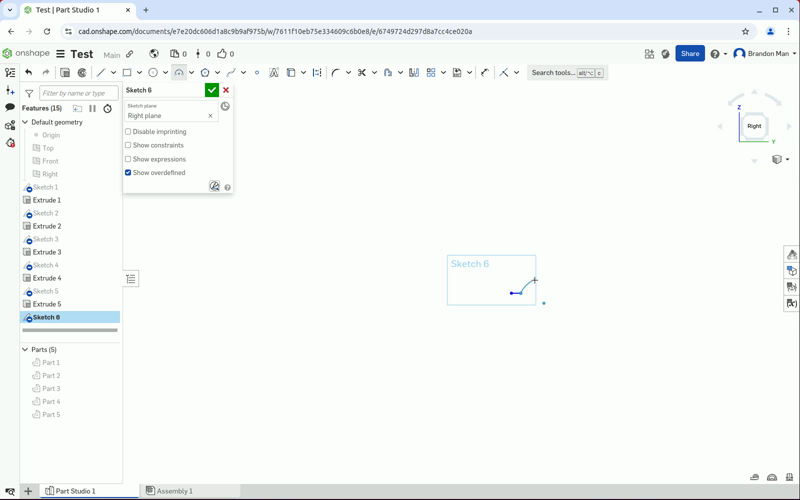
click(534, 279)
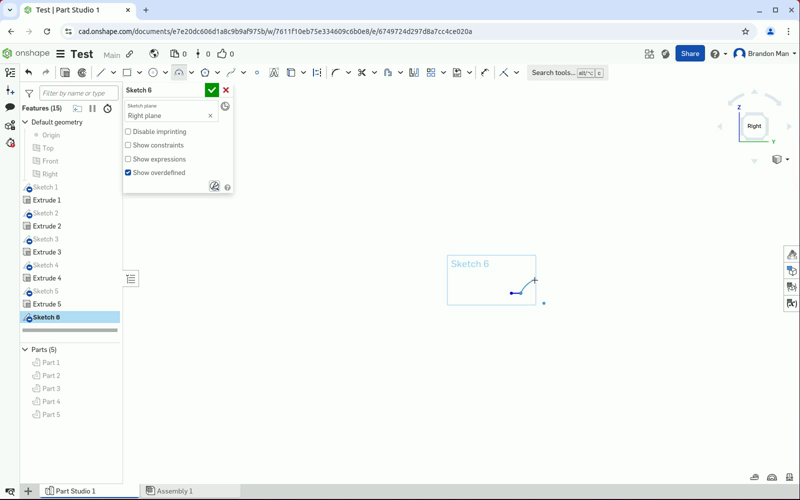
mouse_move(530, 289)
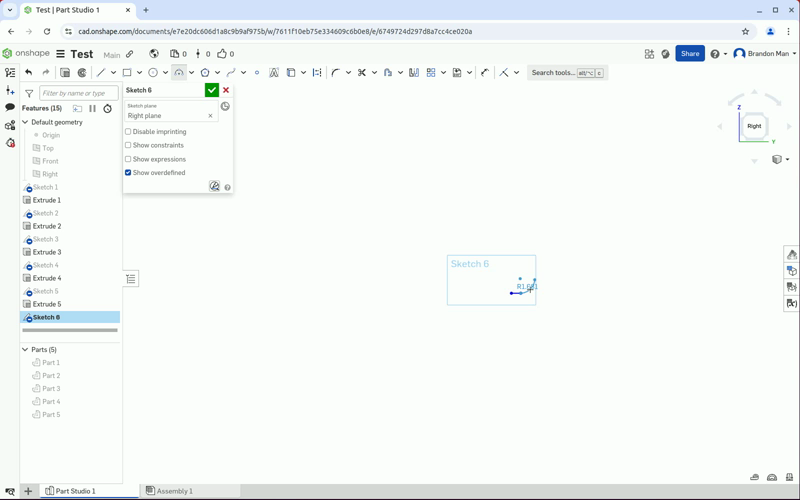
click(530, 289)
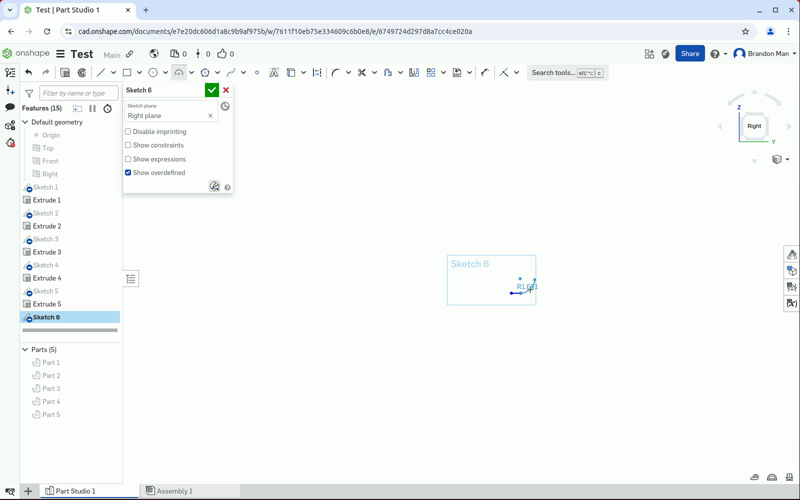
key_up(shift)
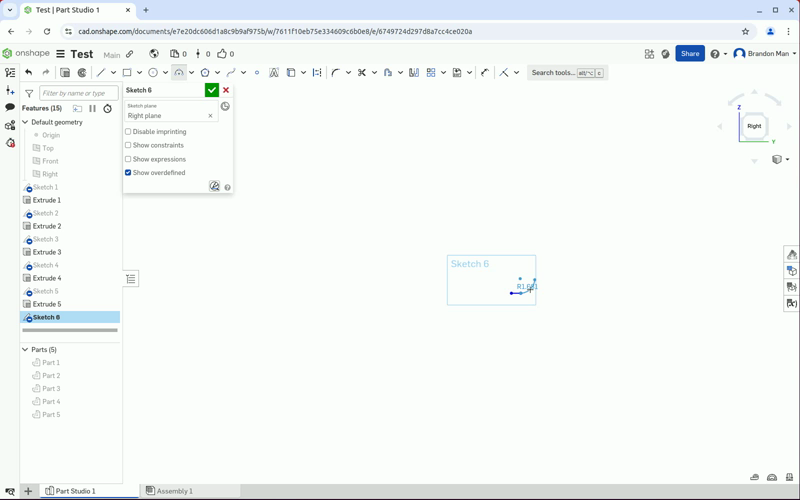
key(esc)
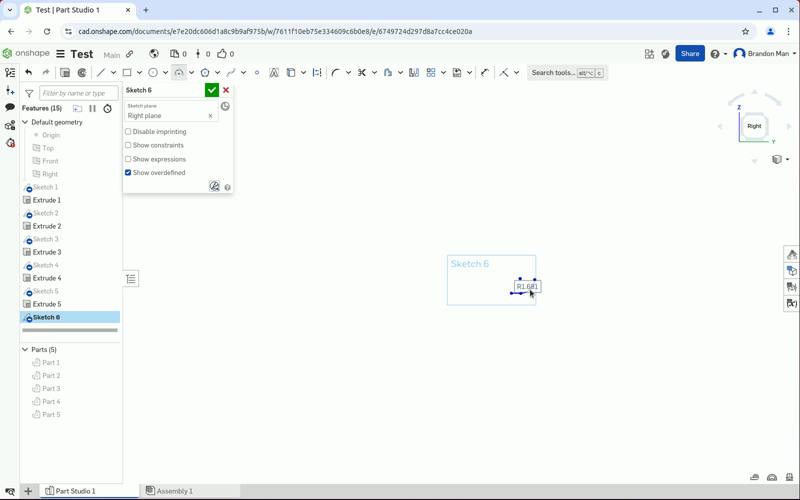
key(l)
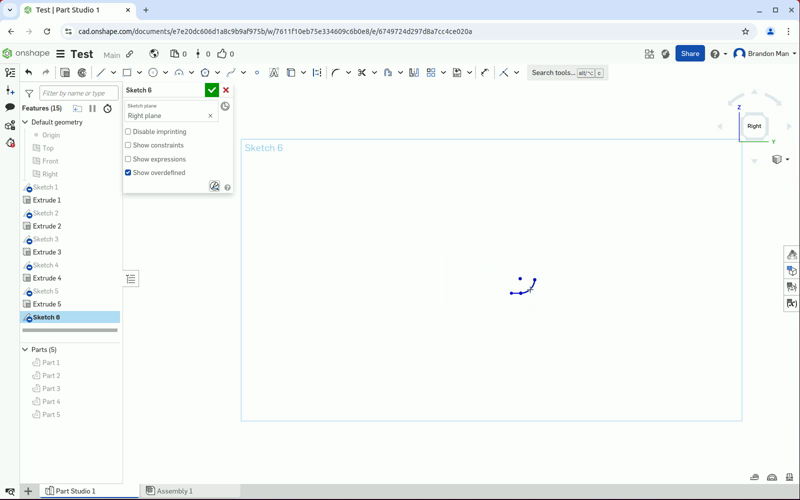
mouse_move(534, 279)
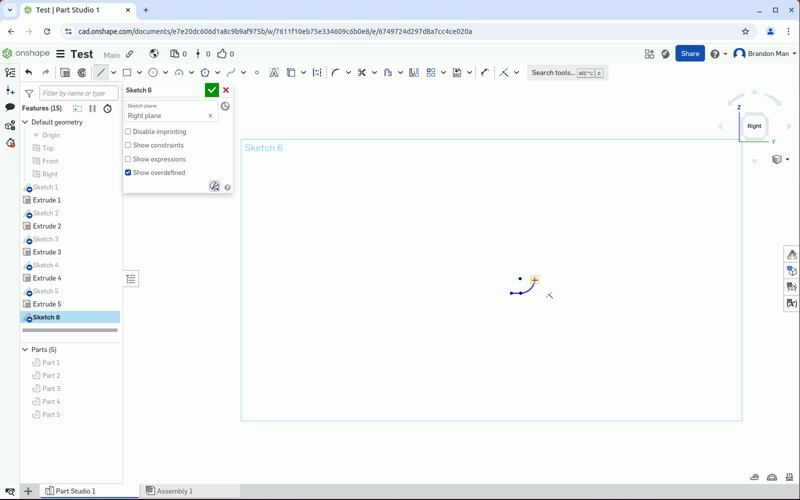
click(534, 279)
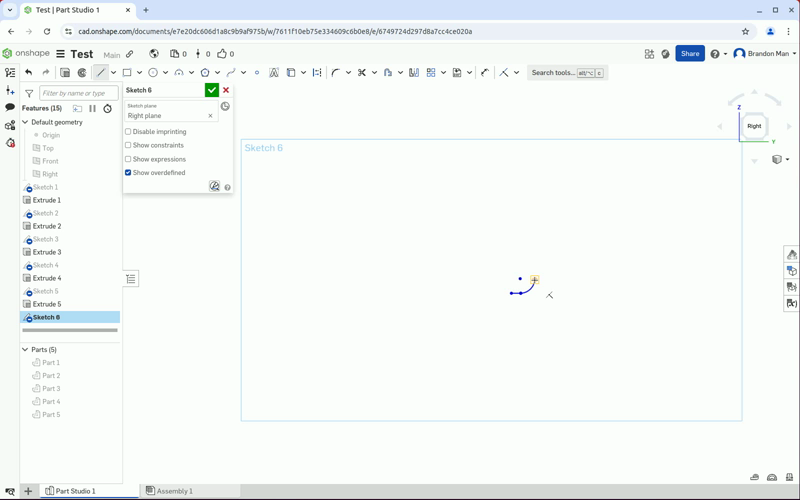
key_down(shift)
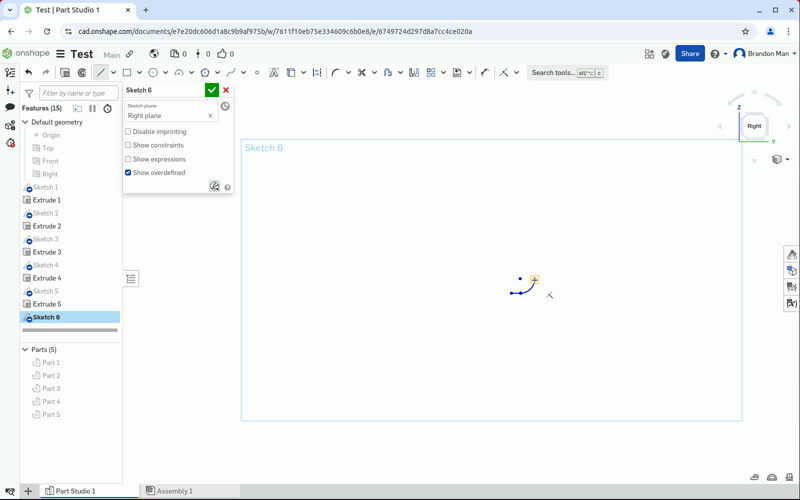
mouse_move(564, 279)
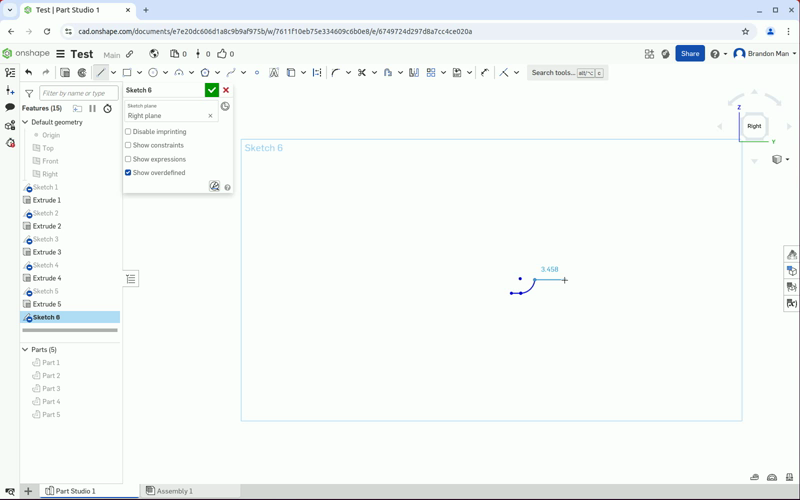
mouse_move(513, 282)
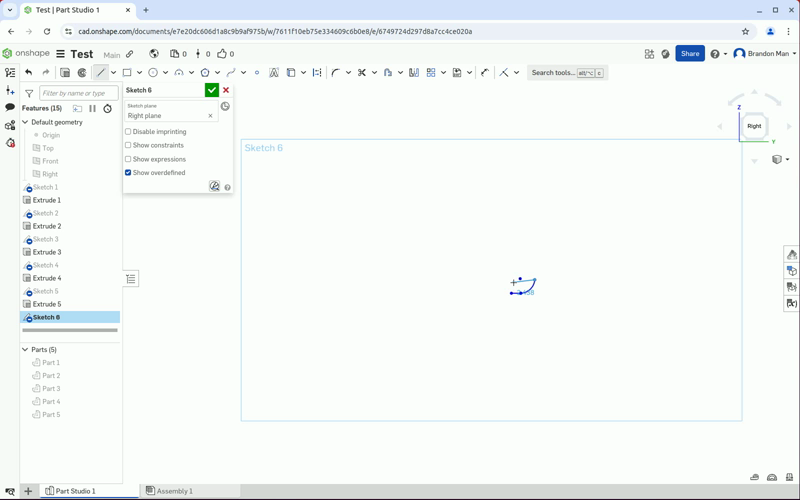
click(513, 282)
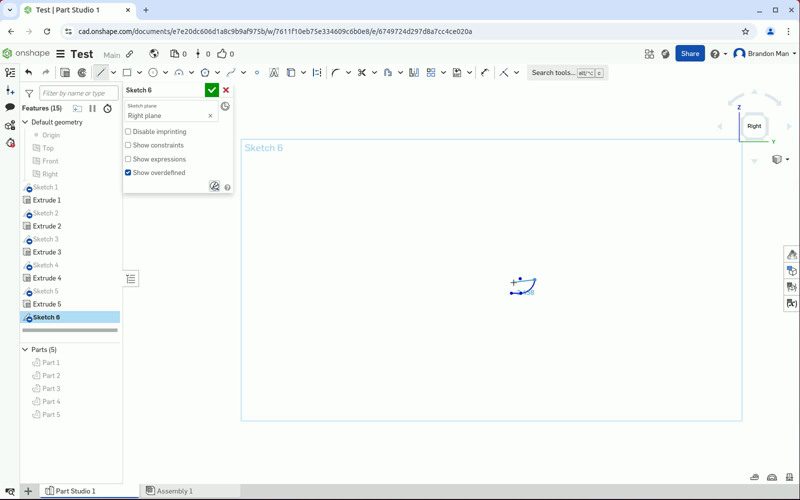
key_up(shift)
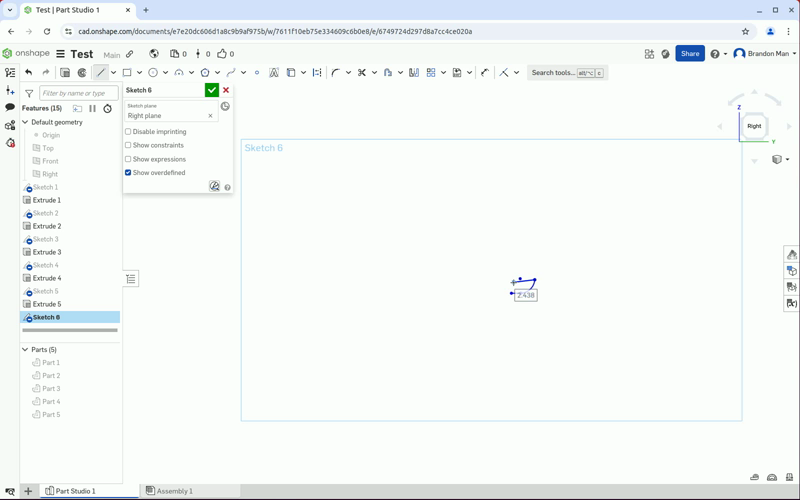
mouse_move(543, 282)
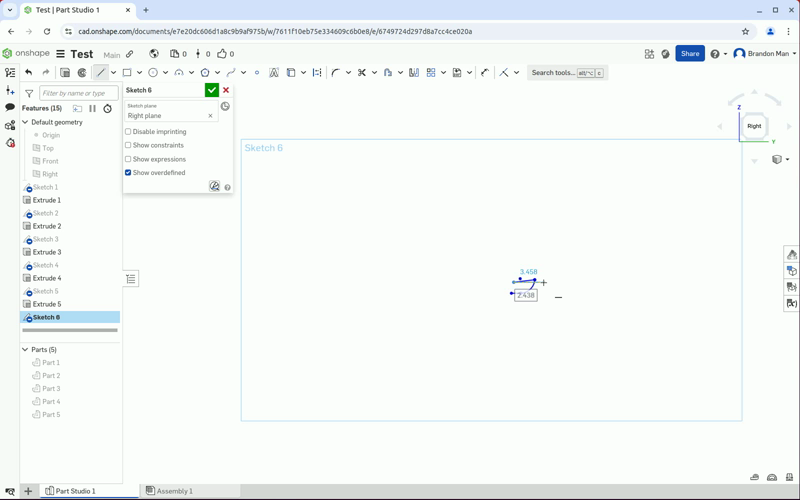
key_down(shift)
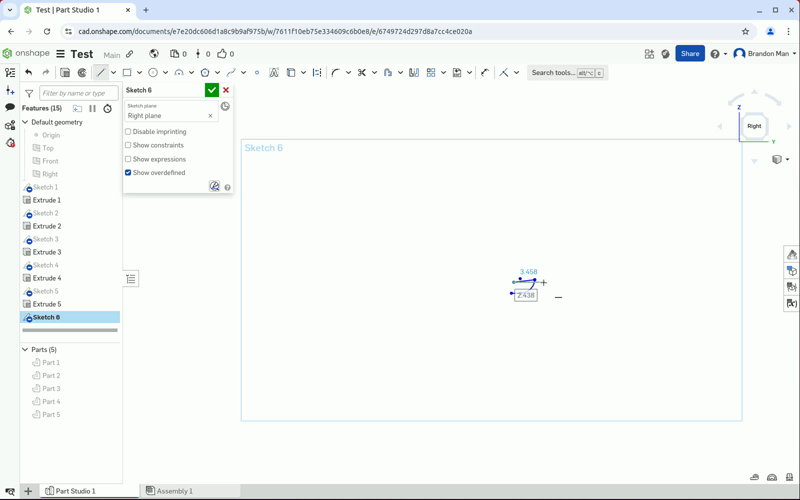
mouse_move(513, 293)
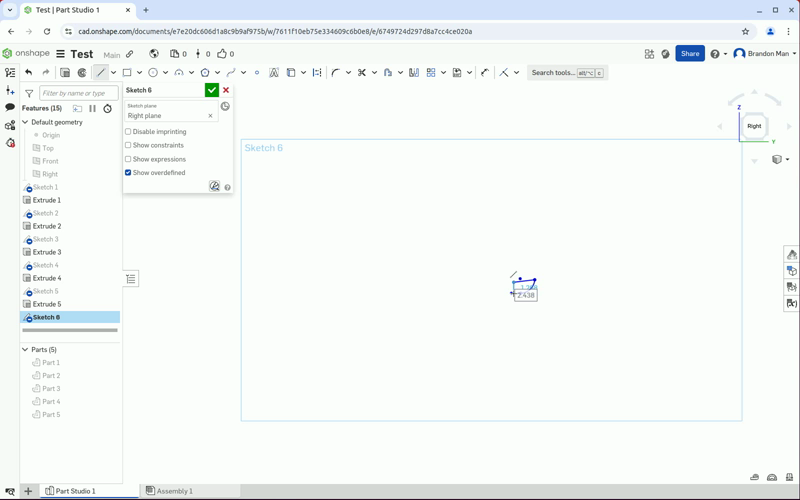
key_up(shift)
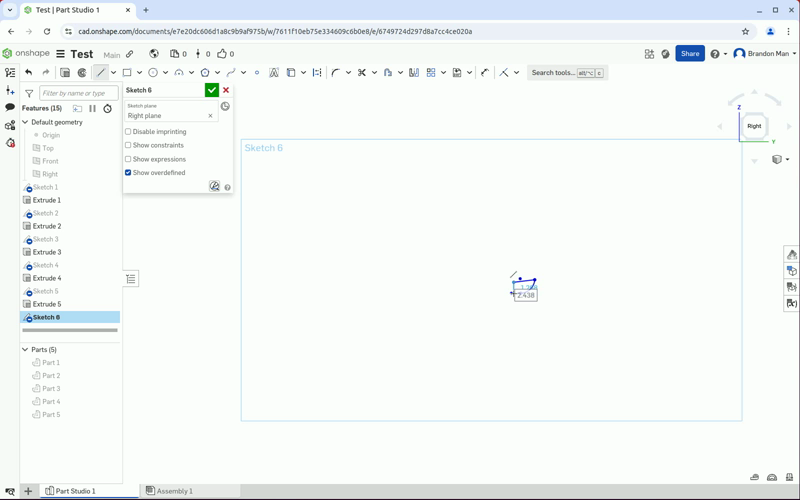
click(513, 293)
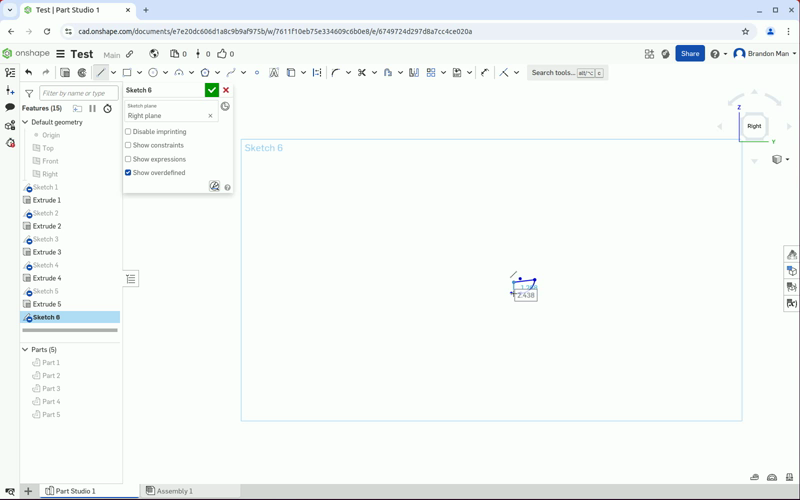
key(esc)
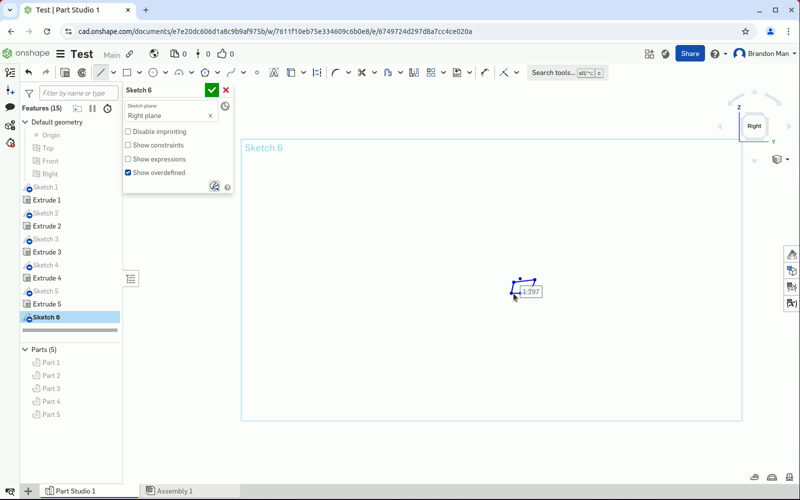
mouse_move(524, 292)
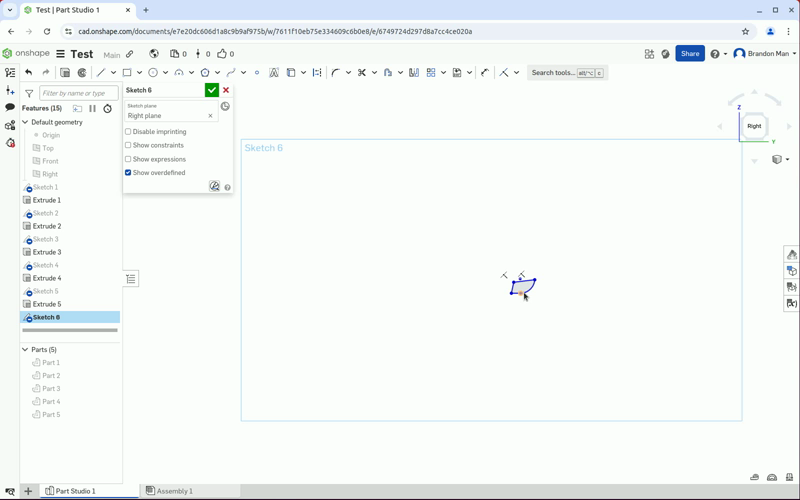
scroll(6)
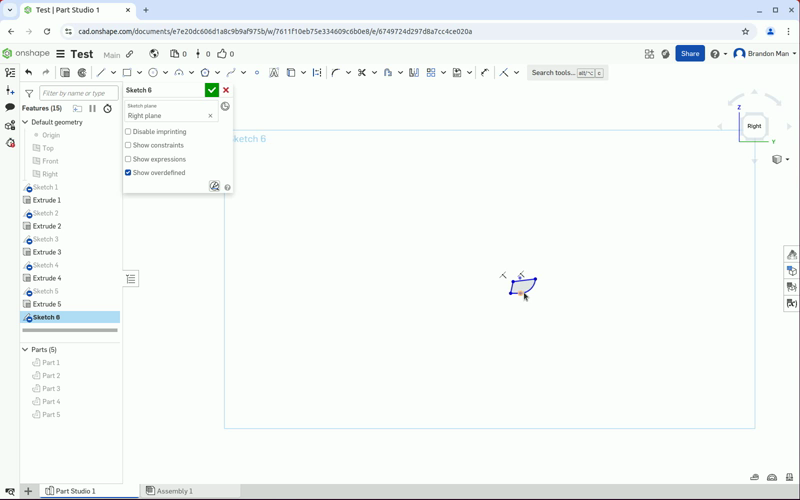
scroll(6)
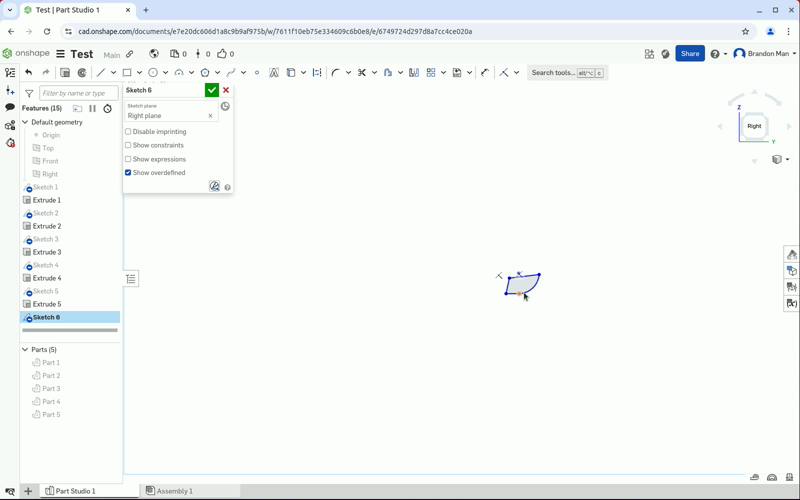
scroll(6)
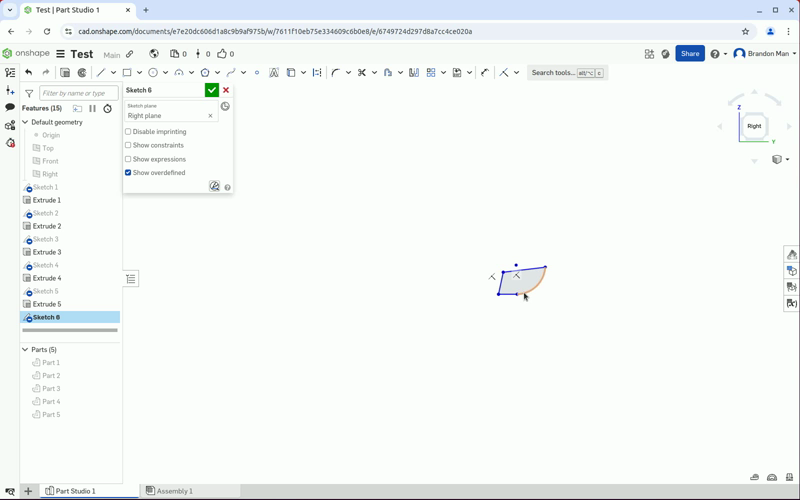
scroll(6)
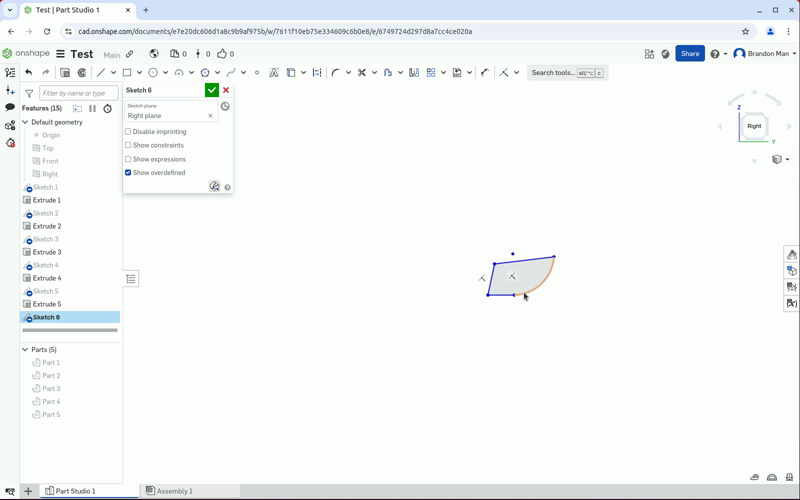
scroll(6)
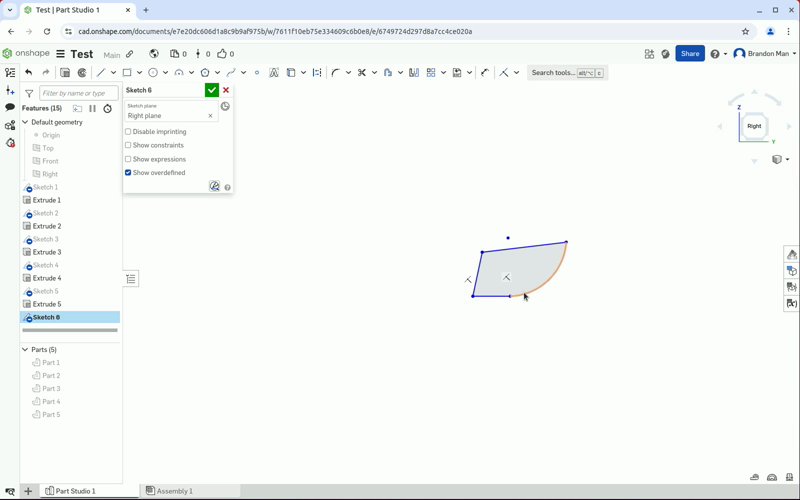
scroll(6)
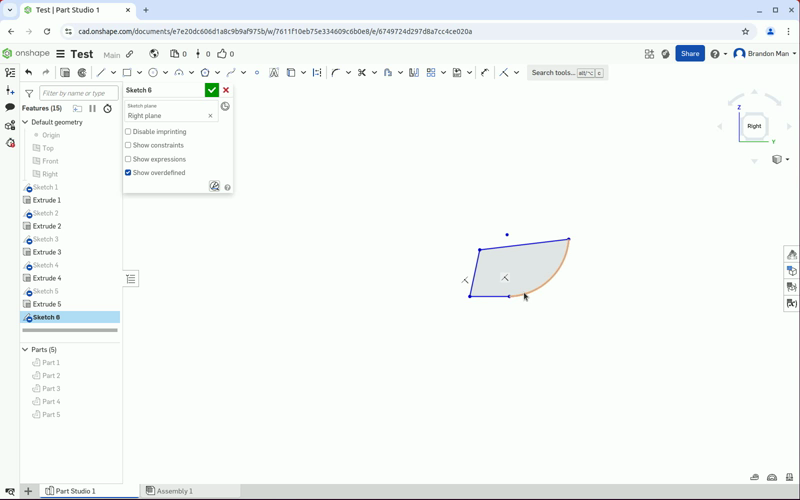
scroll(6)
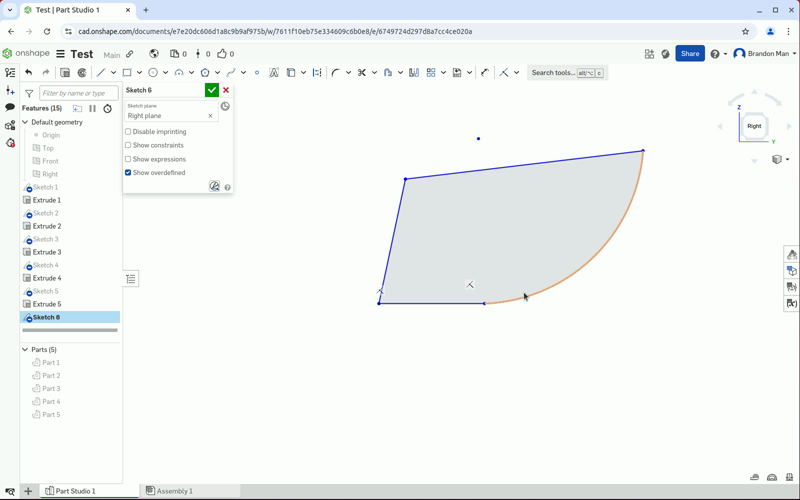
click(524, 292)
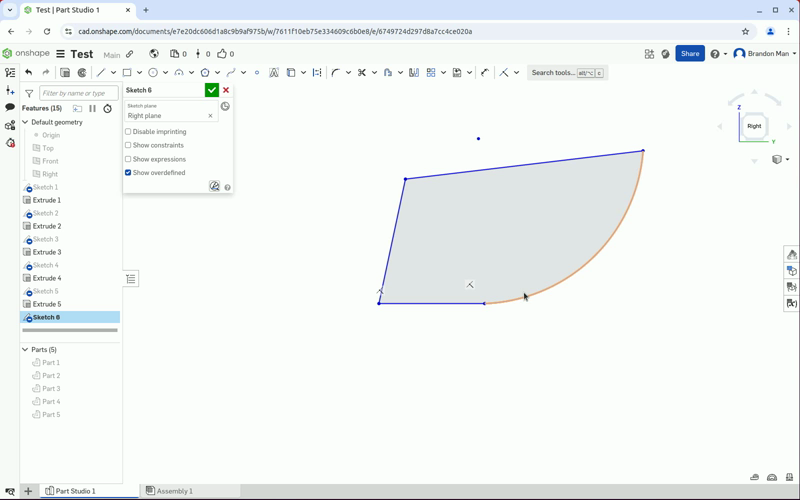
scroll(-6)
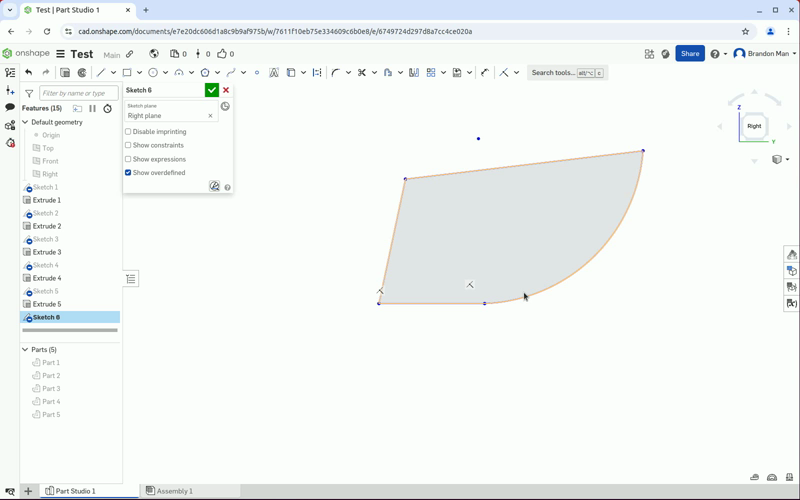
scroll(-6)
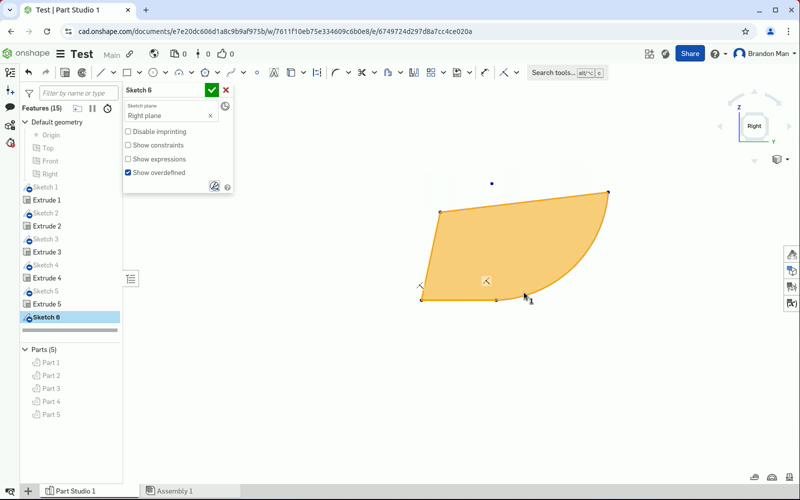
scroll(-6)
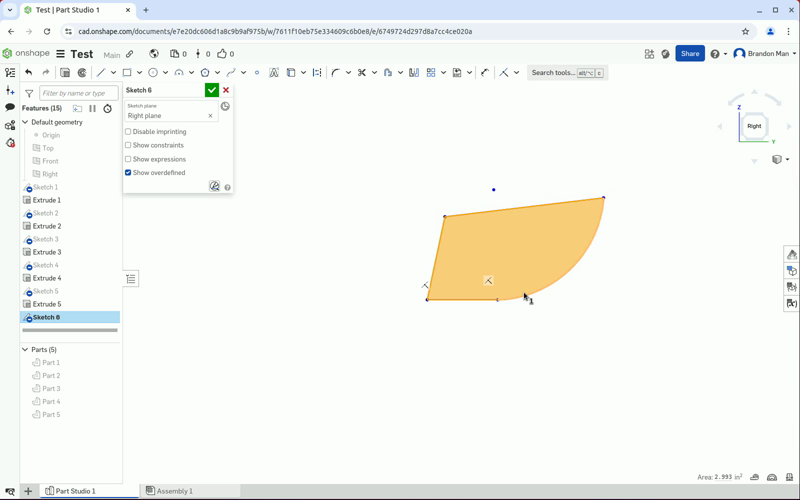
scroll(-6)
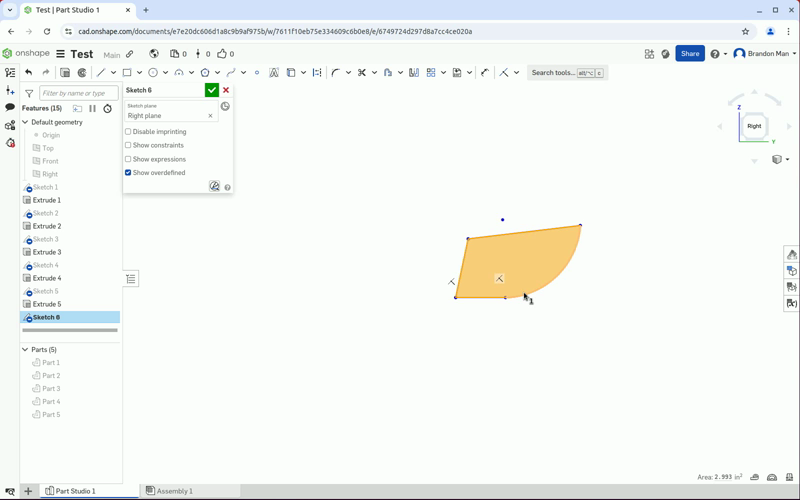
scroll(-6)
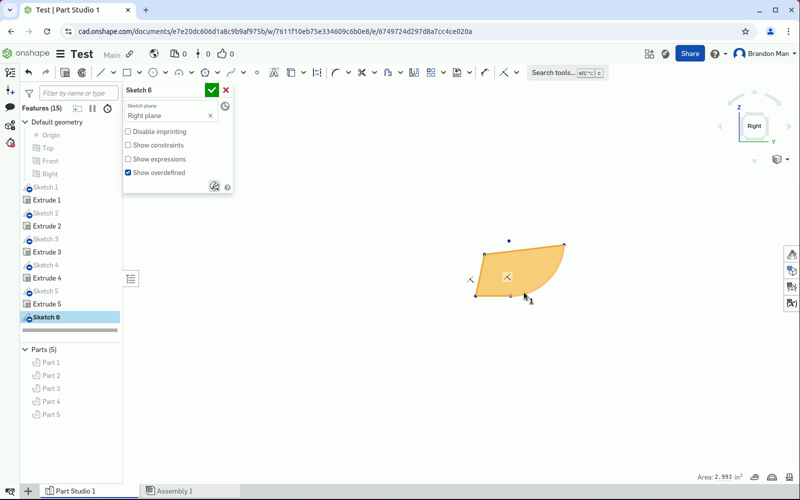
scroll(-6)
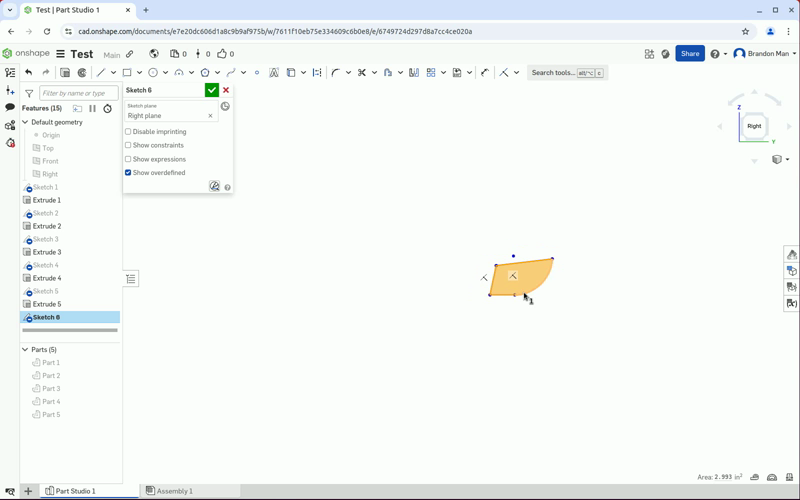
scroll(-6)
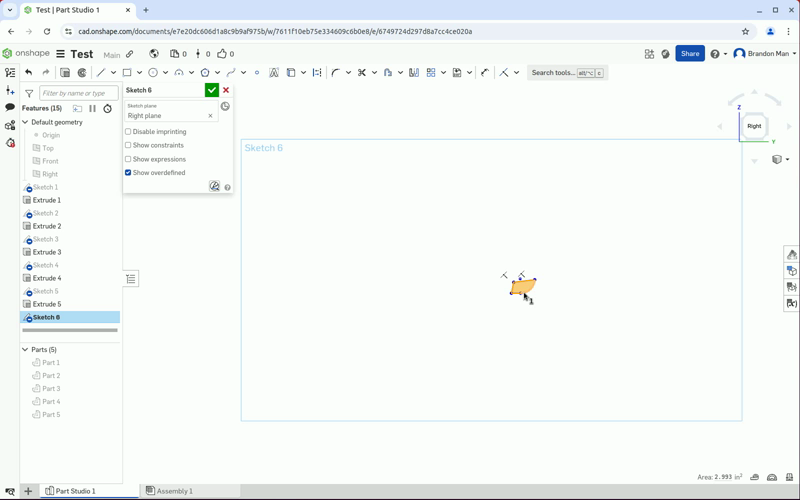
mouse_move(73, 352)
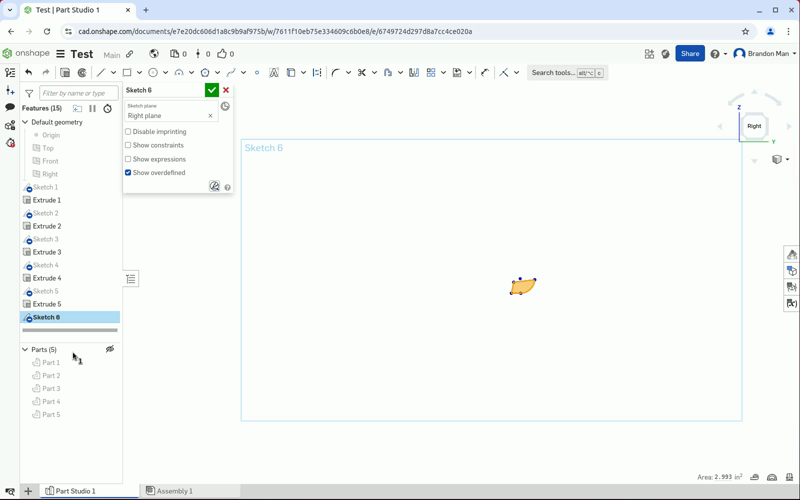
key(shift+y)
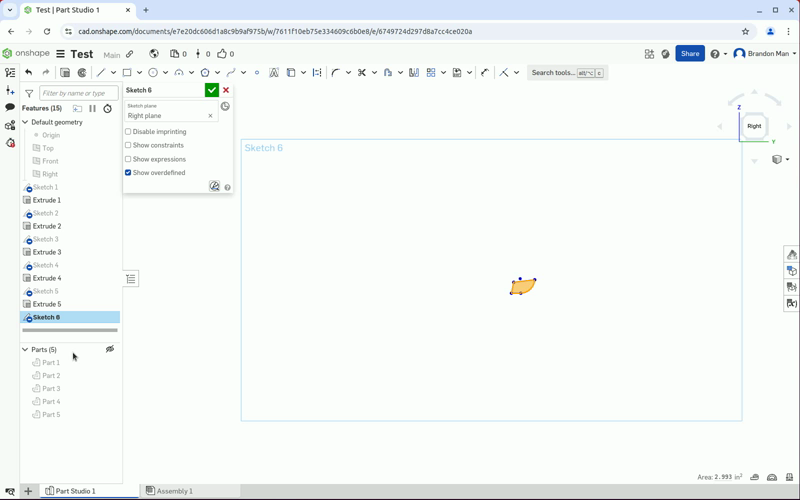
key(shift+e)
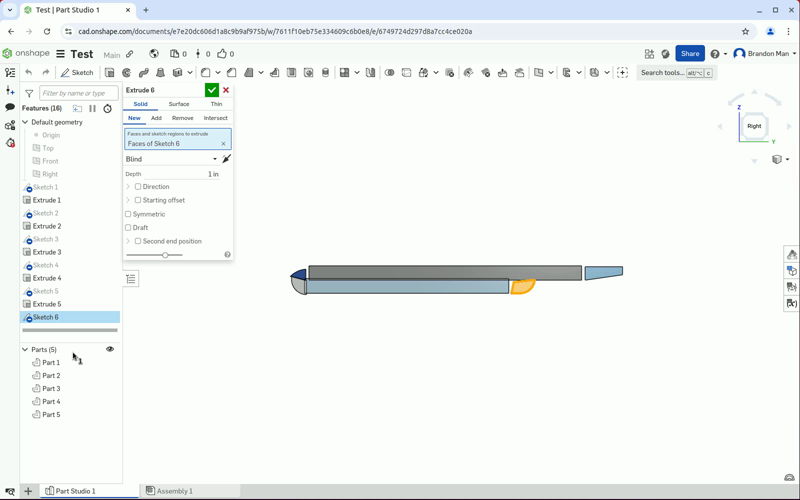
mouse_move(143, 106)
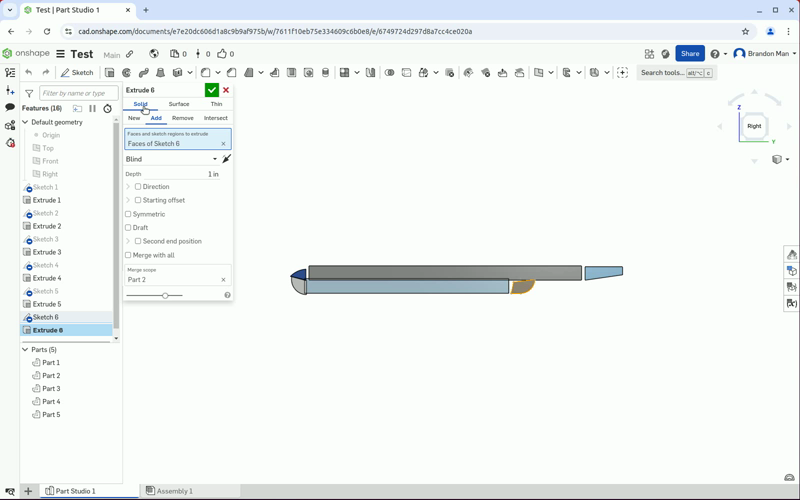
click(143, 106)
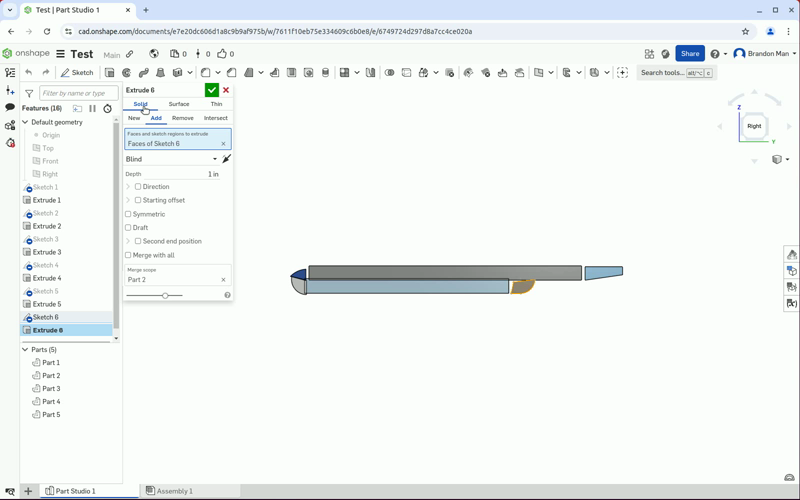
mouse_move(137, 120)
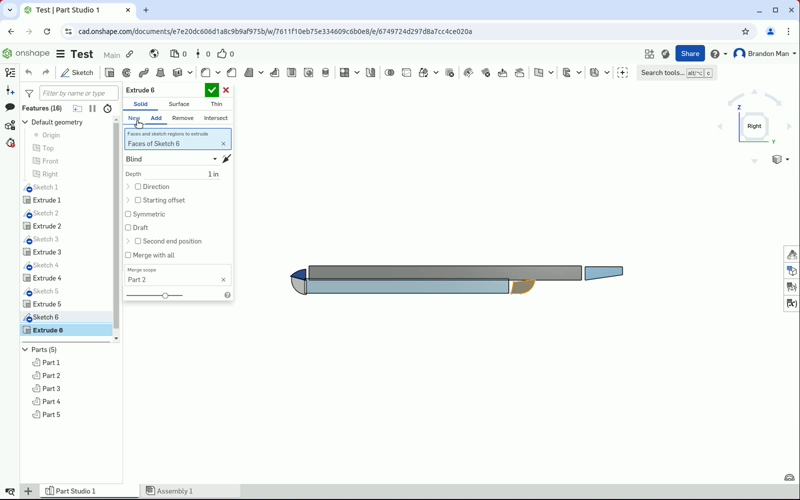
click(137, 120)
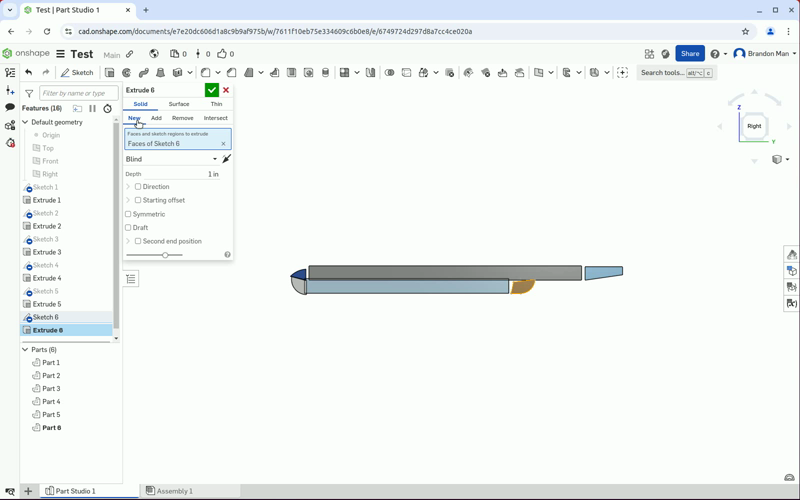
key(tab, 4)
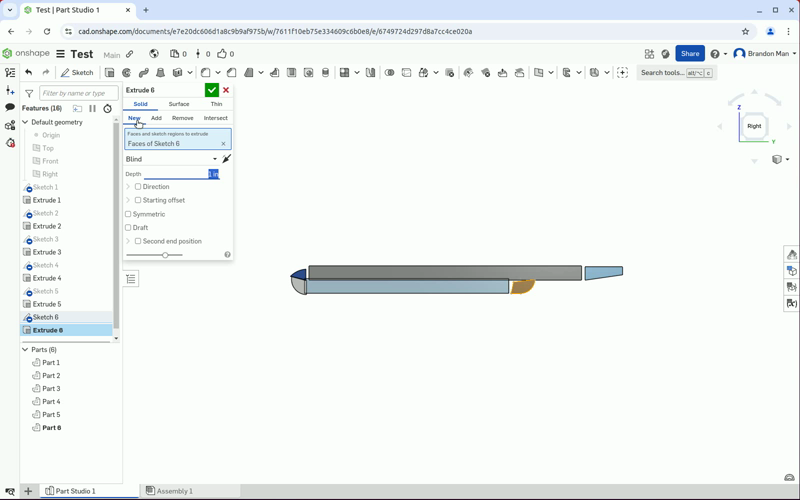
text(-3.851)
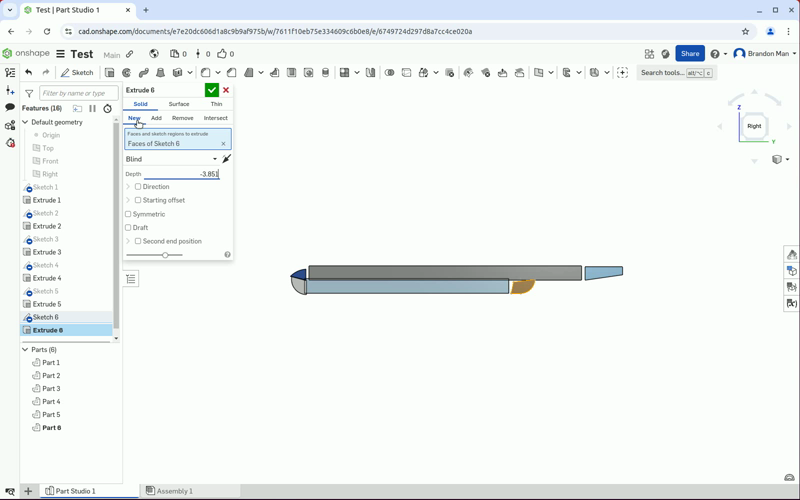
key(enter)
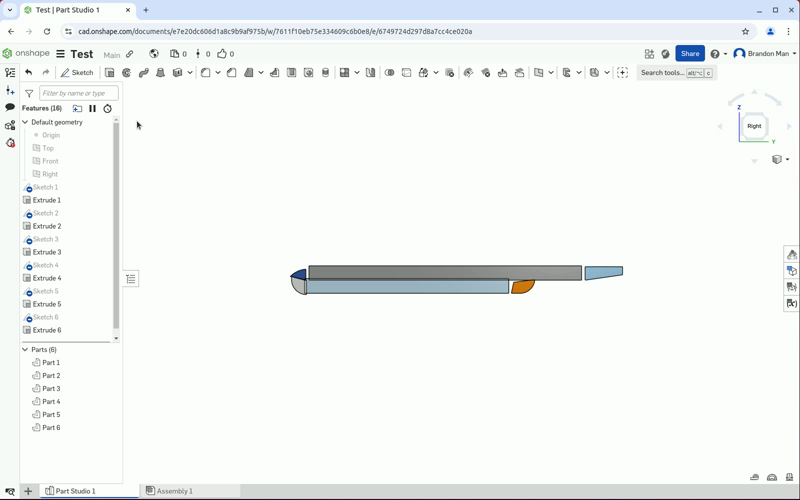
key(shift+h)
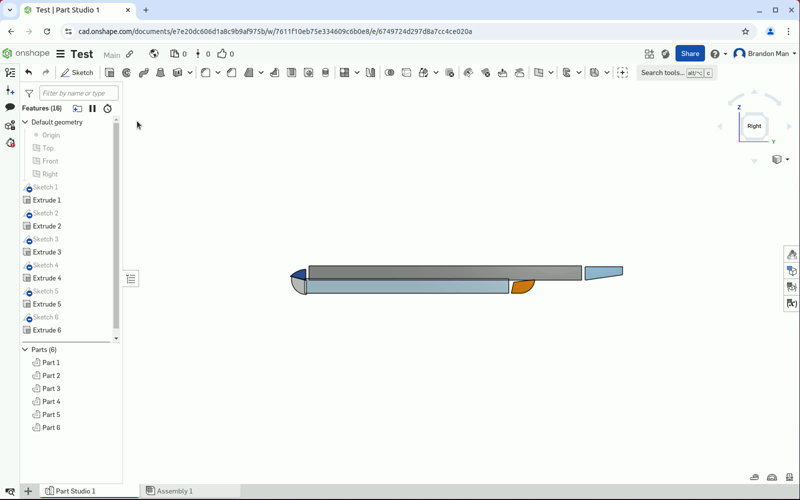
key(shift+h)
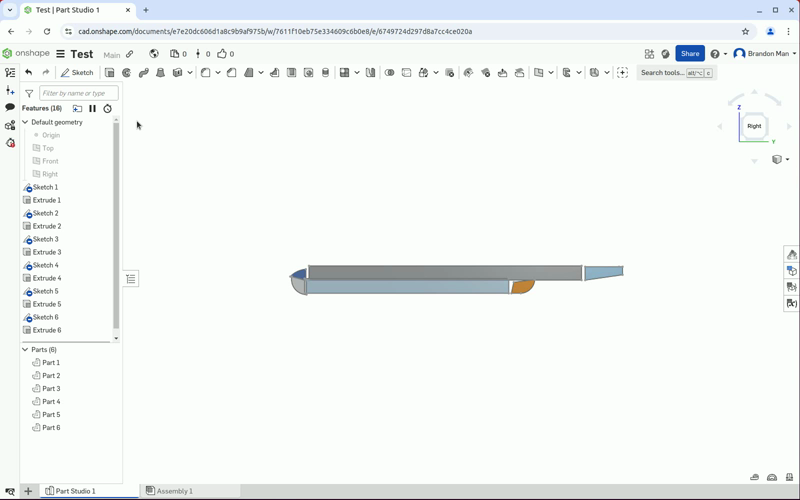
key(shift+7)
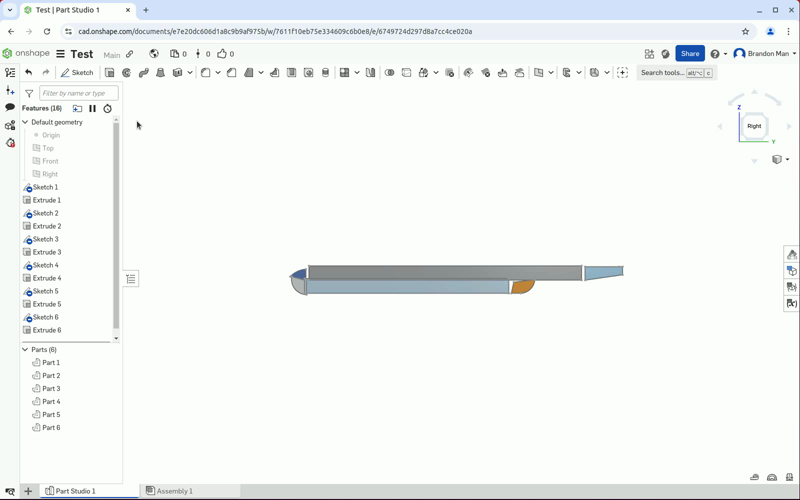
key(right, 2)
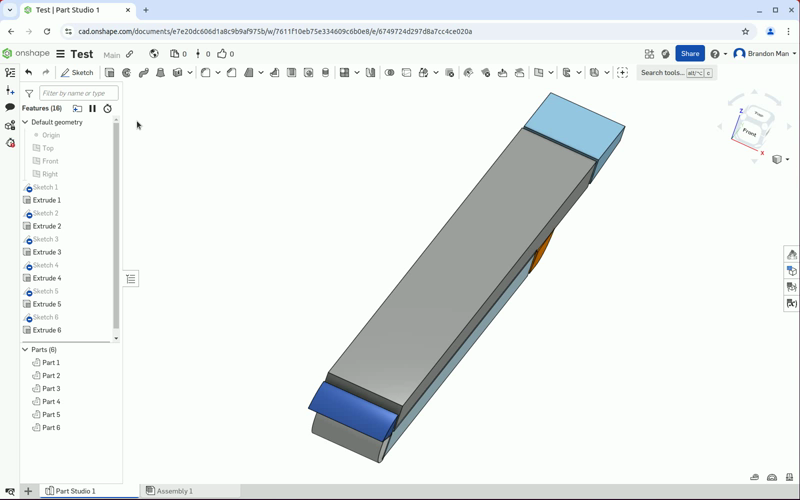
key(down, 2)
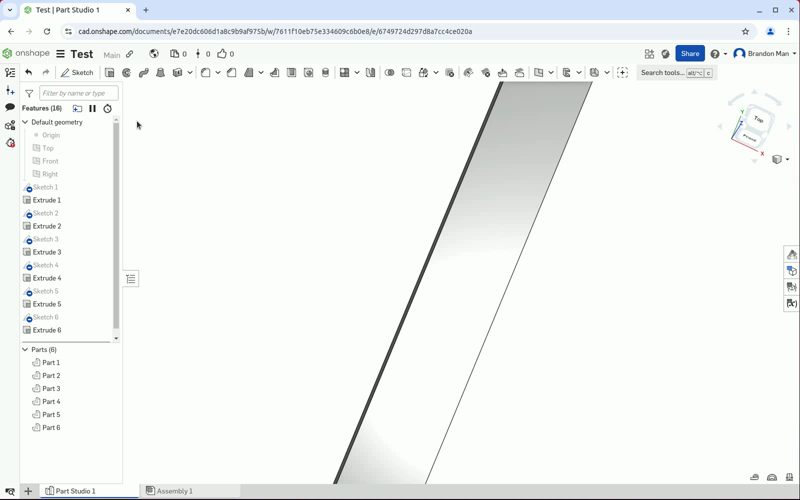
key(up, 2)
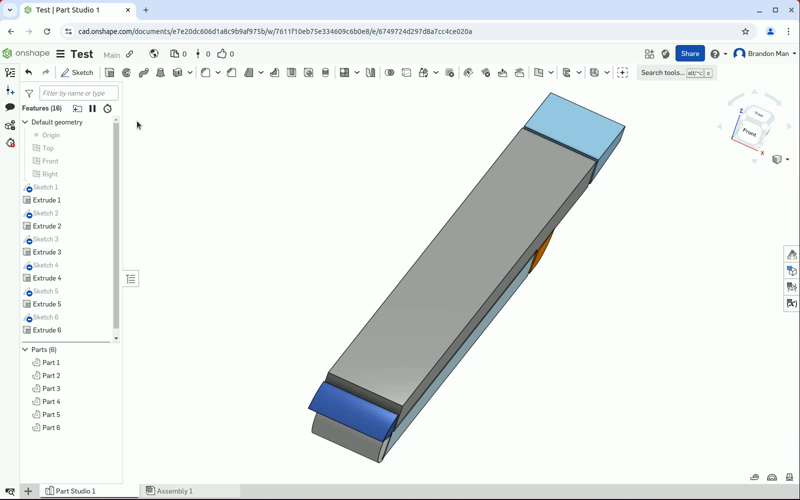
key(left, 2)
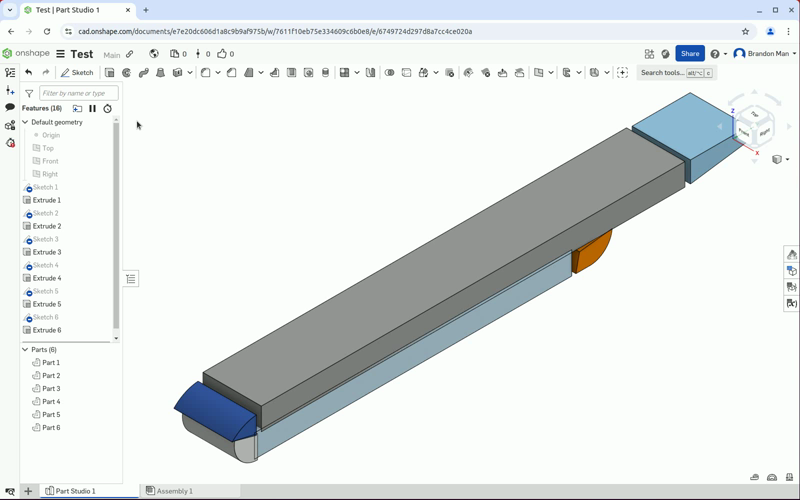
mouse_move(69, 189)
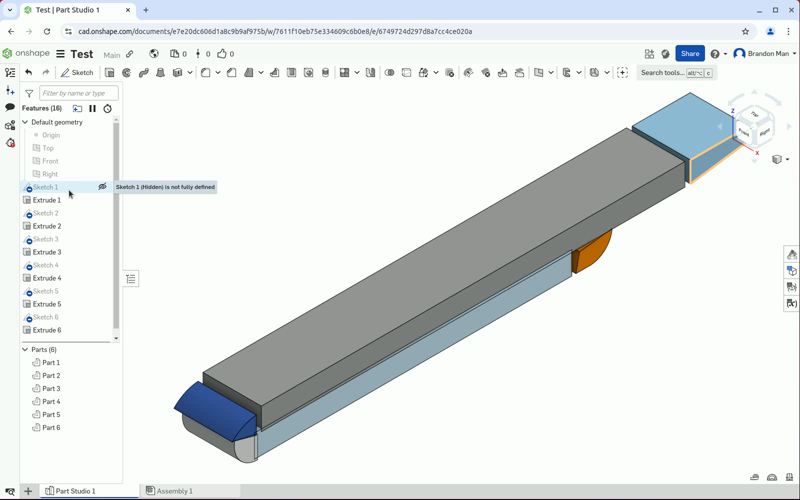
click(69, 189)